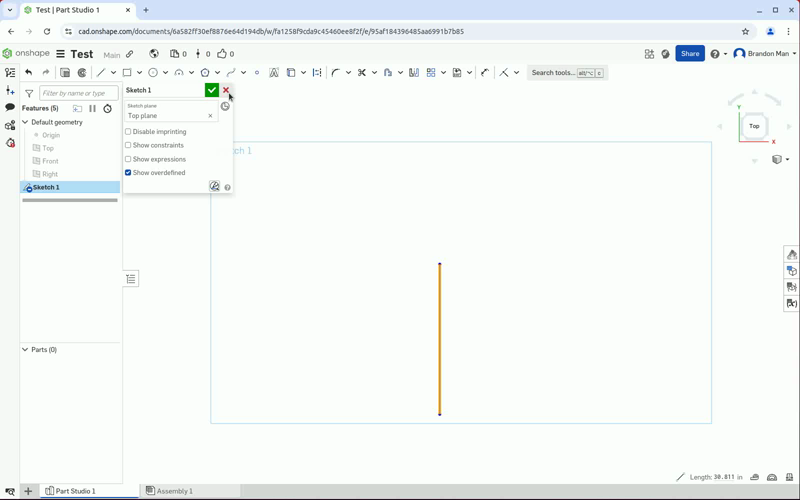
key(shift+h)
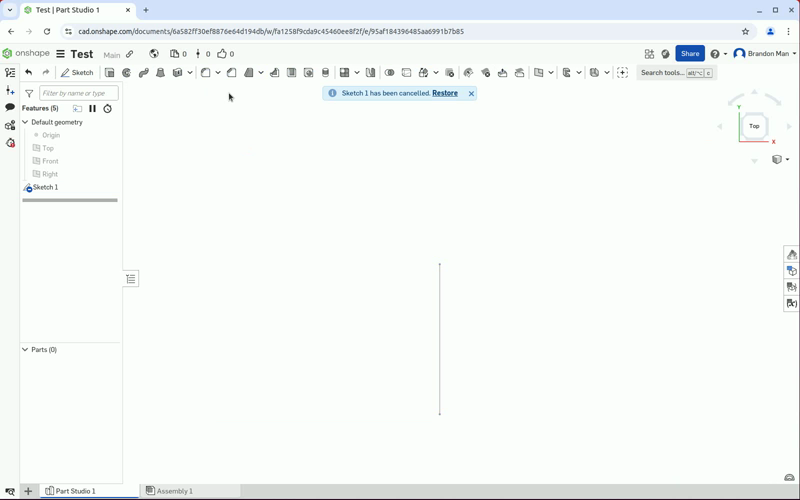
key(shift+s)
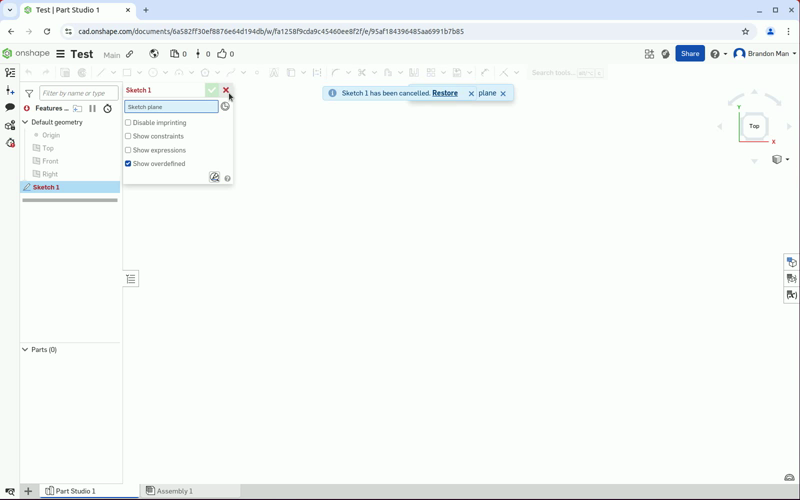
mouse_move(73, 150)
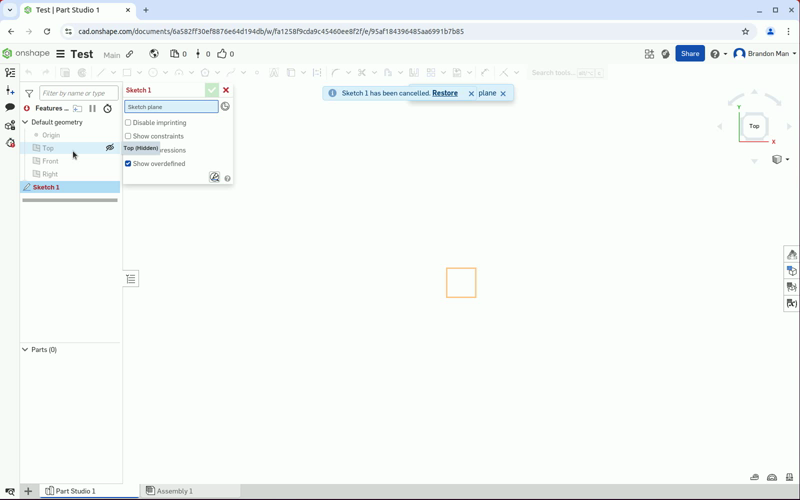
click(73, 150)
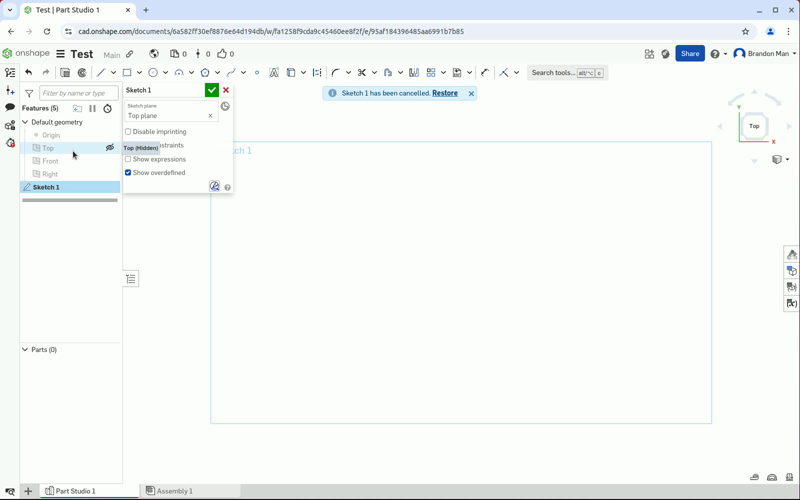
mouse_move(73, 352)
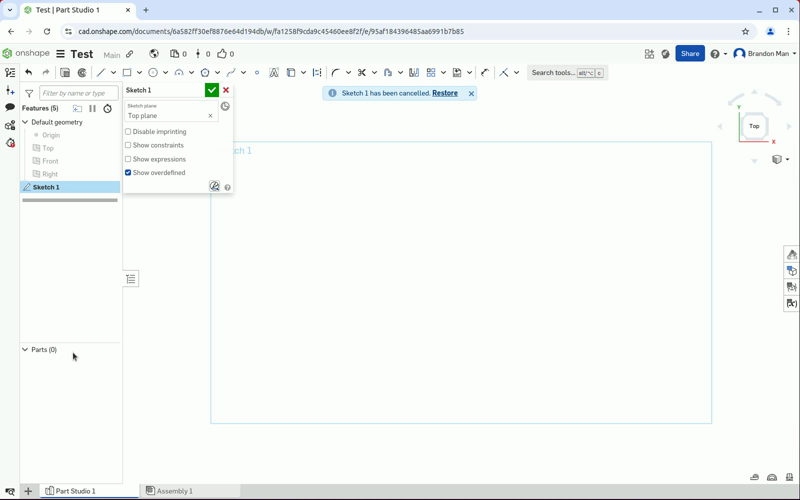
key(y)
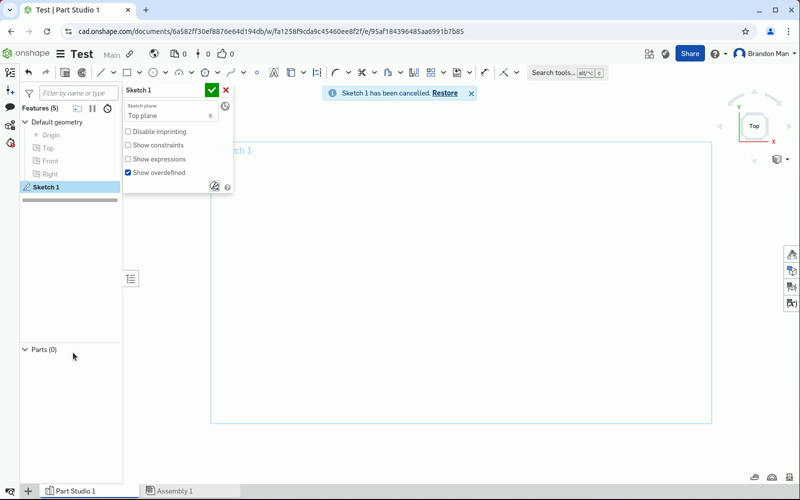
key(l)
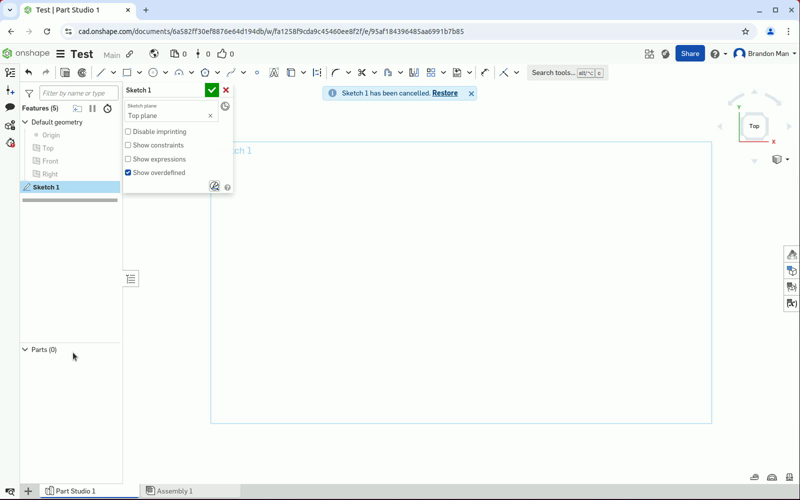
key_down(shift)
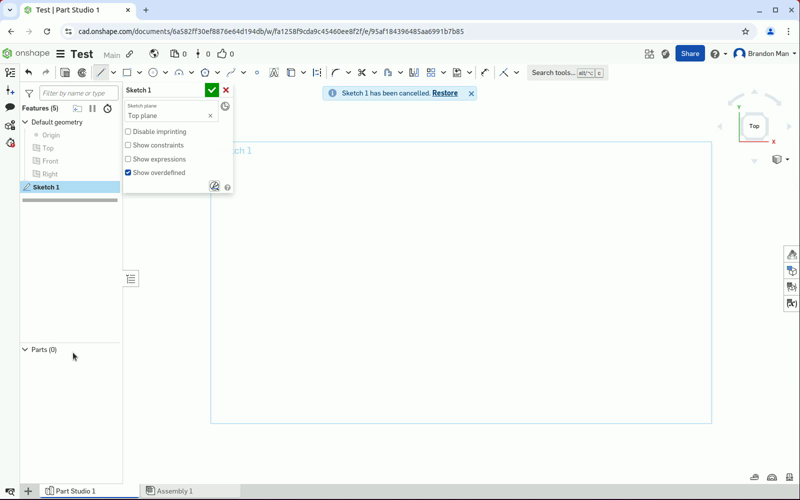
mouse_move(351, 335)
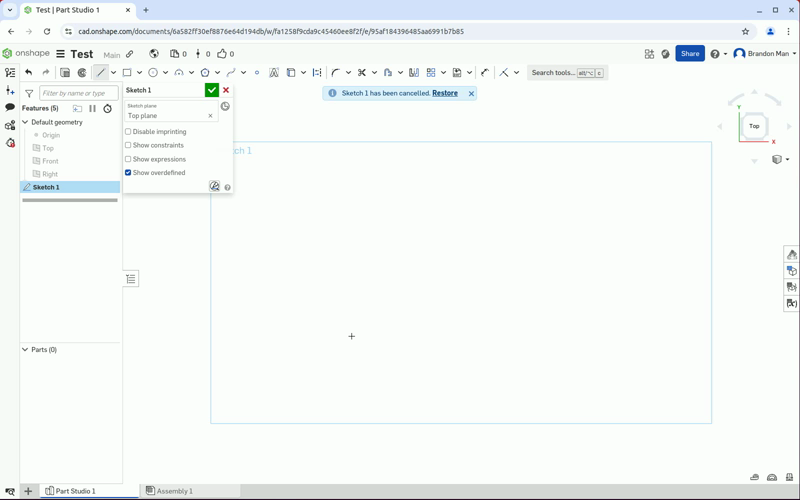
click(351, 335)
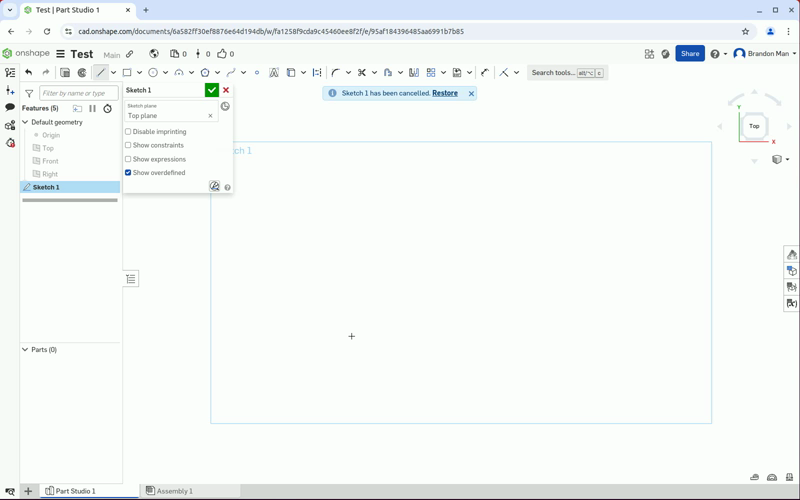
key_up(shift)
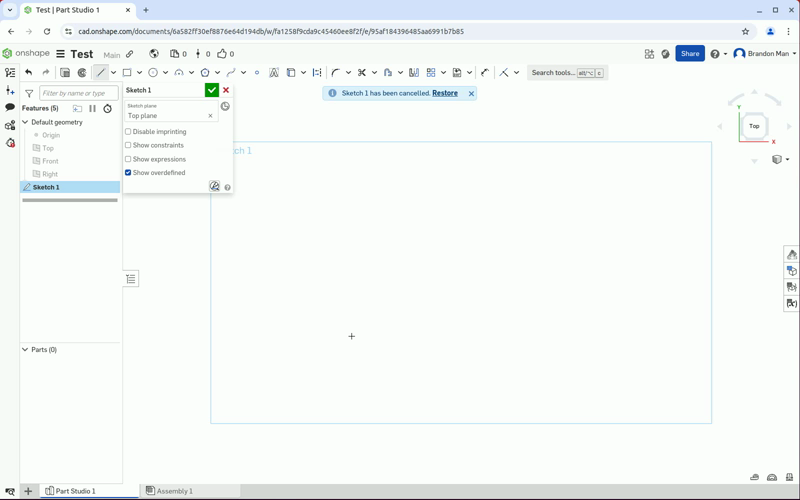
key_down(shift)
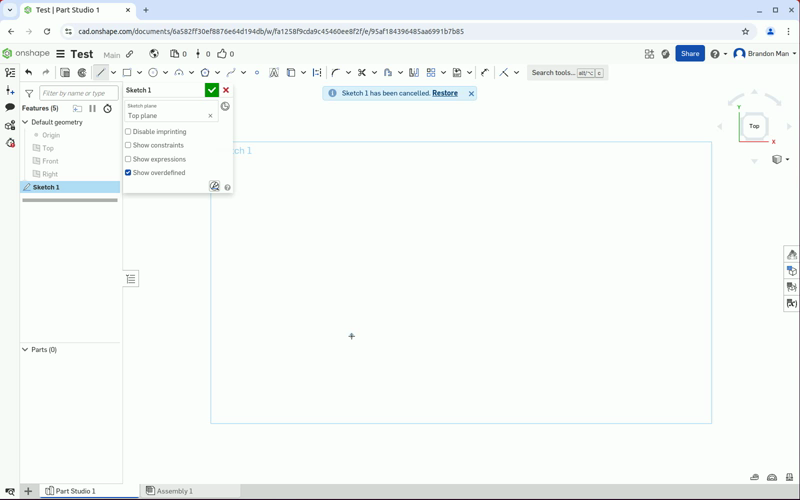
mouse_move(569, 335)
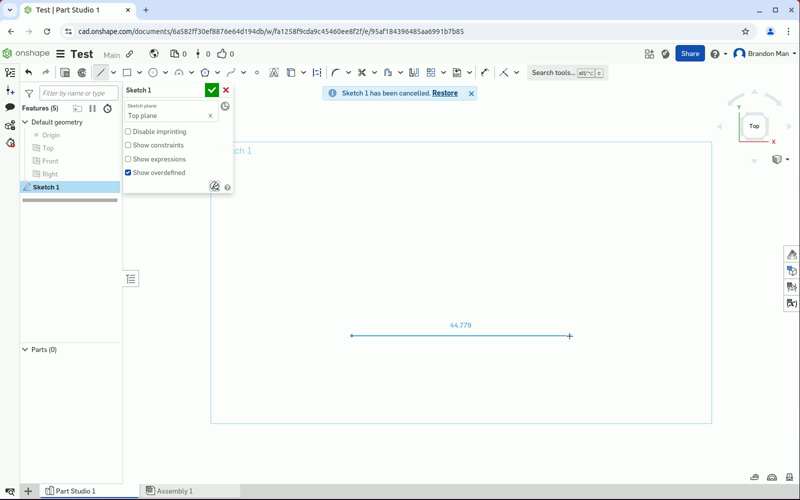
click(569, 335)
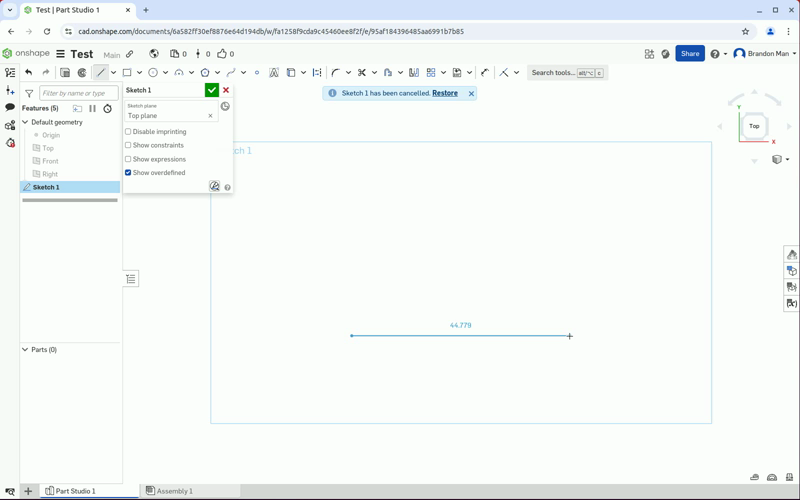
key_up(shift)
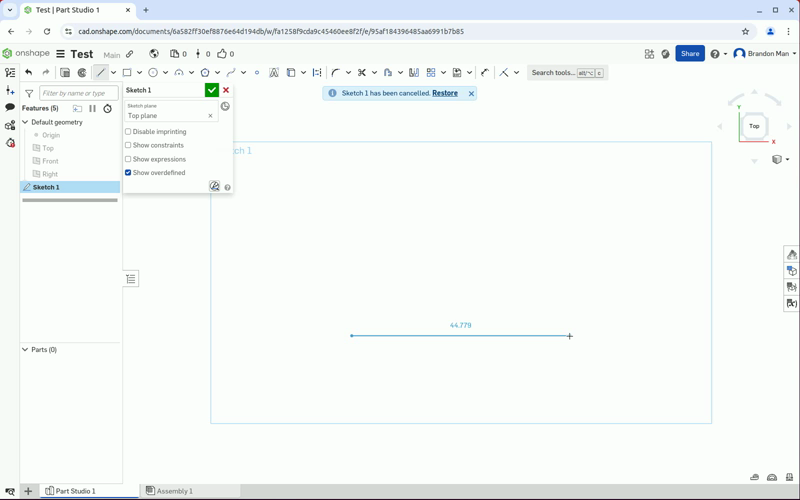
key_down(shift)
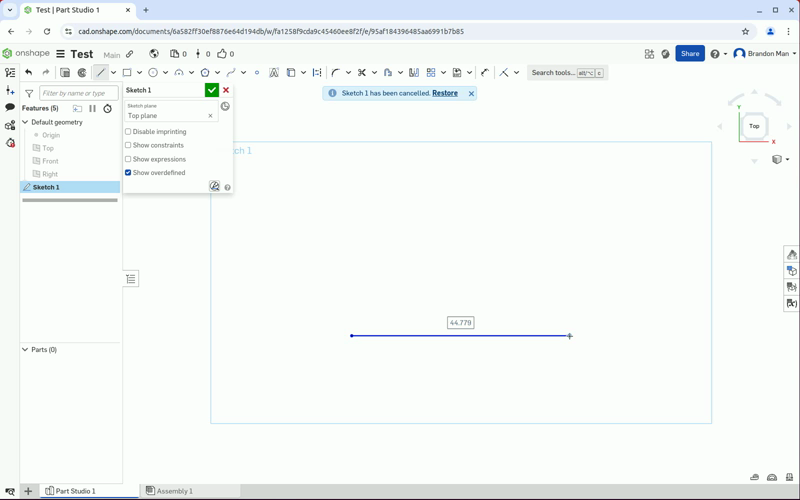
mouse_move(569, 230)
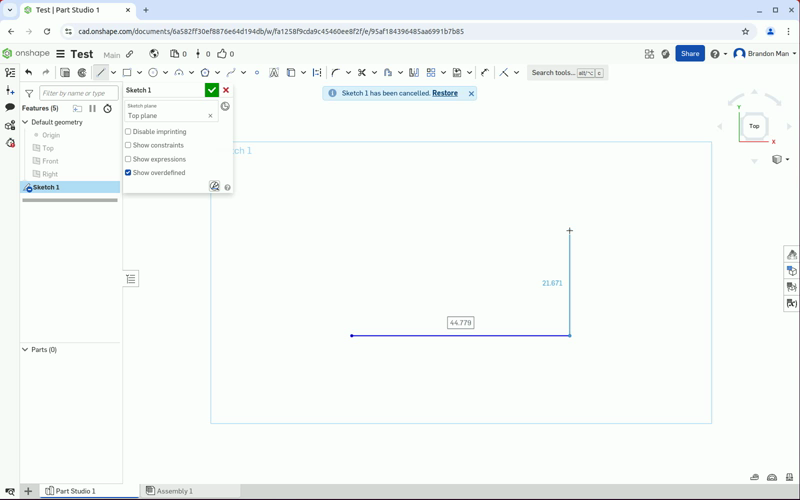
click(569, 230)
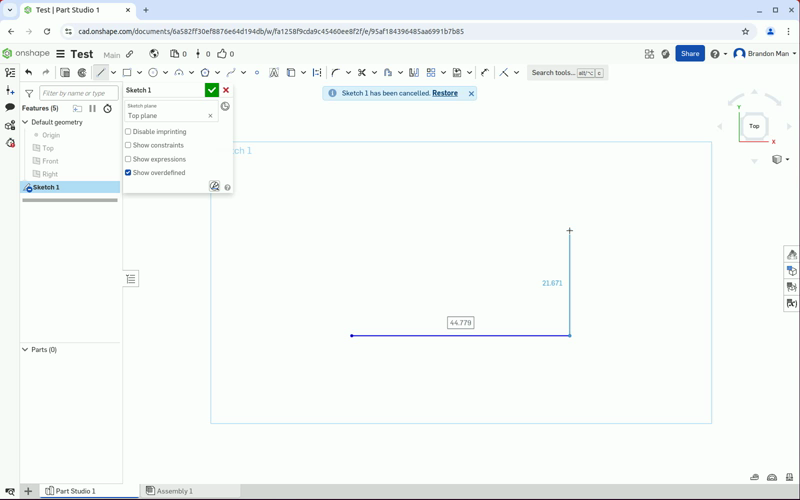
key_up(shift)
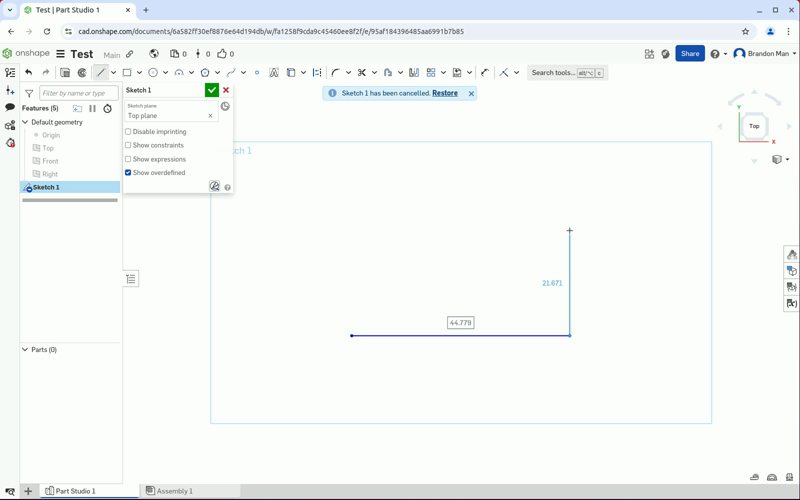
key_down(shift)
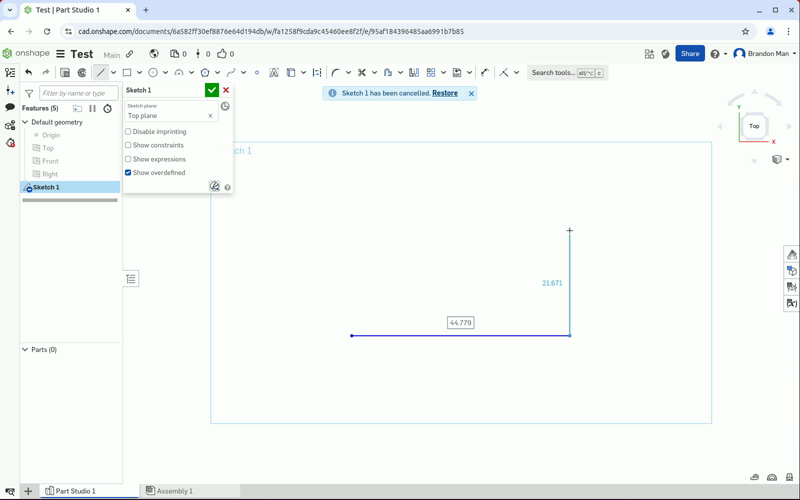
mouse_move(351, 230)
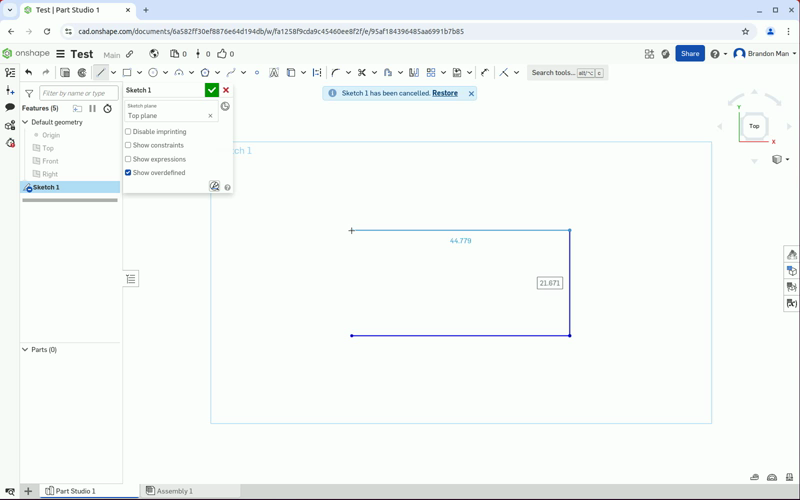
click(351, 230)
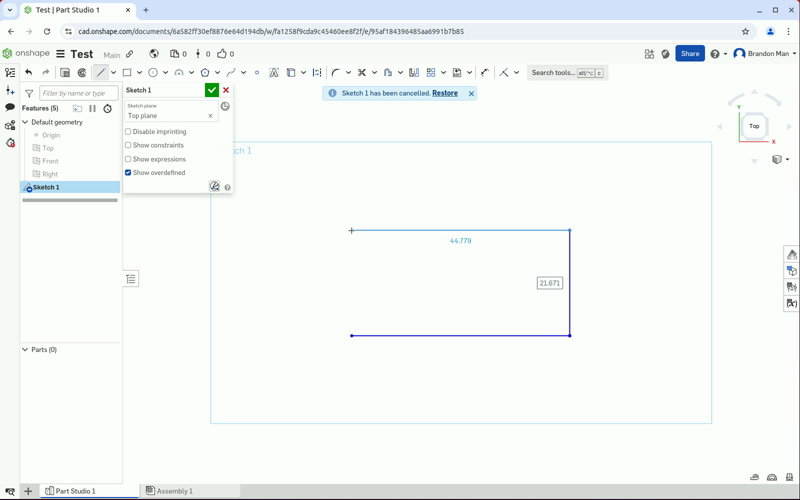
key_up(shift)
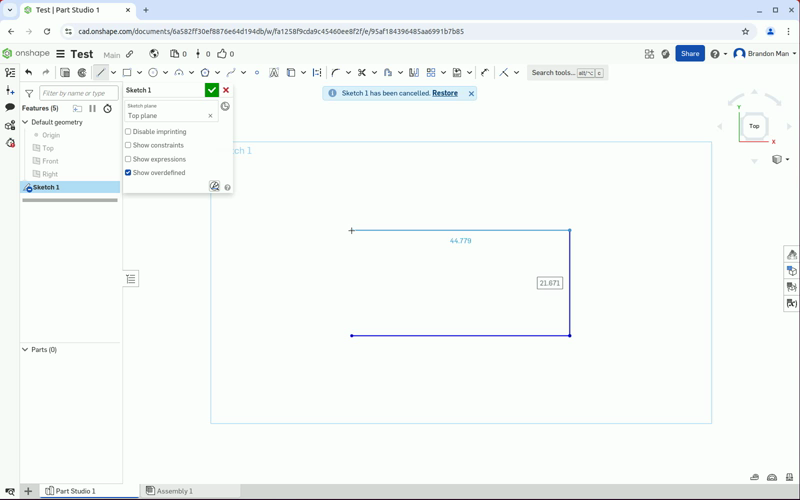
key_down(shift)
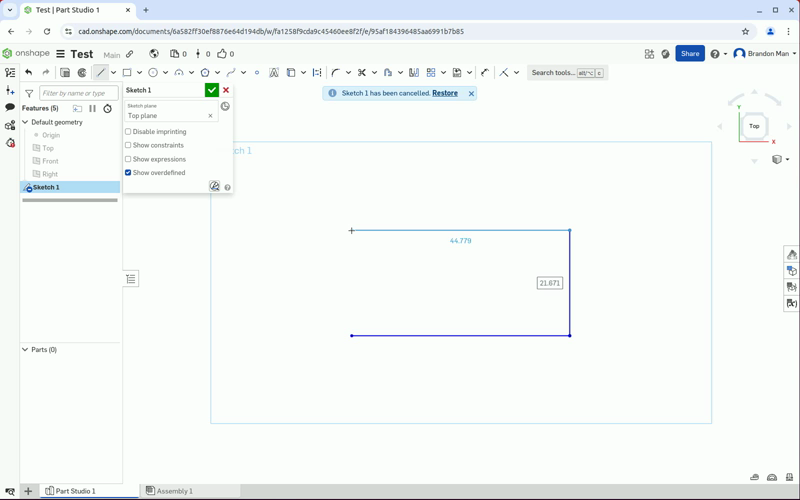
mouse_move(351, 335)
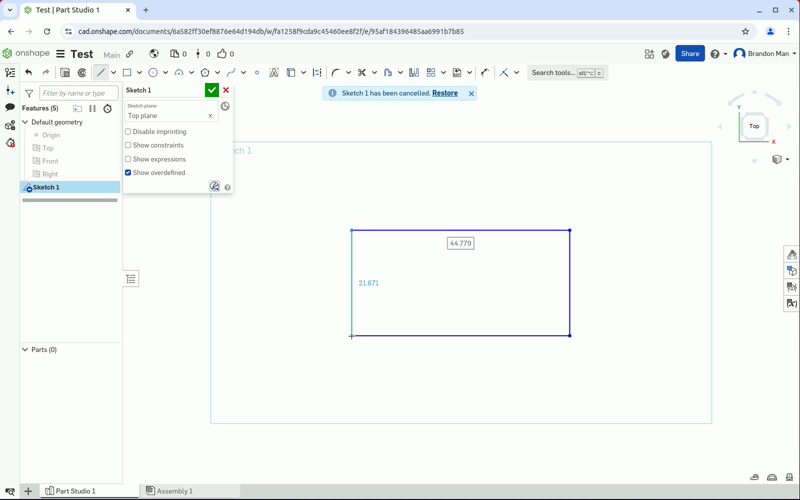
key_up(shift)
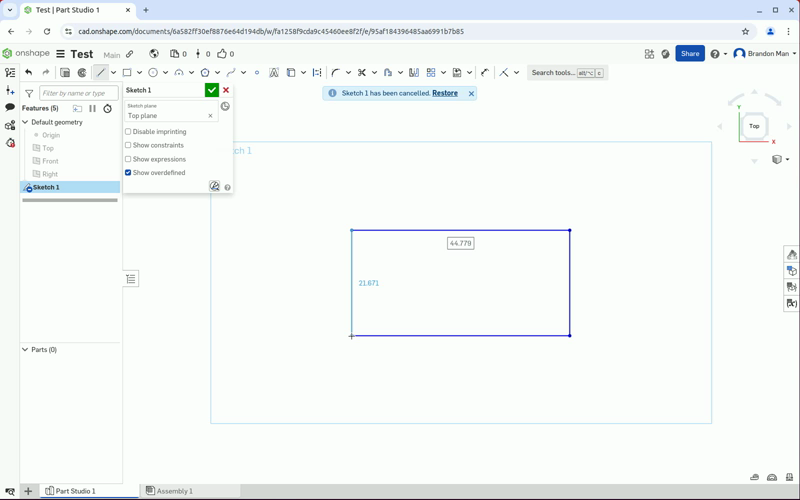
click(351, 335)
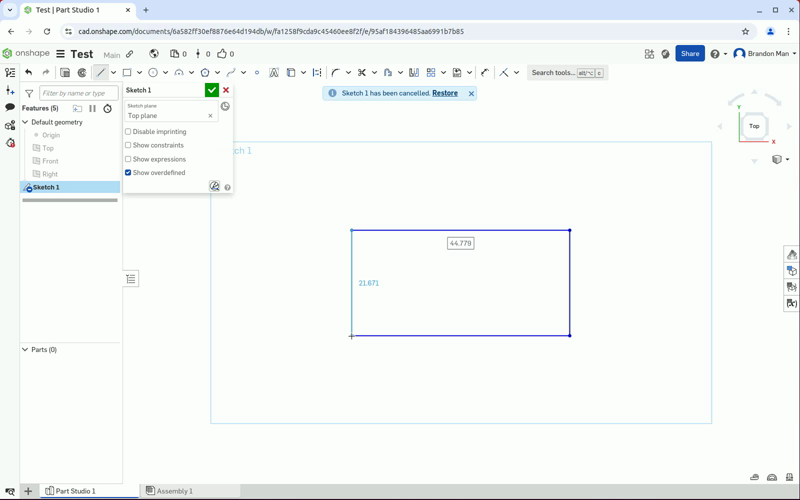
key(esc)
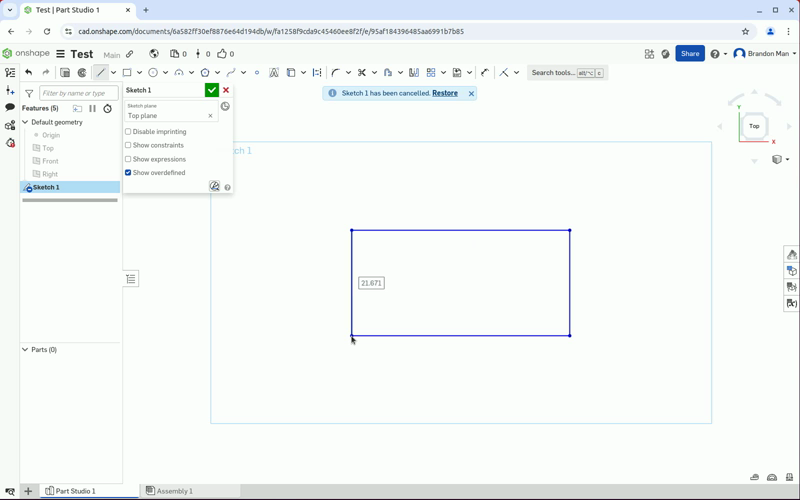
mouse_move(491, 264)
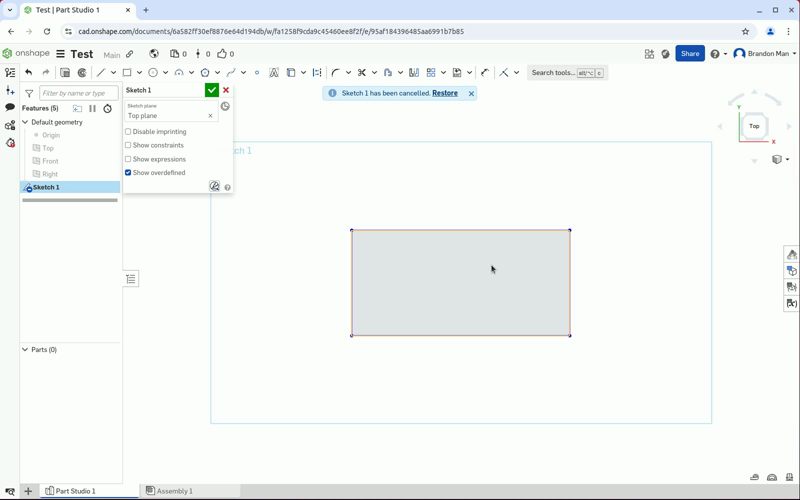
click(491, 264)
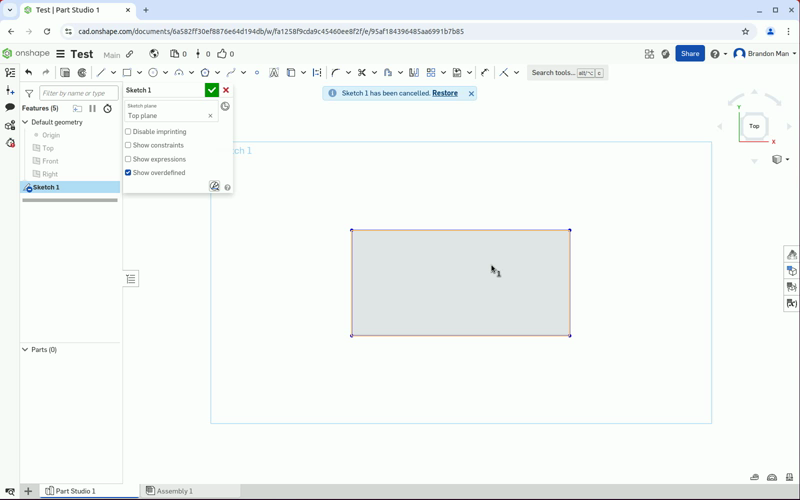
mouse_move(73, 352)
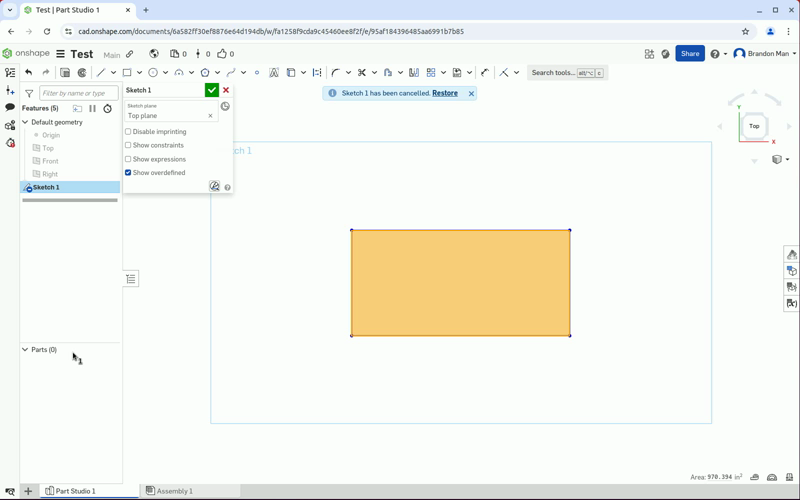
key(shift+y)
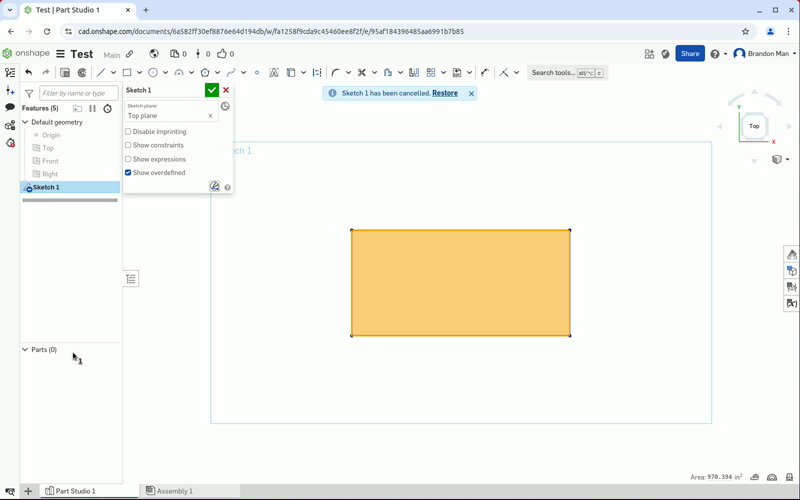
key(shift+e)
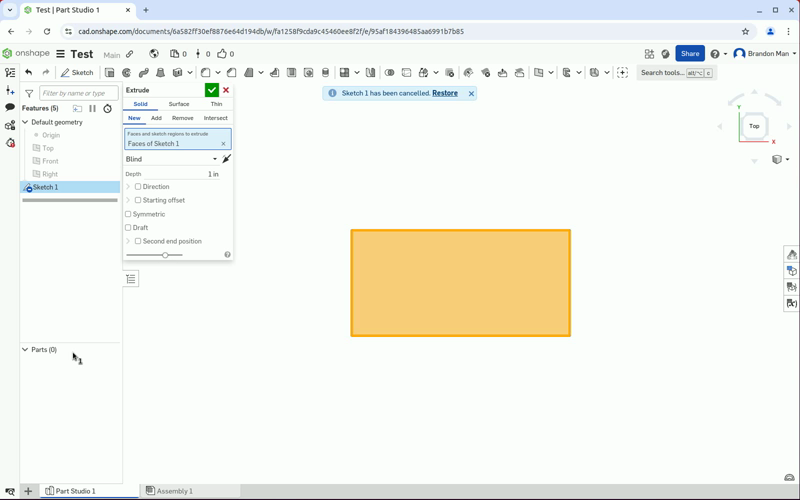
mouse_move(143, 106)
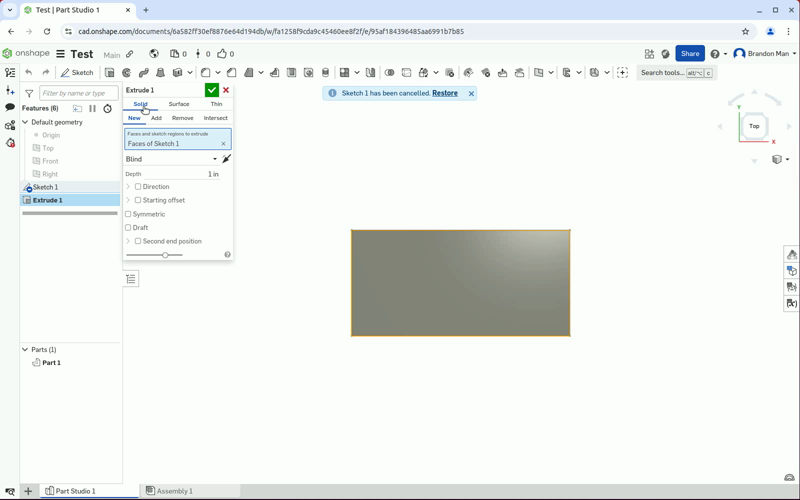
click(143, 106)
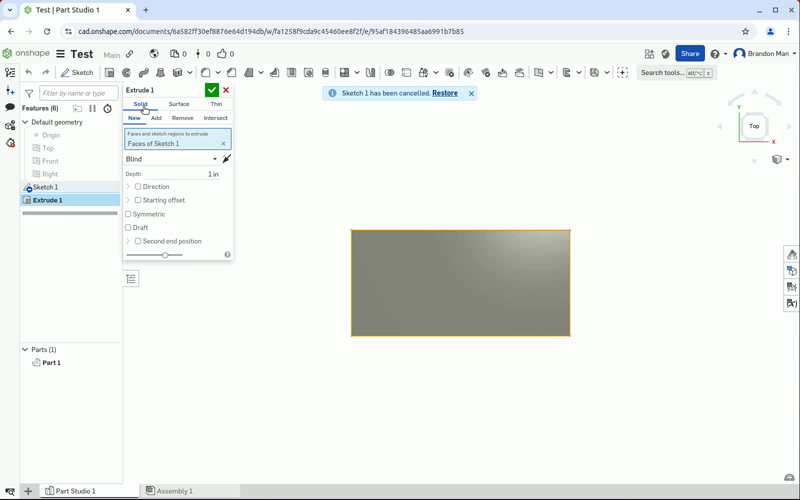
mouse_move(137, 120)
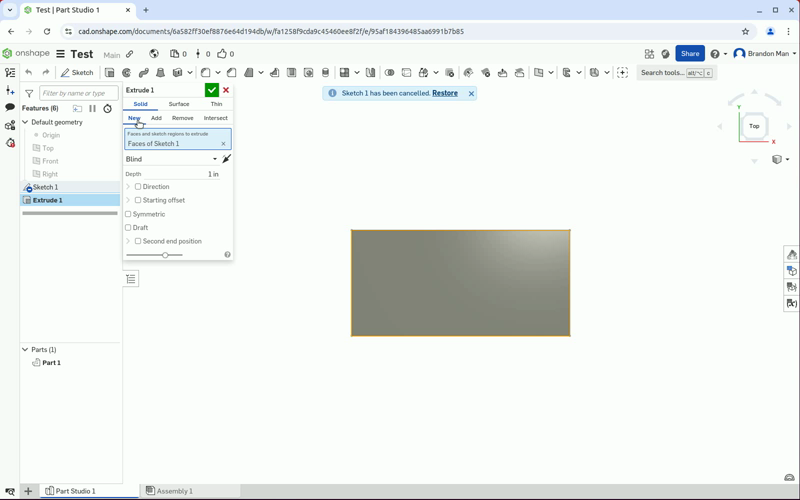
click(137, 120)
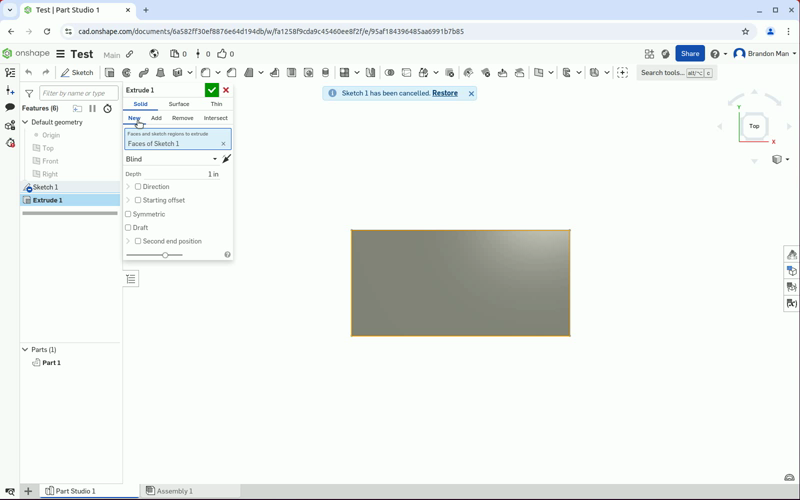
key(tab, 4)
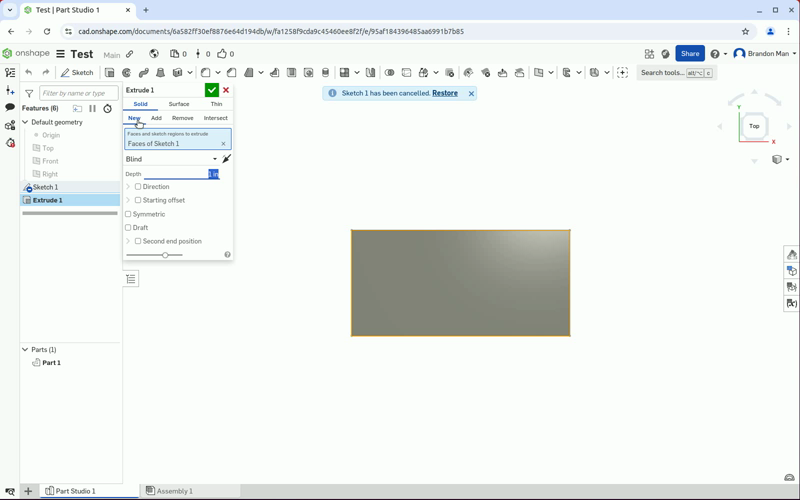
text(4.574)
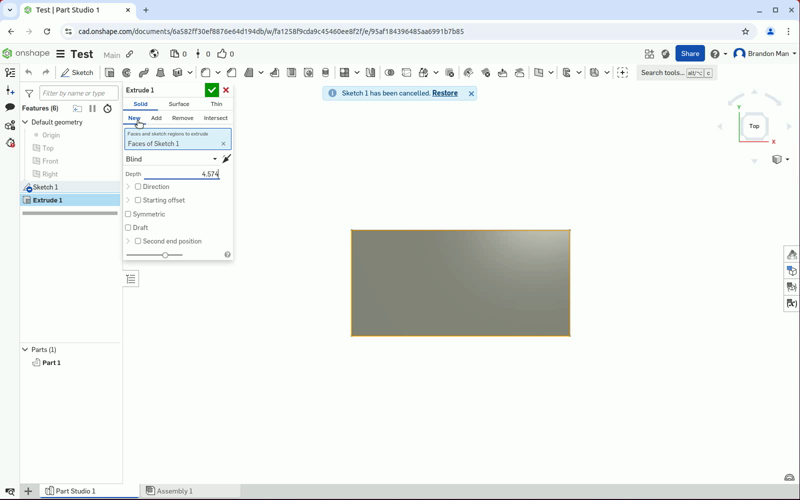
key(enter)
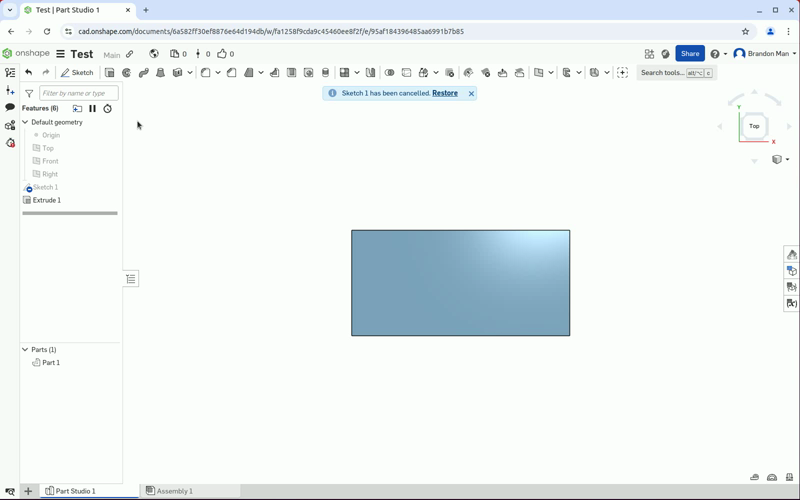
key(shift+h)
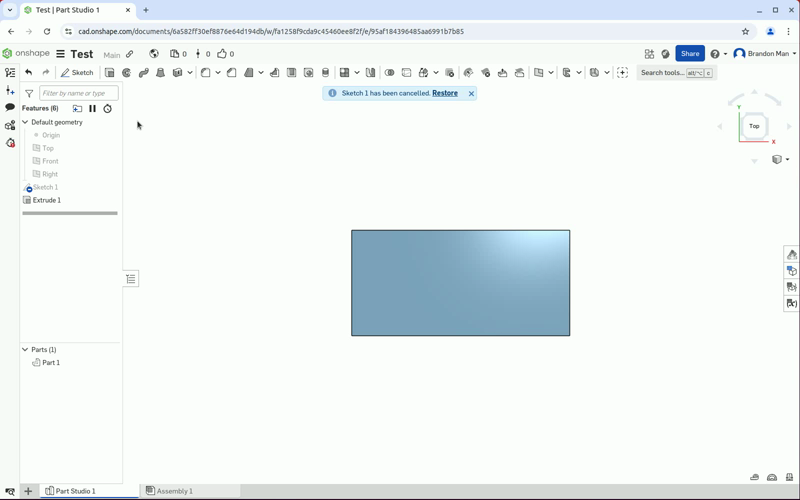
key(shift+h)
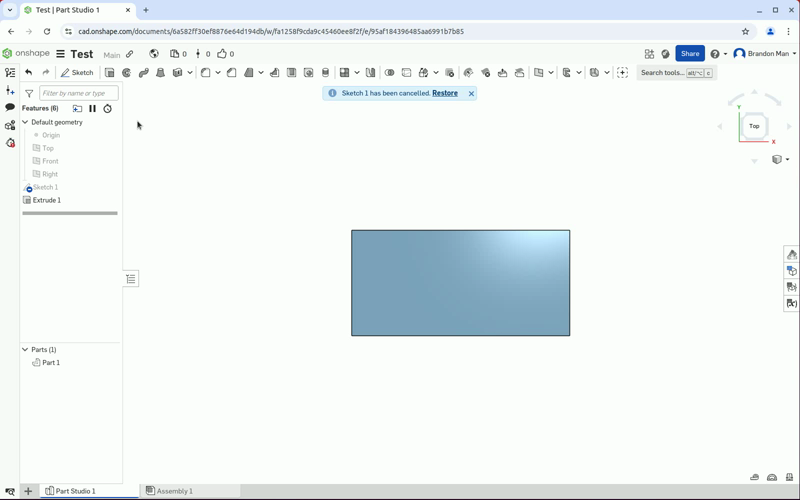
mouse_move(73, 189)
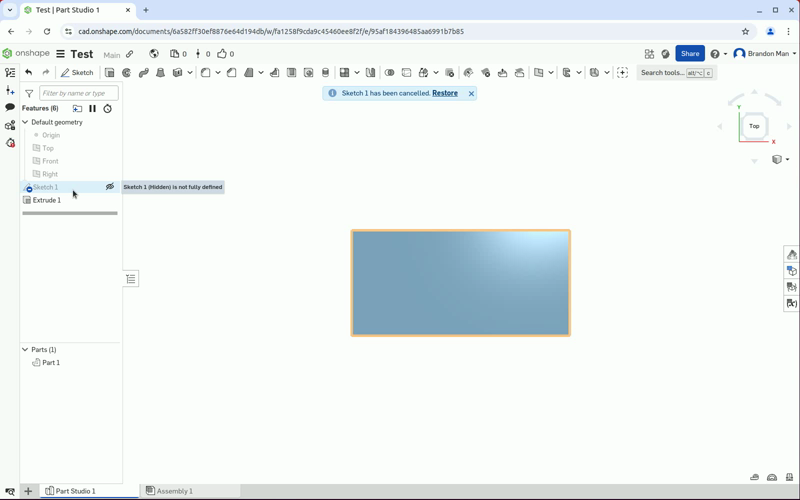
click(73, 189)
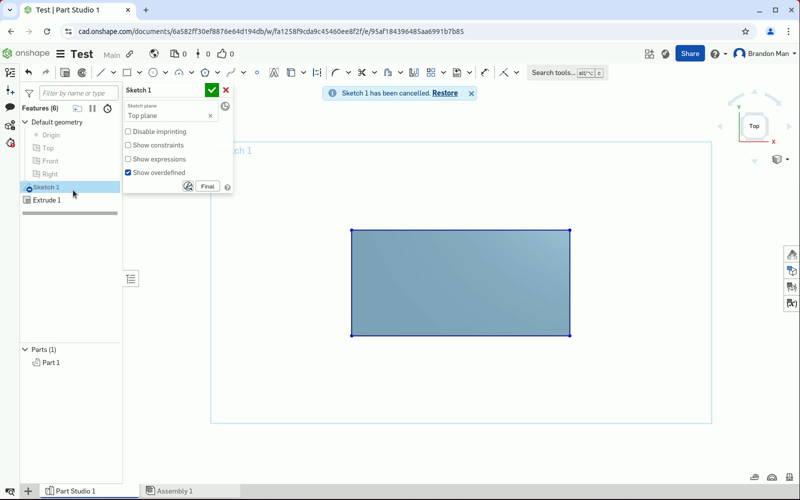
mouse_move(229, 92)
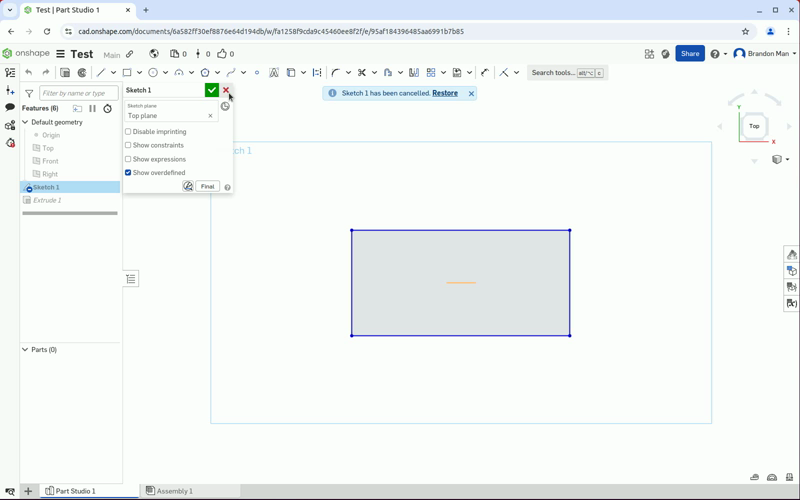
click(229, 92)
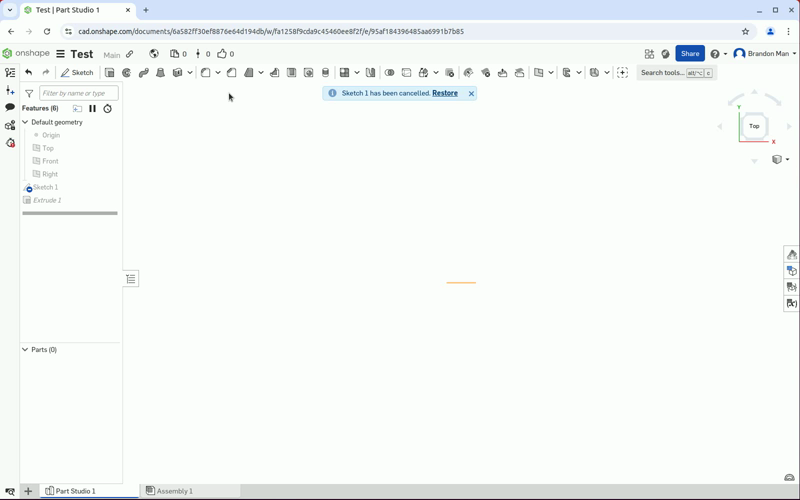
mouse_move(73, 352)
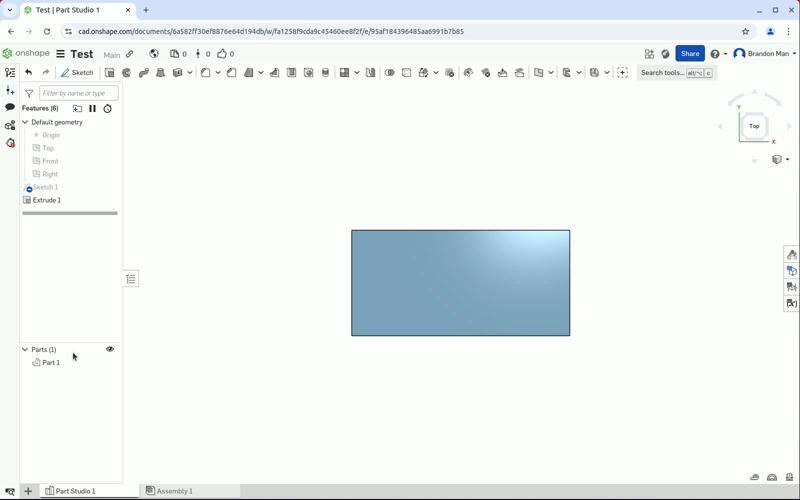
key(y)
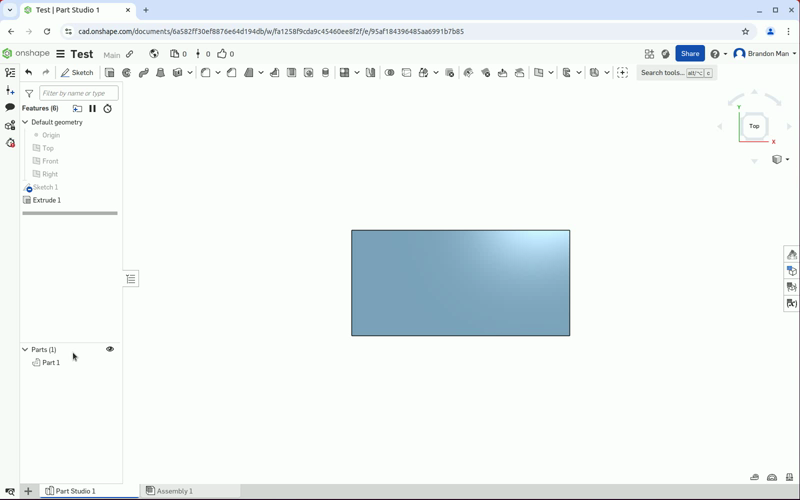
key(shift+p)
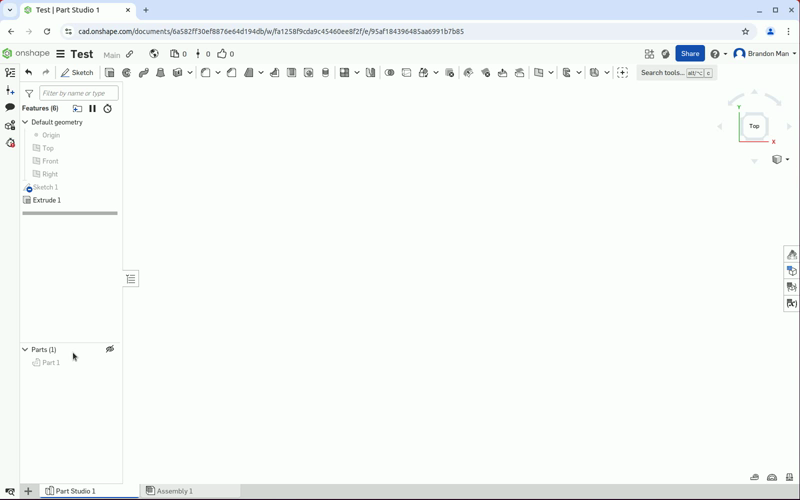
key(space)
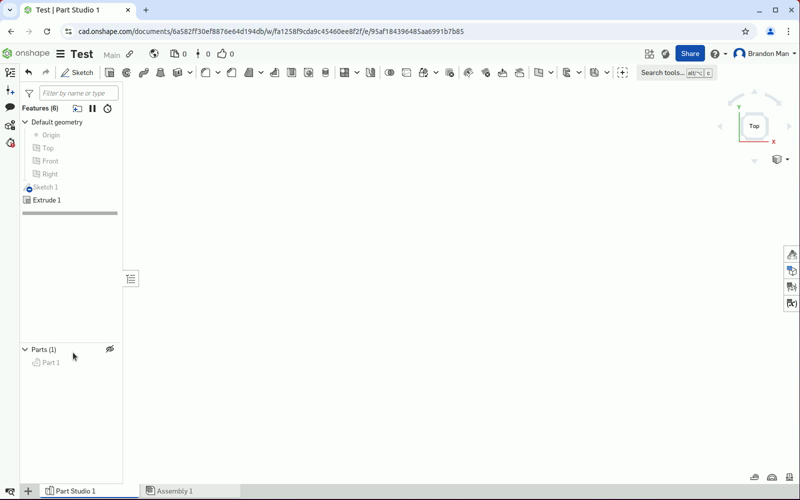
key_down(shift)
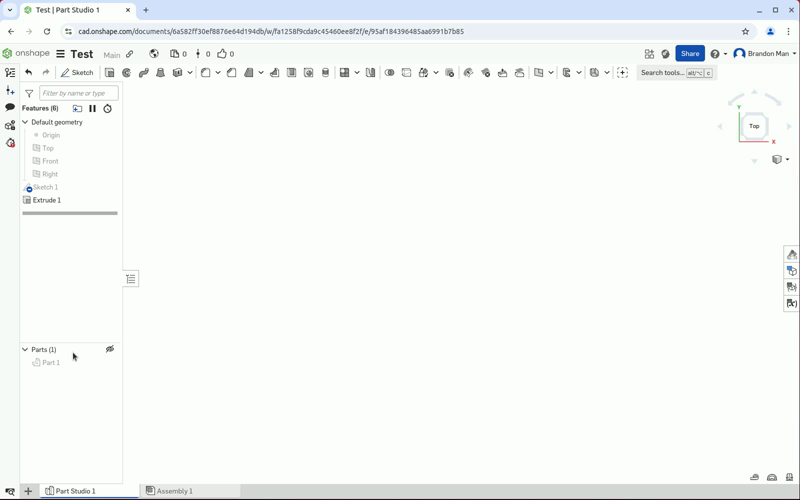
key(up)
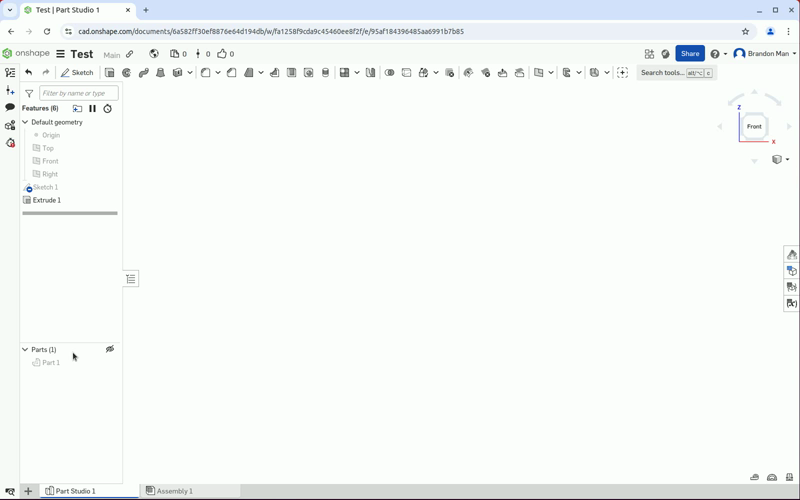
key_up(shift)
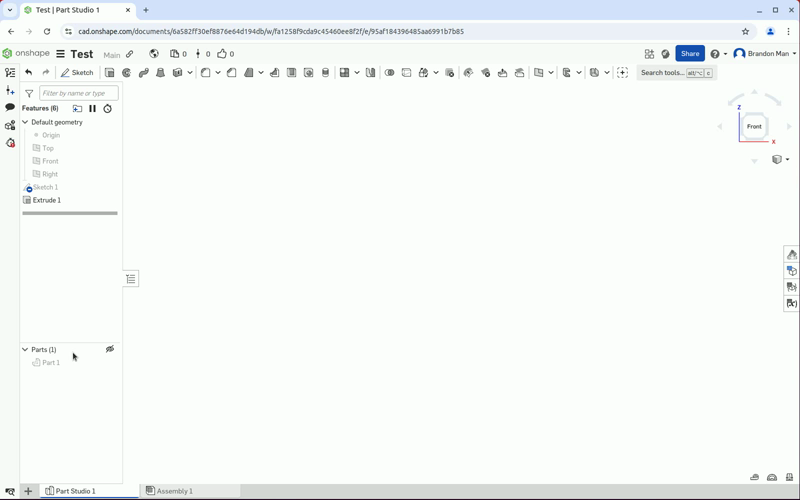
key(space)
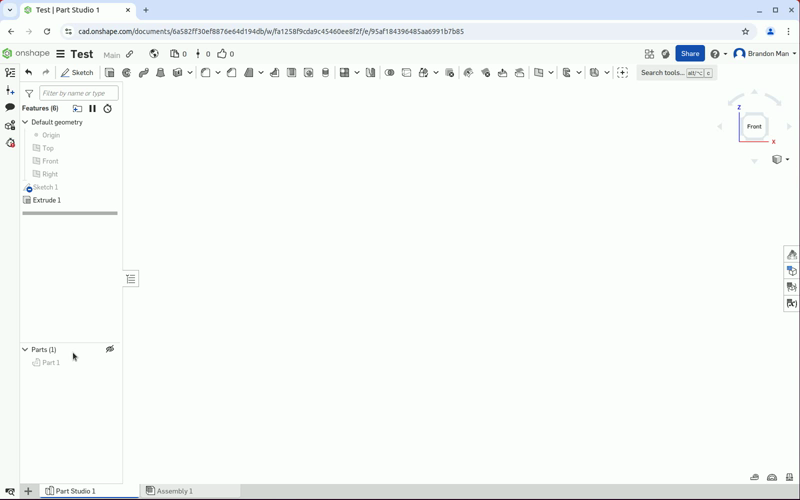
key_down(shift)
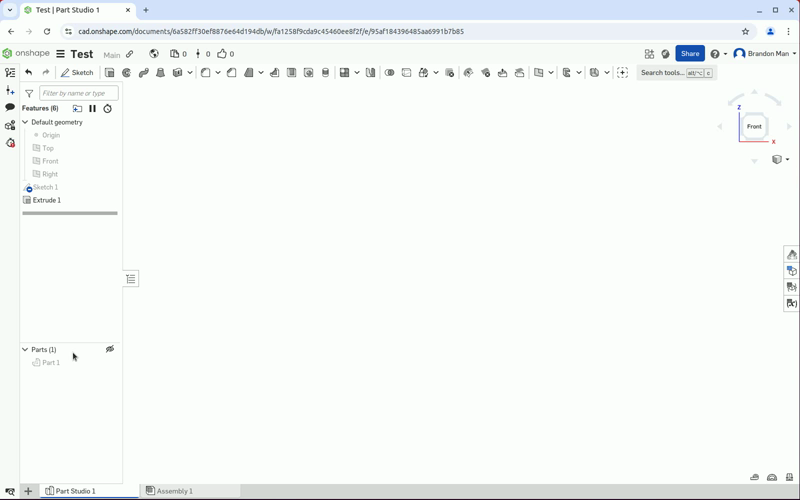
key(left)
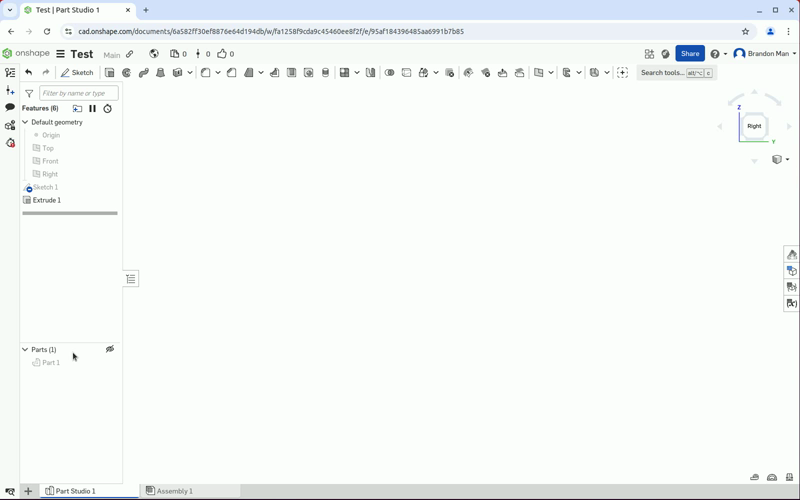
key_up(shift)
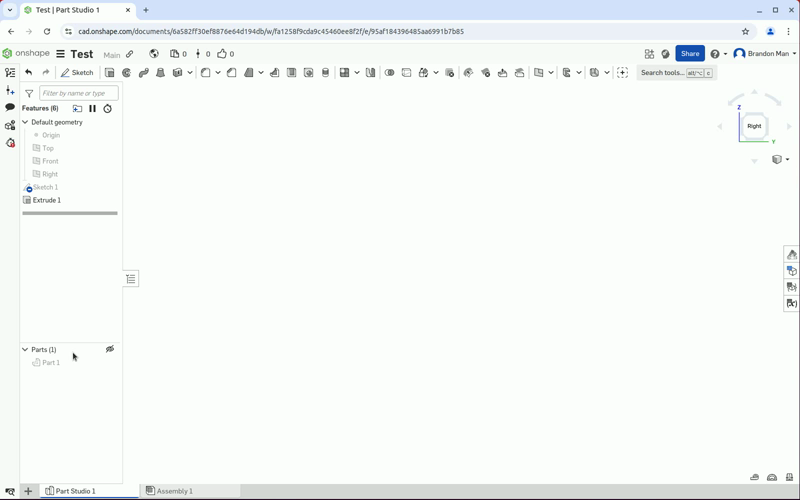
mouse_move(73, 352)
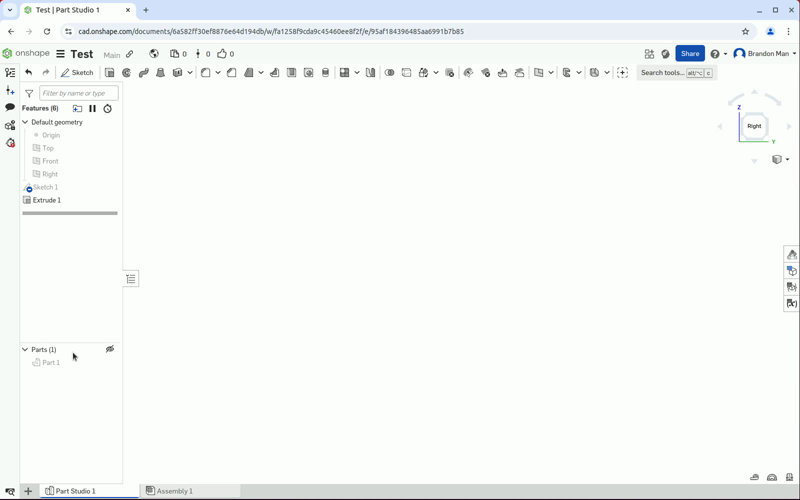
key(shift+y)
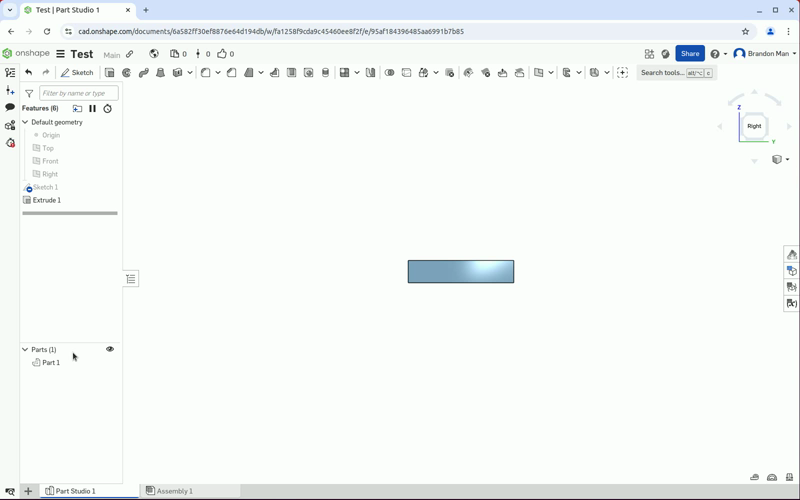
mouse_move(541, 75)
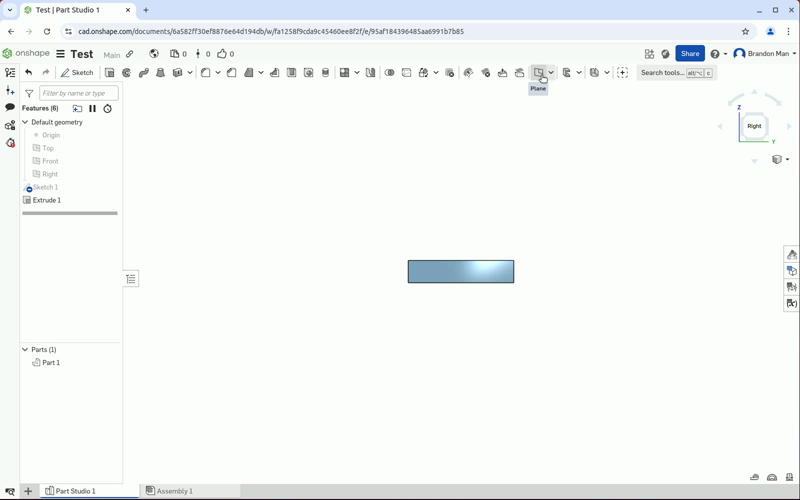
click(541, 75)
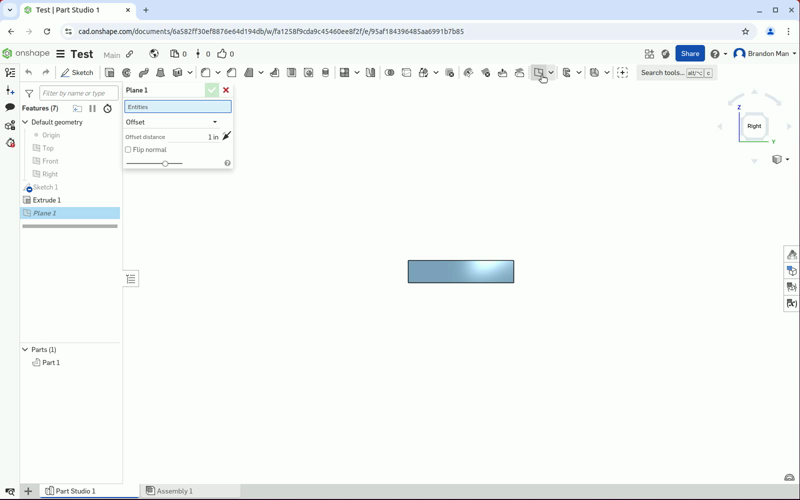
mouse_move(73, 176)
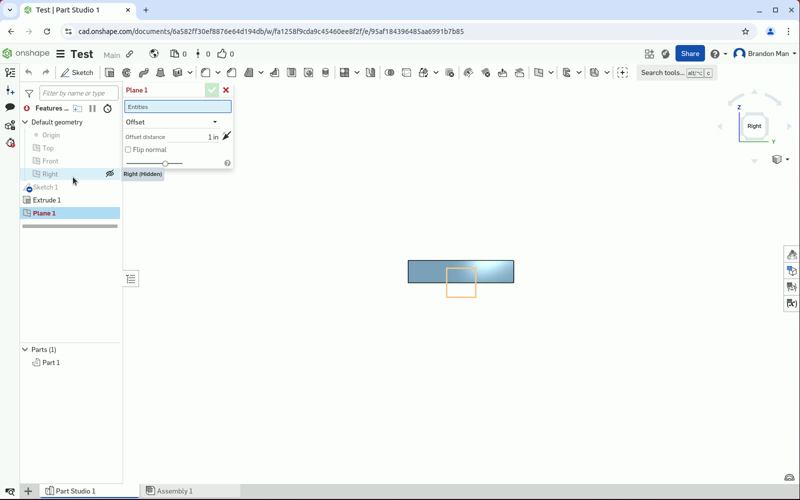
click(73, 176)
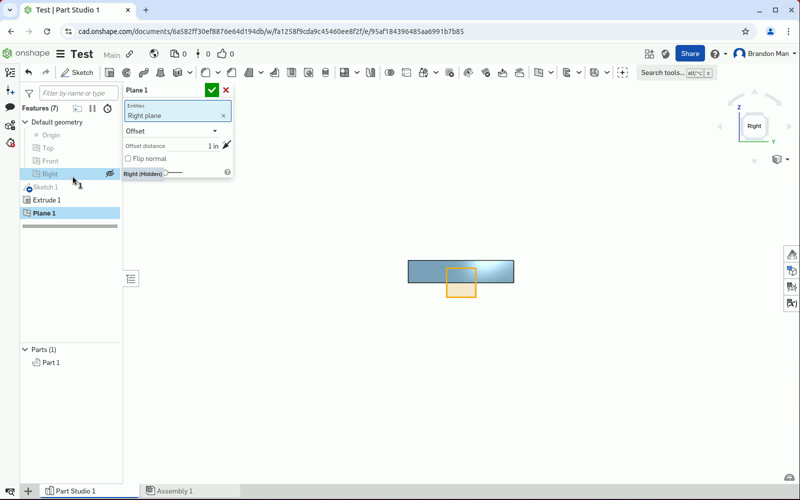
key(tab, 2)
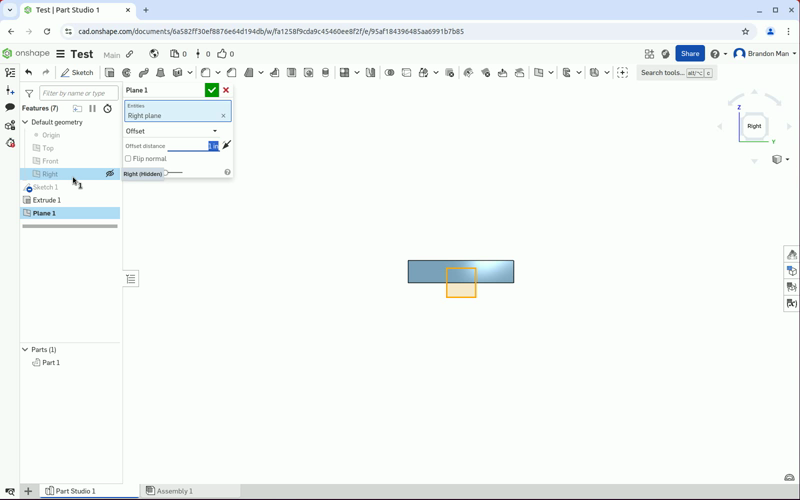
text(22.4)
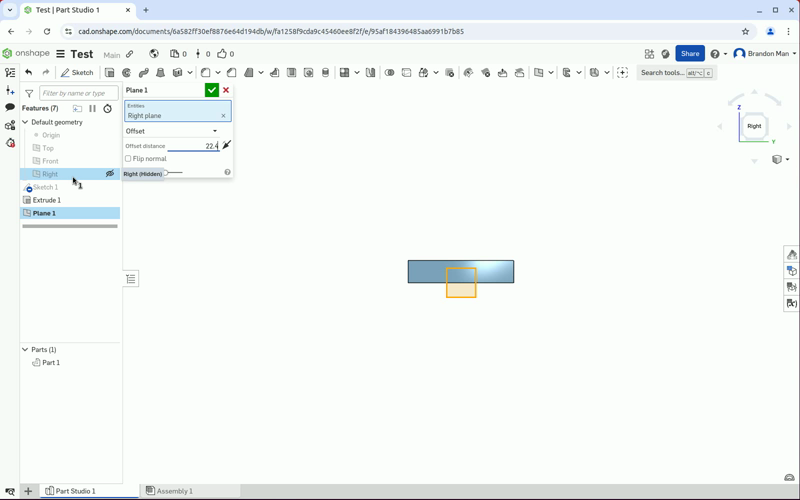
key(enter, 2)
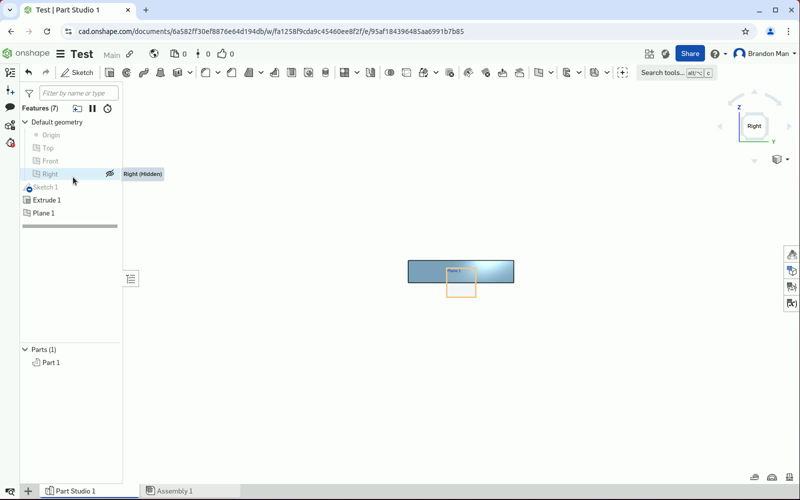
key(shift+s)
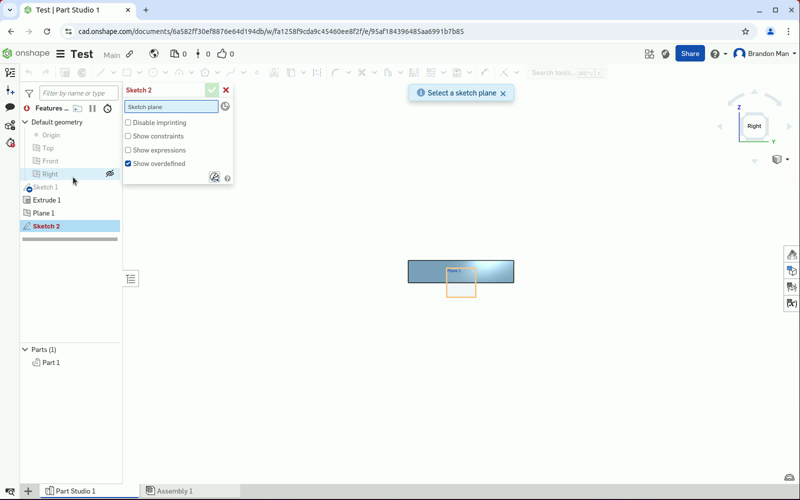
mouse_move(73, 215)
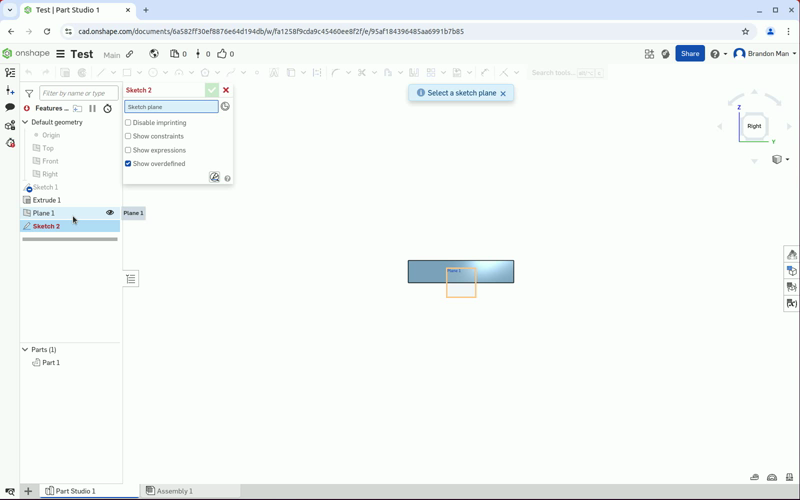
click(73, 215)
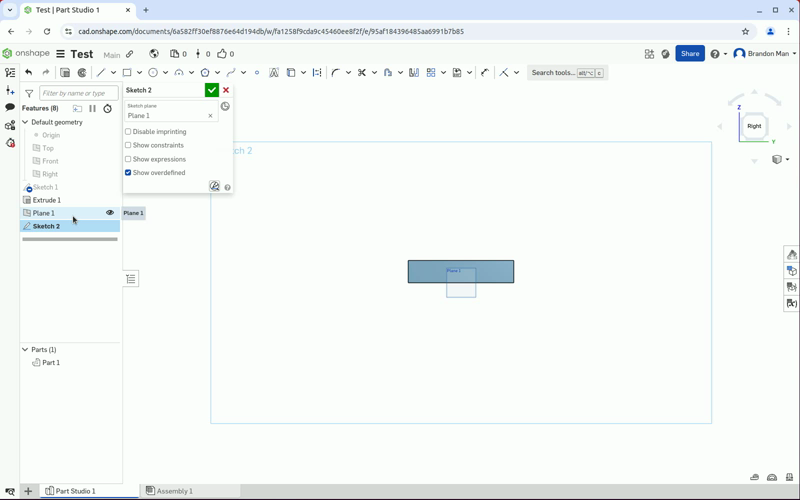
mouse_move(73, 352)
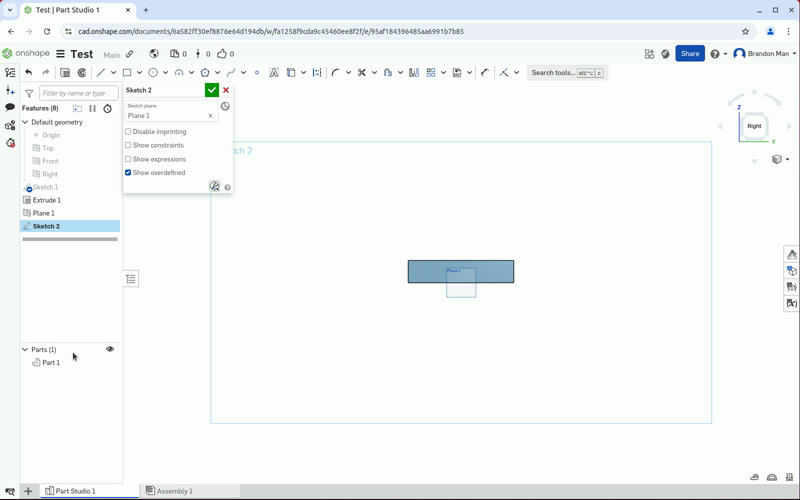
key(y)
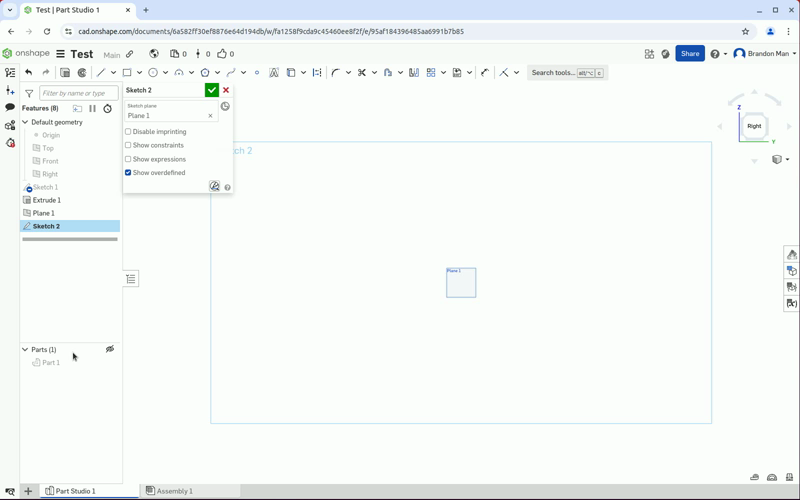
key(l)
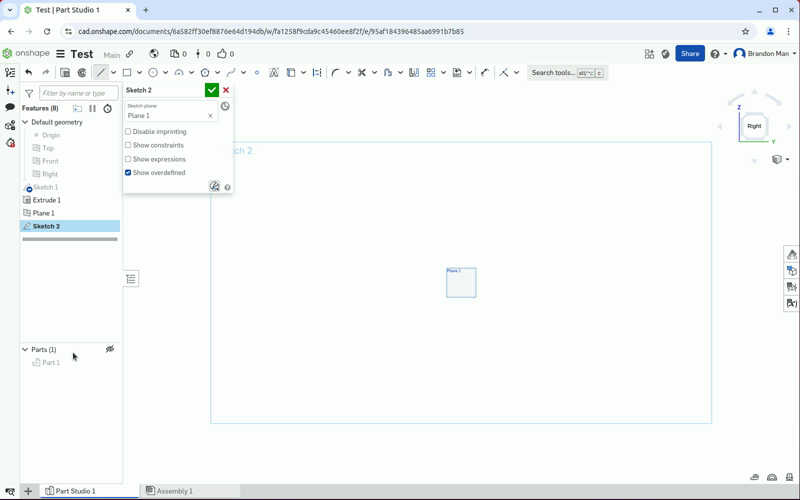
key_down(shift)
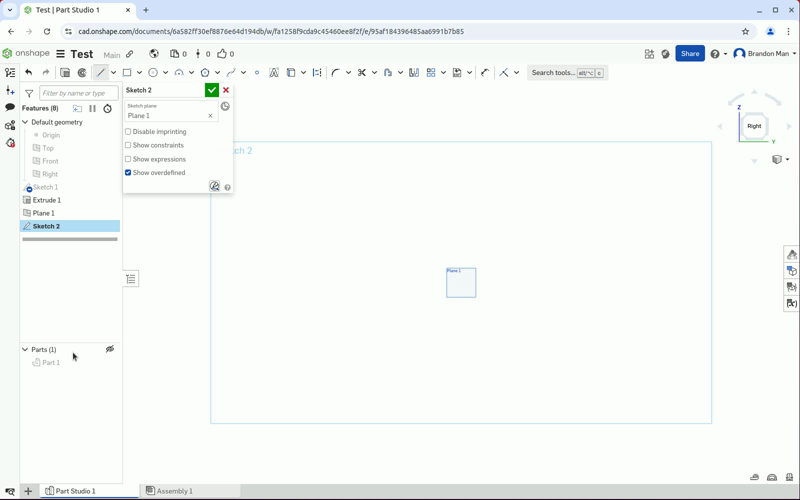
mouse_move(407, 282)
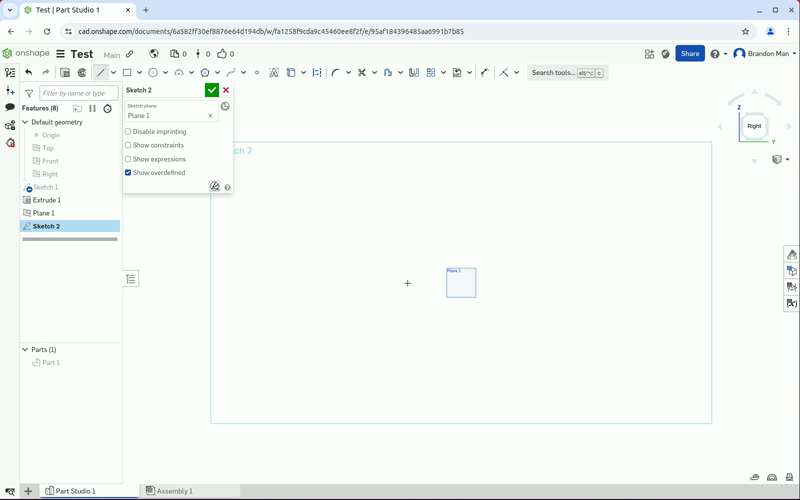
click(407, 282)
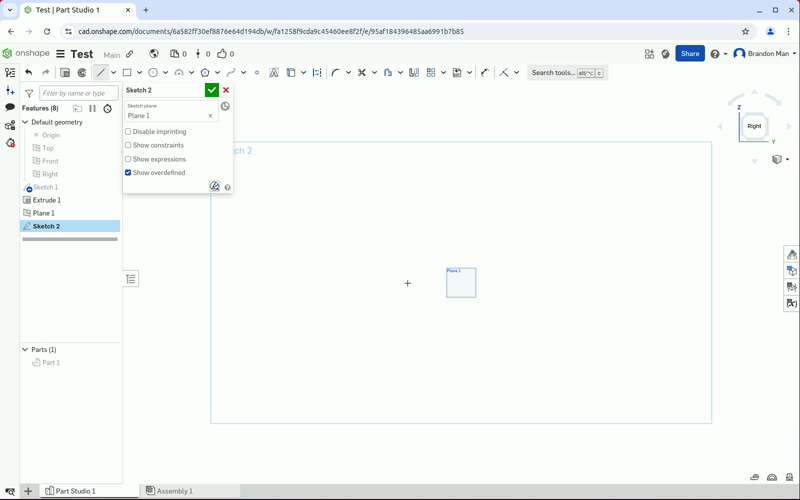
key_up(shift)
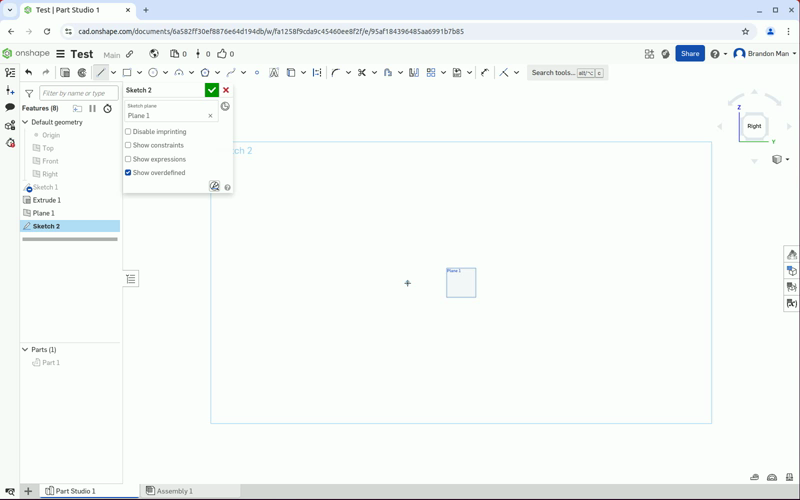
key_down(shift)
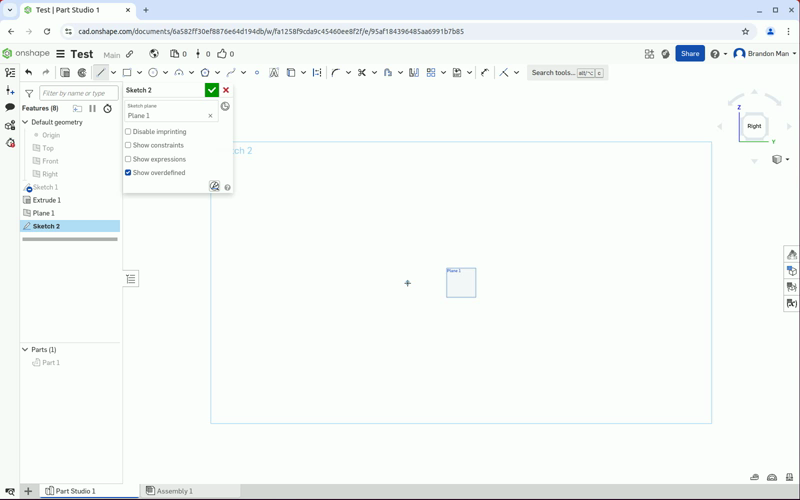
mouse_move(513, 282)
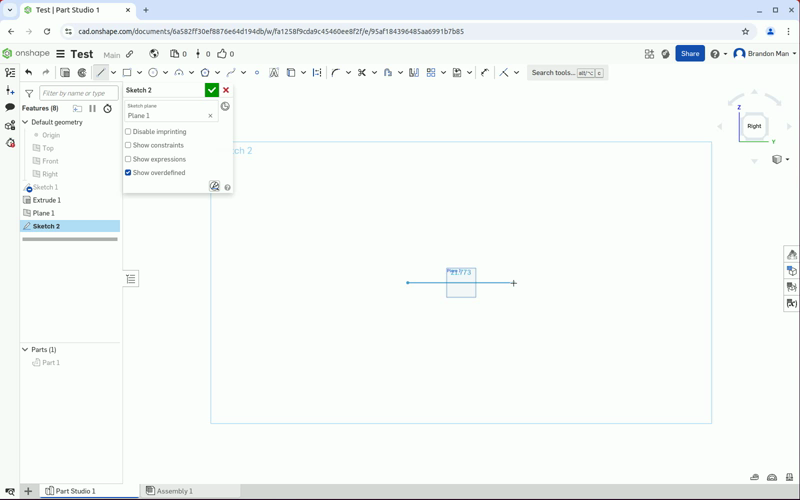
click(513, 282)
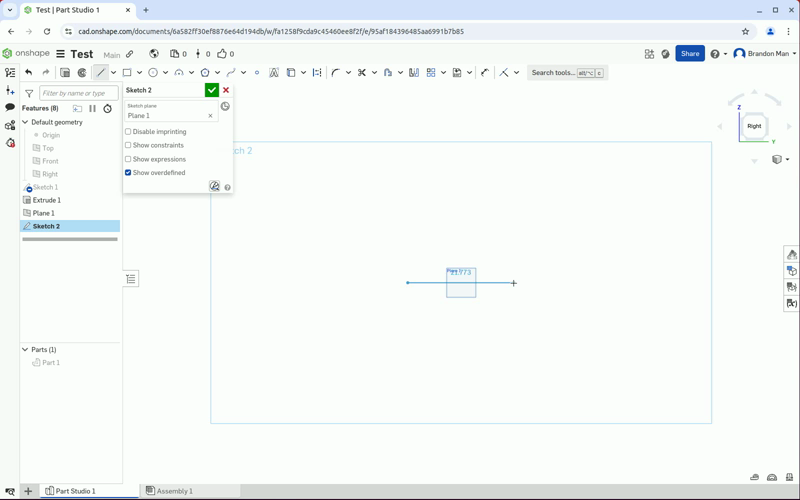
key_up(shift)
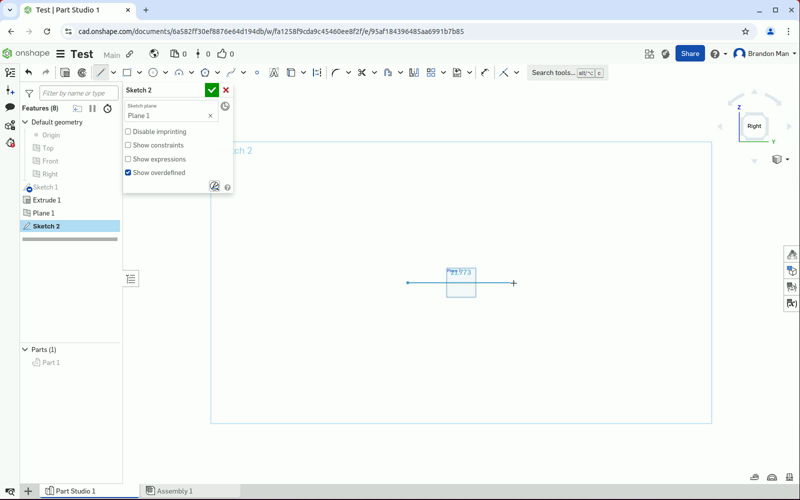
key_down(shift)
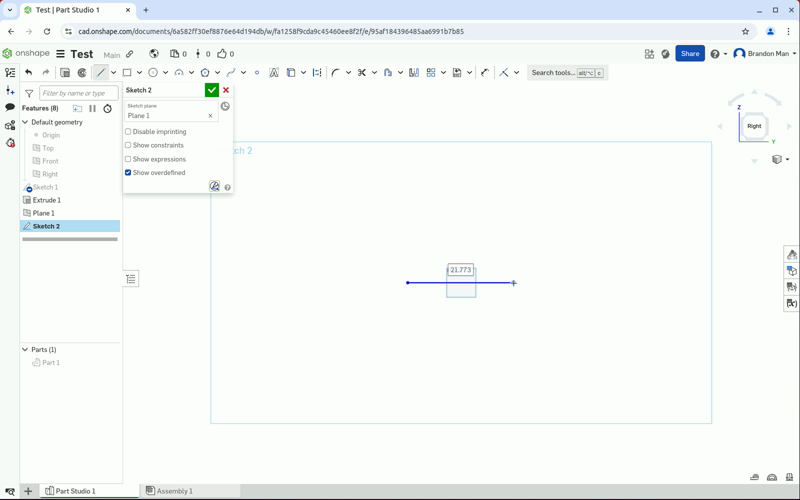
mouse_move(543, 282)
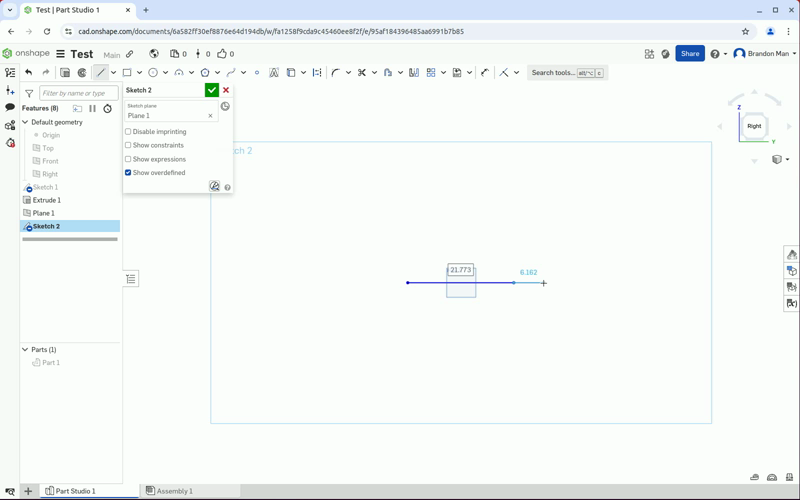
mouse_move(513, 260)
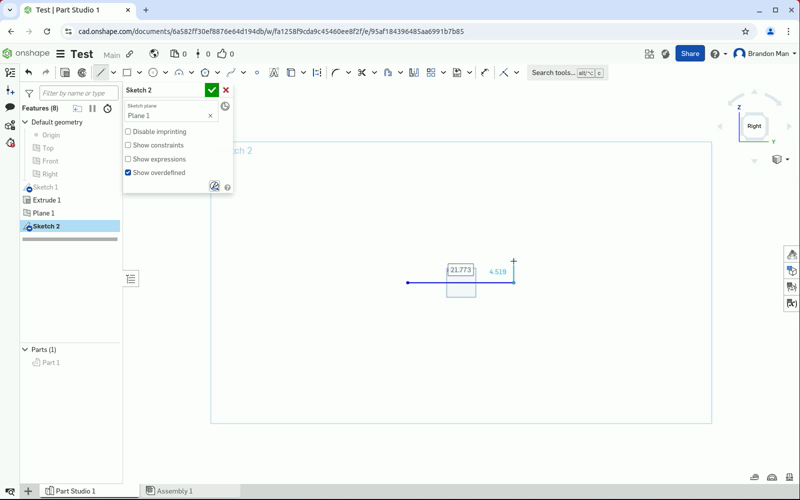
click(513, 260)
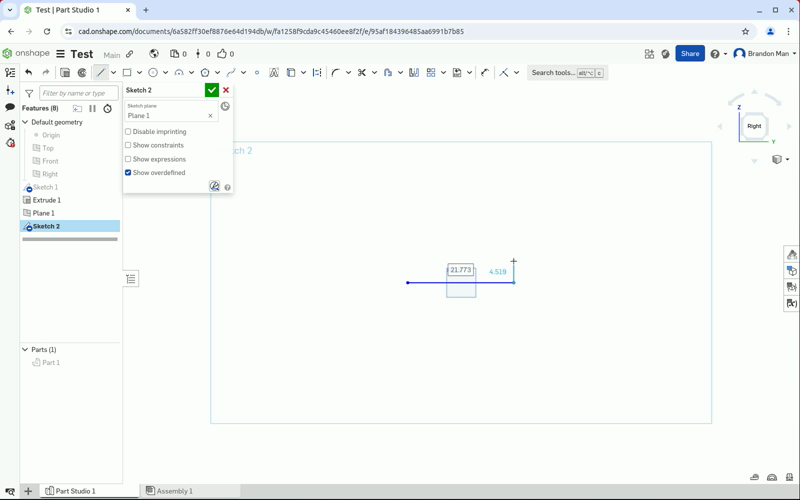
key_up(shift)
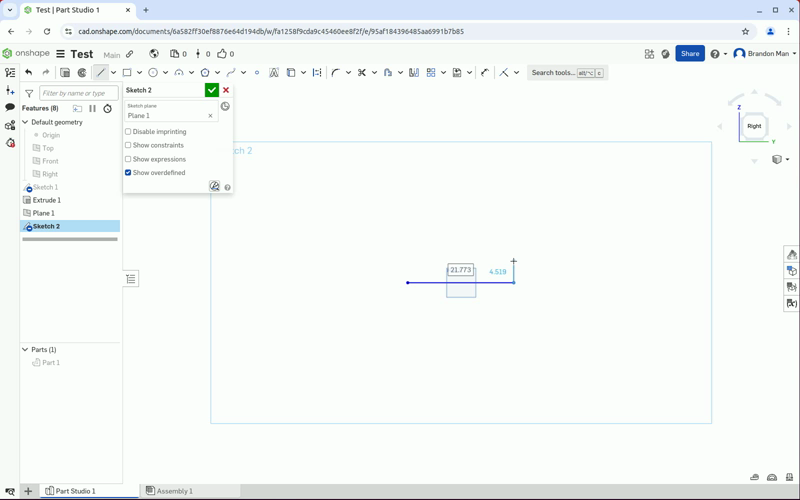
key_down(shift)
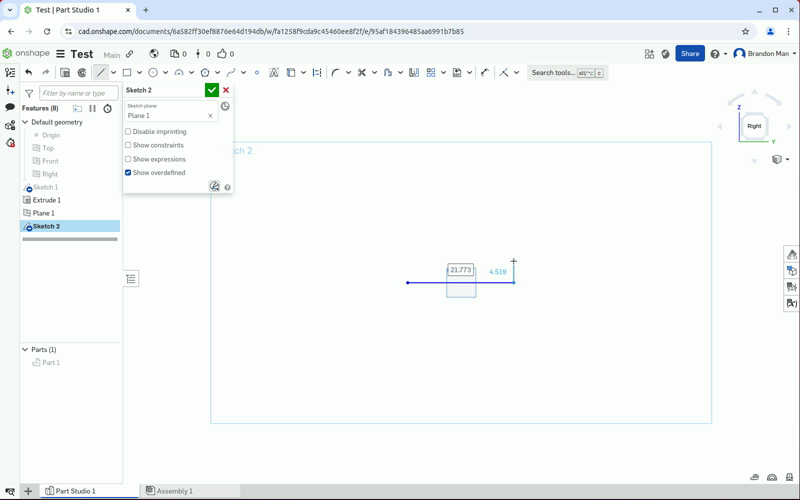
mouse_move(407, 260)
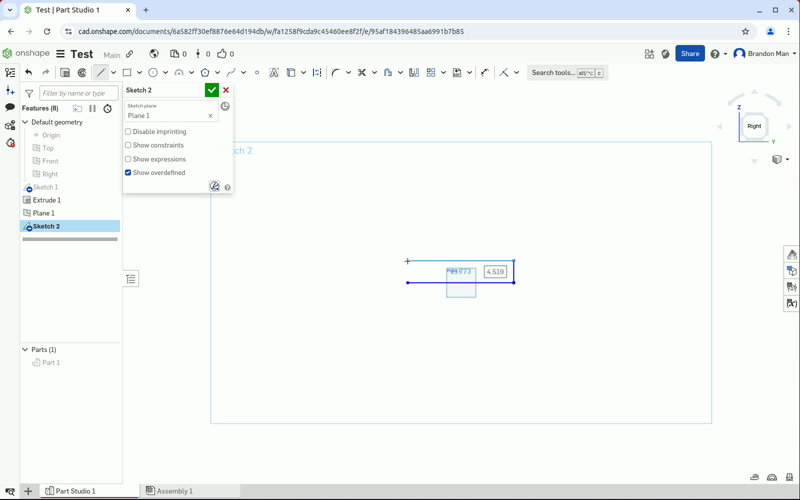
click(407, 260)
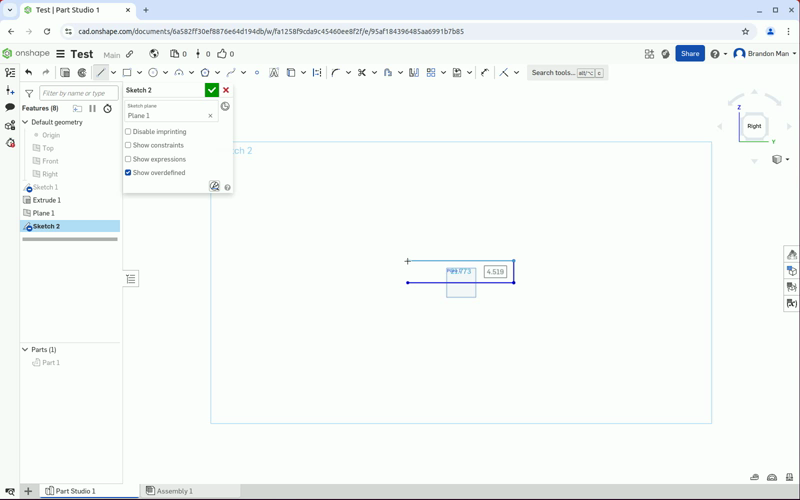
key_up(shift)
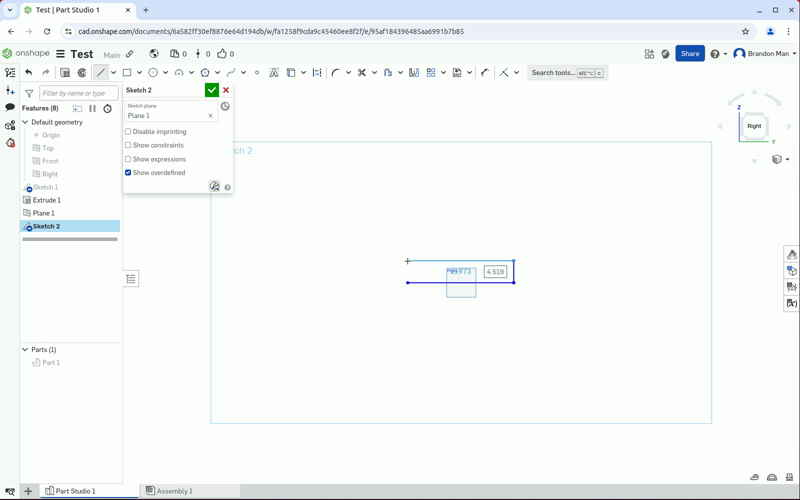
mouse_move(437, 260)
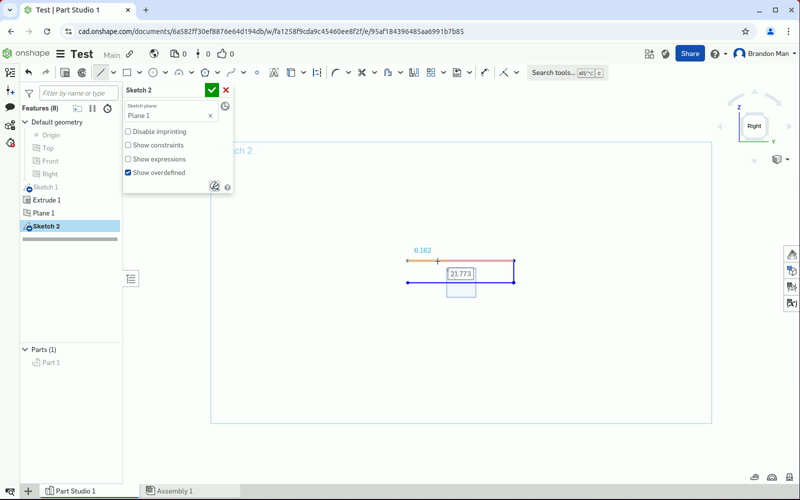
key_down(shift)
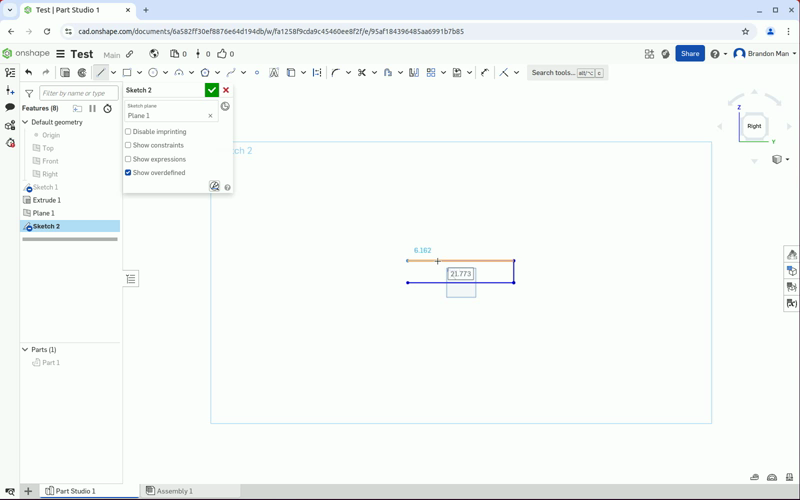
mouse_move(407, 282)
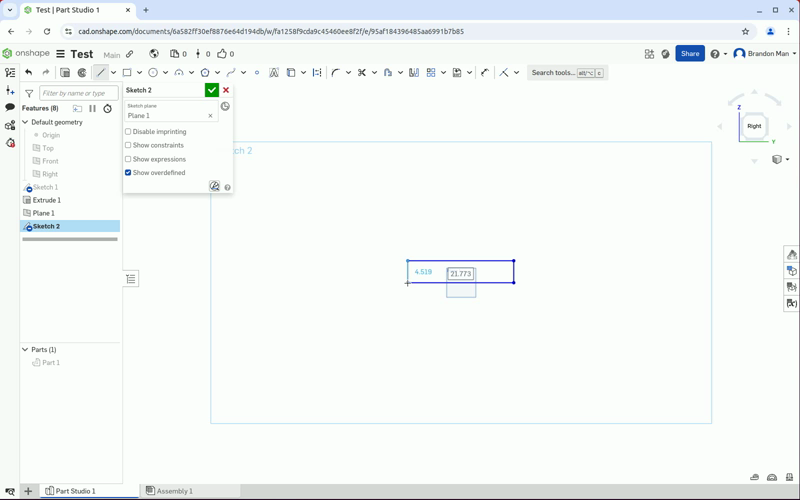
key_up(shift)
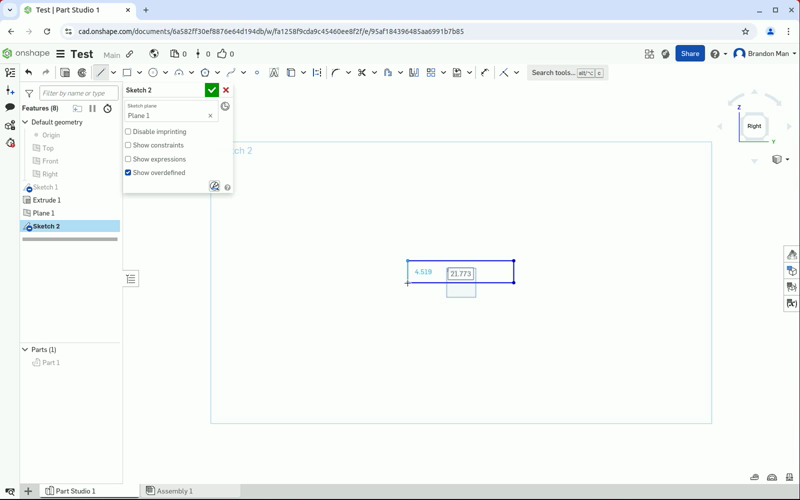
click(407, 282)
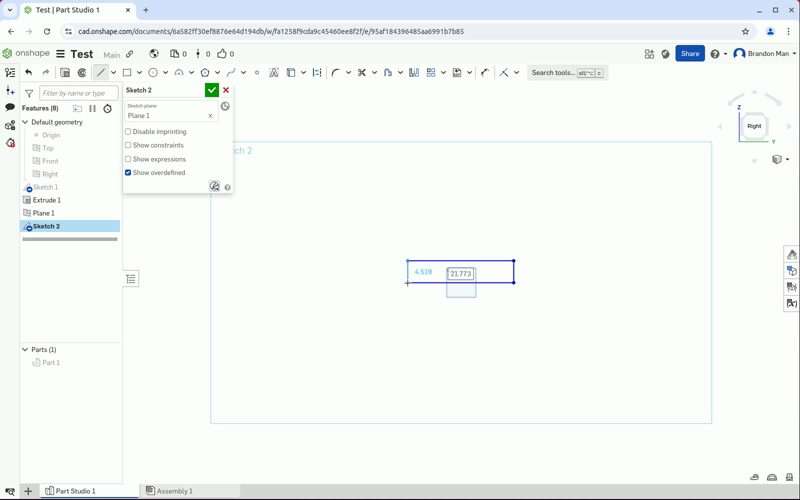
key(esc)
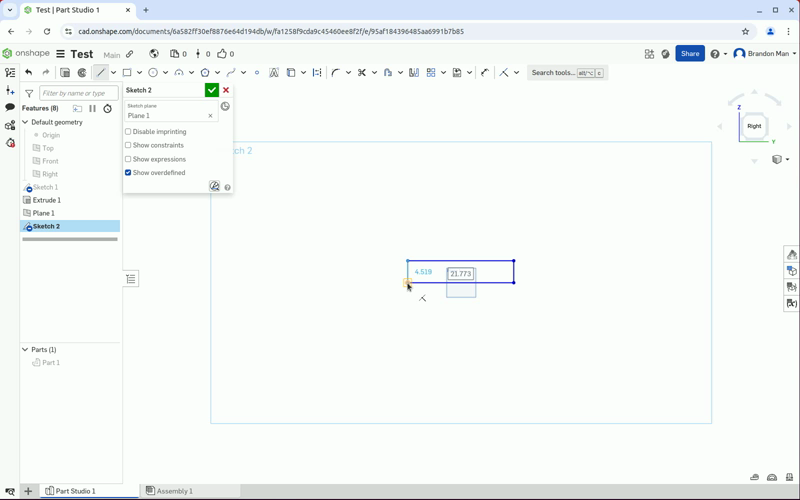
mouse_move(493, 280)
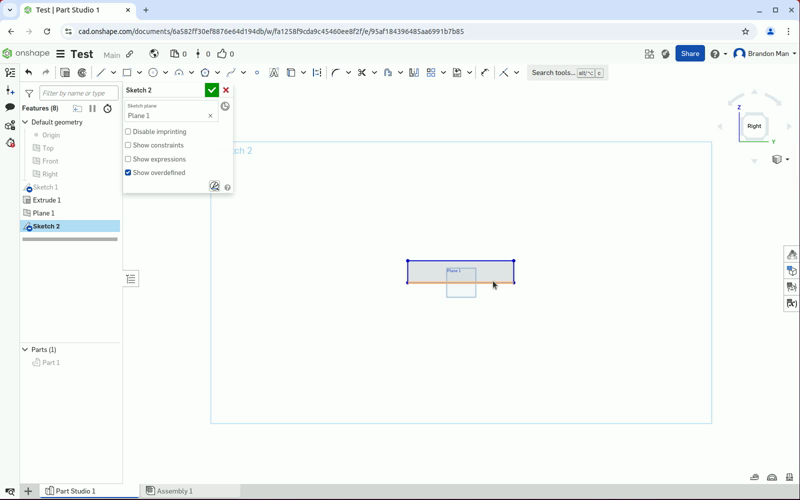
click(493, 280)
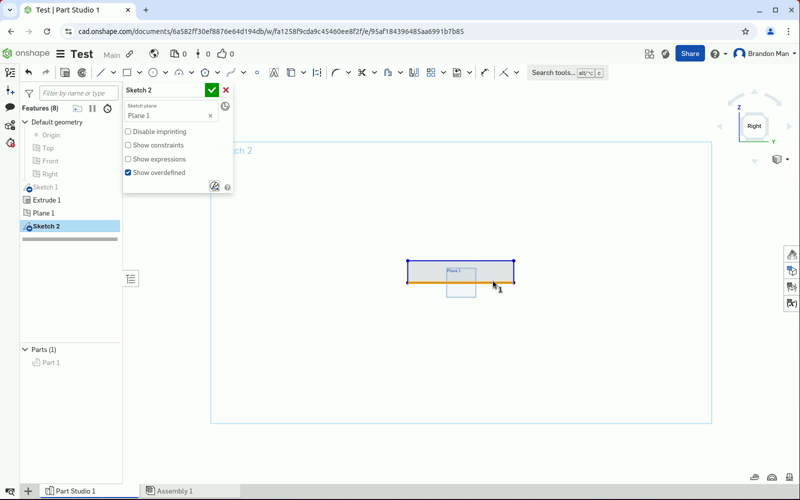
mouse_move(73, 352)
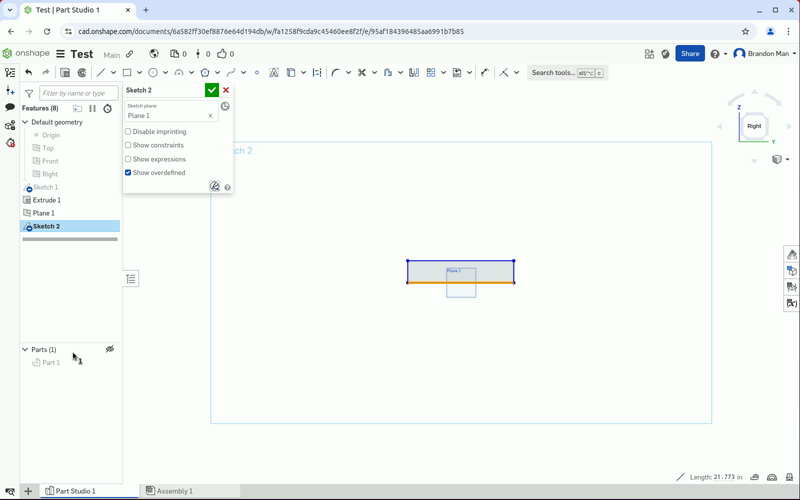
key(shift+y)
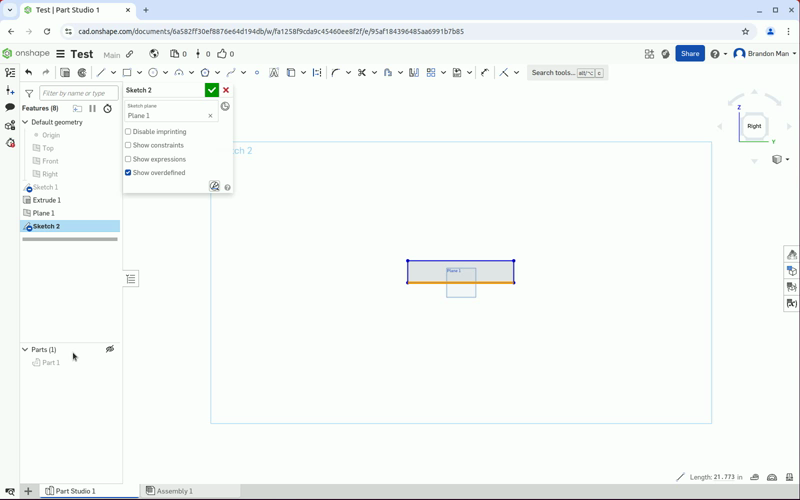
key(shift+e)
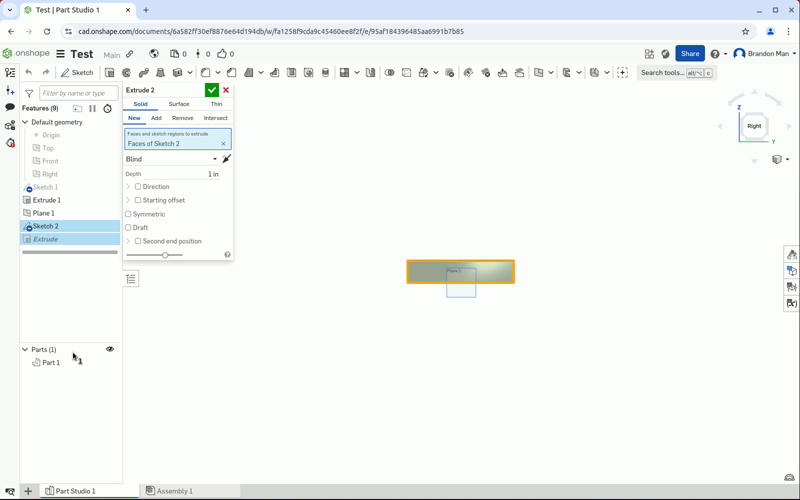
mouse_move(143, 106)
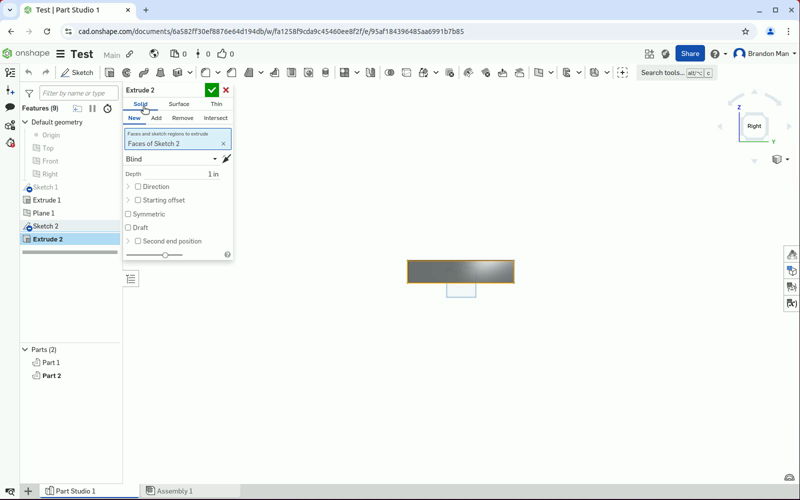
click(143, 106)
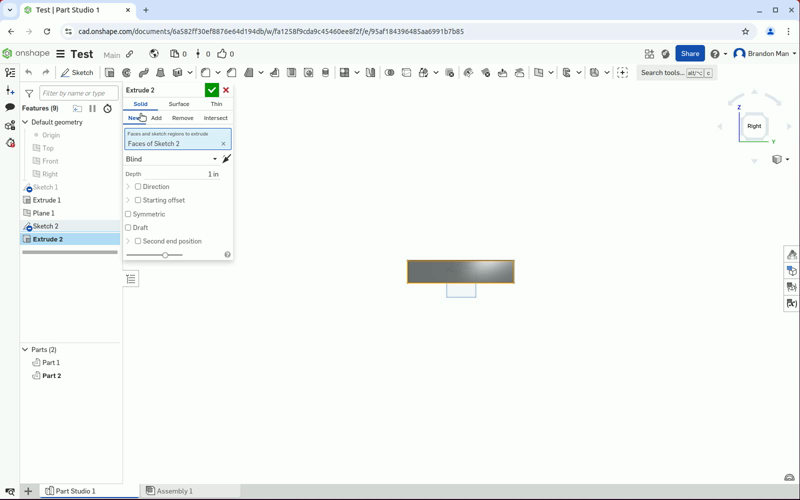
mouse_move(137, 120)
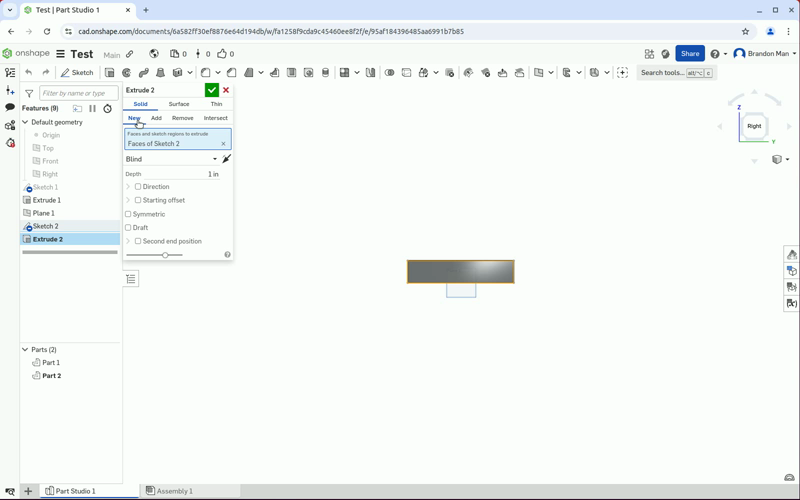
click(137, 120)
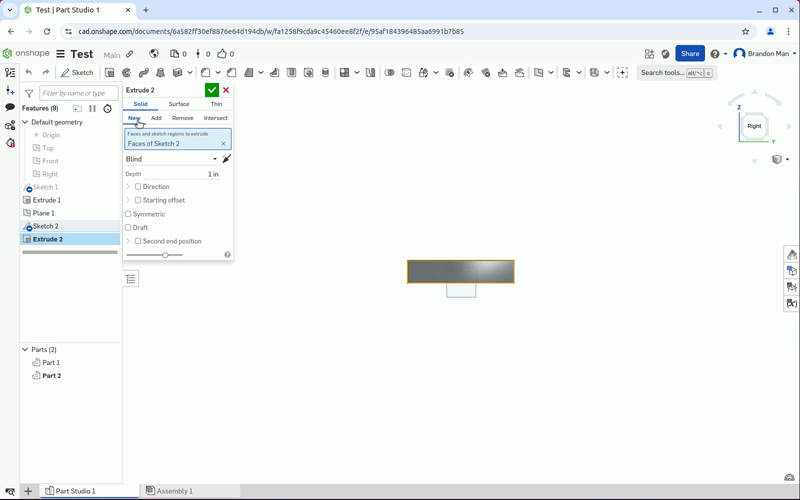
key(tab, 4)
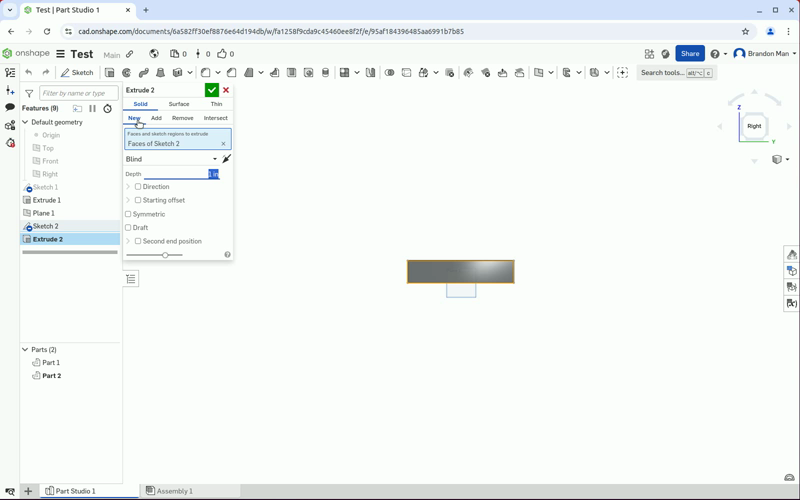
text(0.722)
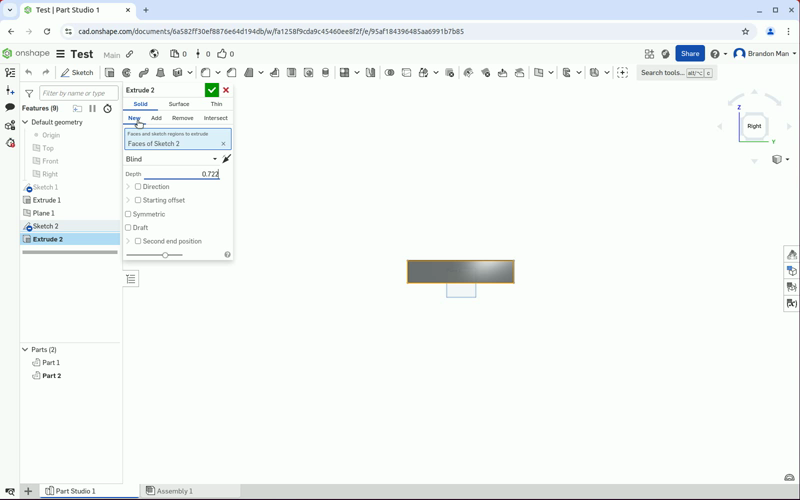
key(enter)
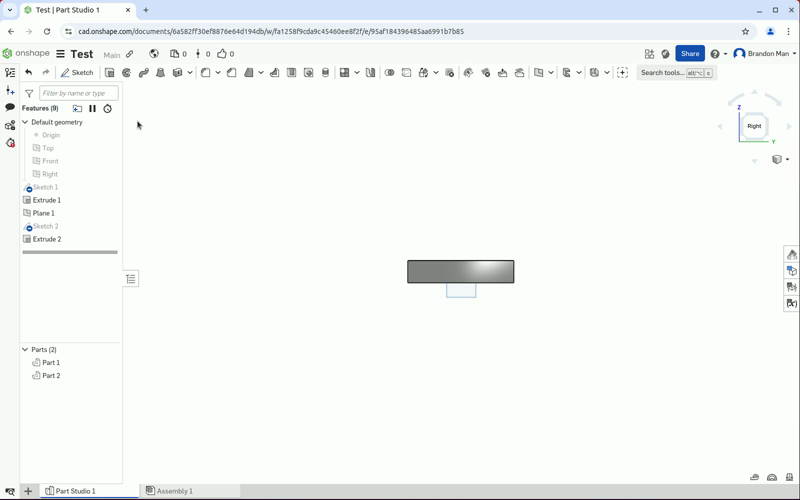
key(shift+h)
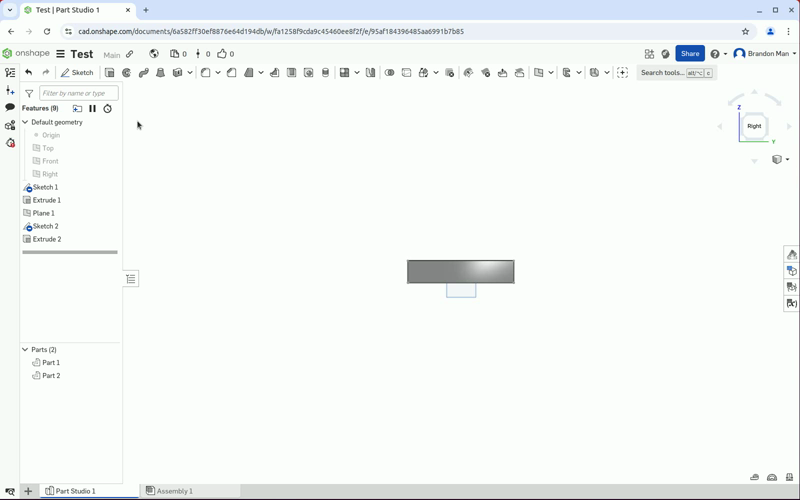
key(shift+h)
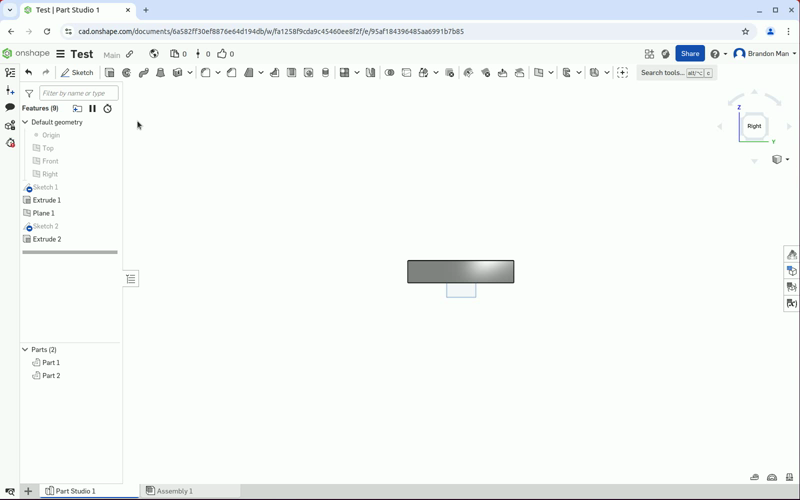
mouse_move(73, 189)
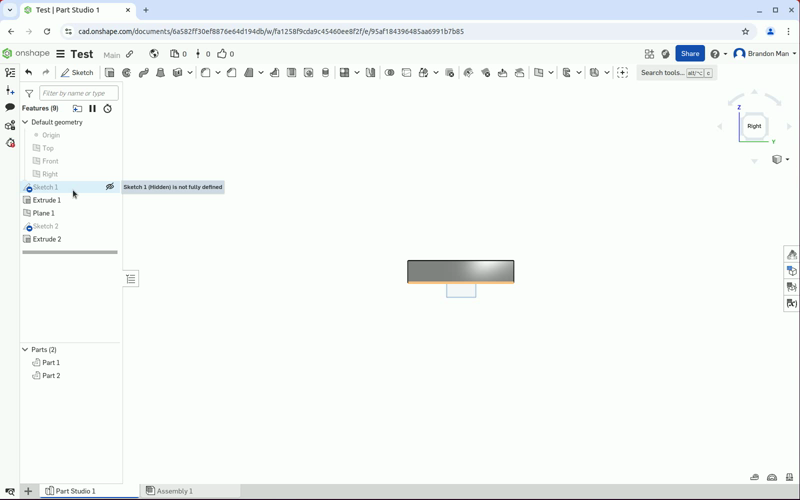
click(73, 189)
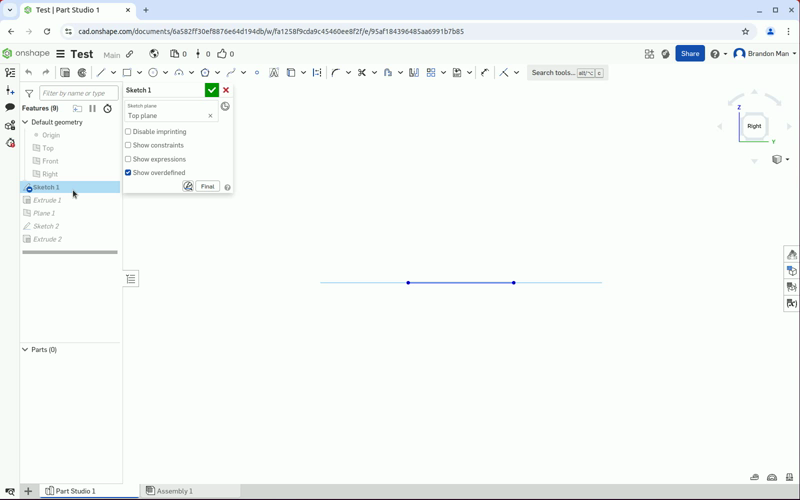
mouse_move(229, 92)
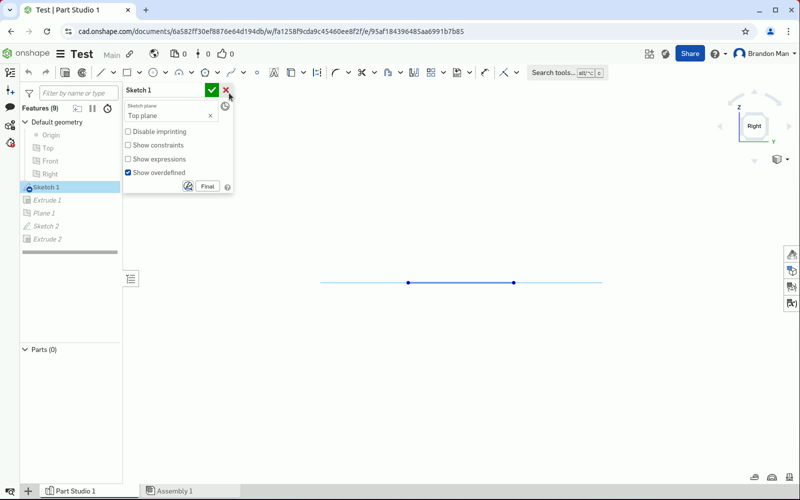
click(229, 92)
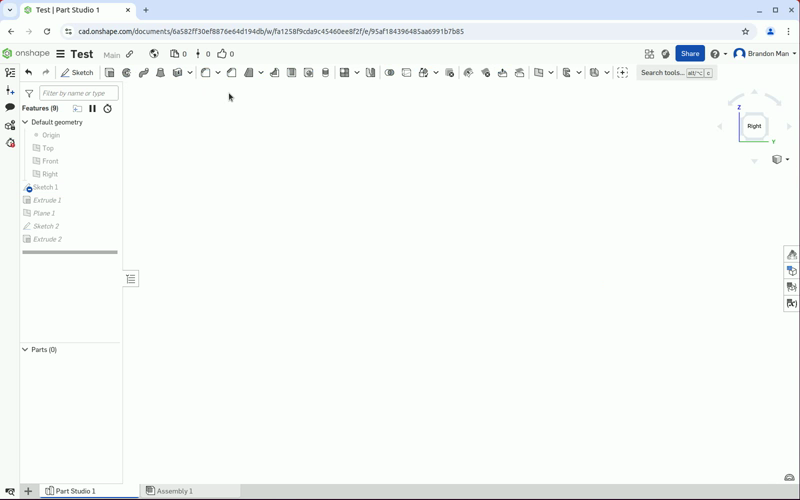
key(shift+s)
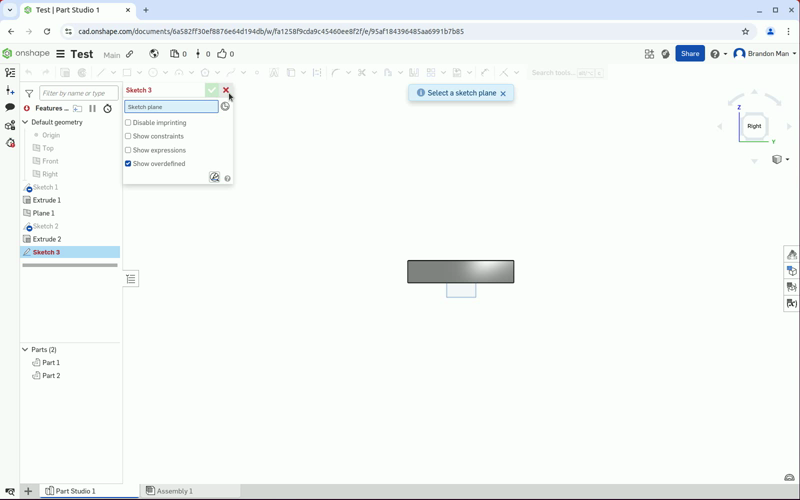
mouse_move(73, 215)
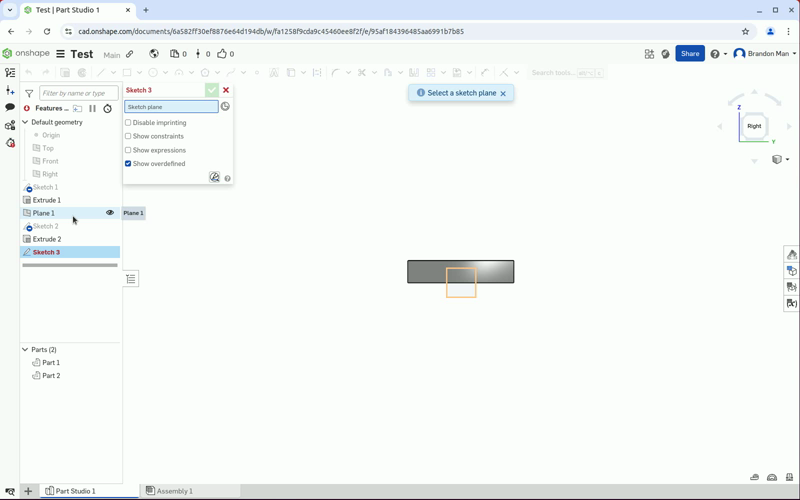
click(73, 215)
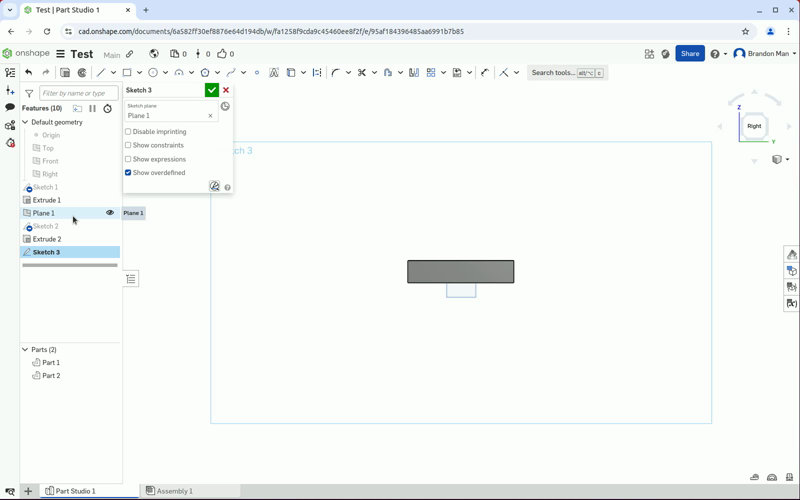
mouse_move(73, 352)
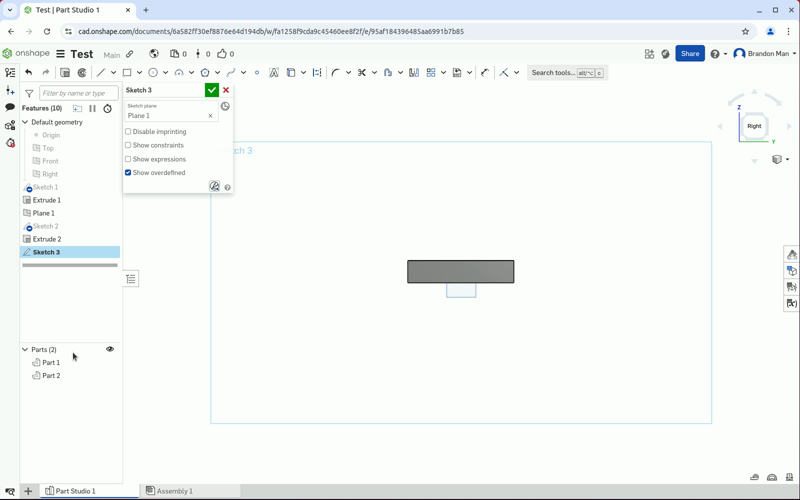
key(y)
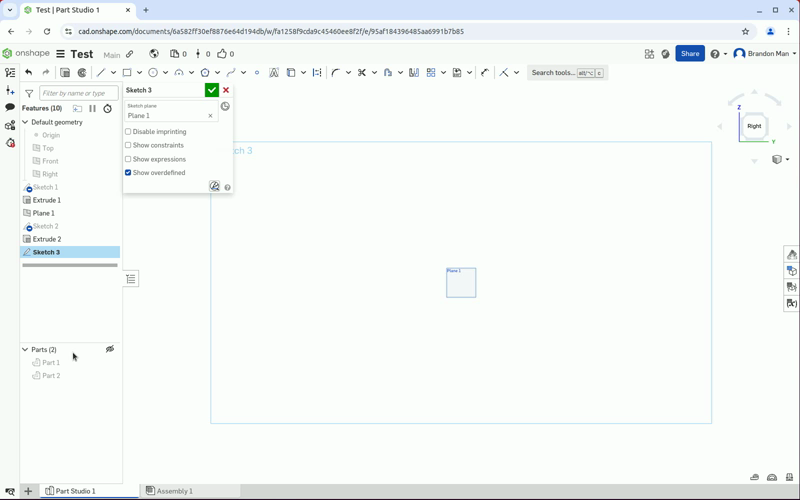
key(l)
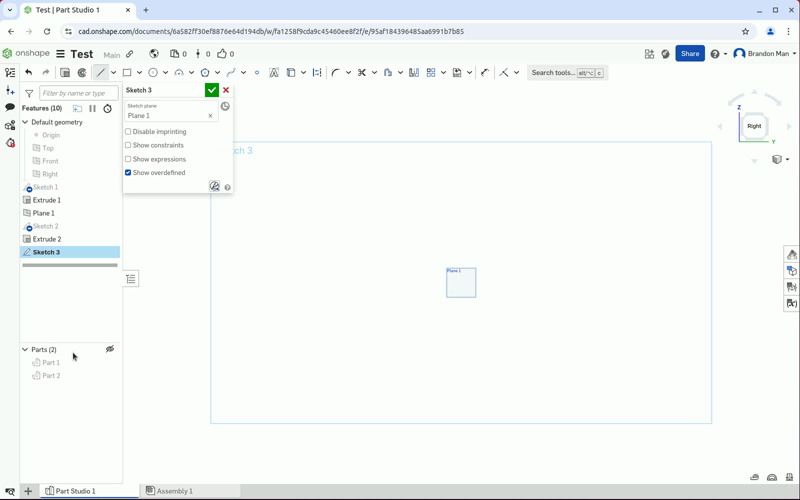
key_down(shift)
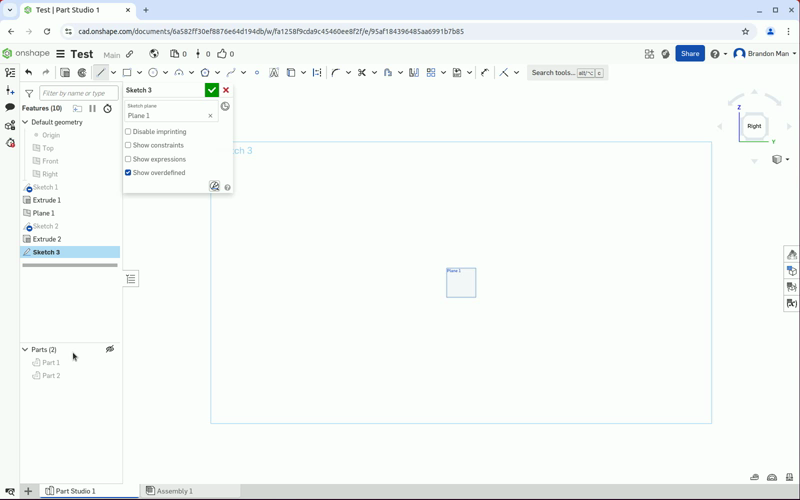
mouse_move(407, 260)
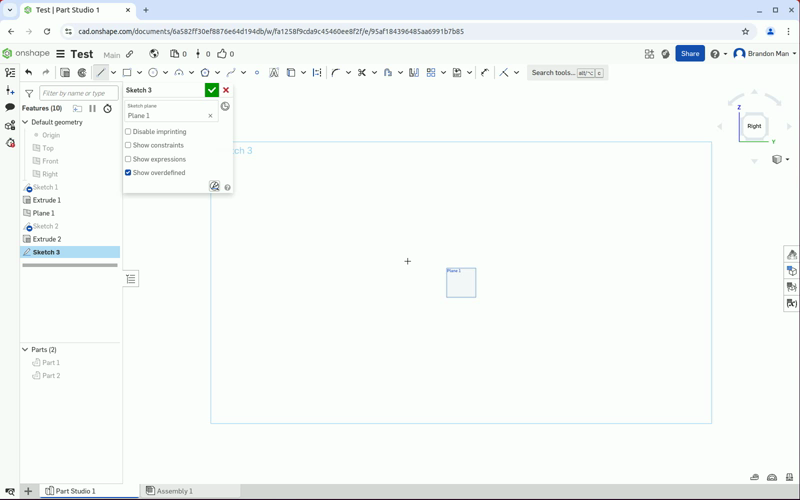
click(407, 260)
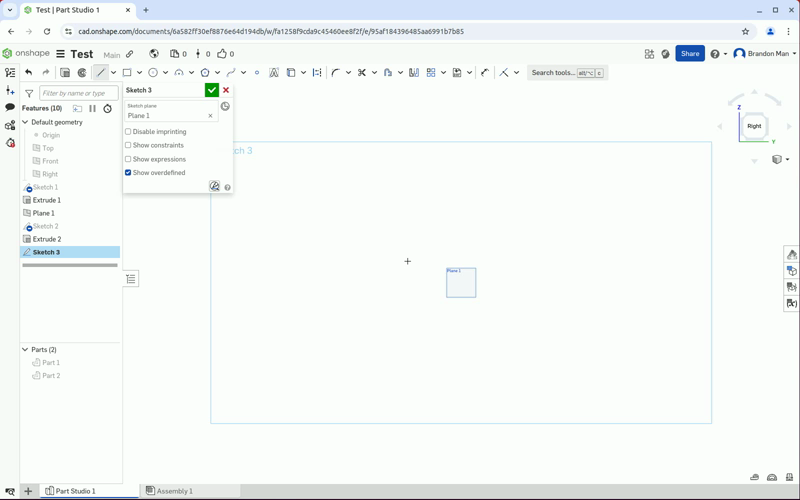
key_up(shift)
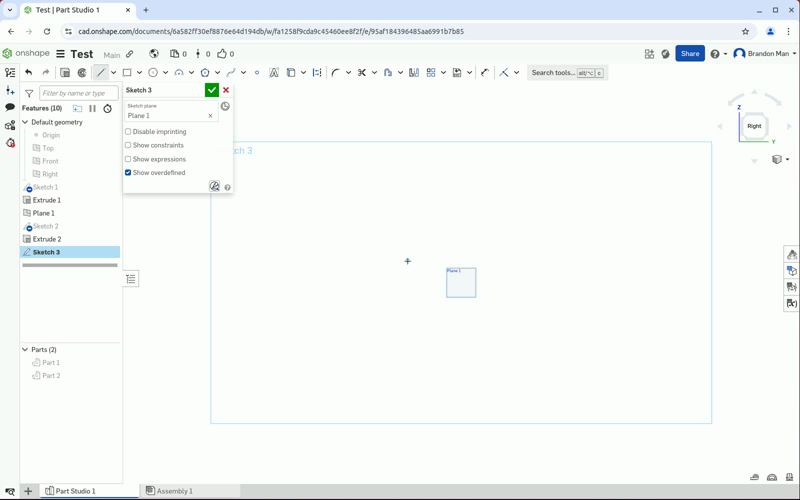
key_down(shift)
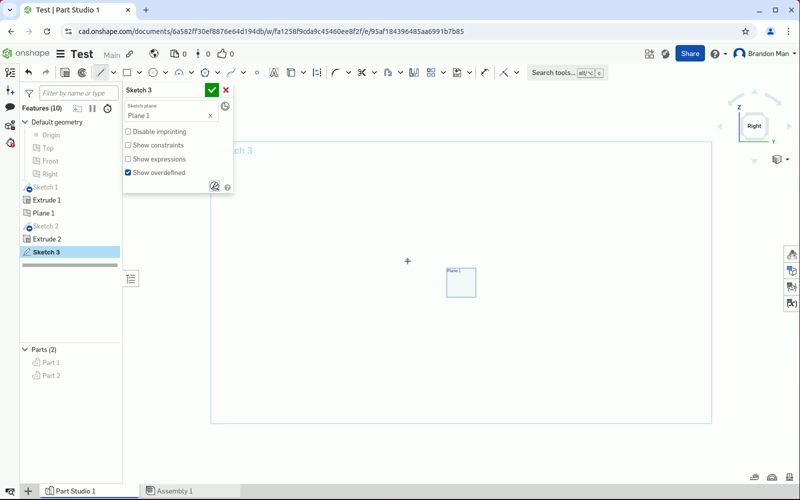
mouse_move(513, 260)
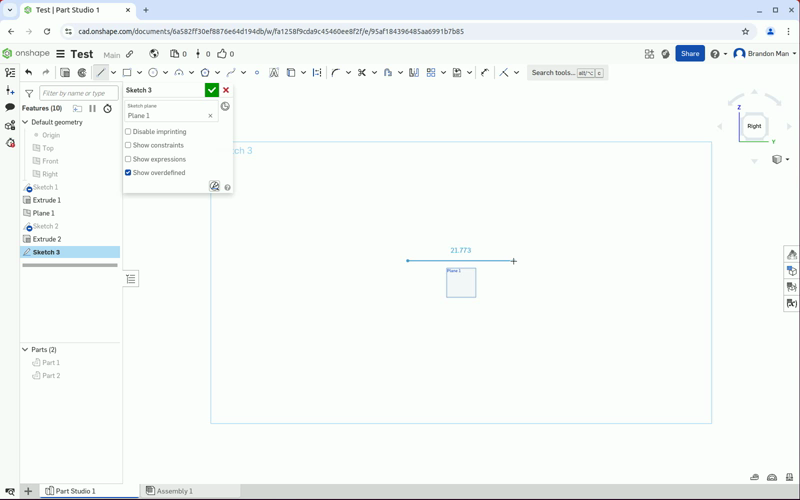
click(513, 260)
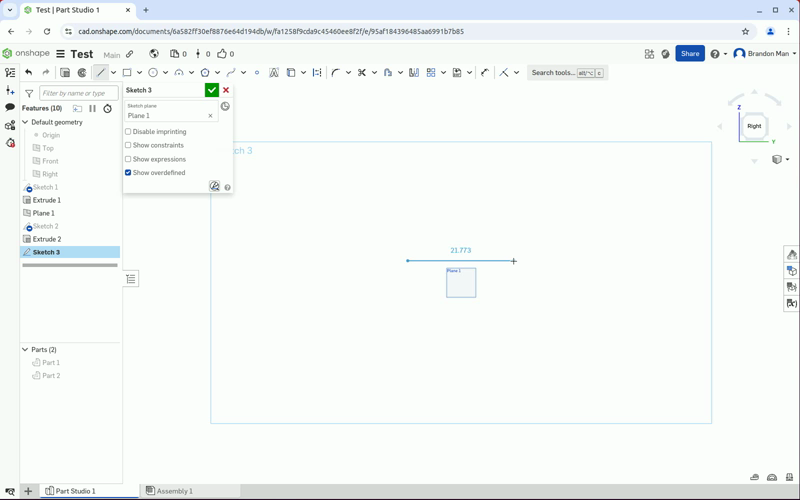
key_up(shift)
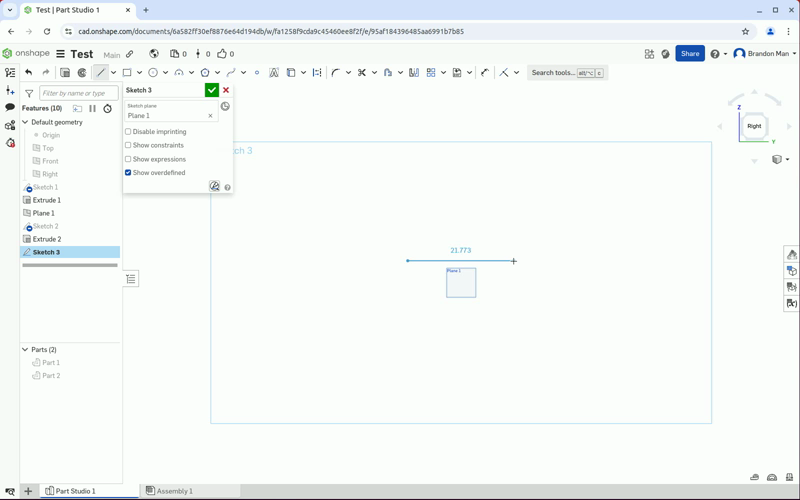
key_down(shift)
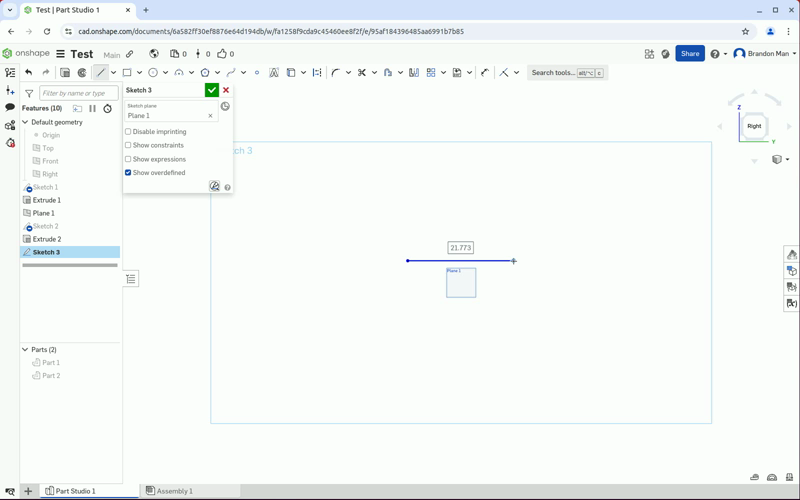
mouse_move(543, 260)
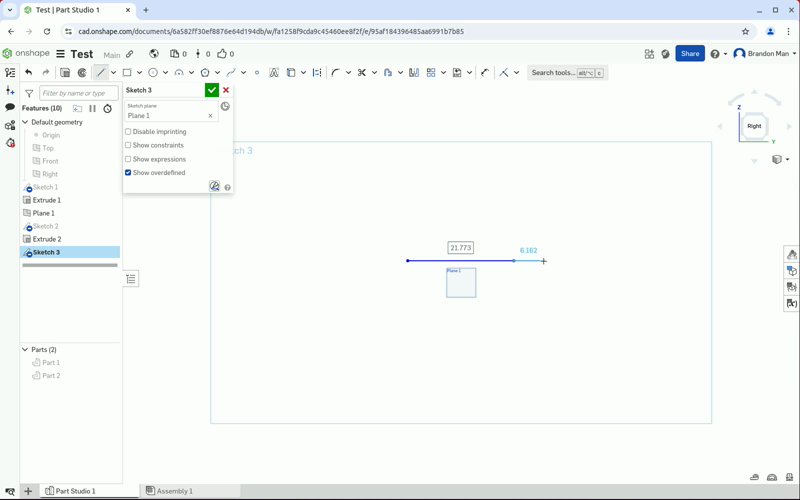
mouse_move(513, 257)
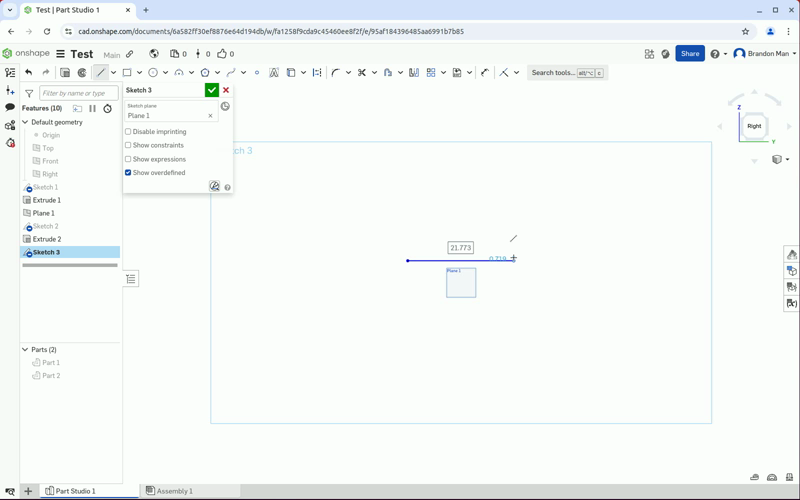
scroll(6)
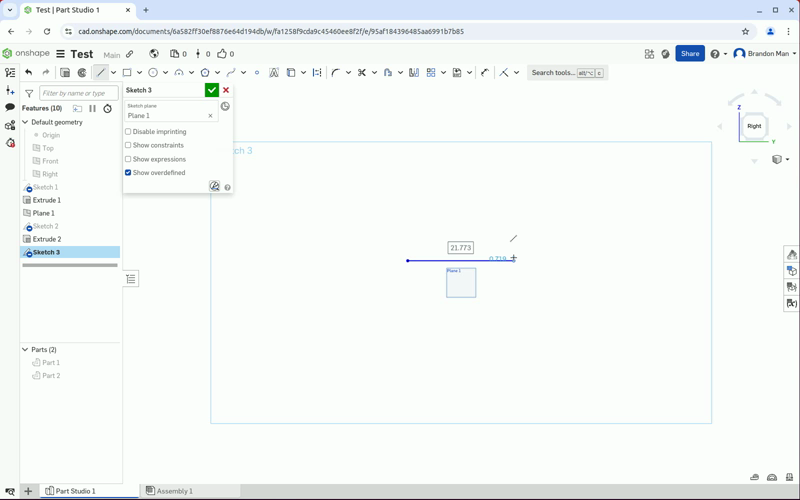
scroll(6)
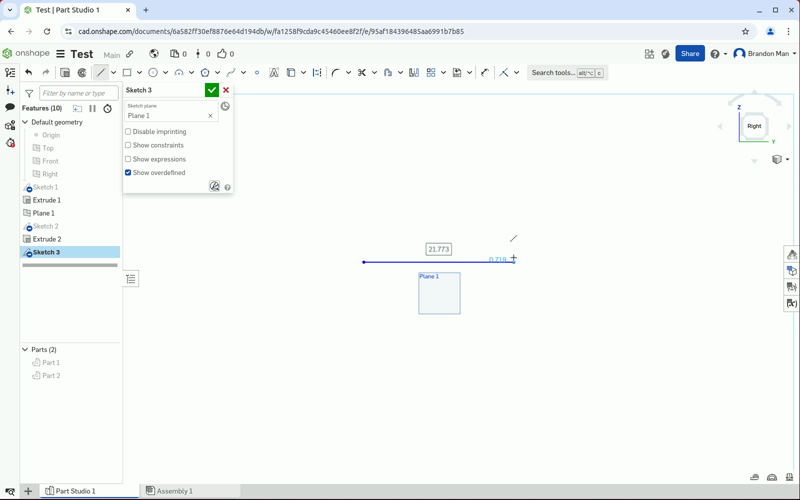
scroll(6)
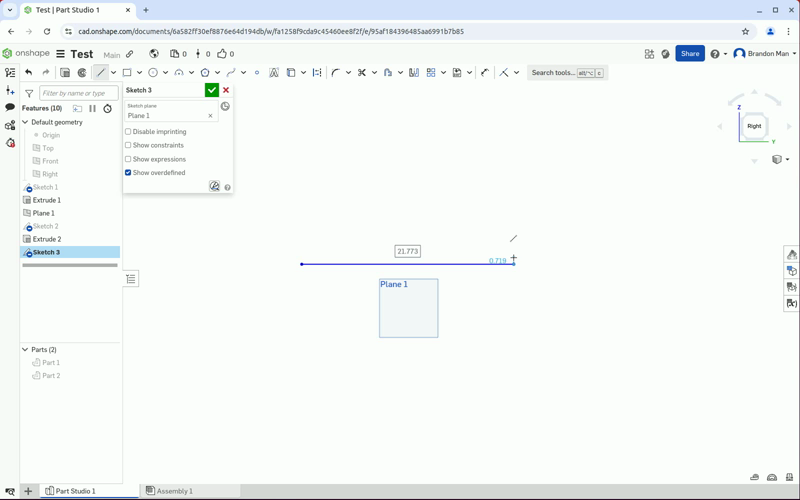
scroll(6)
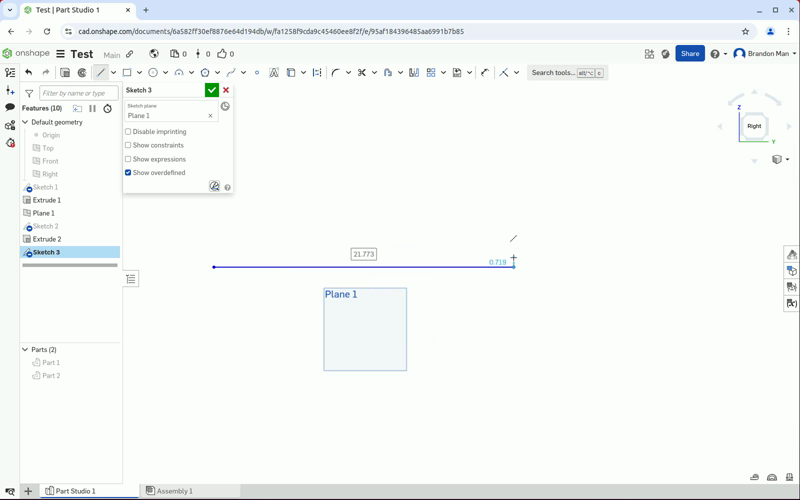
scroll(6)
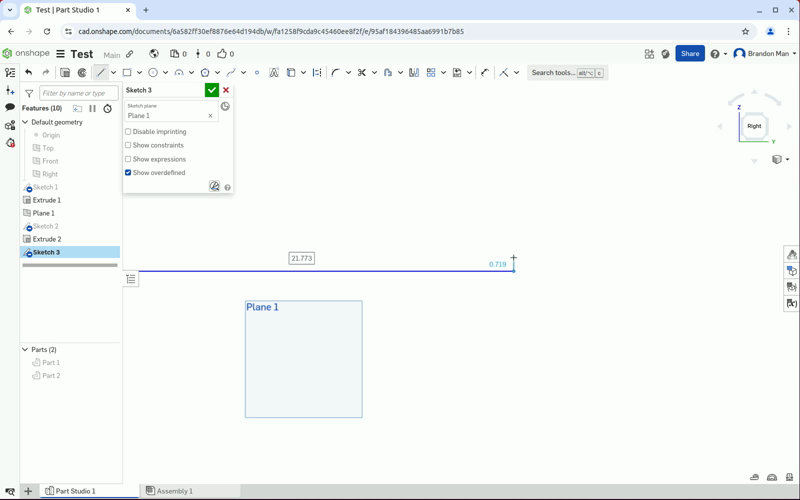
scroll(6)
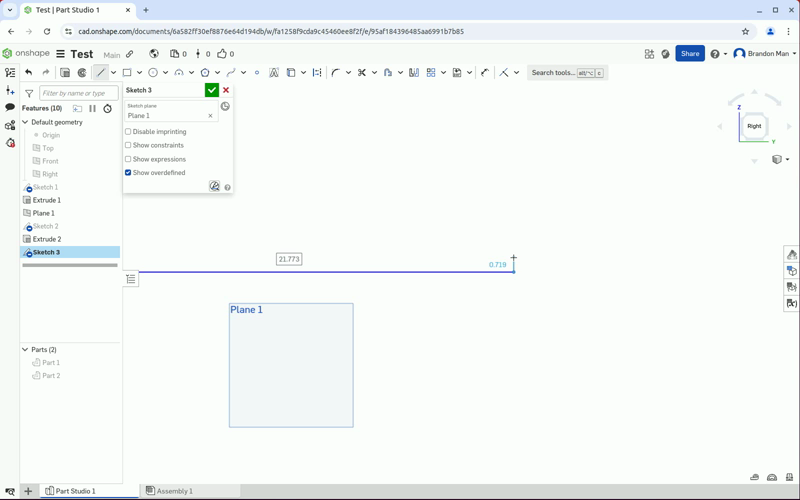
scroll(6)
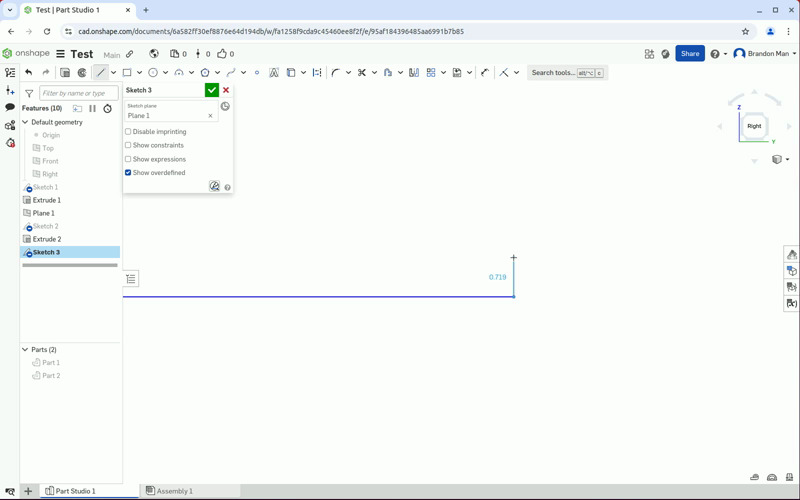
click(513, 257)
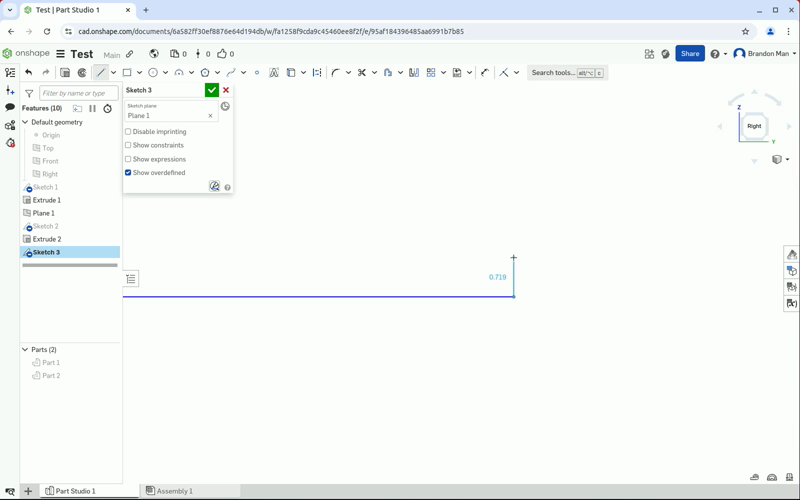
scroll(-6)
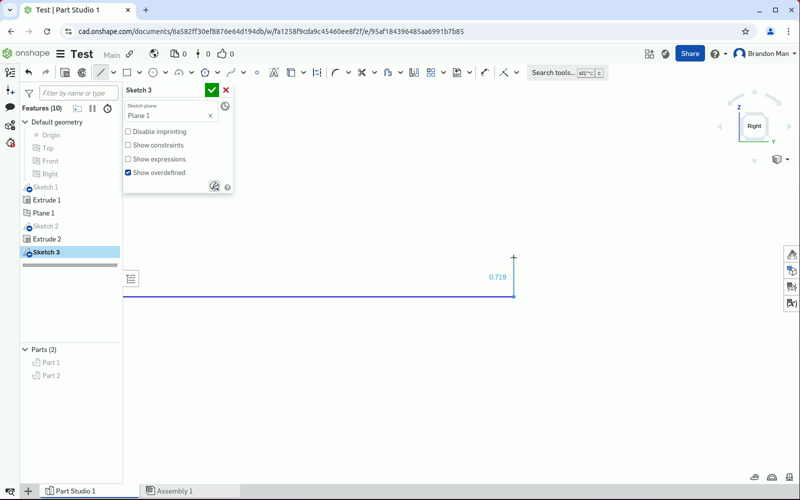
scroll(-6)
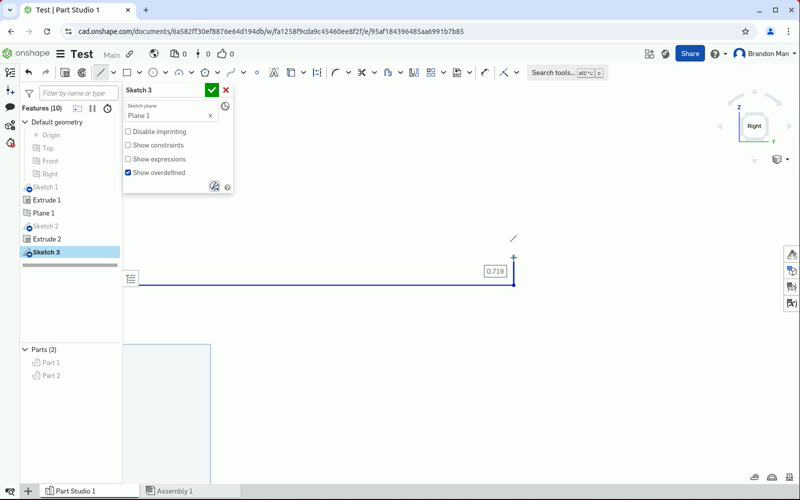
scroll(-6)
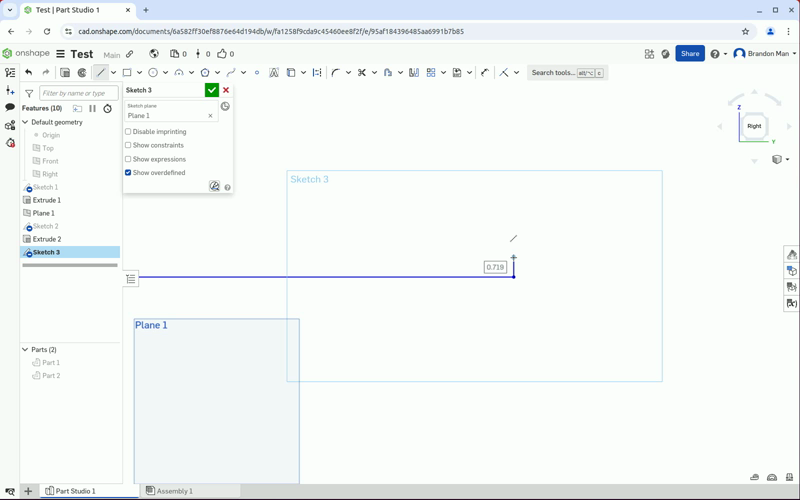
scroll(-6)
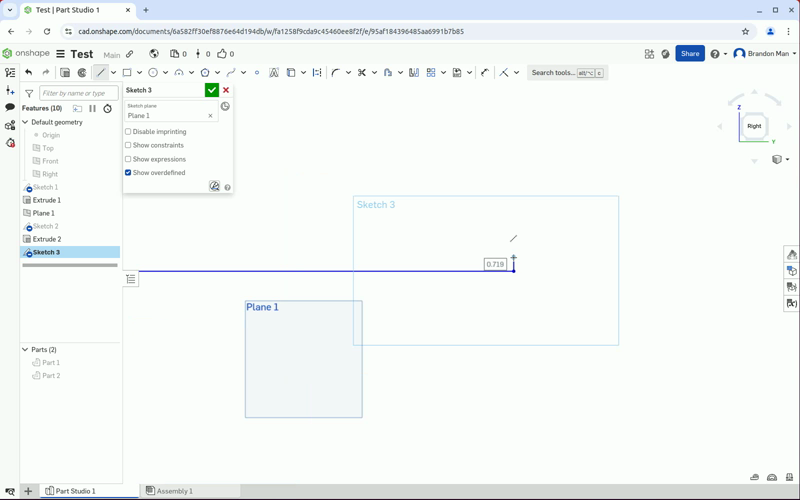
scroll(-6)
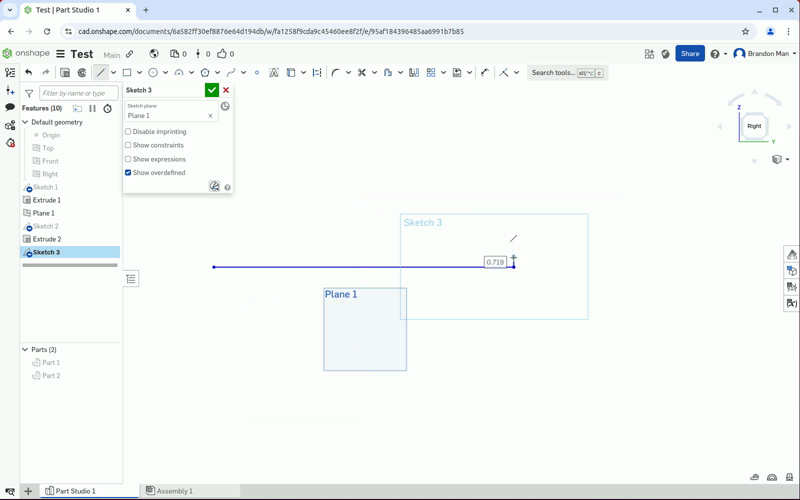
scroll(-6)
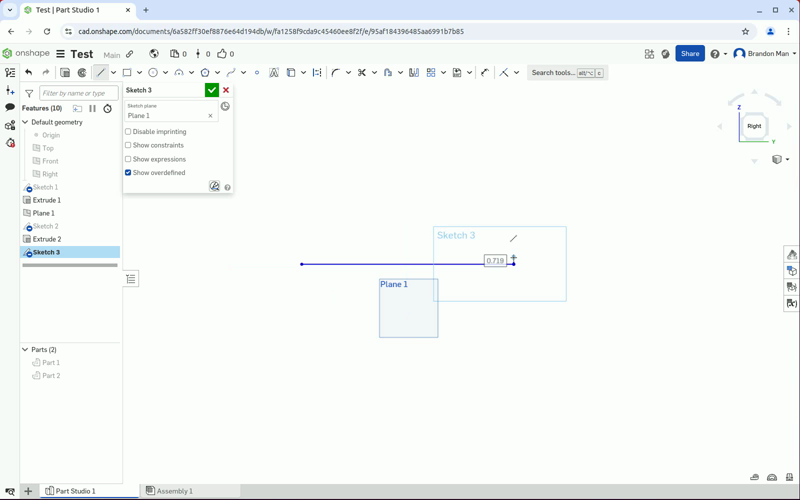
scroll(-6)
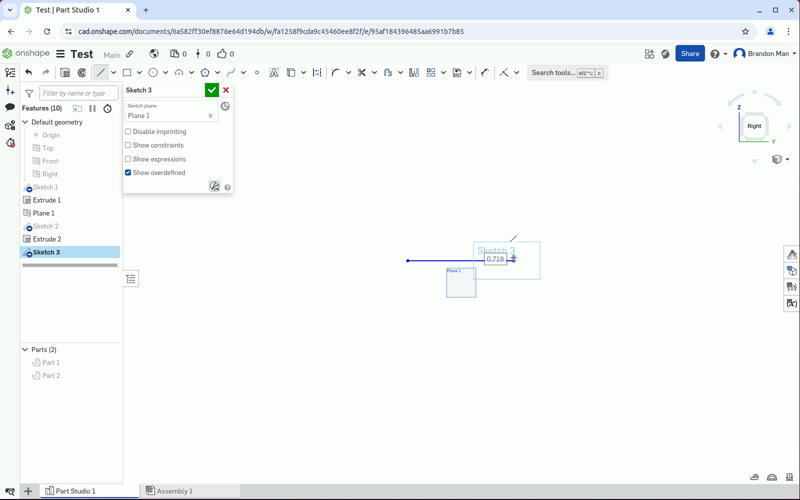
key_up(shift)
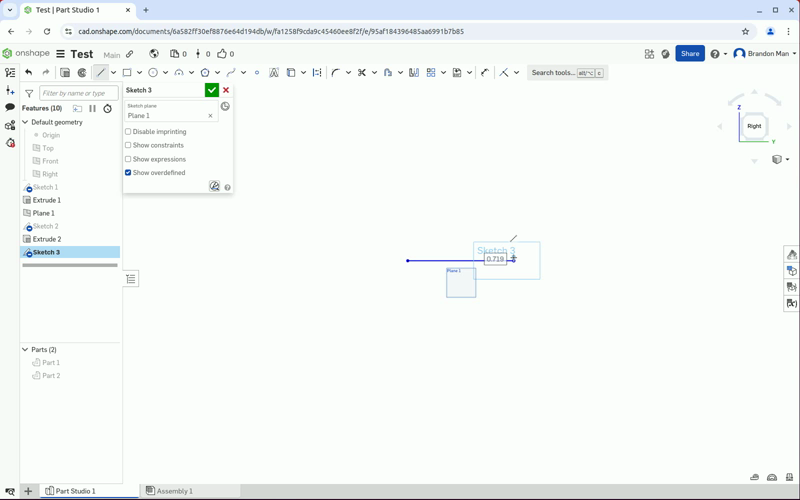
key_down(shift)
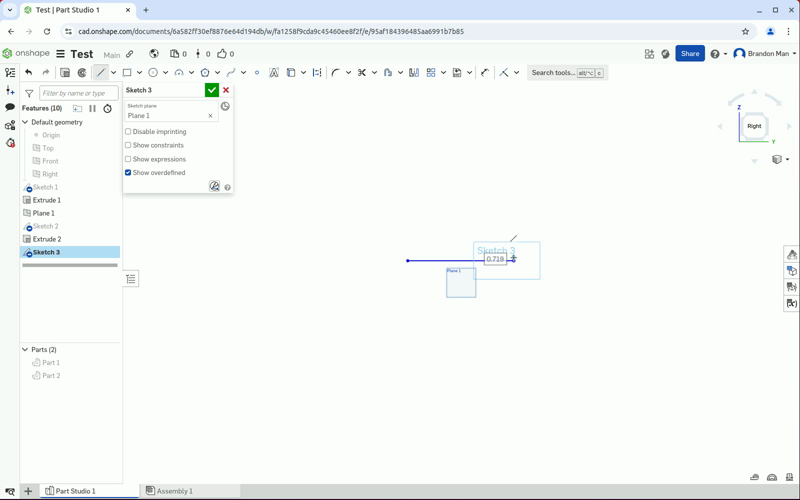
mouse_move(407, 257)
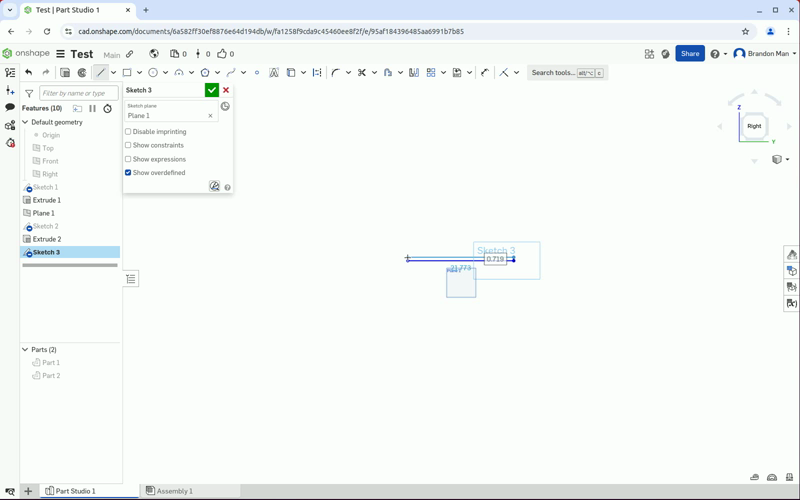
scroll(6)
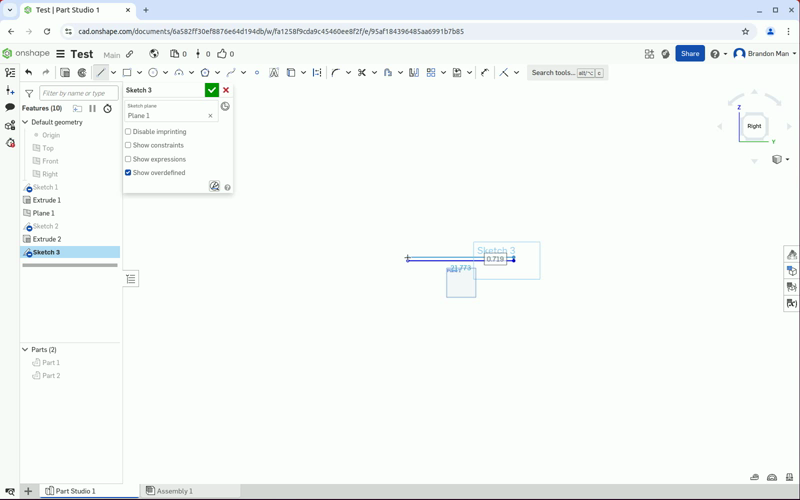
scroll(6)
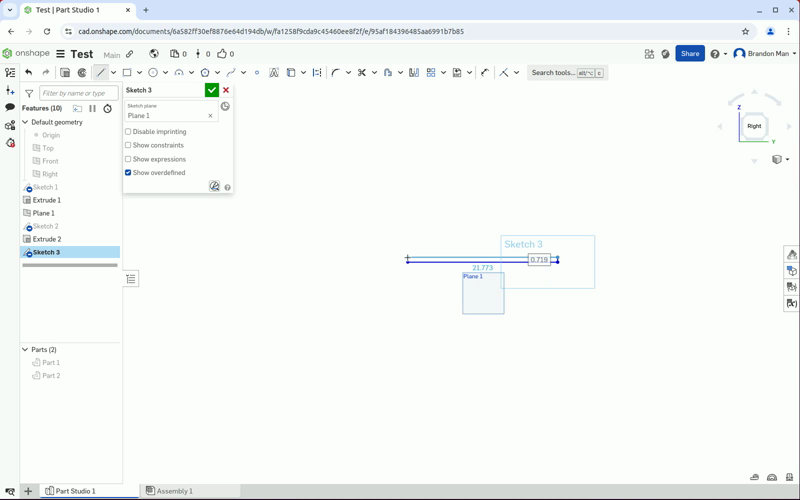
scroll(6)
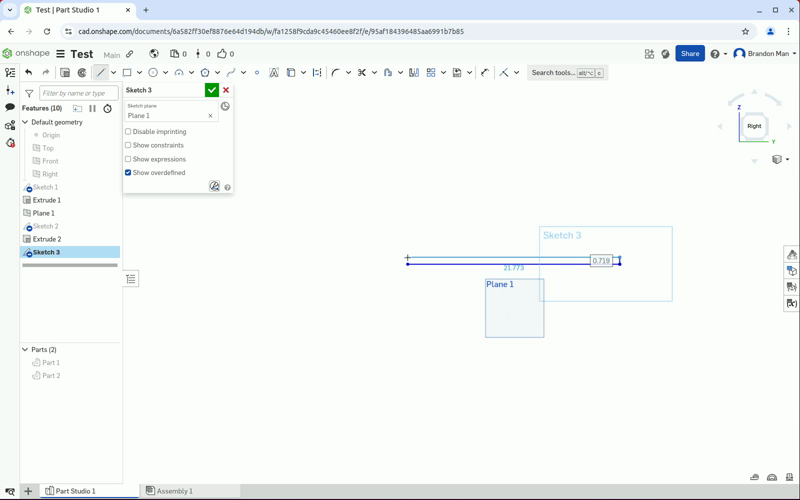
scroll(6)
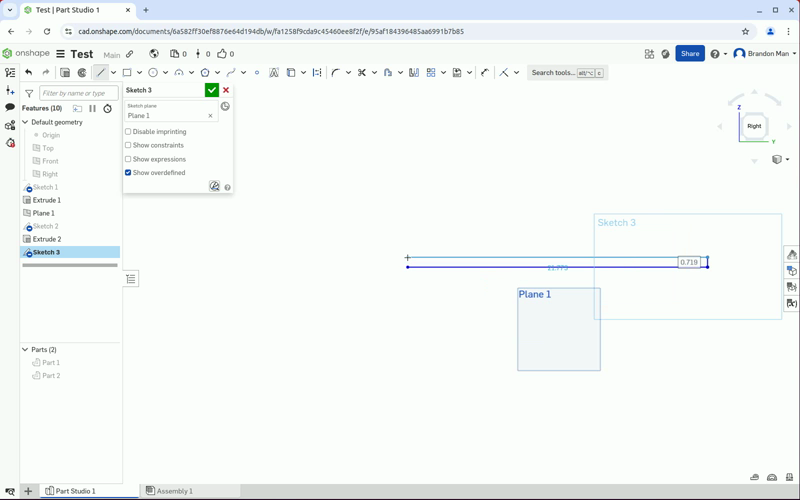
scroll(6)
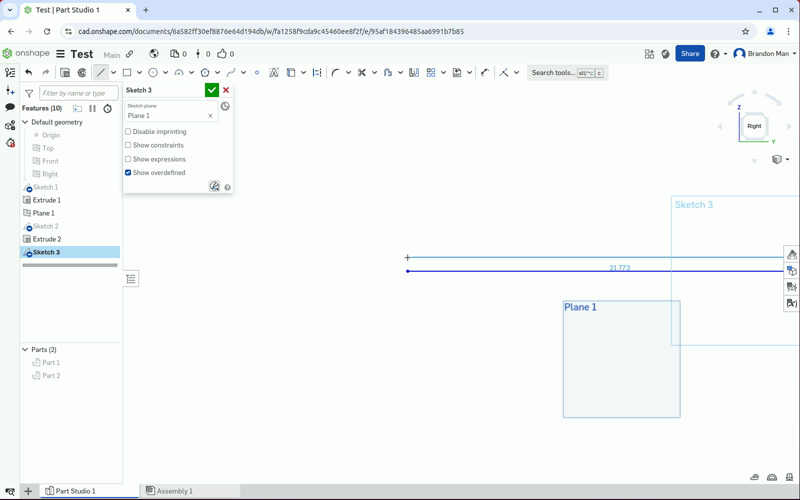
scroll(6)
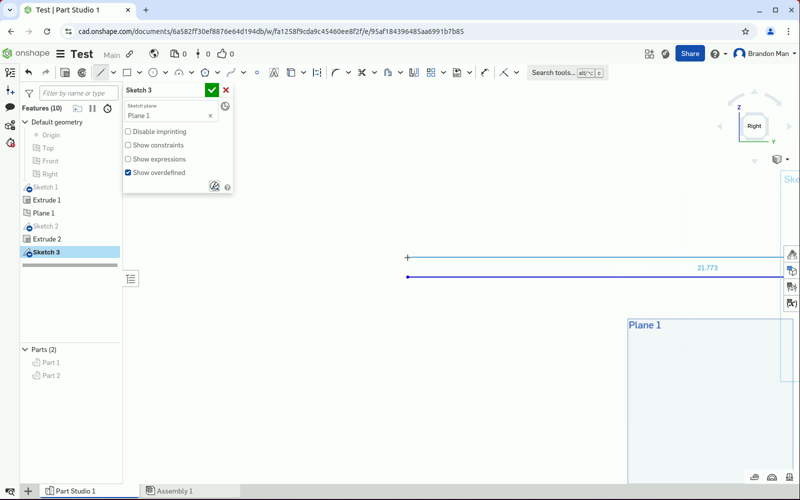
scroll(6)
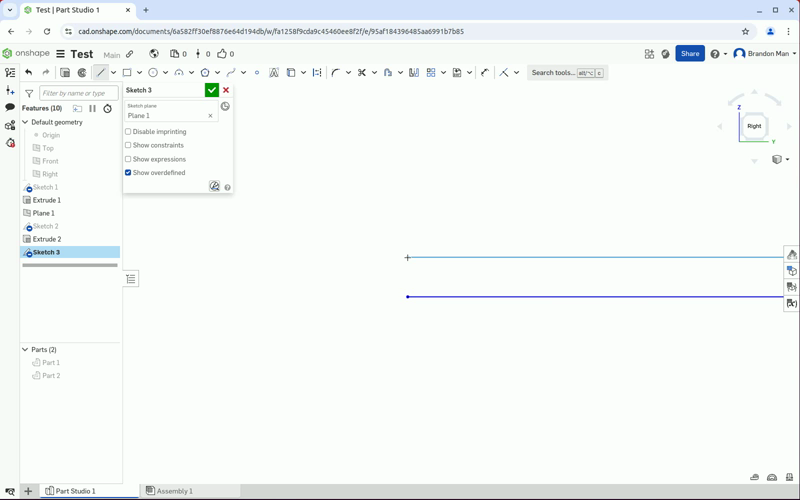
click(407, 257)
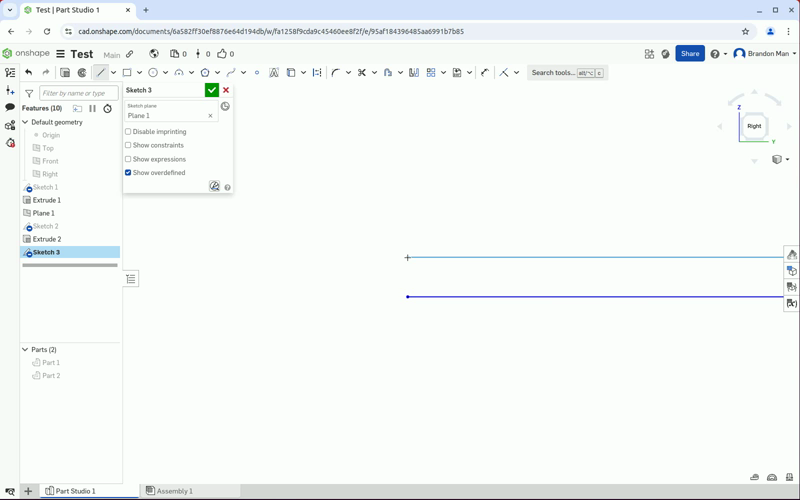
scroll(-6)
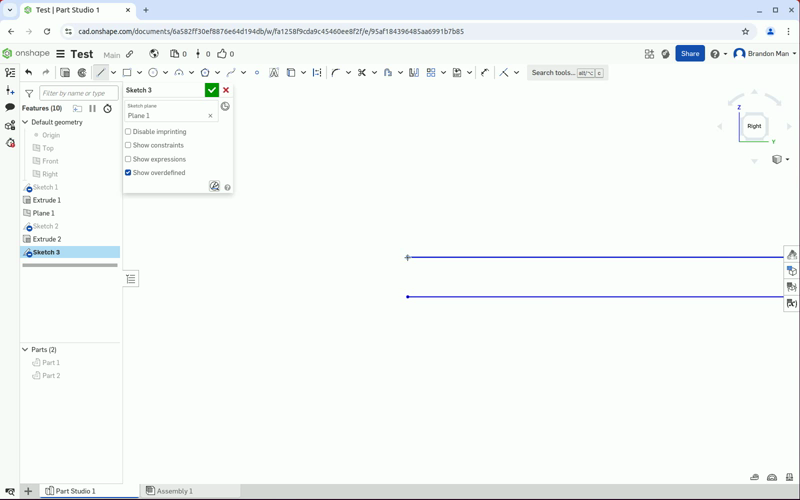
scroll(-6)
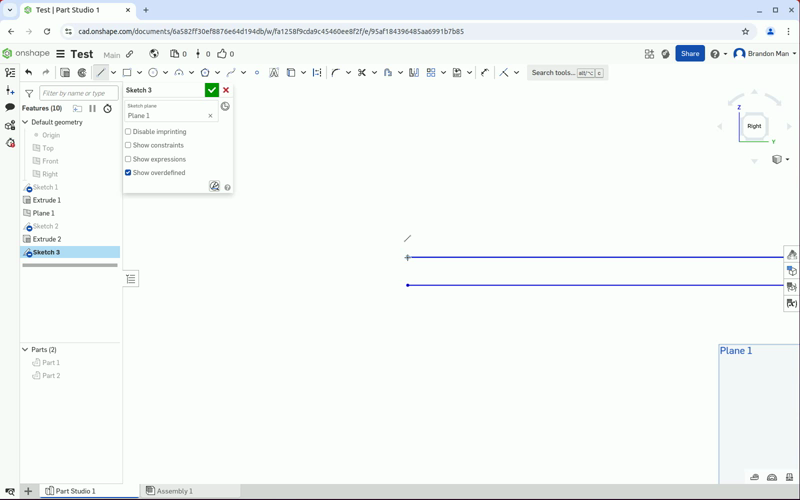
scroll(-6)
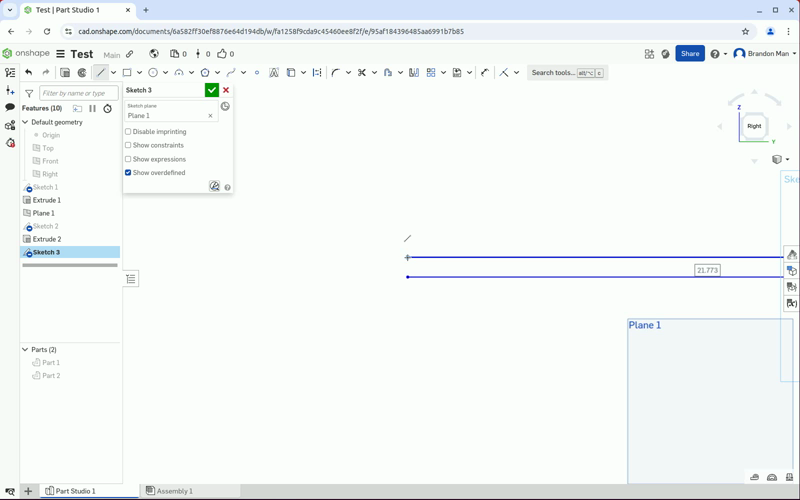
scroll(-6)
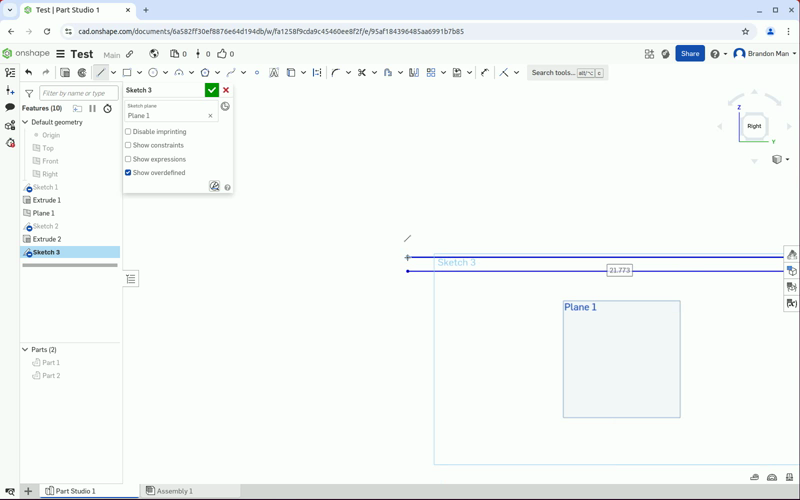
scroll(-6)
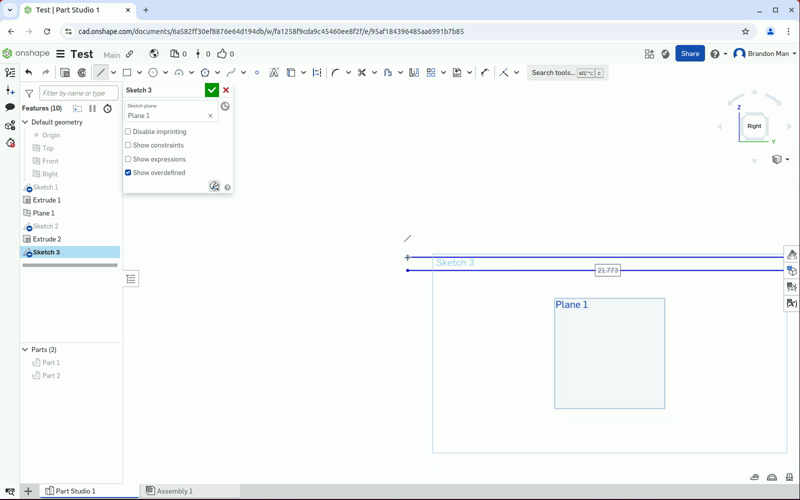
scroll(-6)
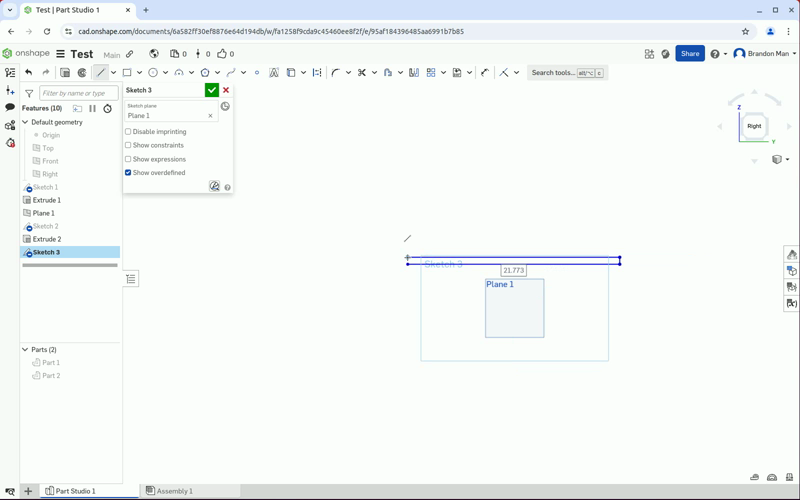
scroll(-6)
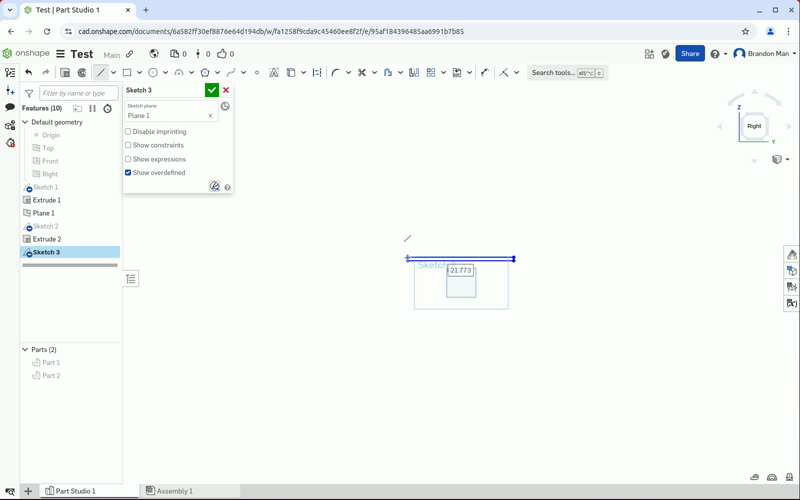
key_up(shift)
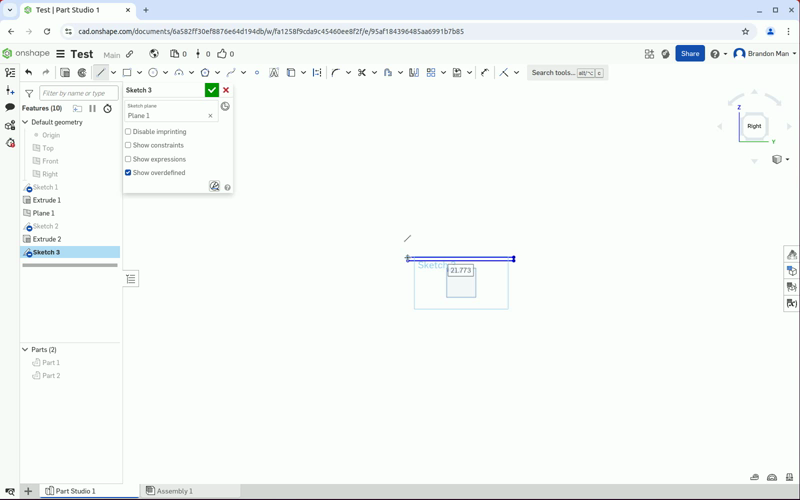
mouse_move(437, 257)
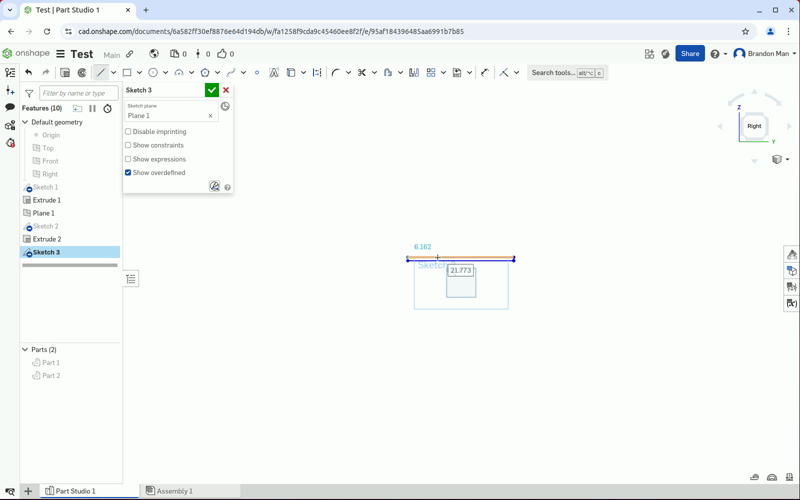
key_down(shift)
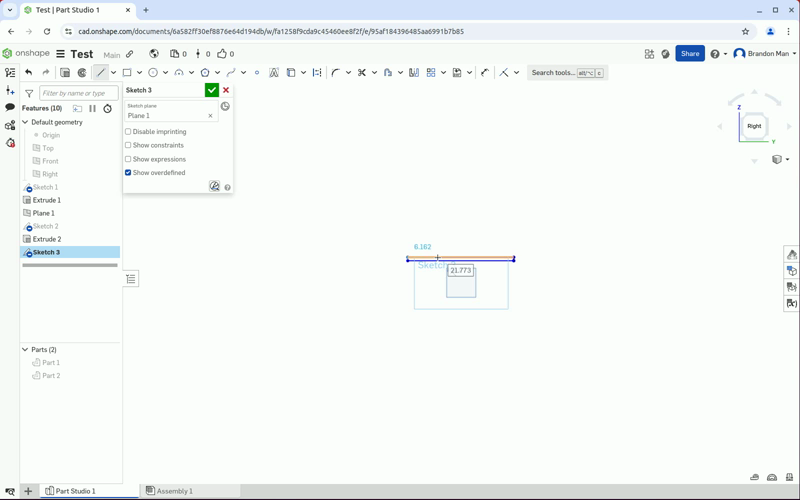
mouse_move(407, 260)
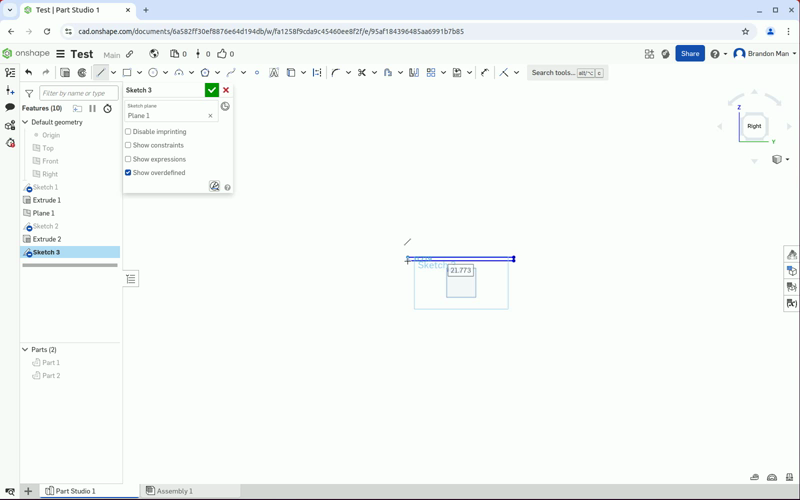
scroll(6)
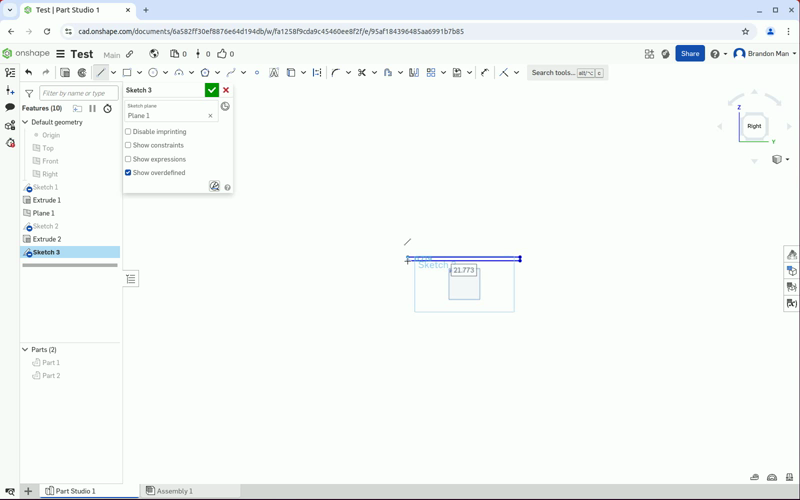
scroll(6)
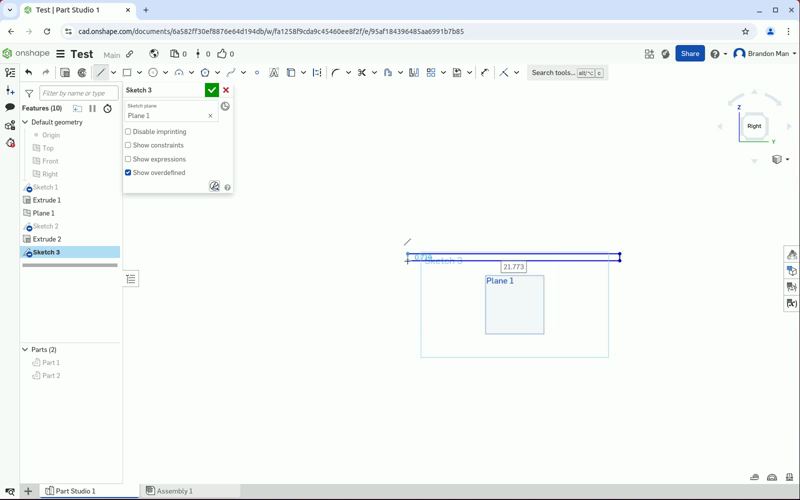
scroll(6)
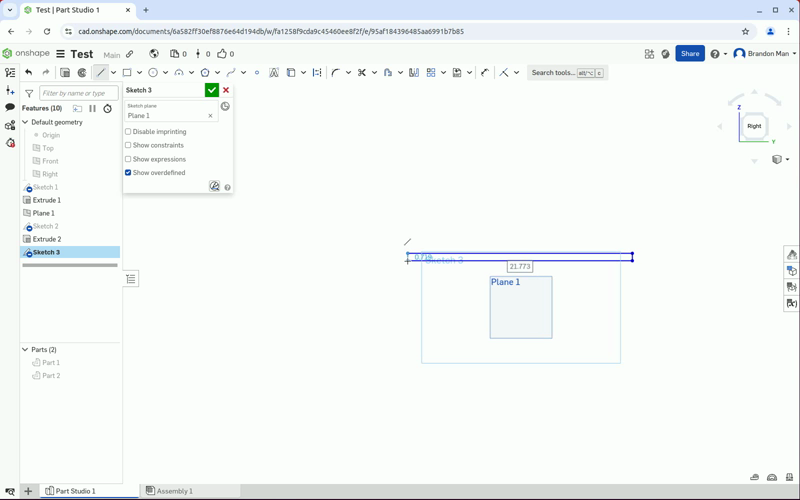
scroll(6)
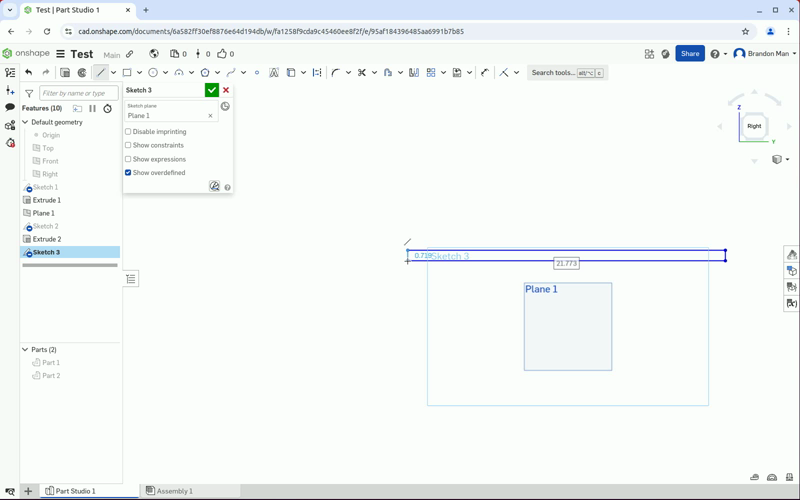
scroll(6)
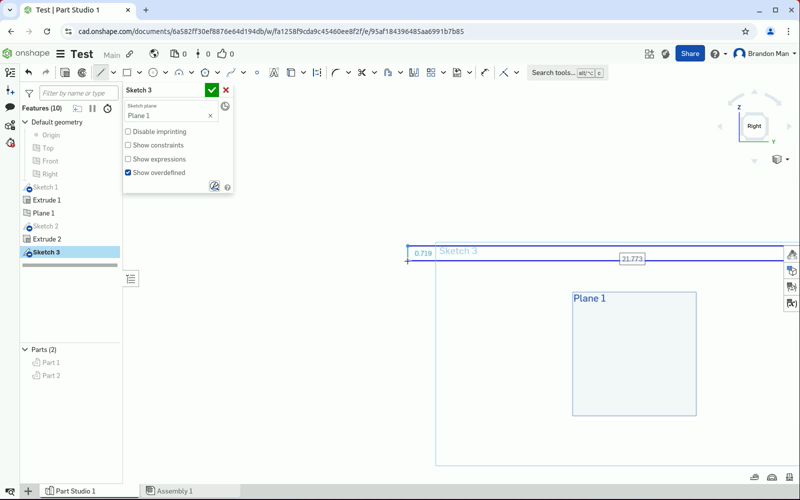
scroll(6)
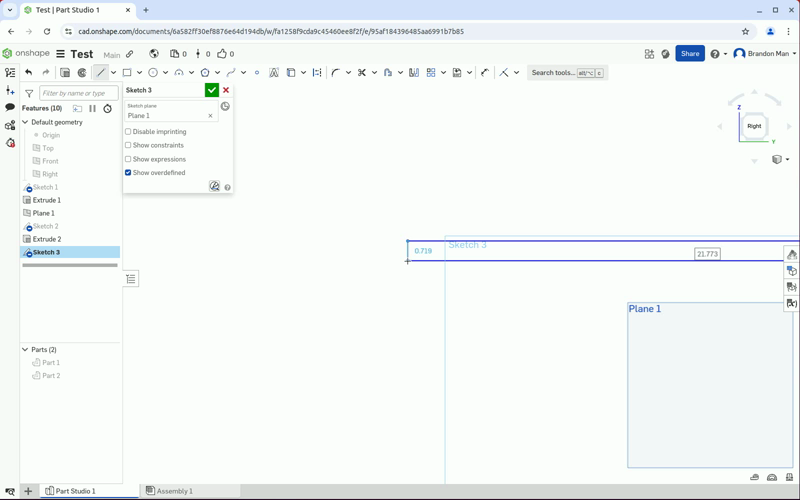
scroll(6)
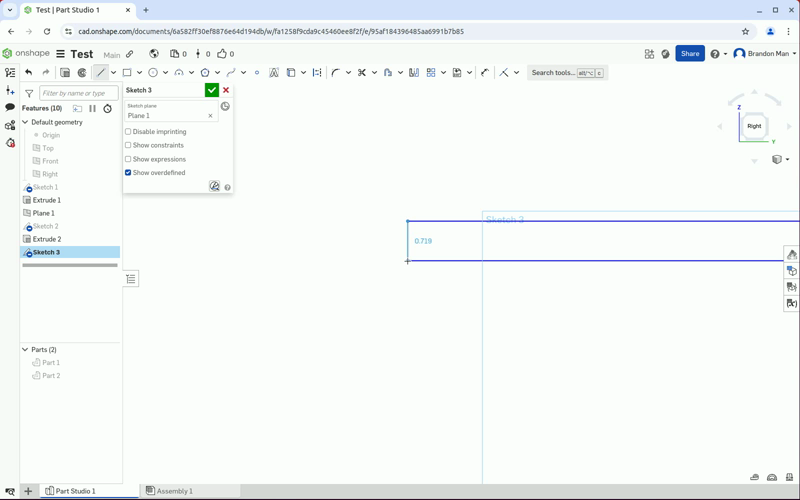
key_up(shift)
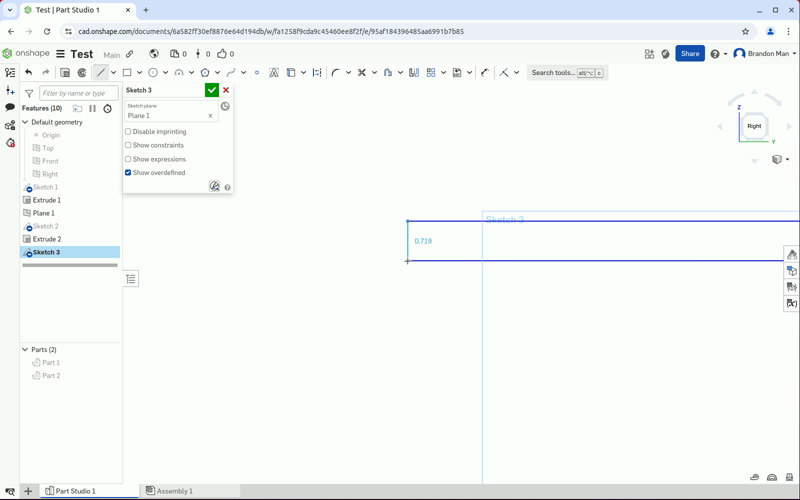
click(407, 260)
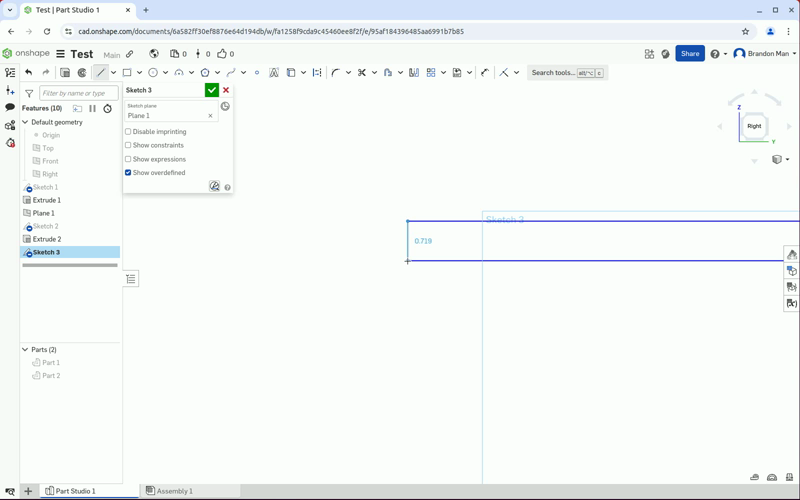
scroll(-6)
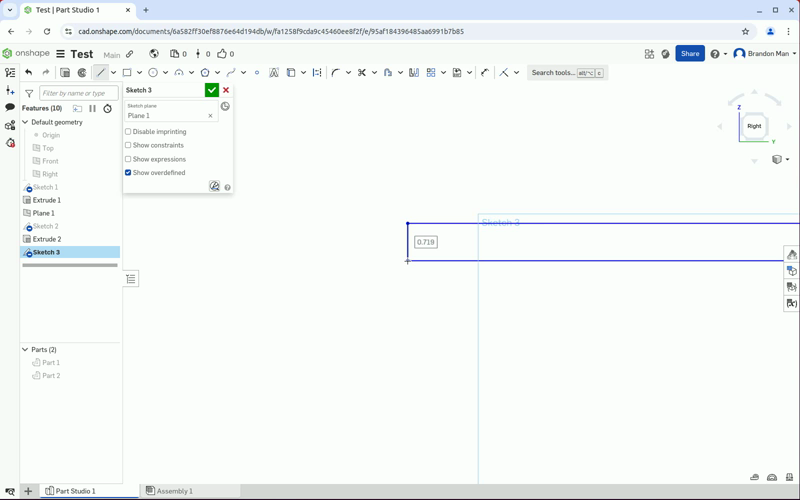
scroll(-6)
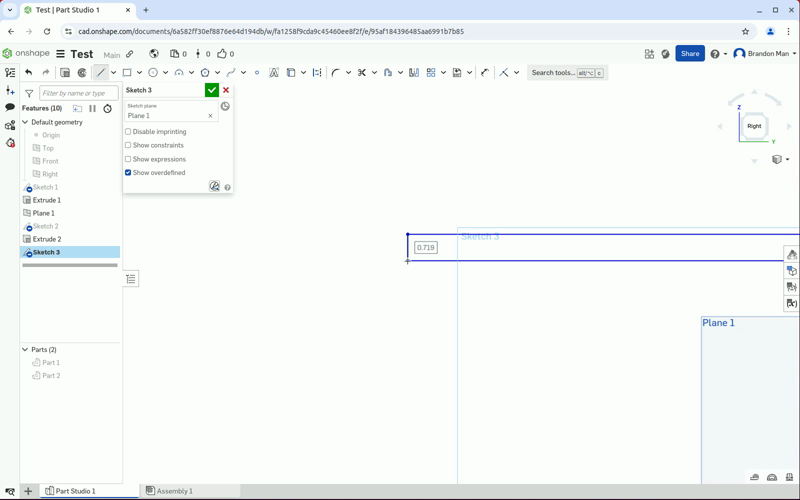
scroll(-6)
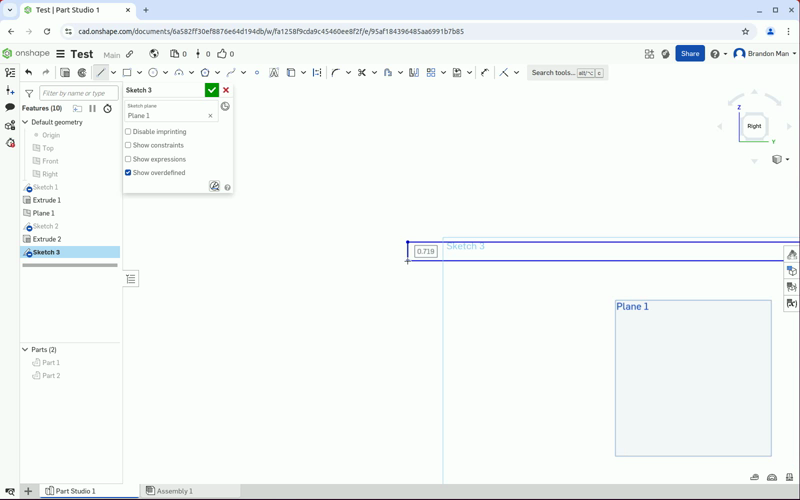
scroll(-6)
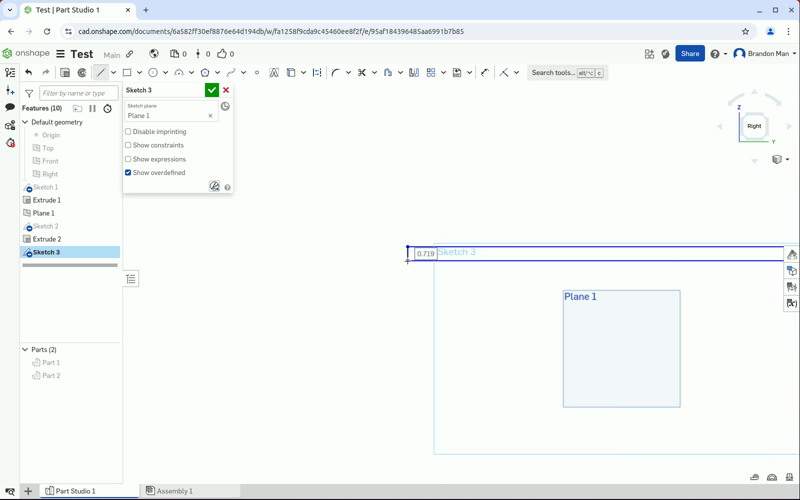
scroll(-6)
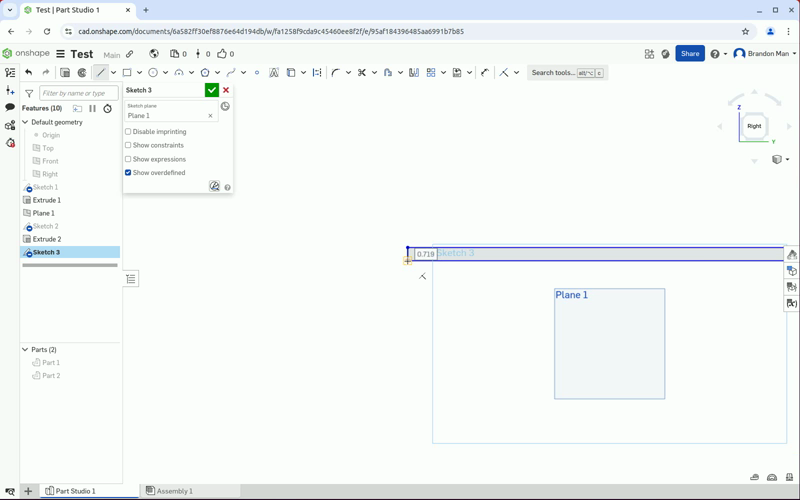
scroll(-6)
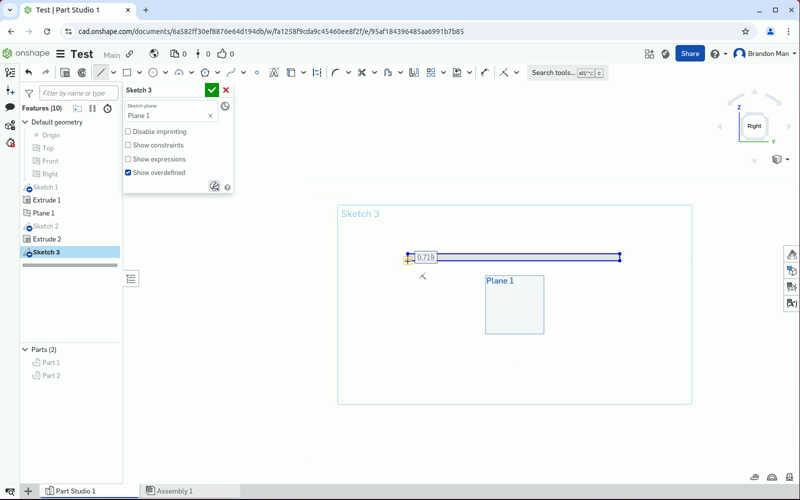
scroll(-6)
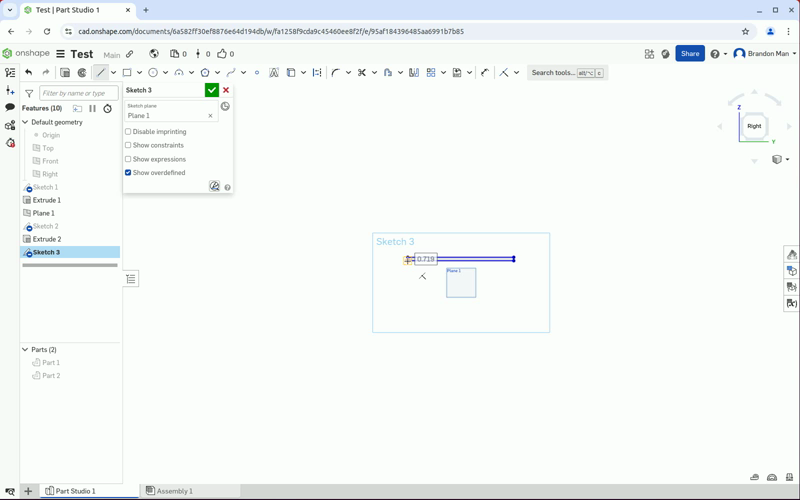
key(esc)
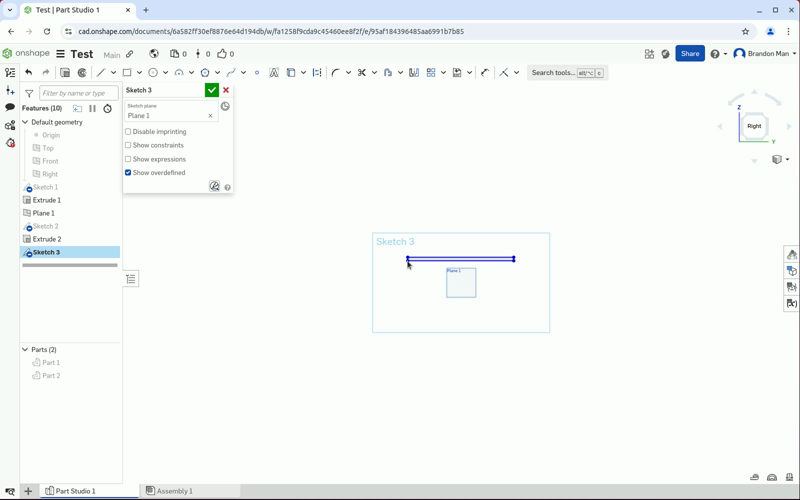
mouse_move(455, 257)
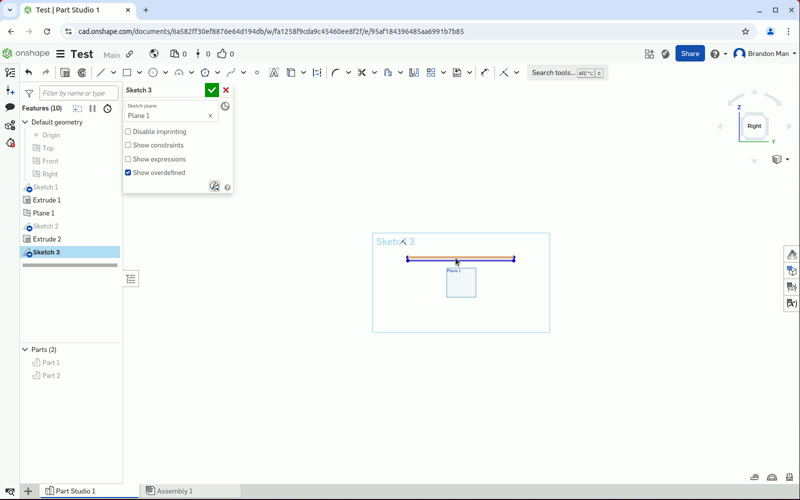
scroll(6)
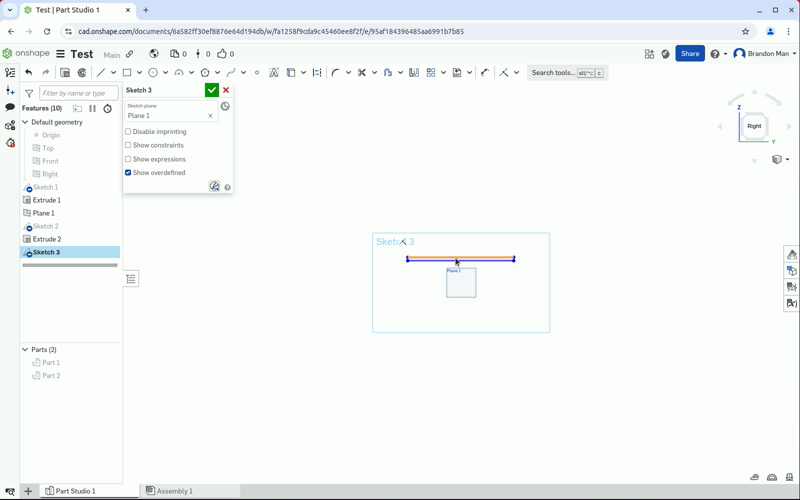
scroll(6)
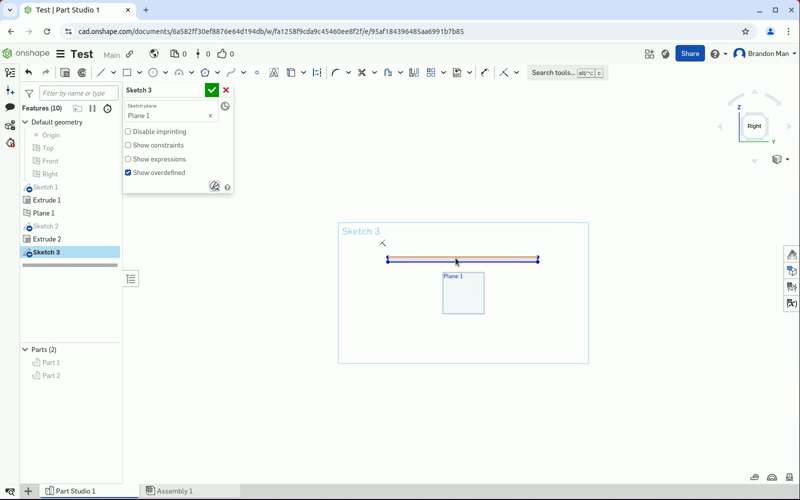
scroll(6)
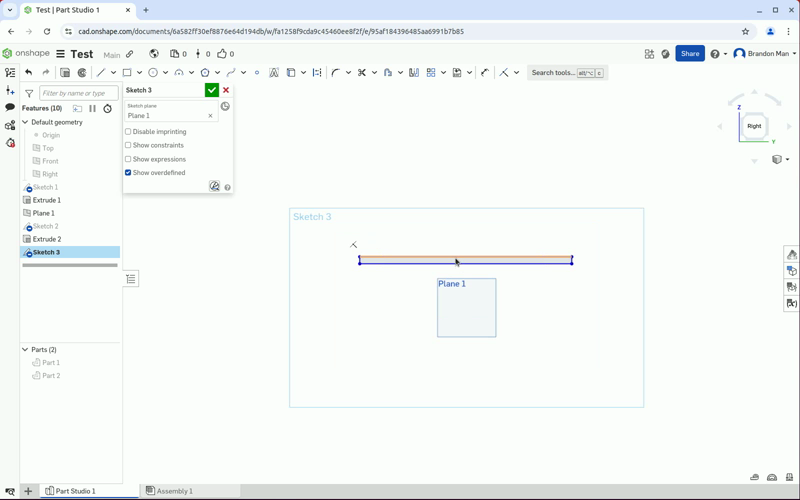
scroll(6)
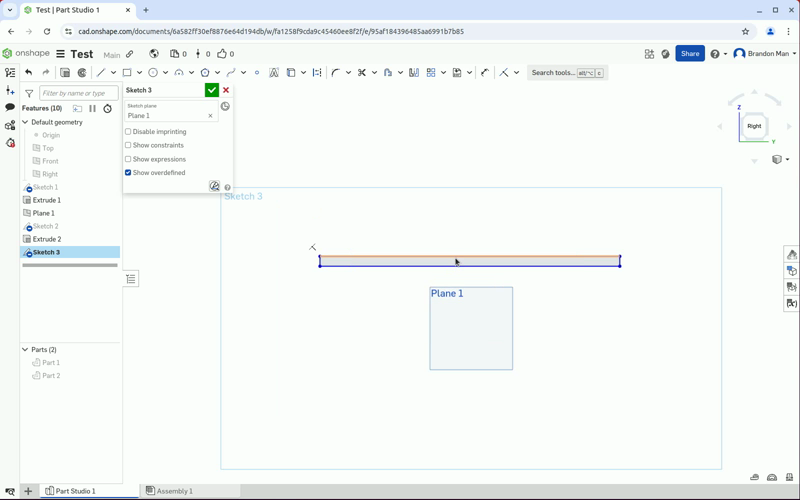
scroll(6)
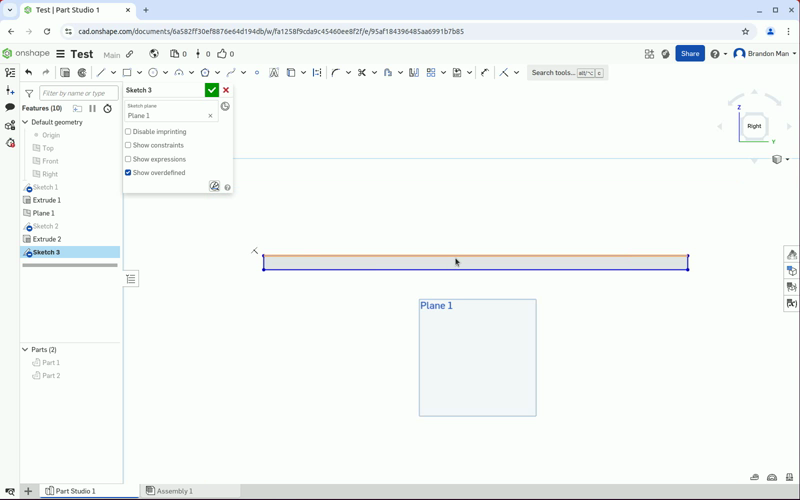
scroll(6)
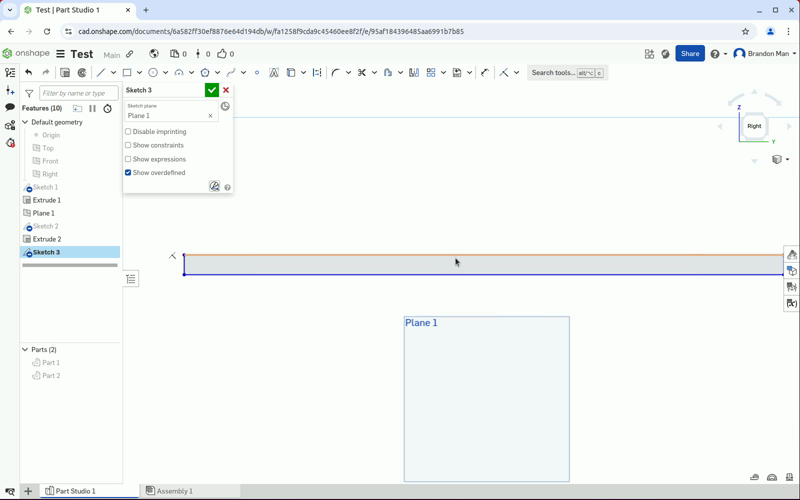
scroll(6)
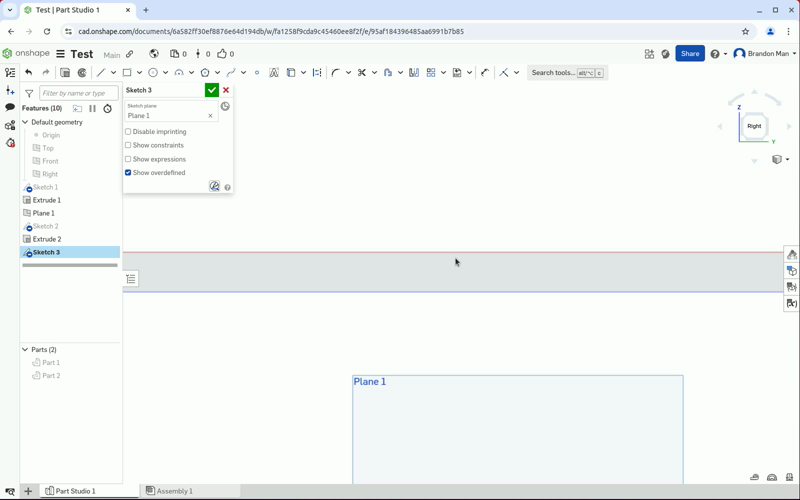
click(455, 257)
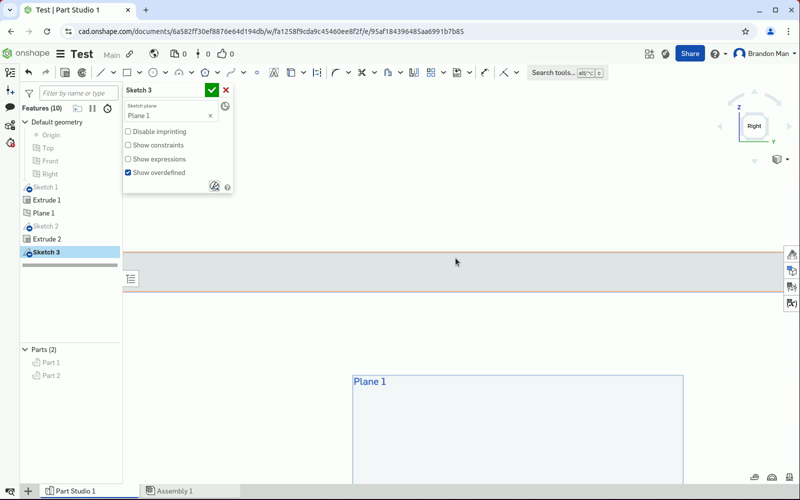
scroll(-6)
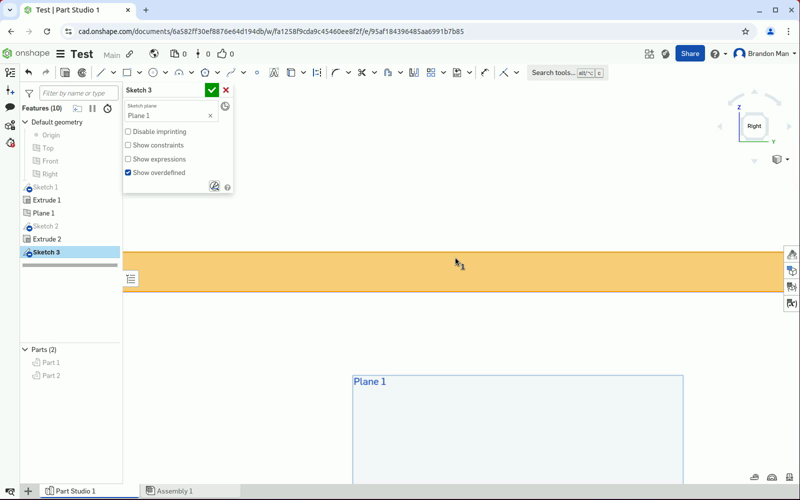
scroll(-6)
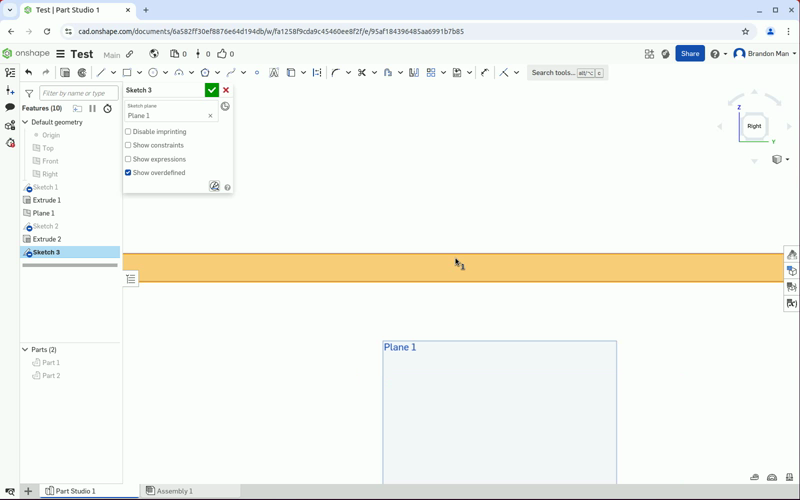
scroll(-6)
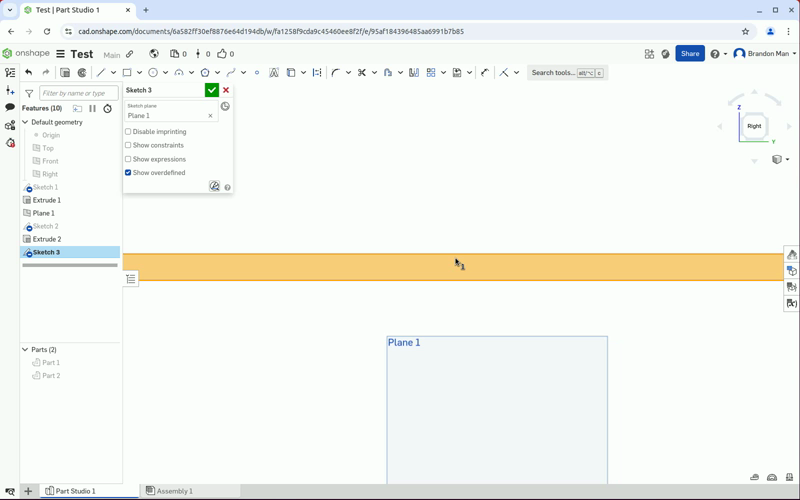
scroll(-6)
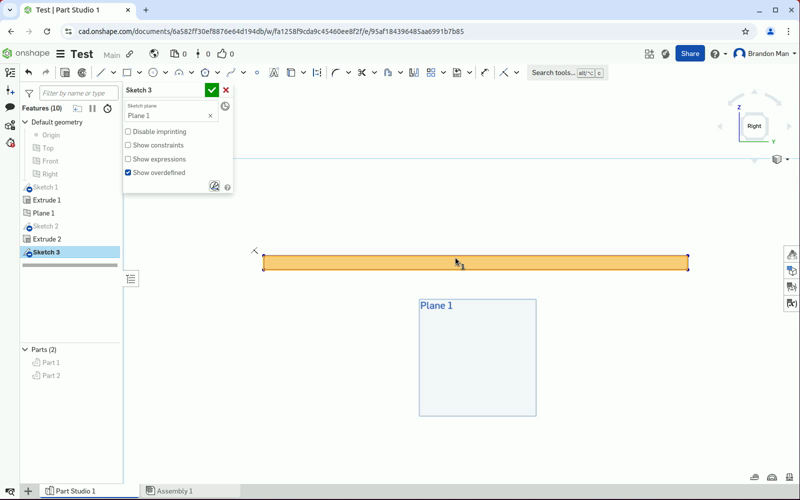
scroll(-6)
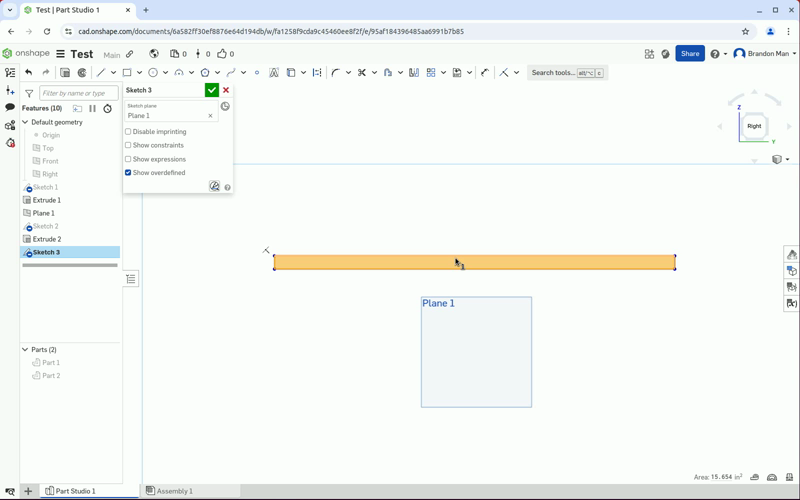
scroll(-6)
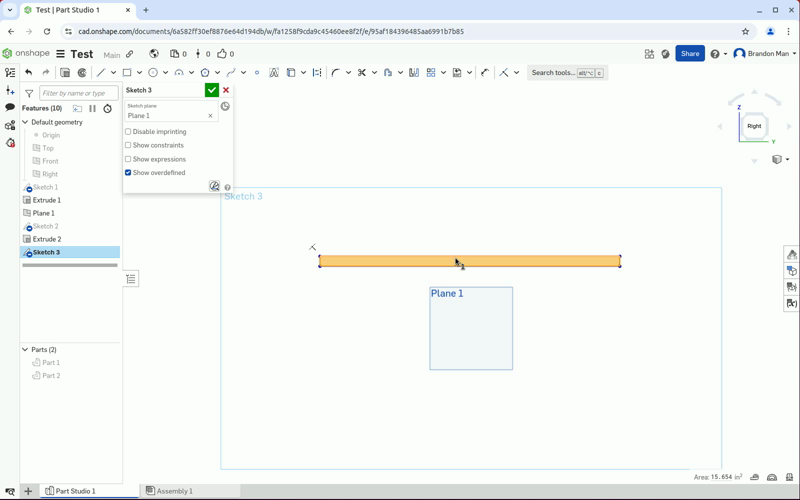
scroll(-6)
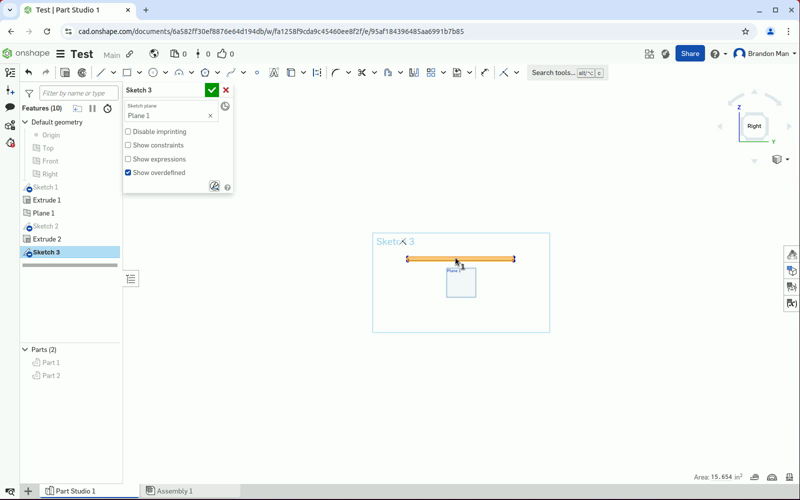
mouse_move(73, 352)
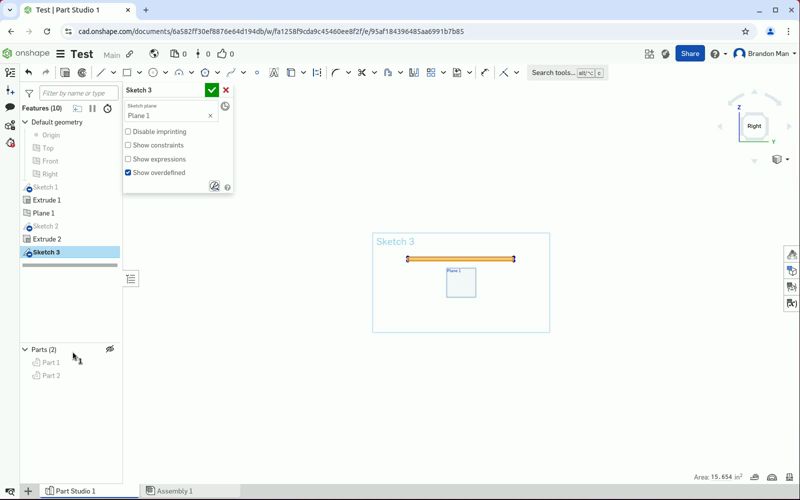
key(shift+y)
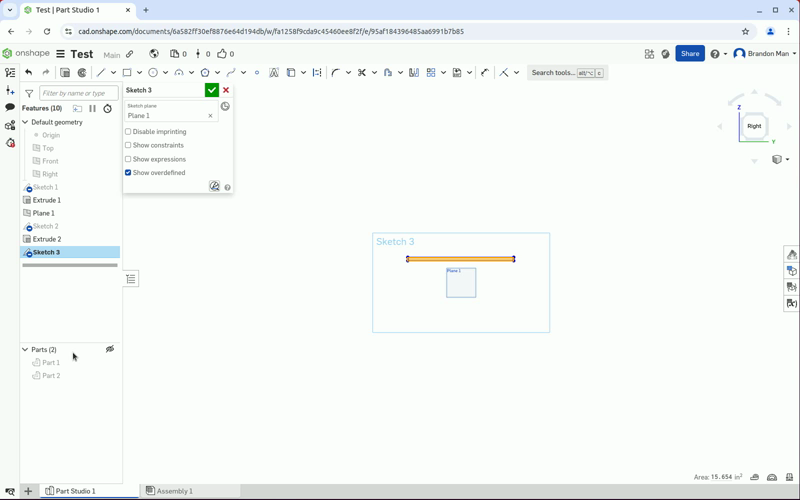
key(shift+e)
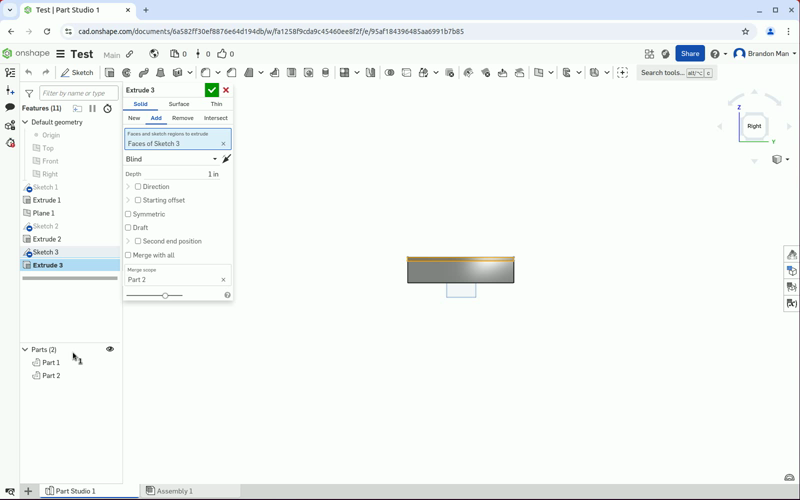
mouse_move(143, 106)
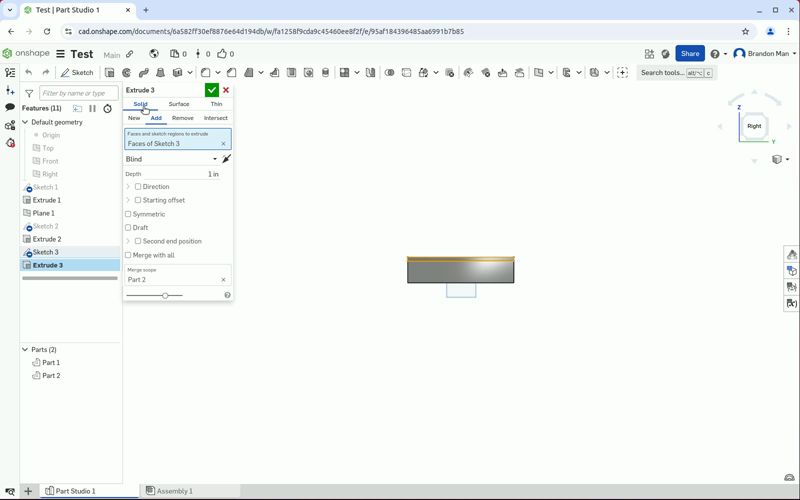
click(143, 106)
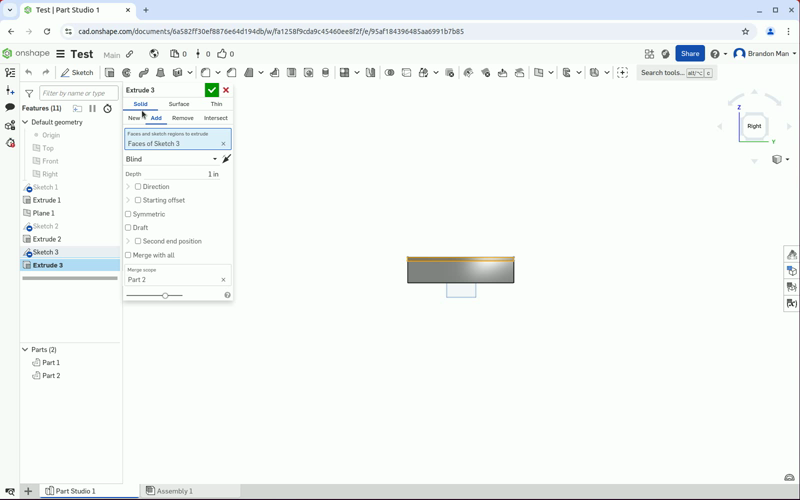
mouse_move(137, 120)
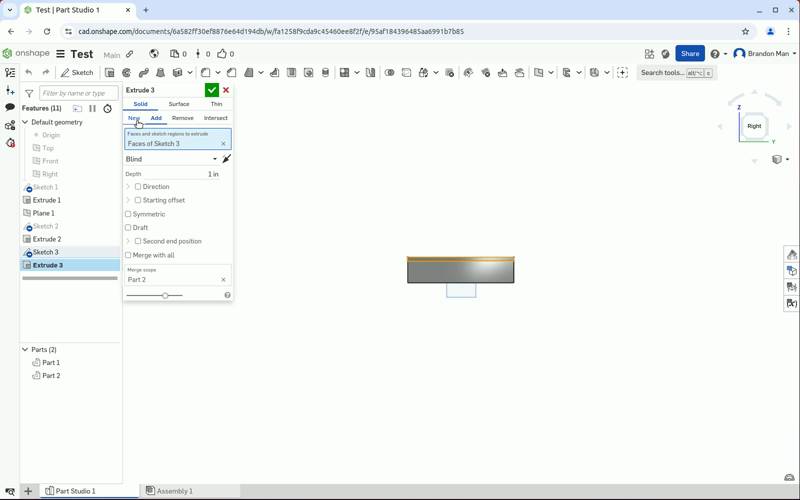
click(137, 120)
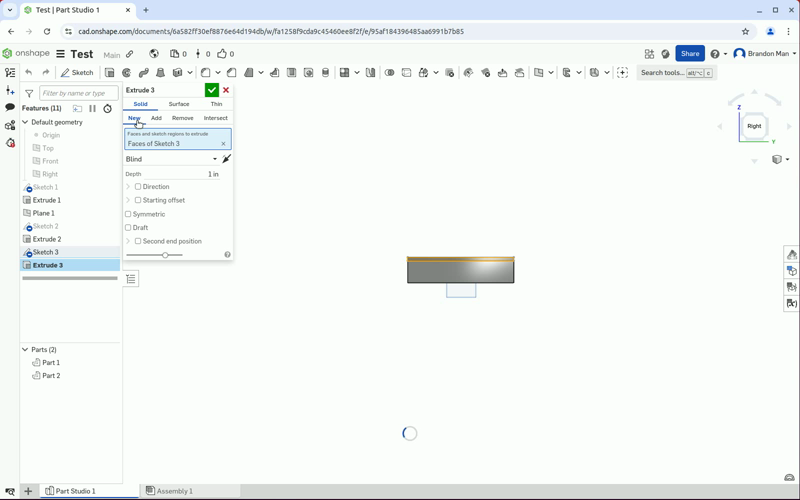
key(tab, 4)
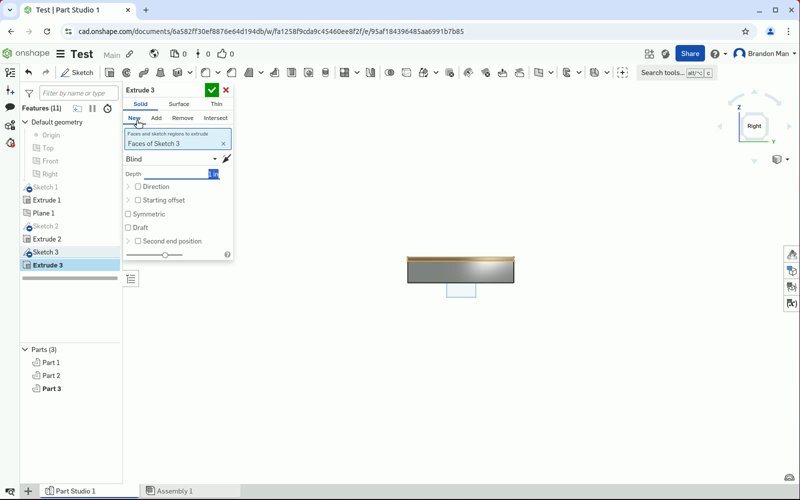
text(0.722)
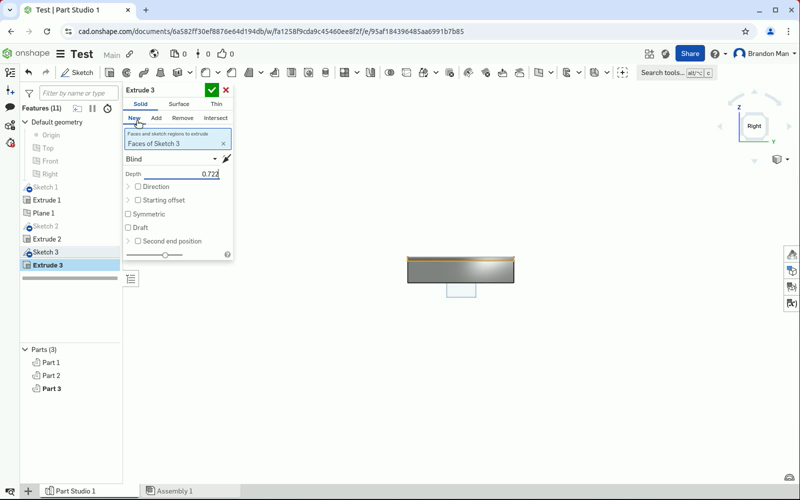
key(enter)
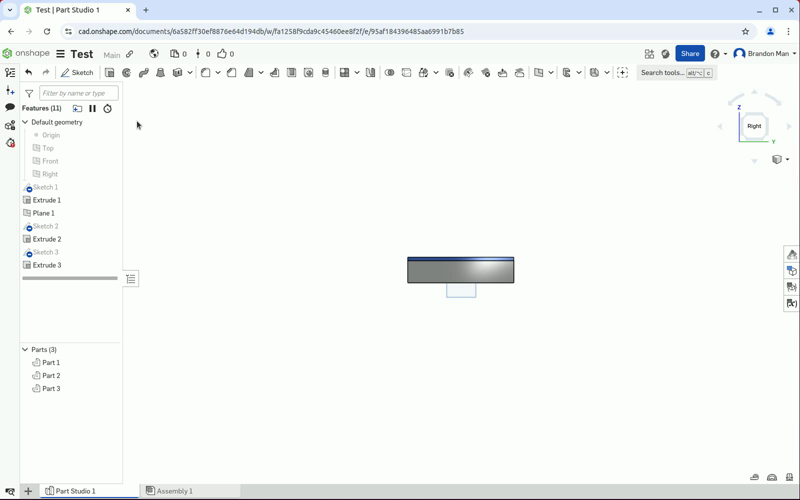
key(shift+h)
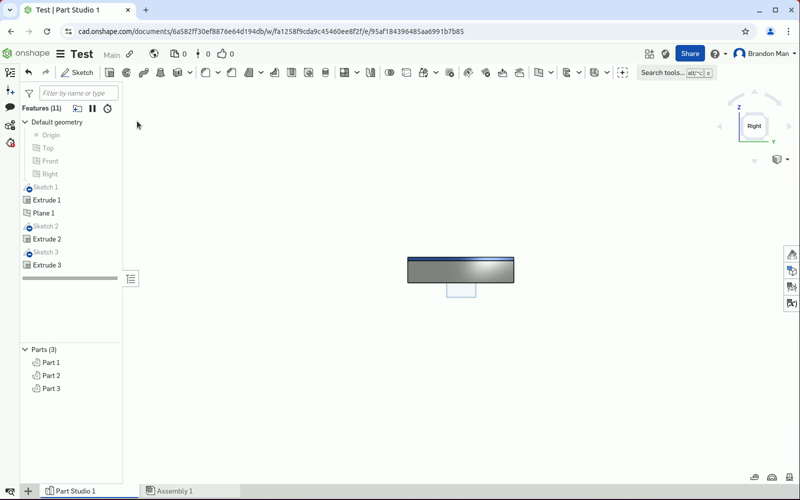
key(shift+h)
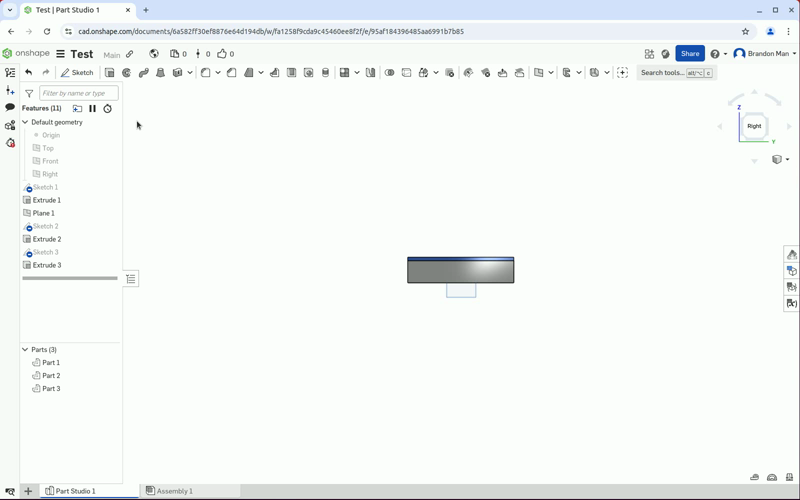
mouse_move(73, 189)
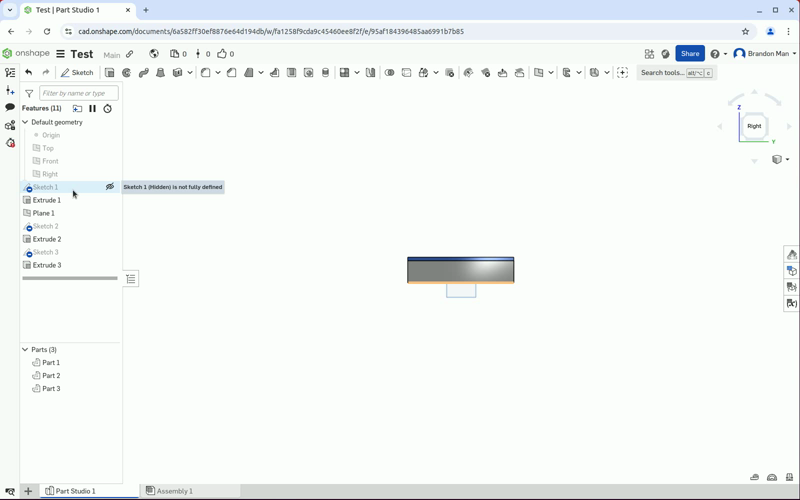
click(73, 189)
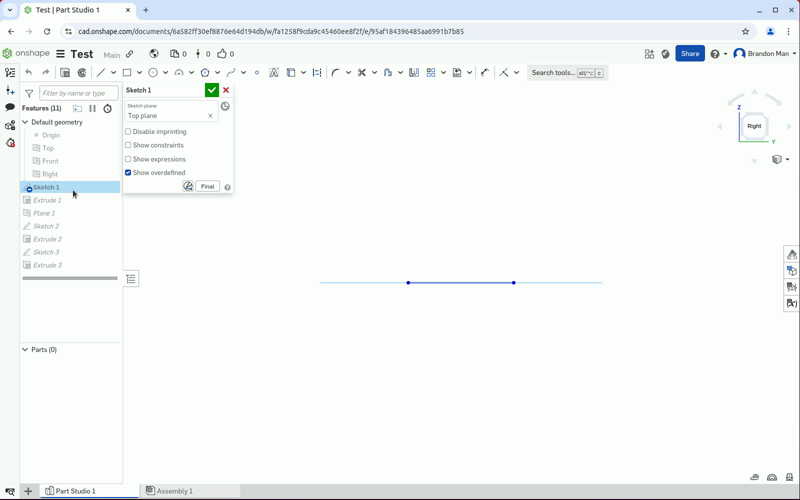
mouse_move(229, 92)
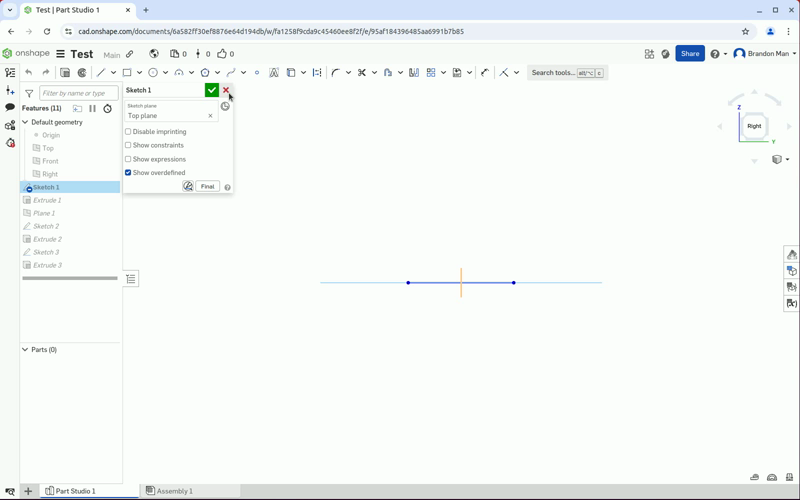
click(229, 92)
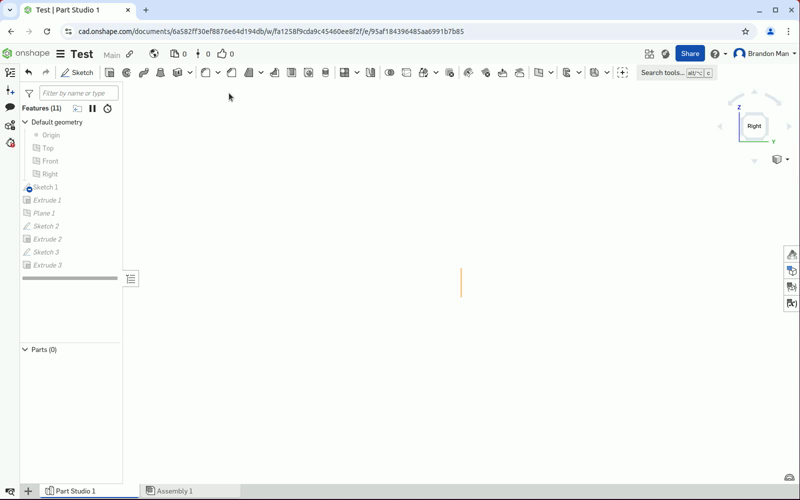
mouse_move(73, 352)
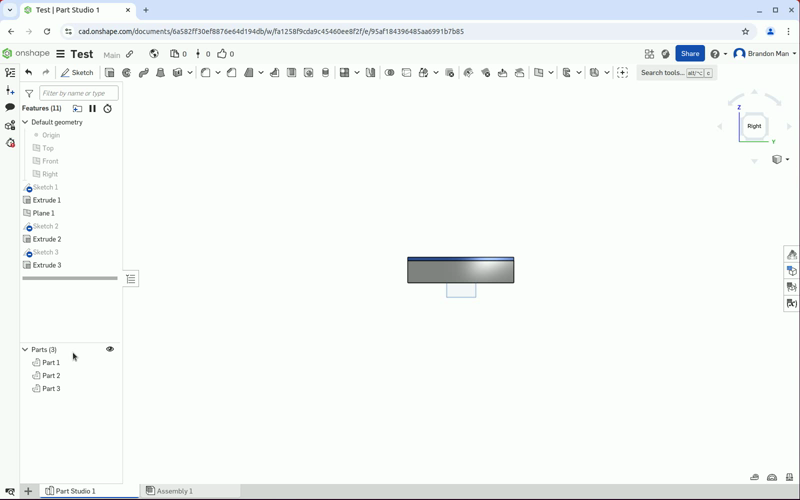
key(y)
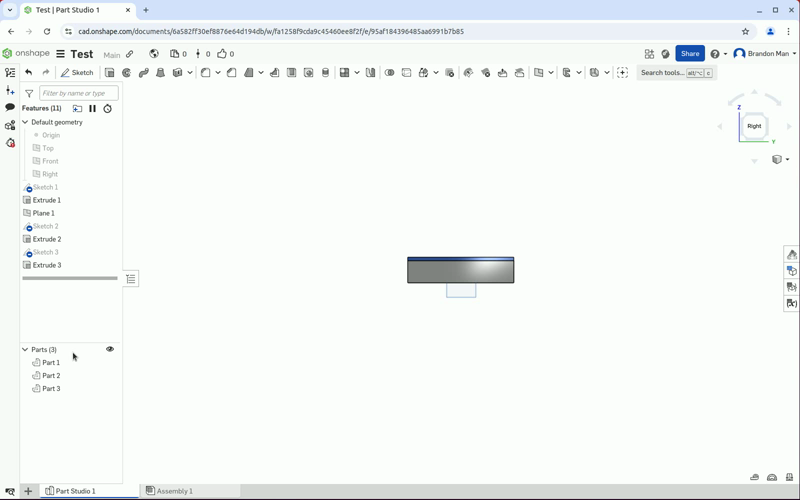
key(shift+p)
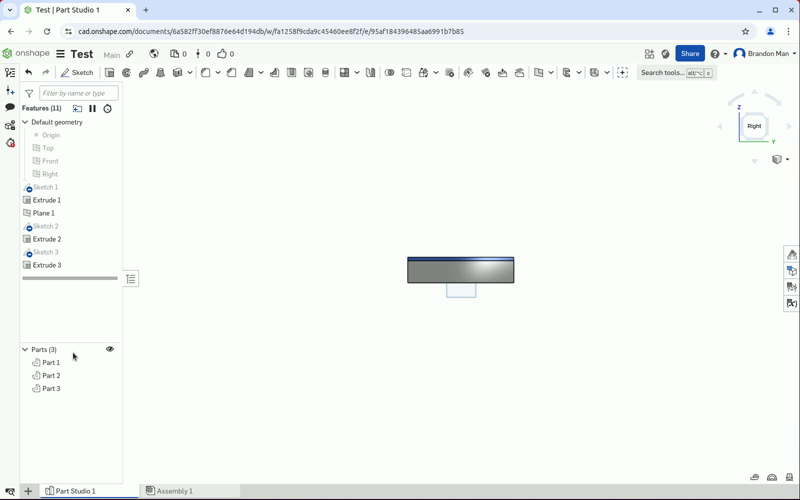
key(space)
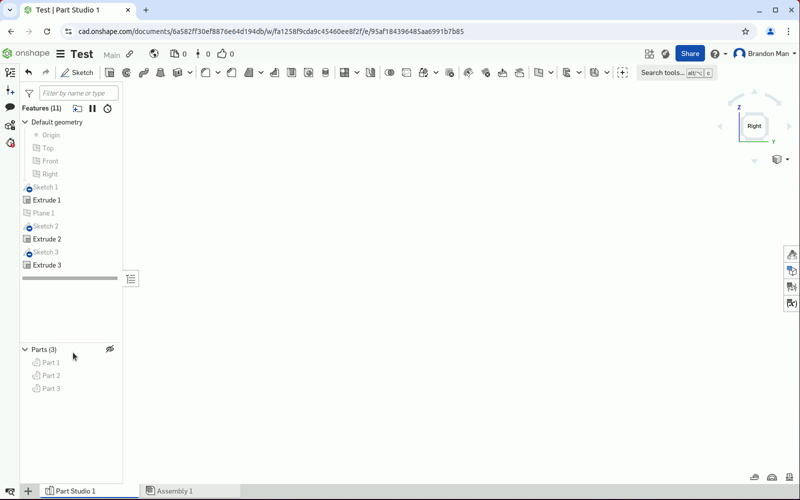
key_down(shift)
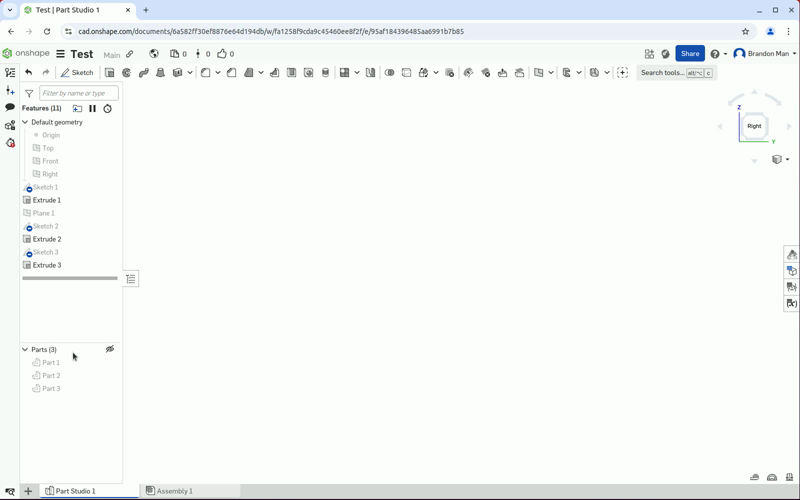
key(right)
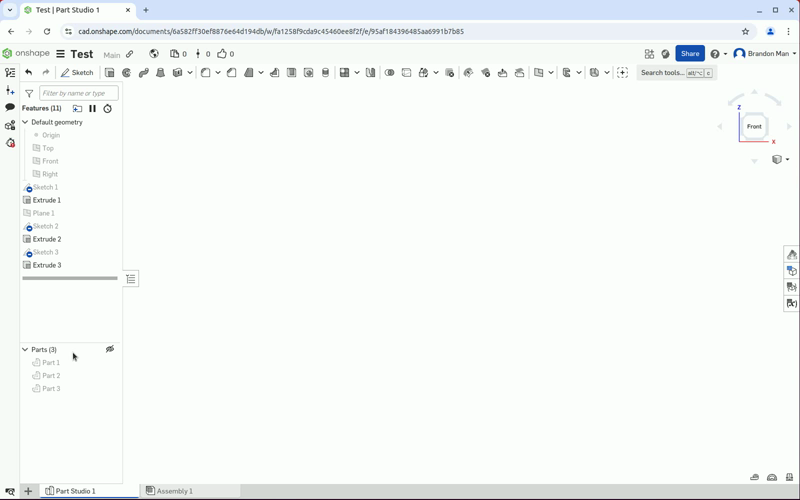
key_up(shift)
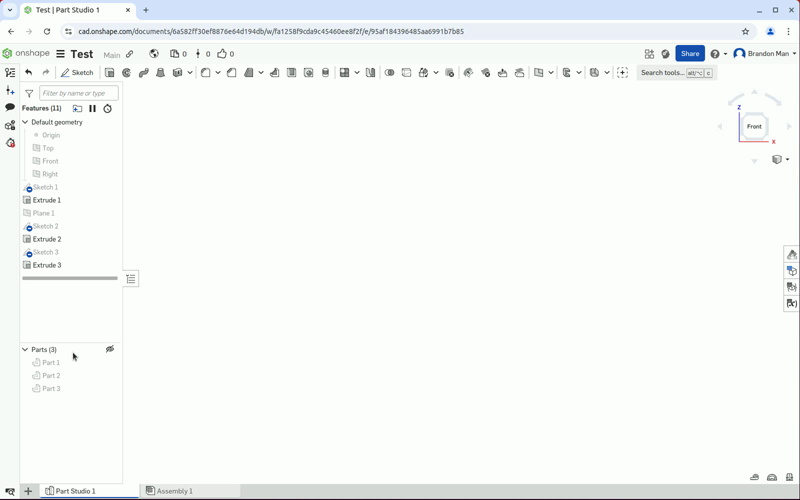
mouse_move(73, 352)
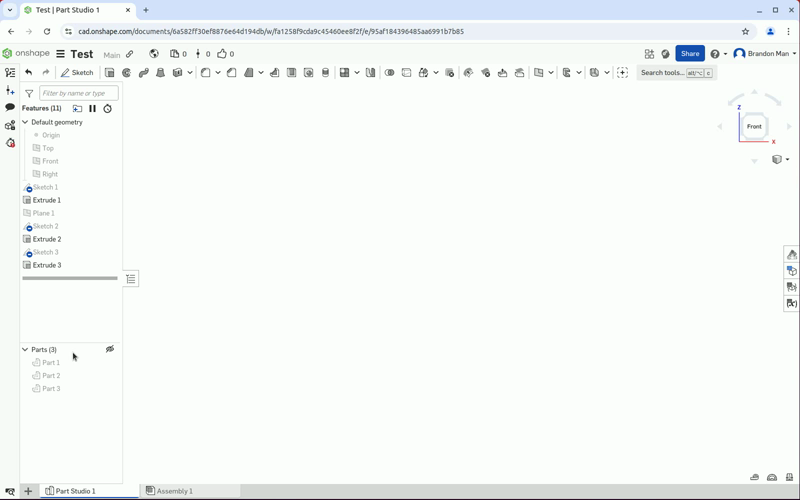
key(shift+y)
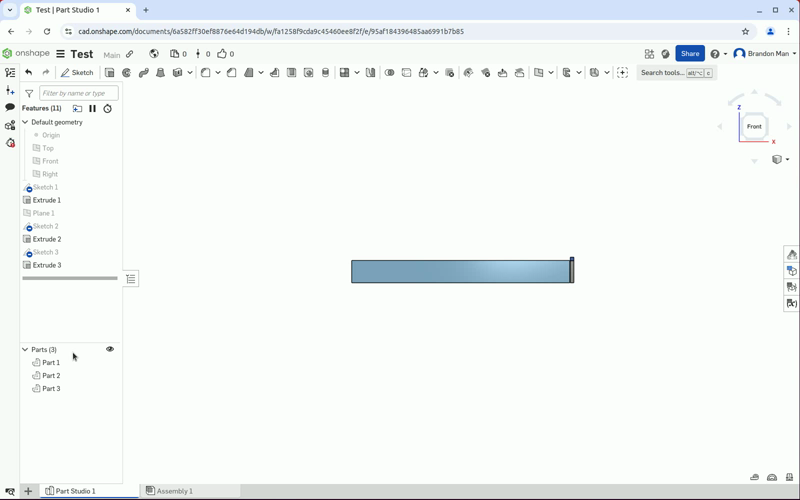
mouse_move(541, 75)
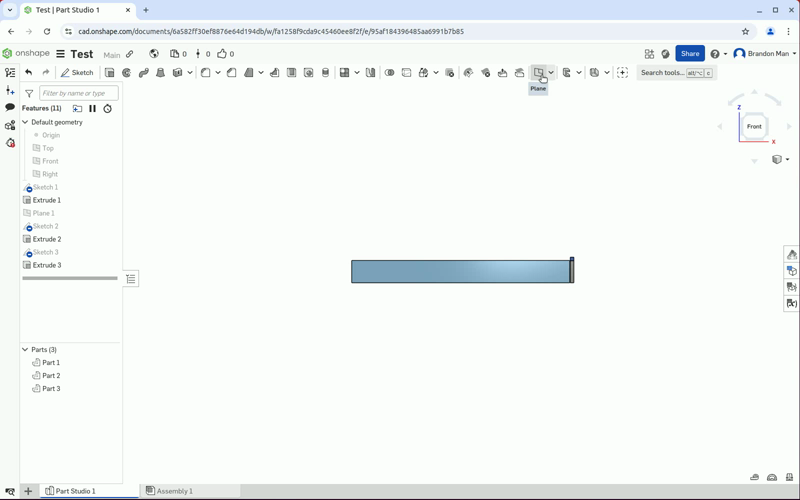
click(541, 75)
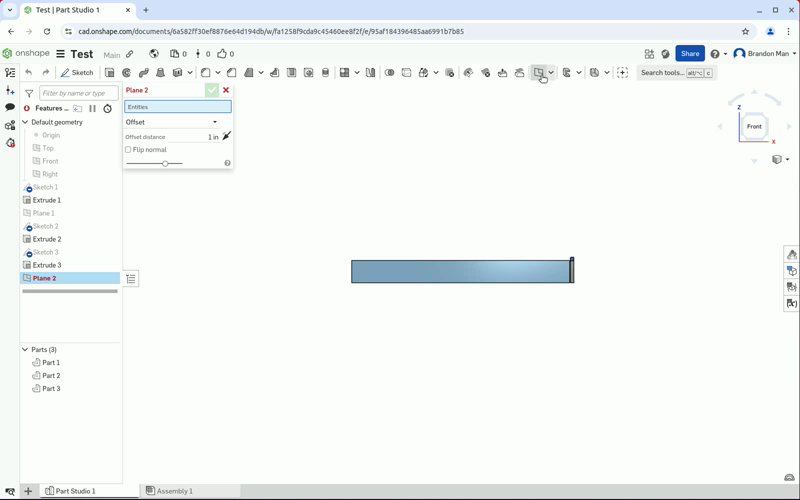
mouse_move(73, 163)
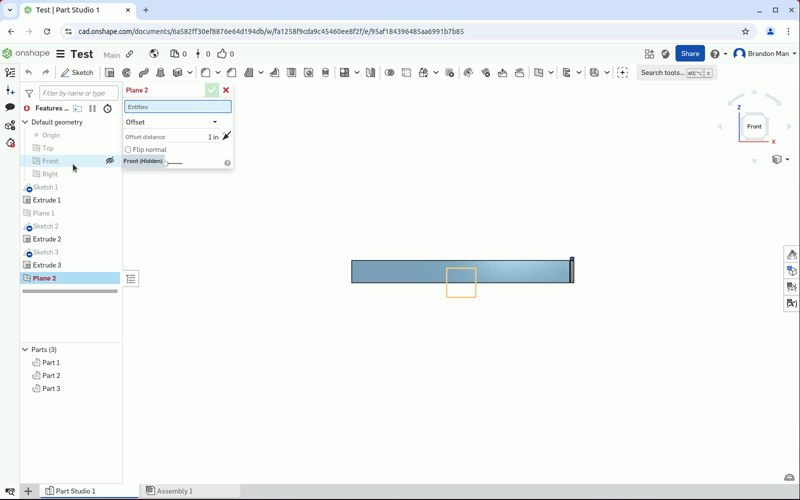
click(73, 163)
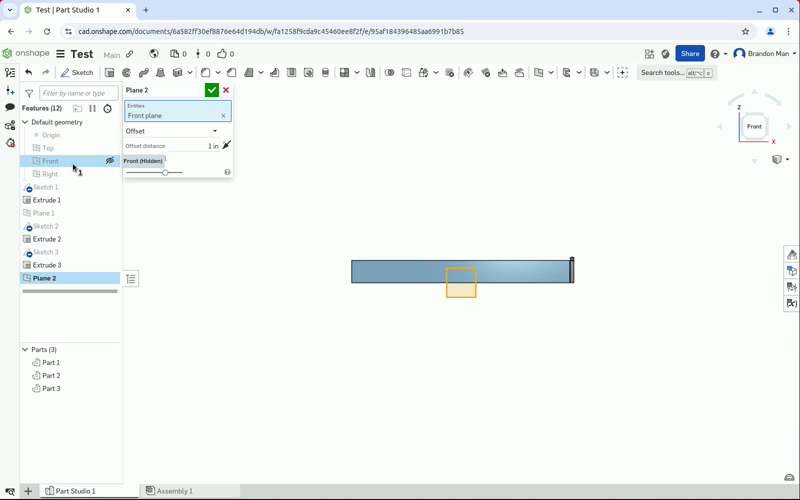
key(tab, 2)
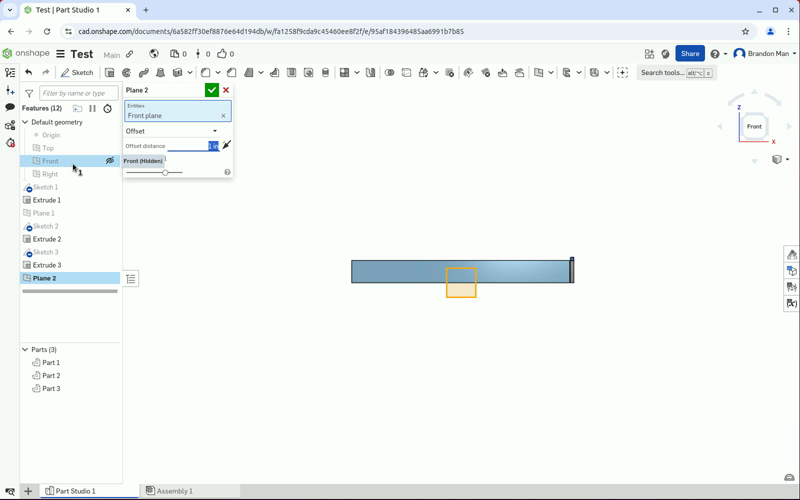
text(10.845)
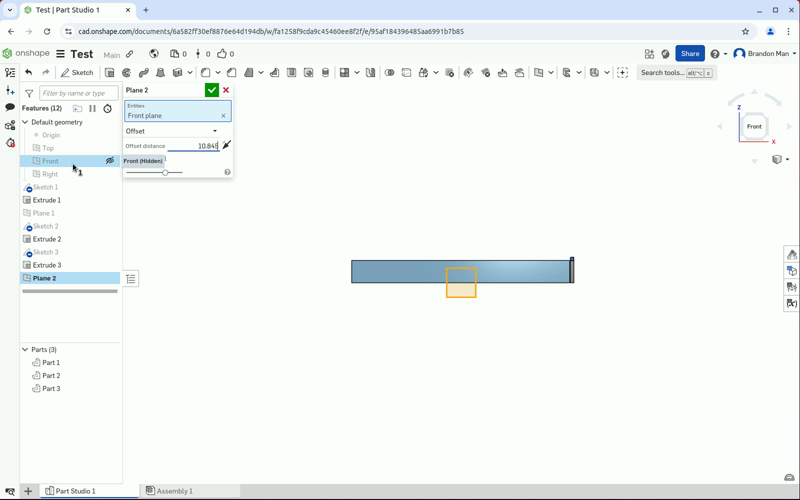
key(enter, 2)
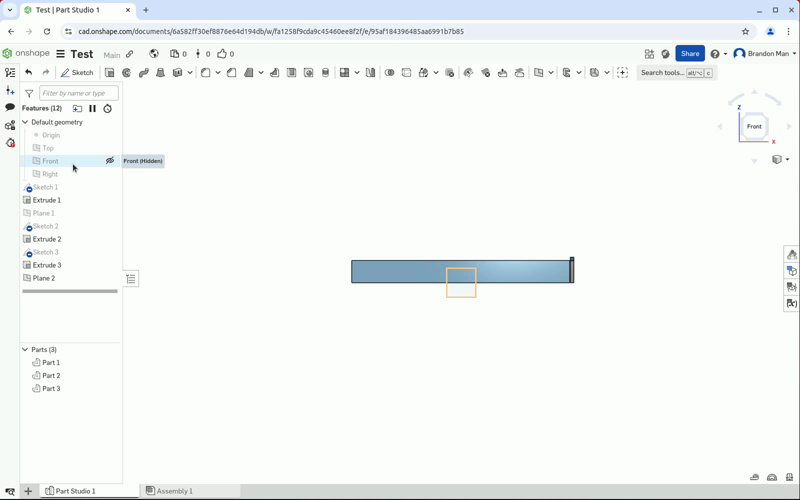
key(shift+s)
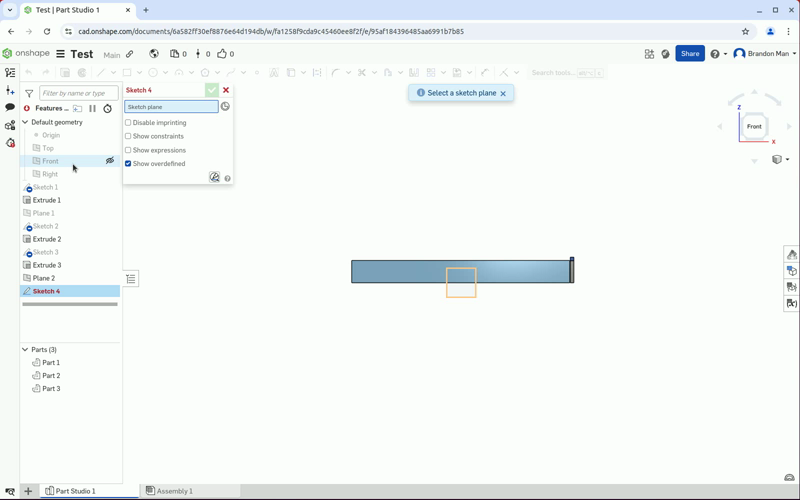
mouse_move(73, 280)
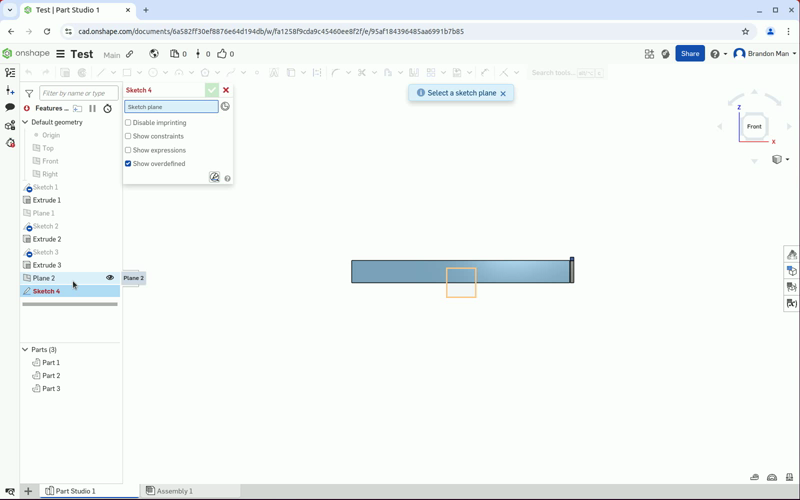
click(73, 280)
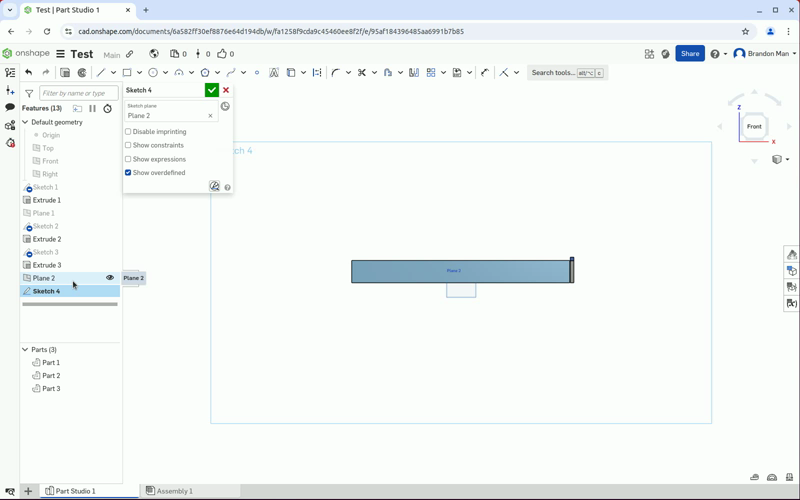
mouse_move(73, 352)
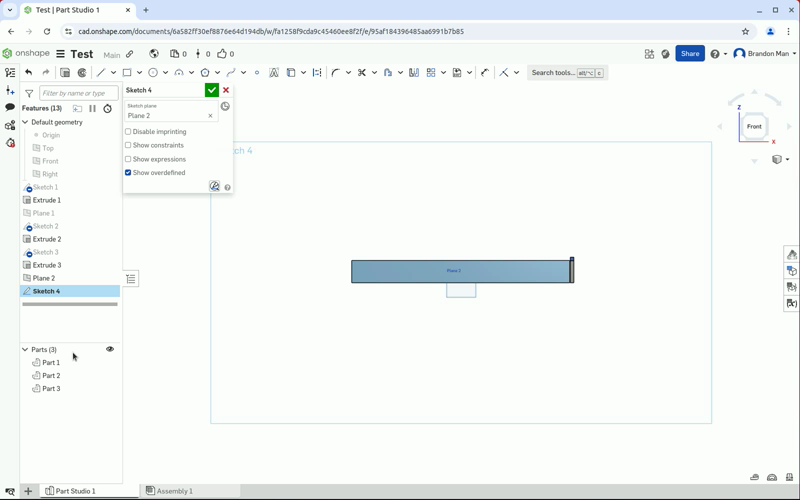
key(y)
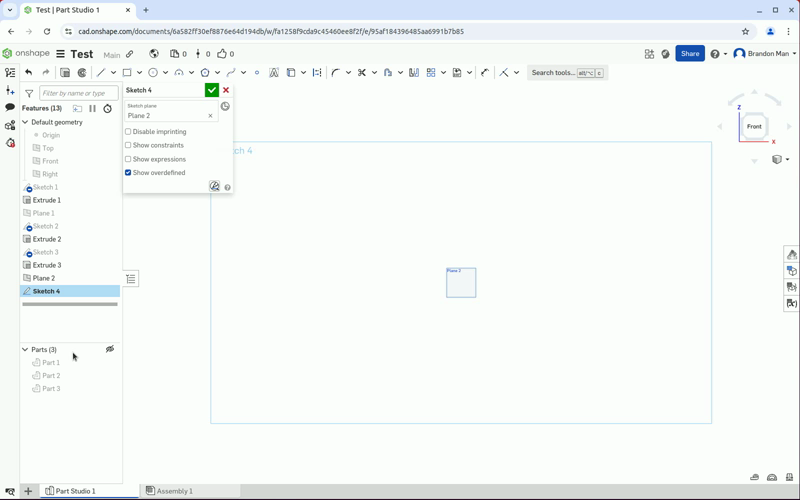
key(l)
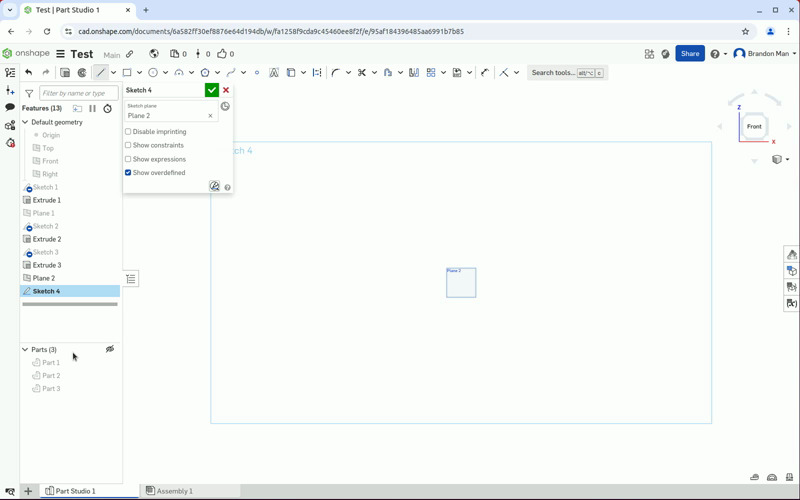
key_down(shift)
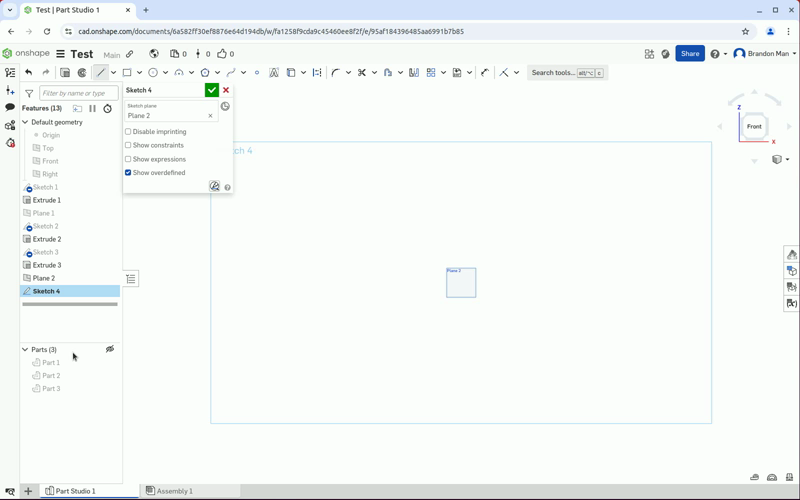
mouse_move(348, 282)
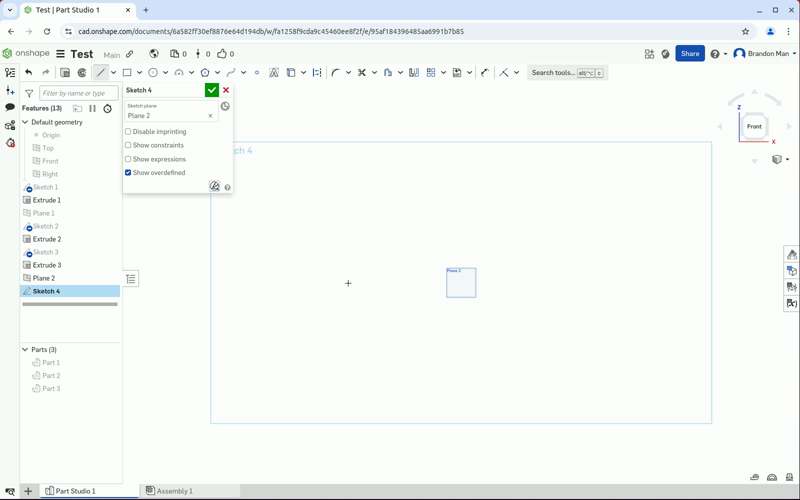
click(348, 282)
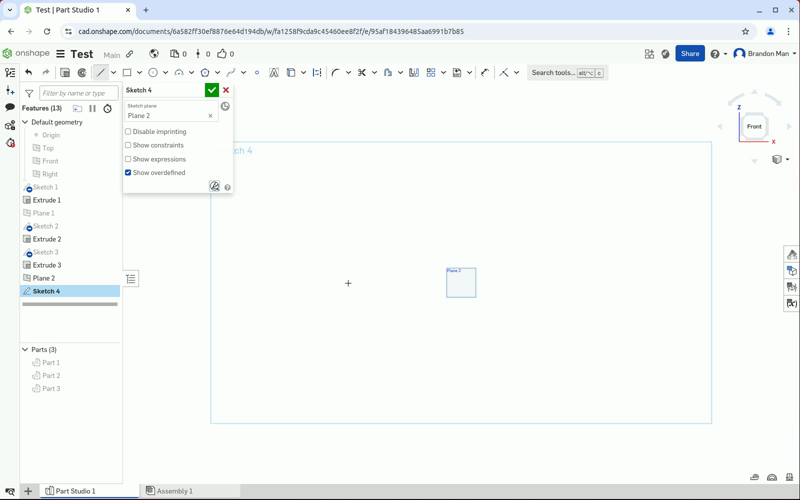
key_up(shift)
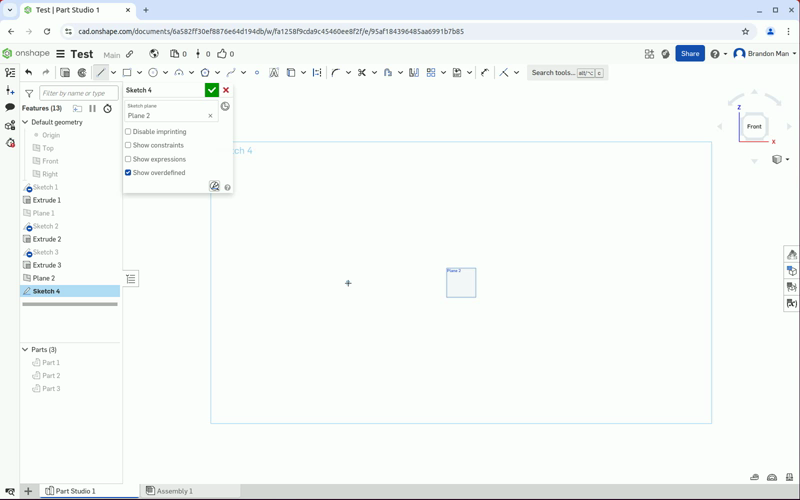
key_down(shift)
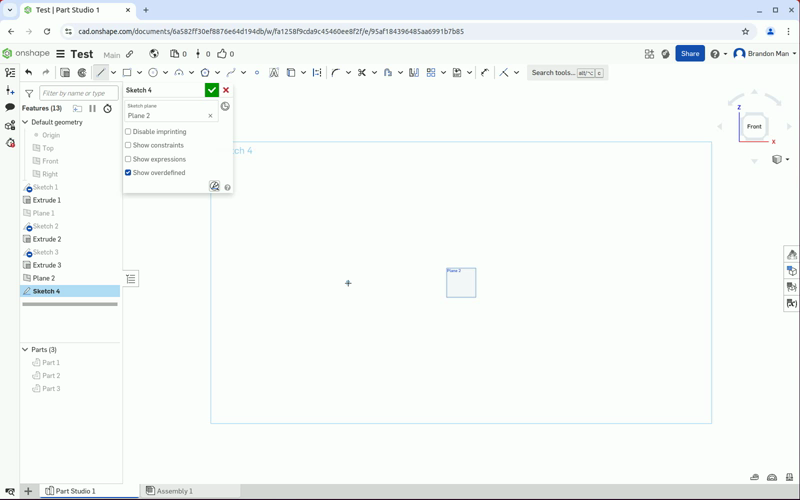
mouse_move(378, 282)
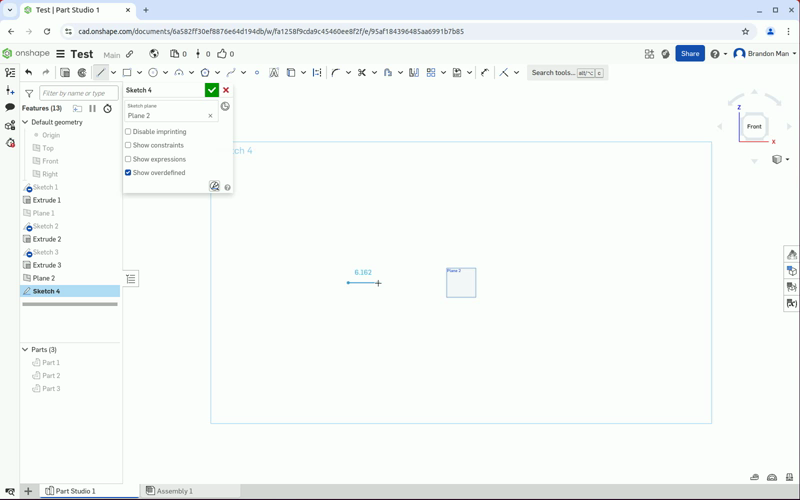
mouse_move(350, 282)
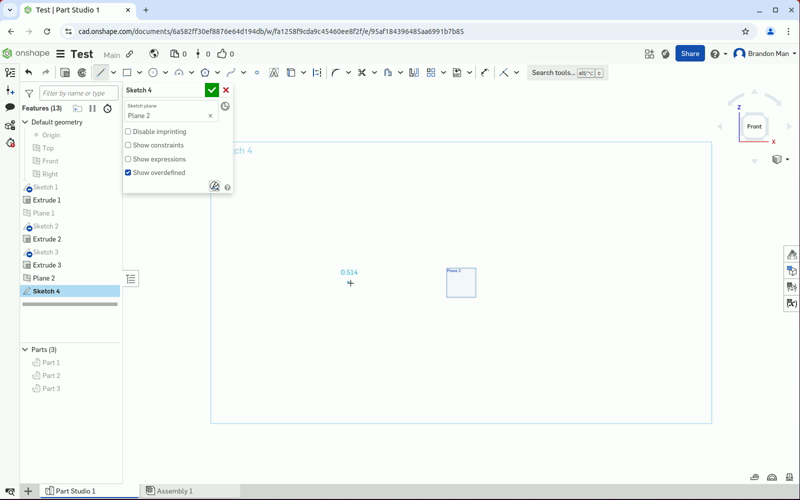
scroll(6)
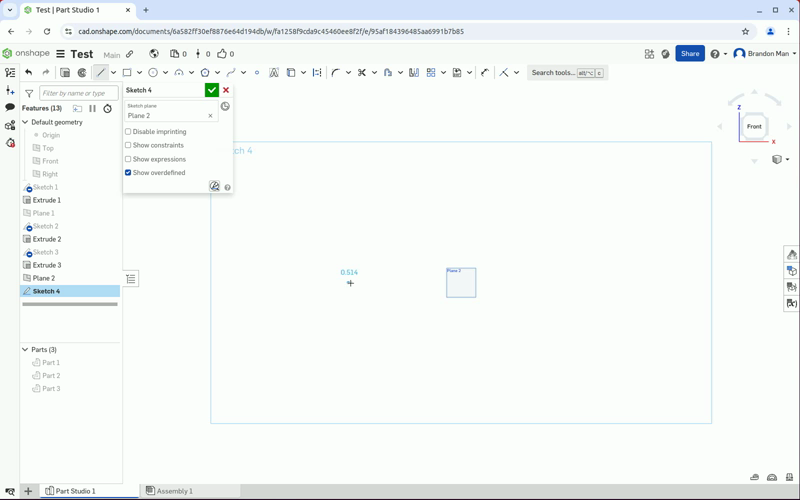
scroll(6)
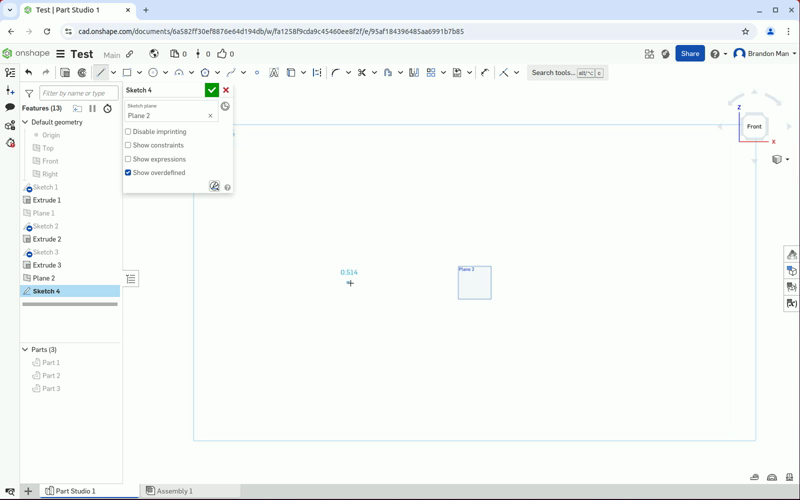
scroll(6)
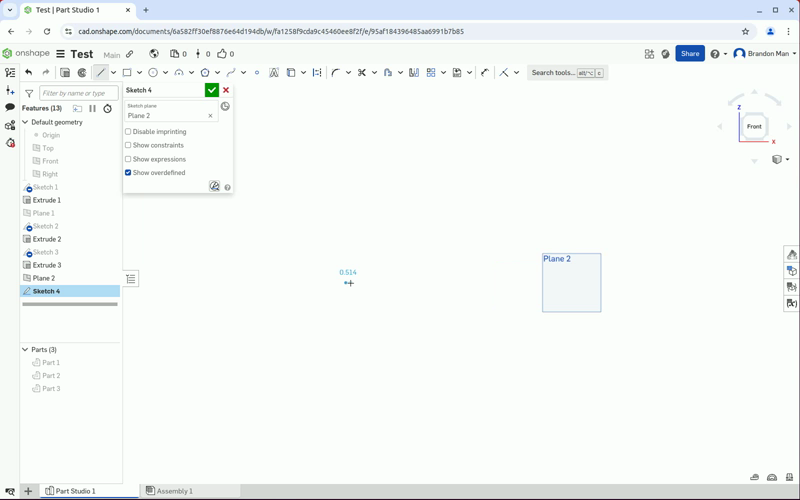
scroll(6)
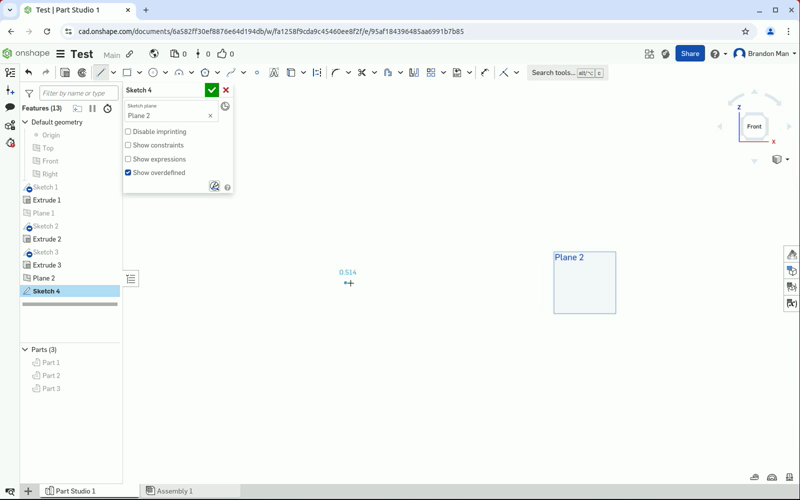
scroll(6)
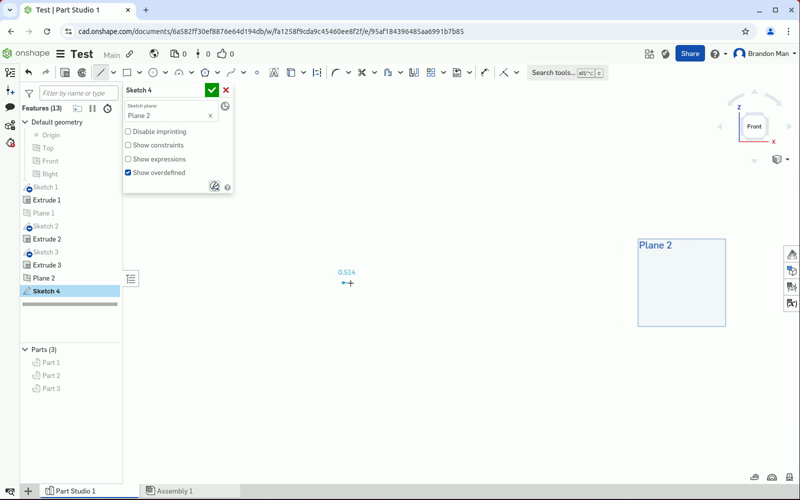
scroll(6)
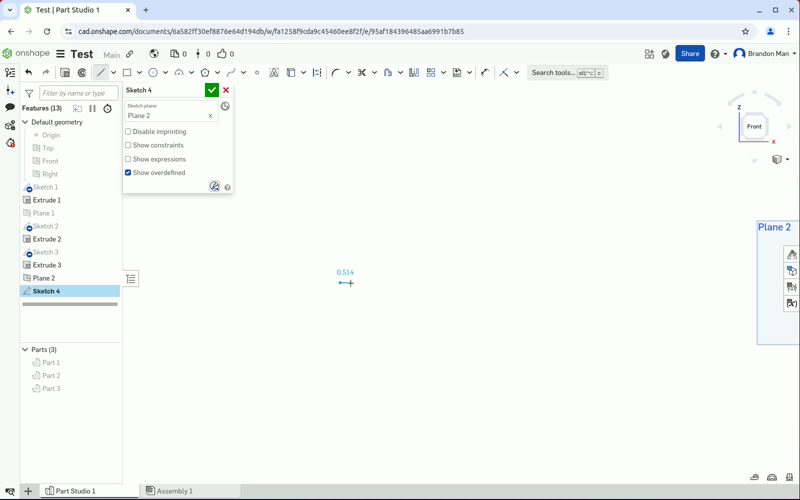
scroll(6)
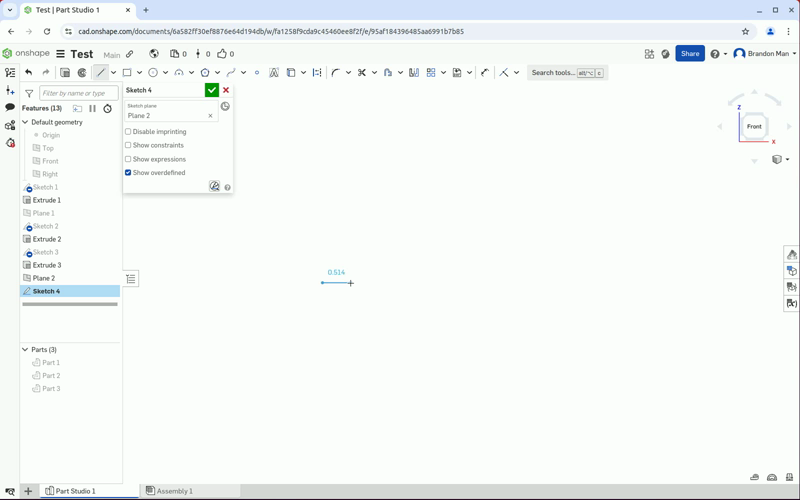
click(350, 282)
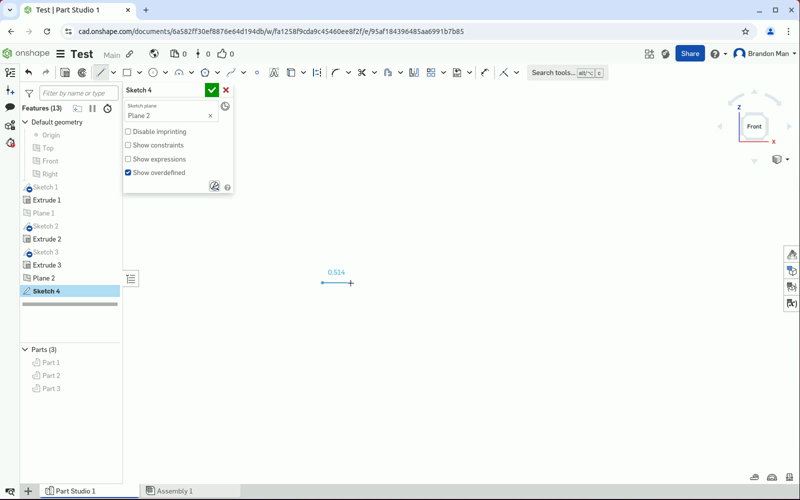
scroll(-6)
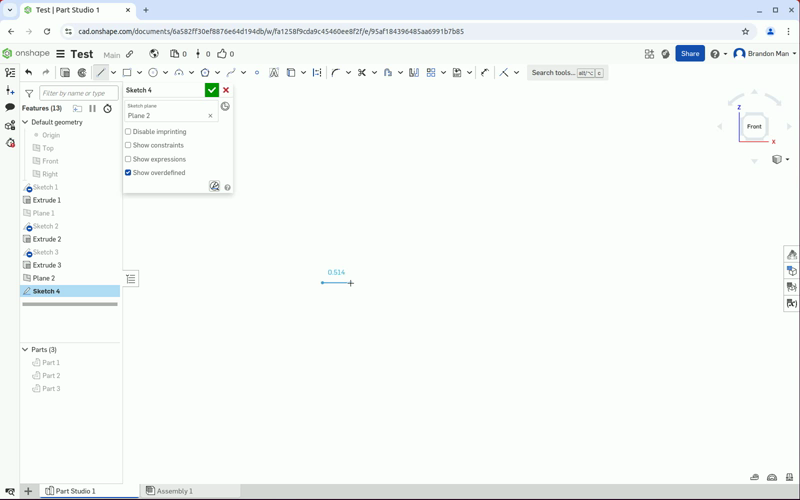
scroll(-6)
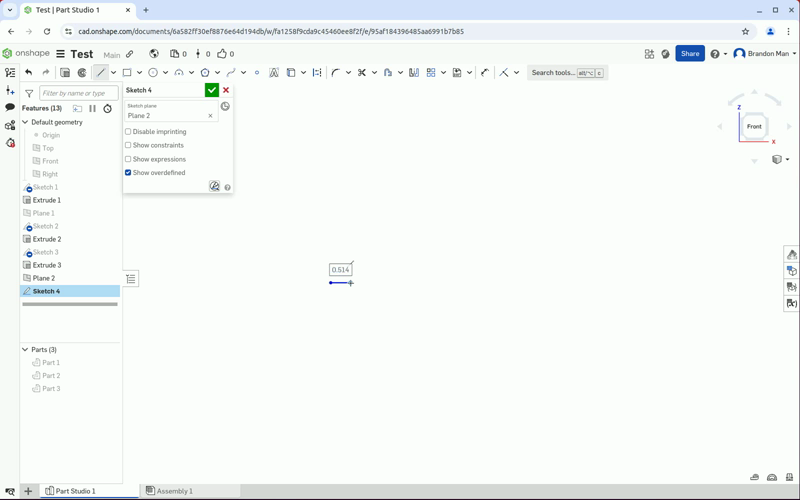
scroll(-6)
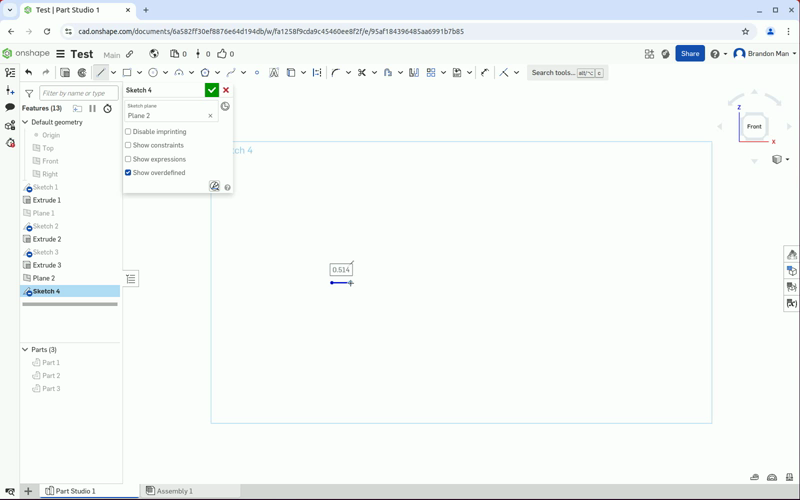
scroll(-6)
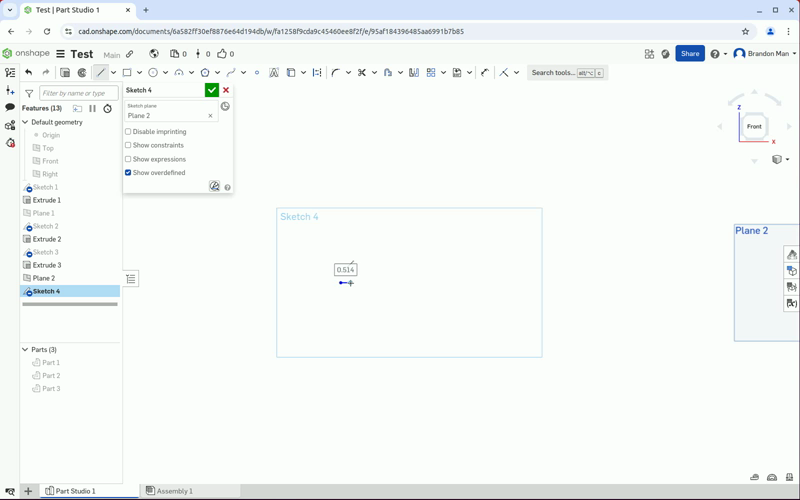
scroll(-6)
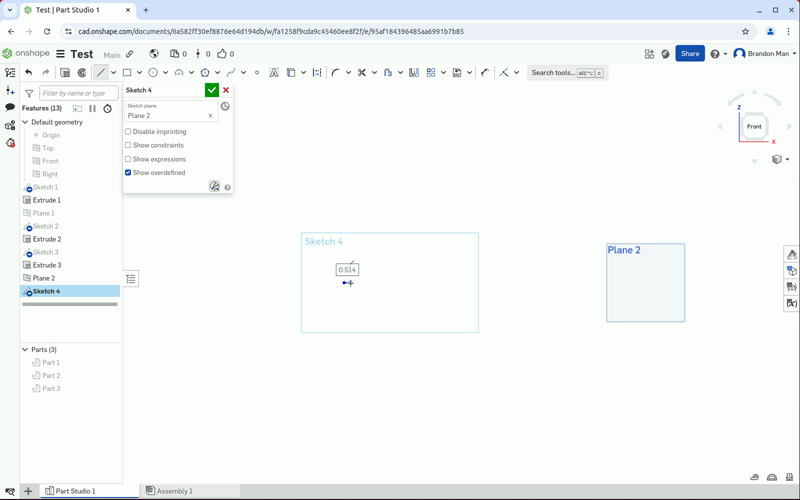
scroll(-6)
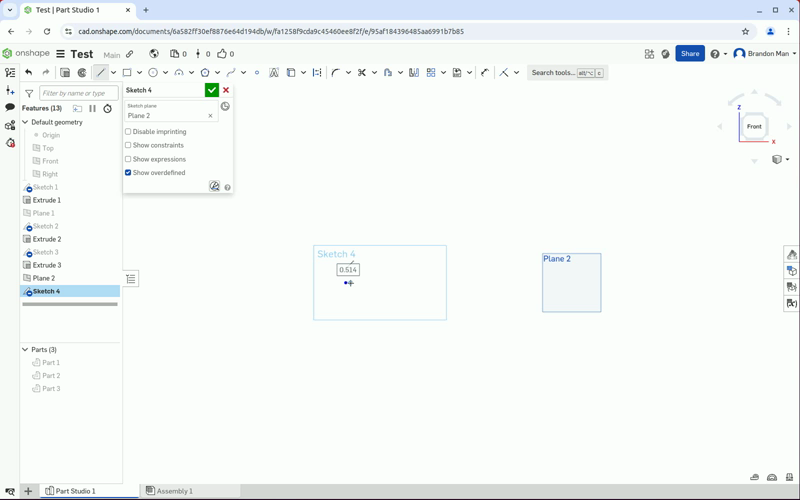
scroll(-6)
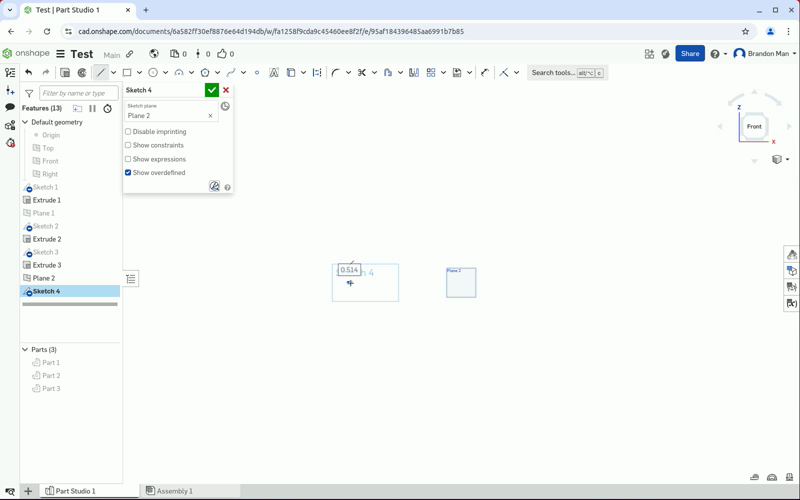
key_up(shift)
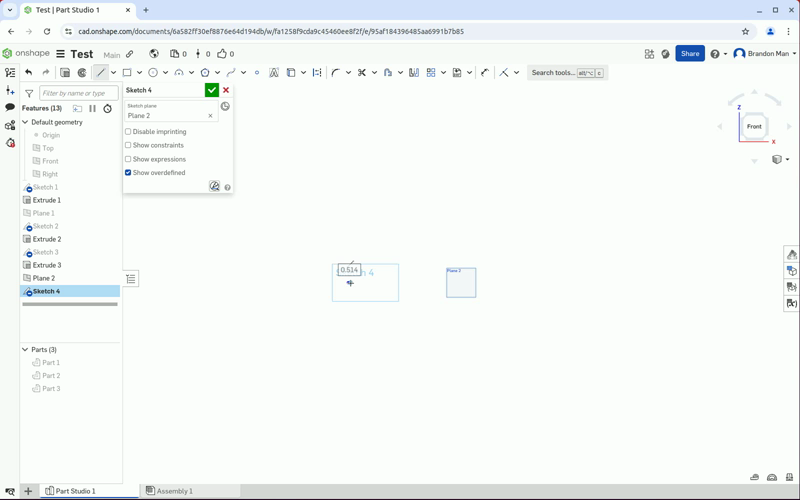
key_down(shift)
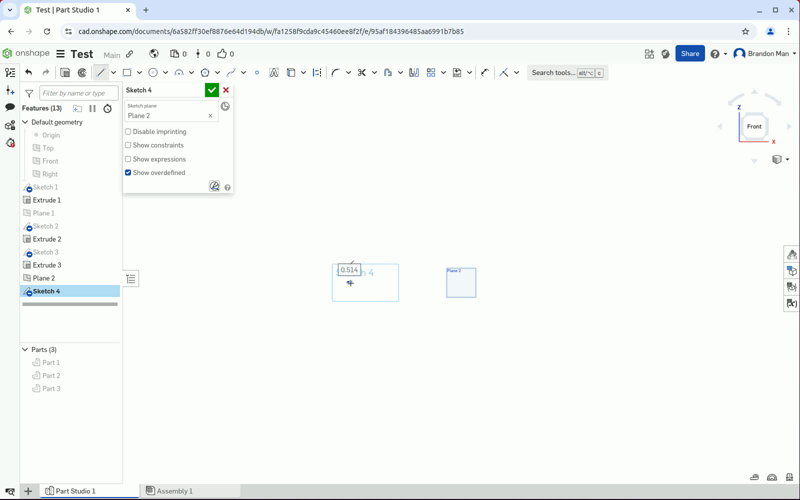
mouse_move(380, 282)
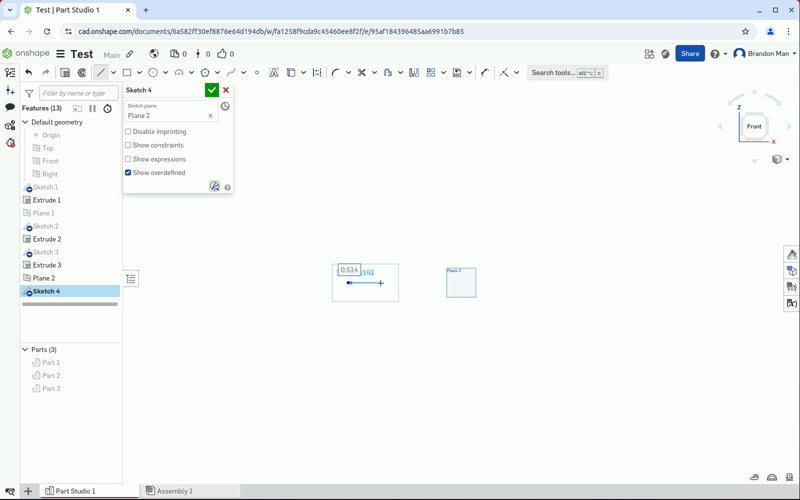
mouse_move(350, 259)
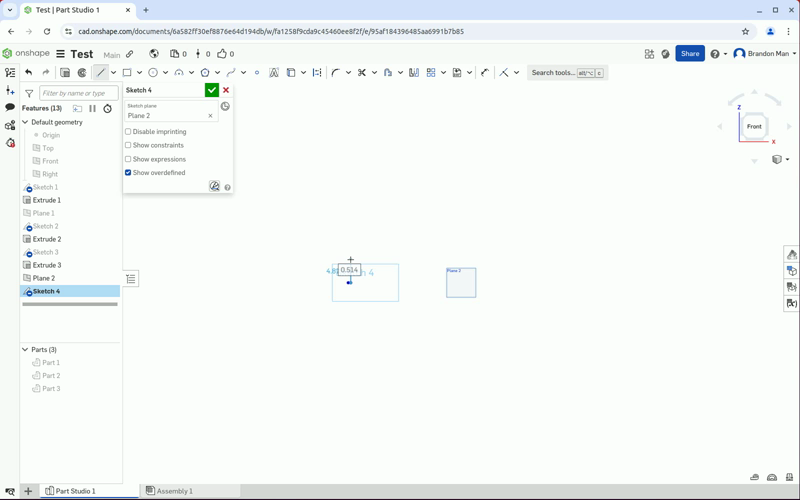
click(350, 259)
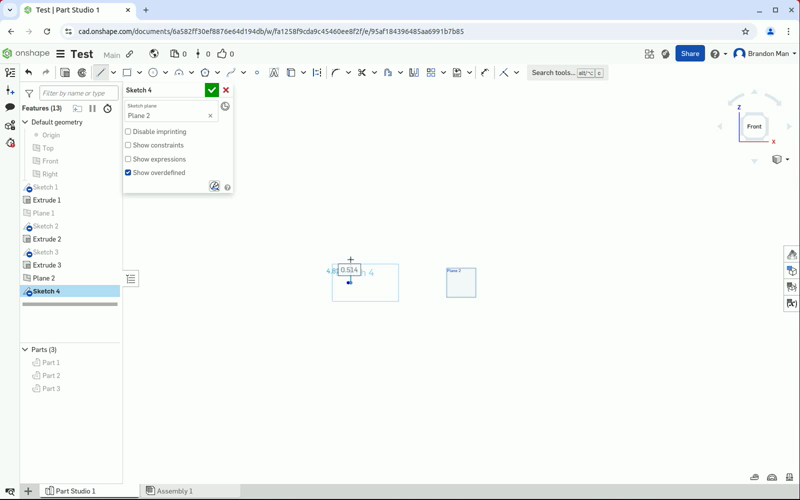
key_up(shift)
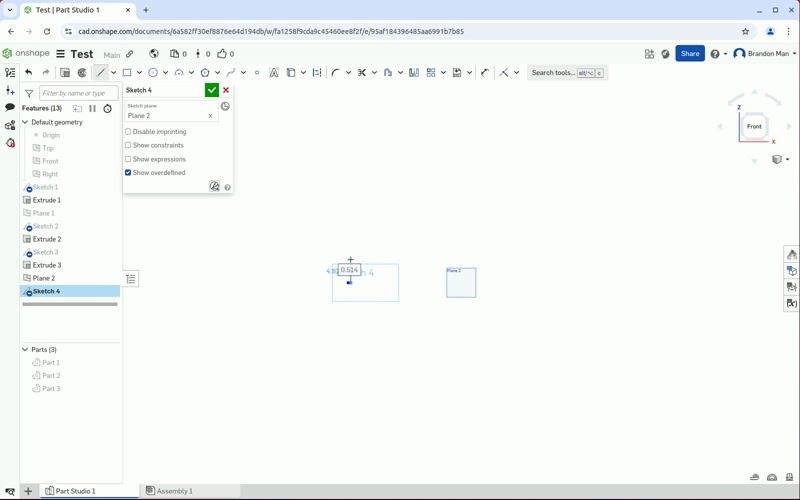
key_down(shift)
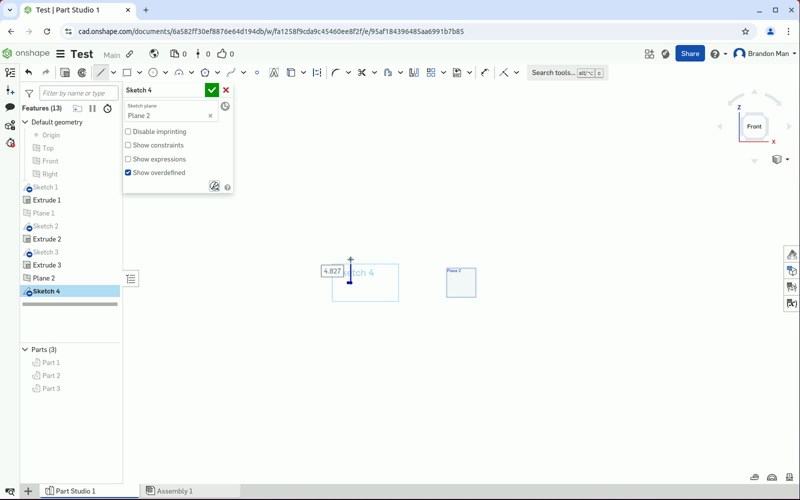
mouse_move(569, 259)
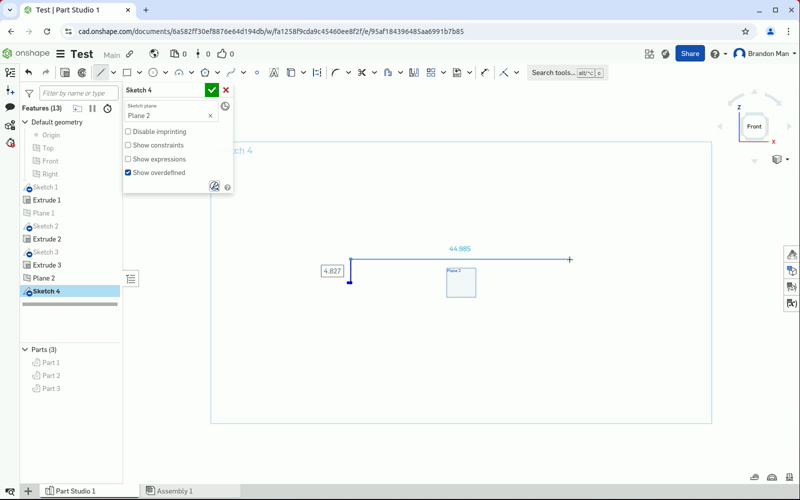
click(569, 259)
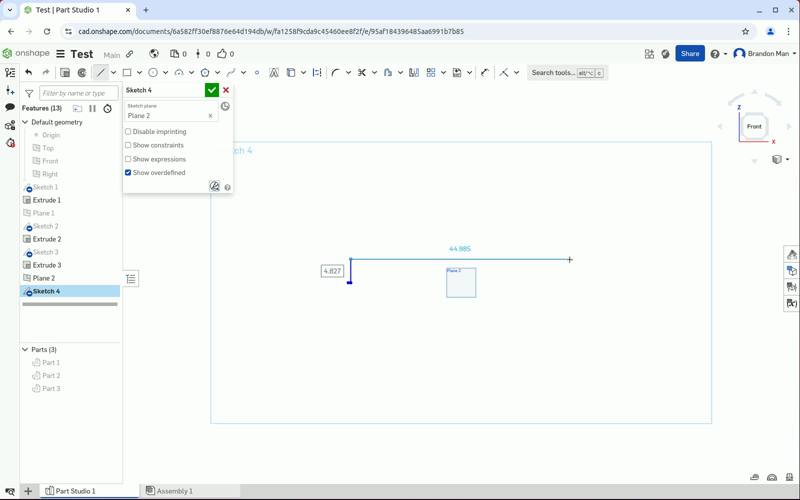
key_up(shift)
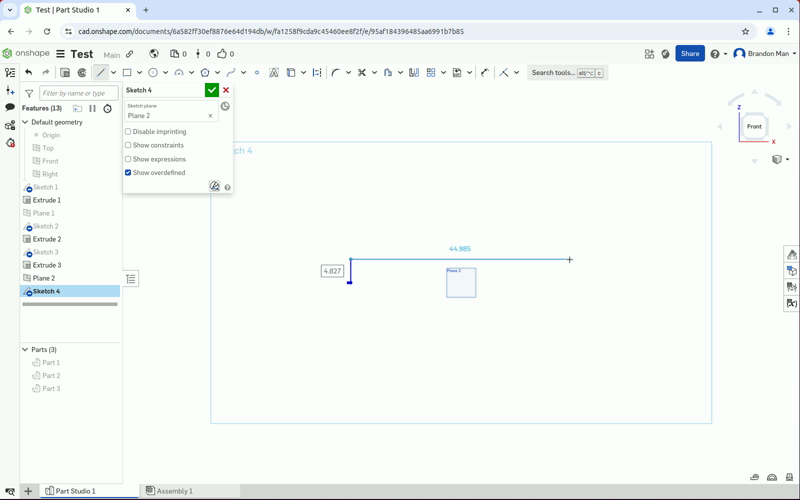
key_down(shift)
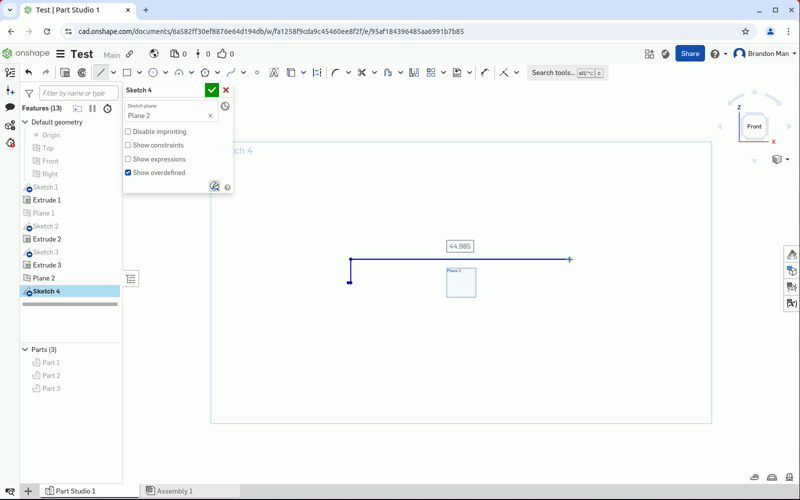
mouse_move(589, 259)
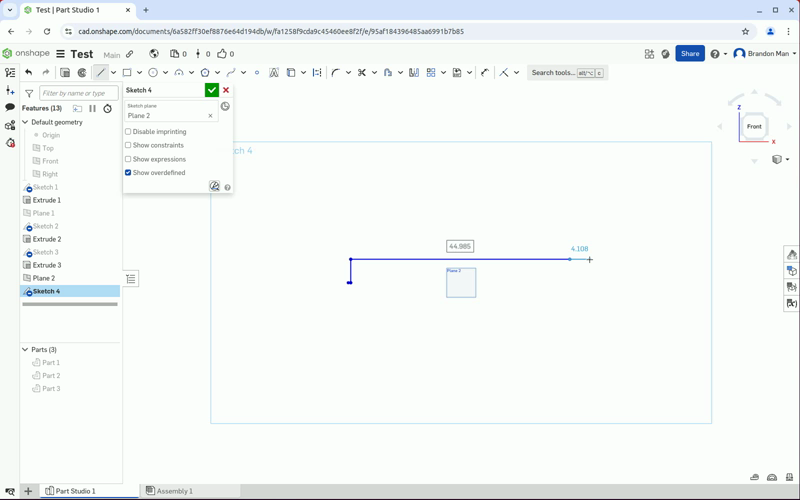
mouse_move(569, 282)
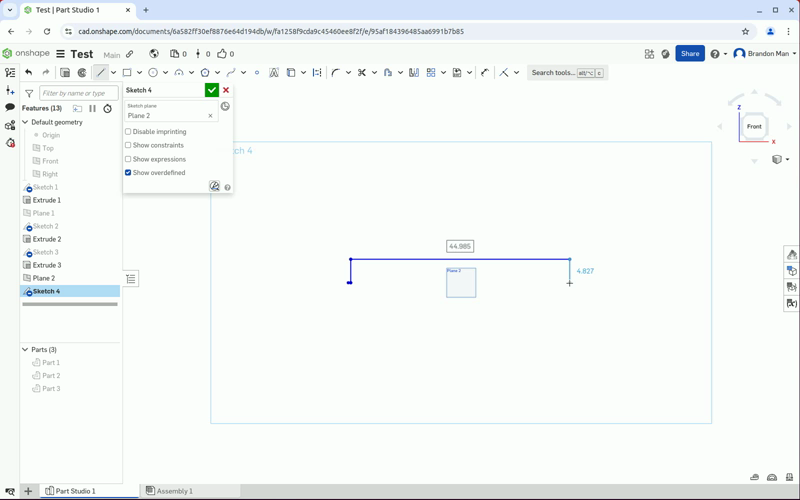
click(569, 282)
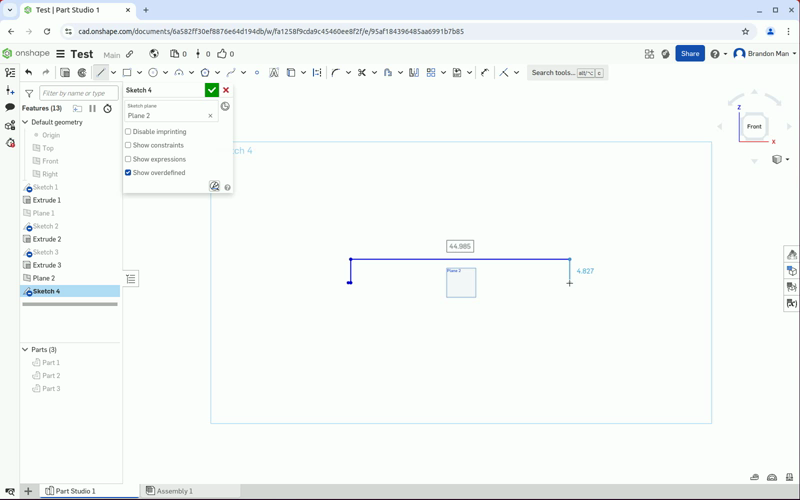
key_up(shift)
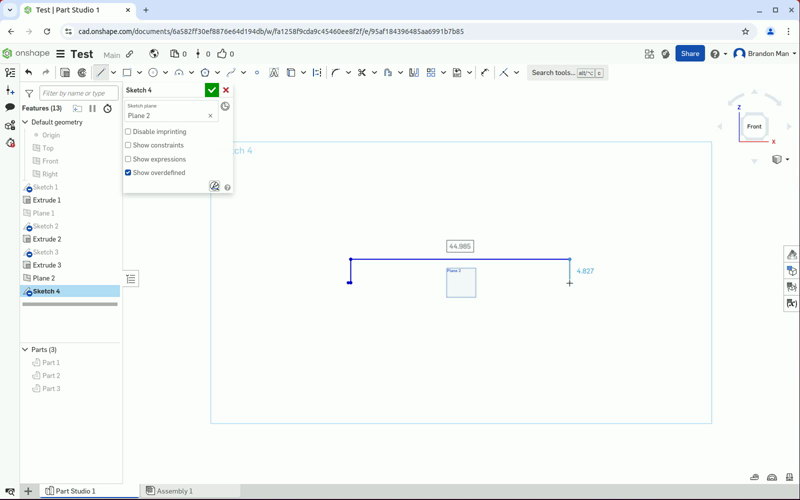
key_down(shift)
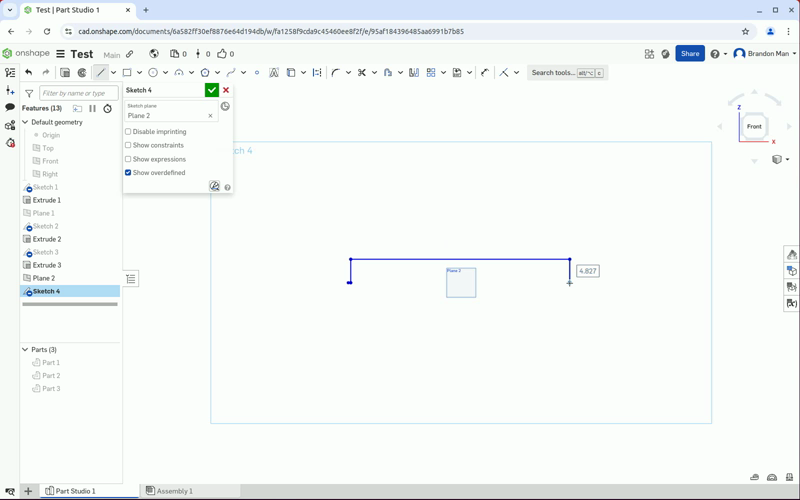
mouse_move(589, 282)
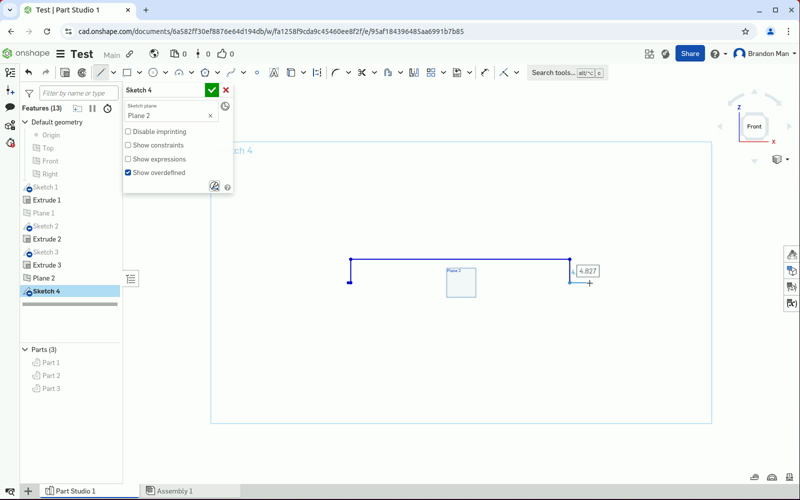
mouse_move(572, 282)
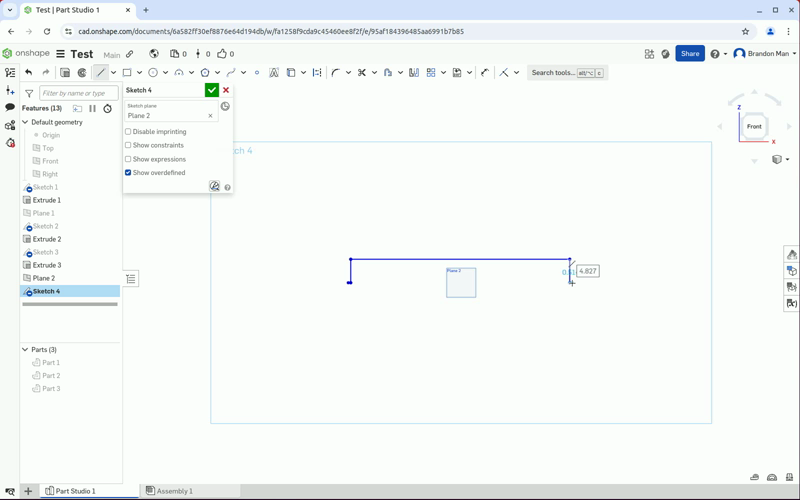
scroll(6)
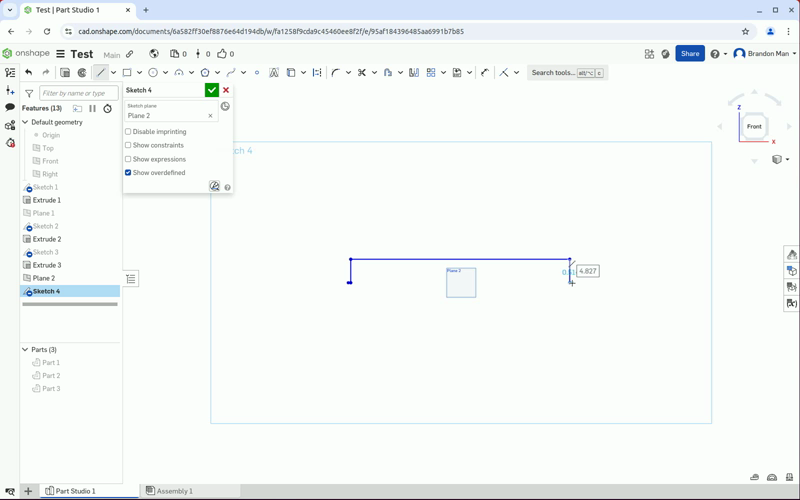
scroll(6)
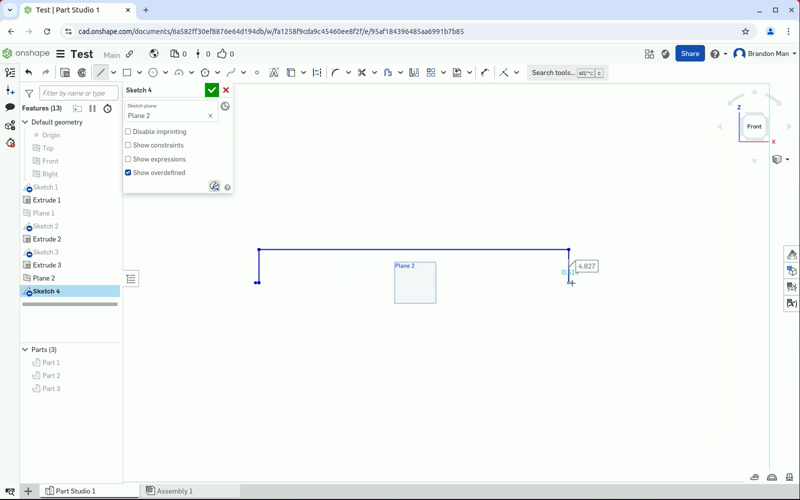
scroll(6)
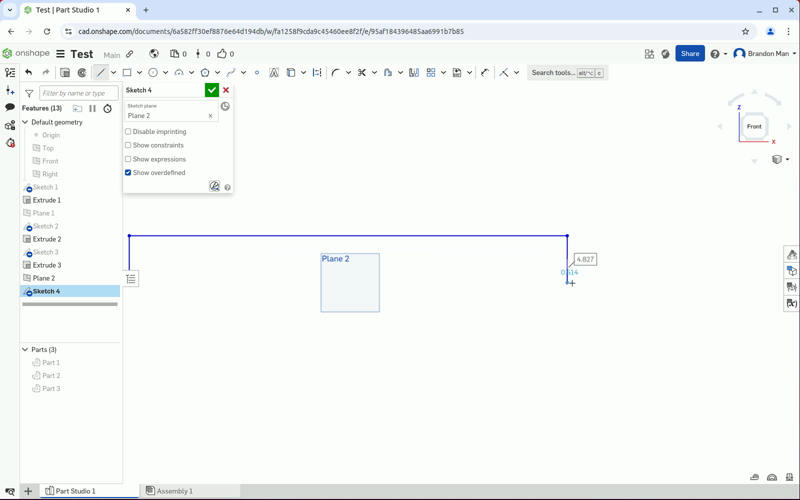
scroll(6)
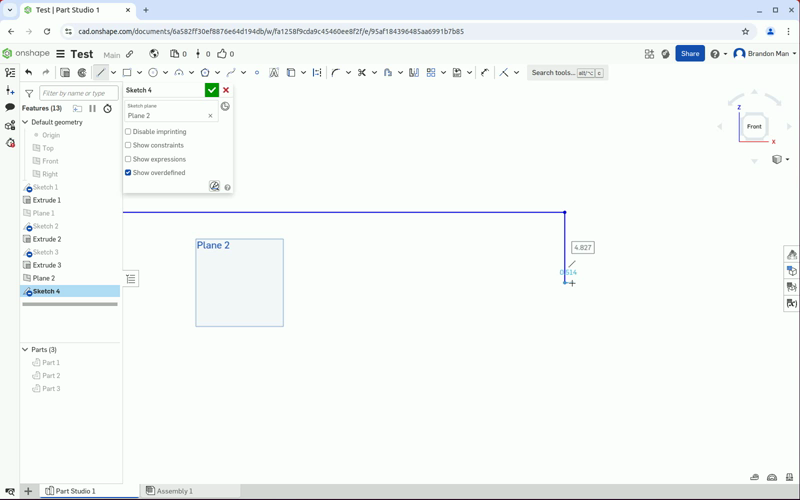
scroll(6)
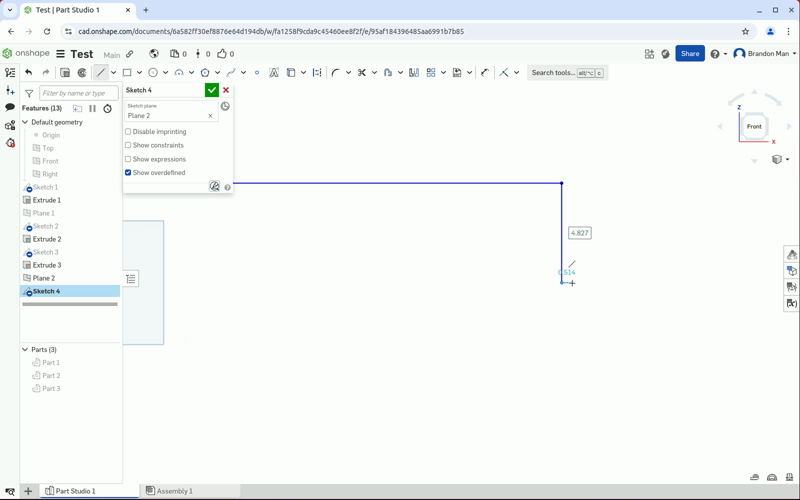
scroll(6)
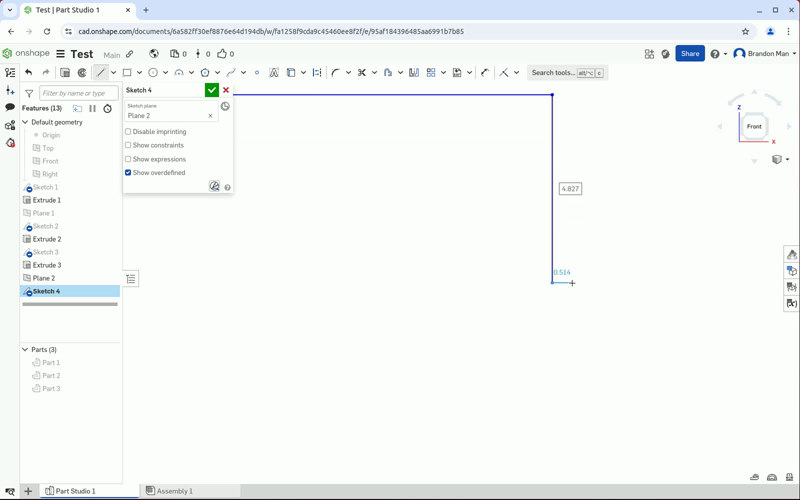
scroll(6)
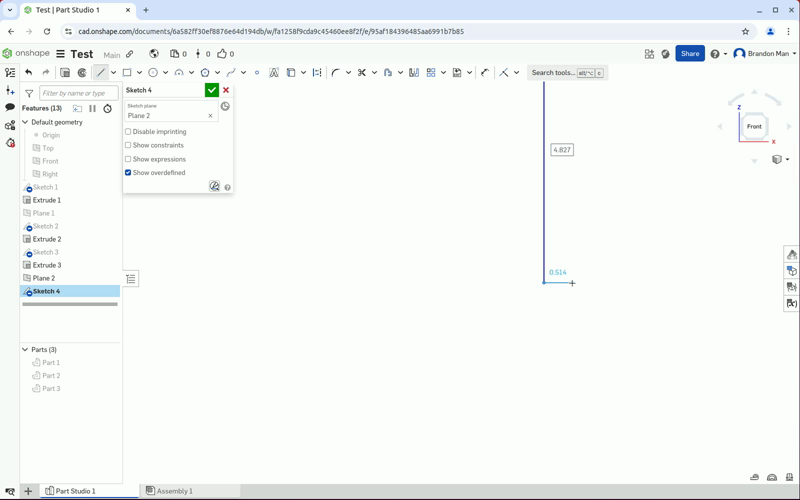
click(572, 282)
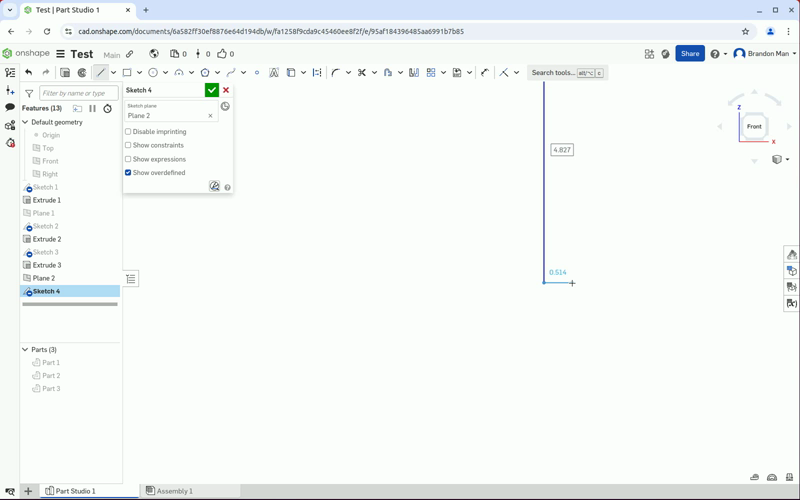
scroll(-6)
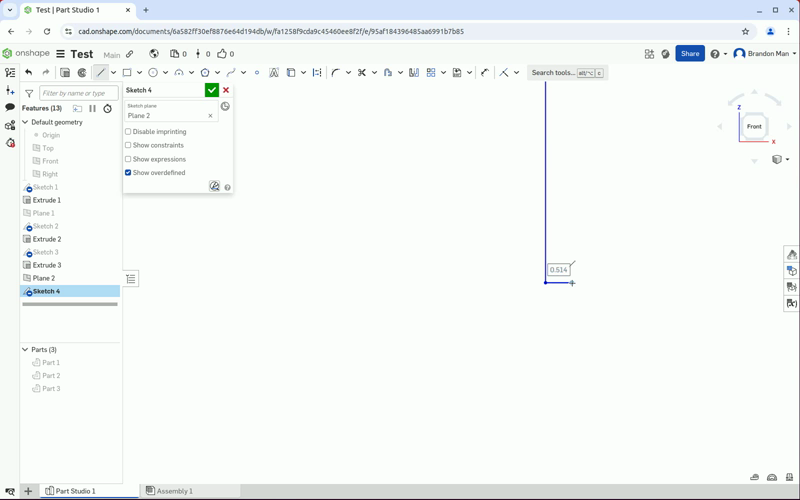
scroll(-6)
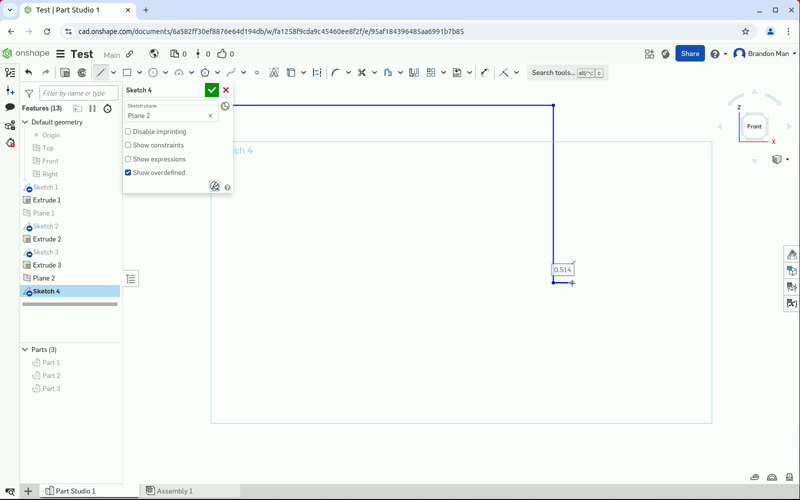
scroll(-6)
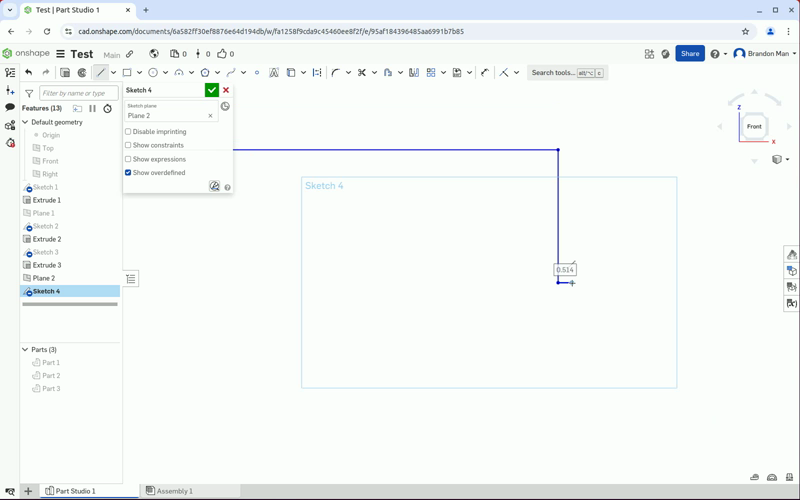
scroll(-6)
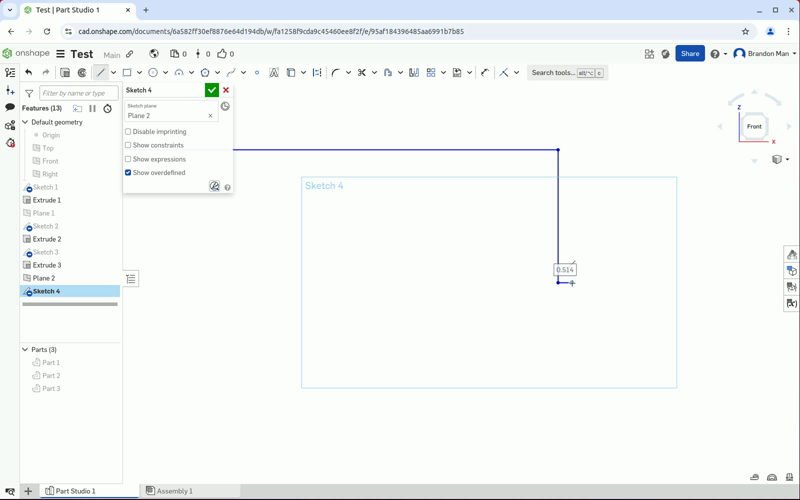
scroll(-6)
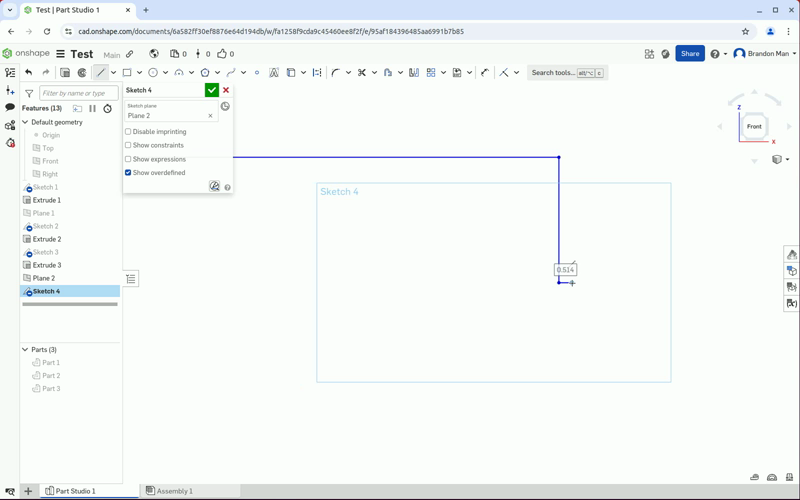
scroll(-6)
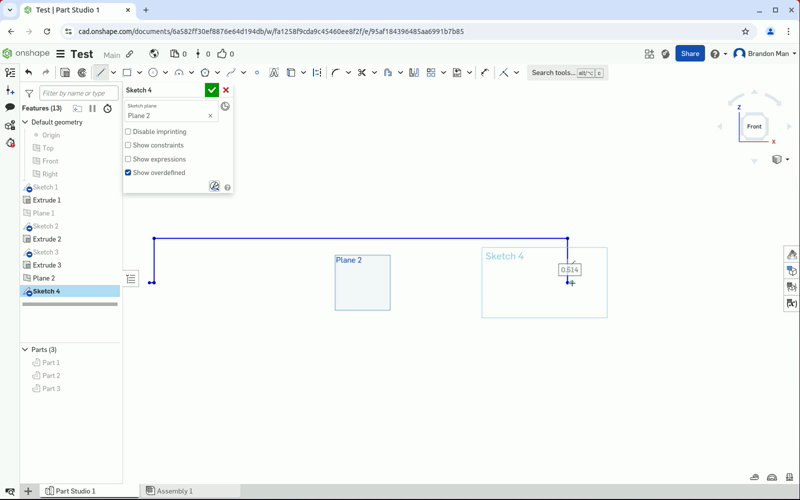
scroll(-6)
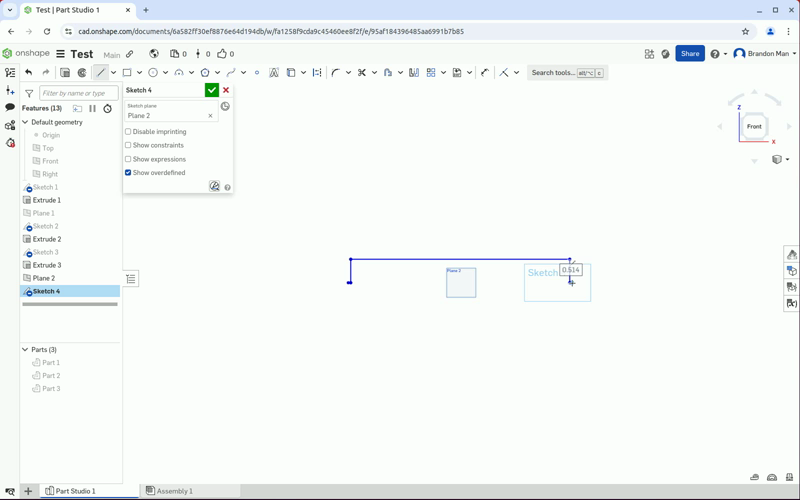
key_up(shift)
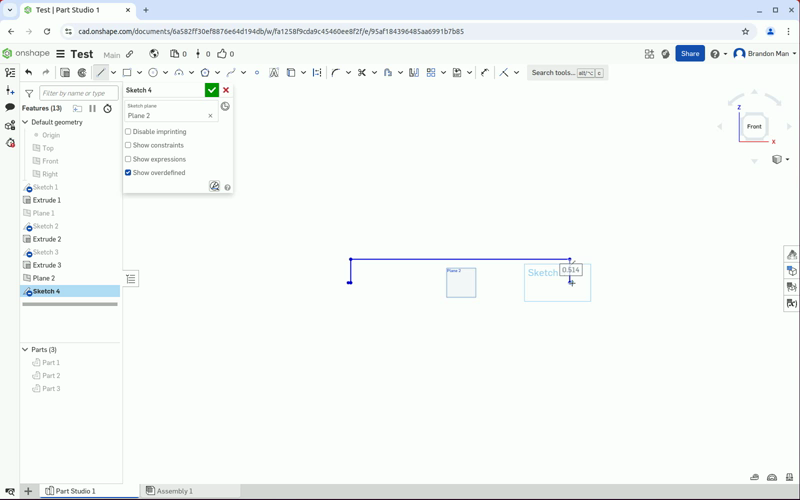
key_down(shift)
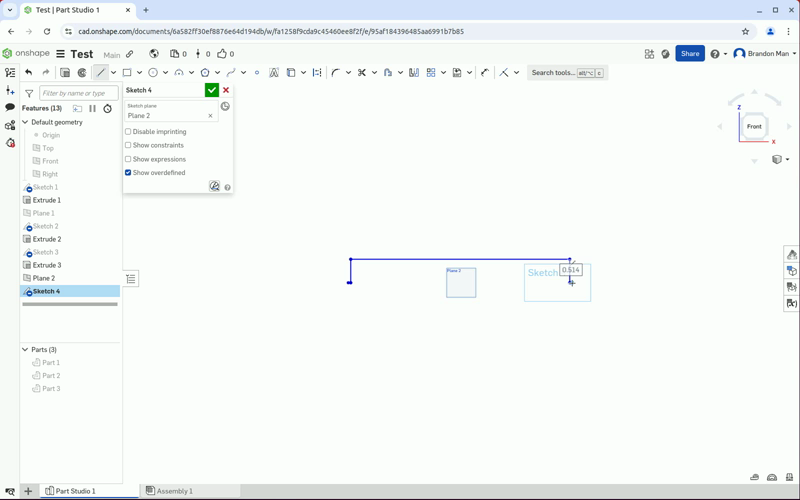
mouse_move(589, 282)
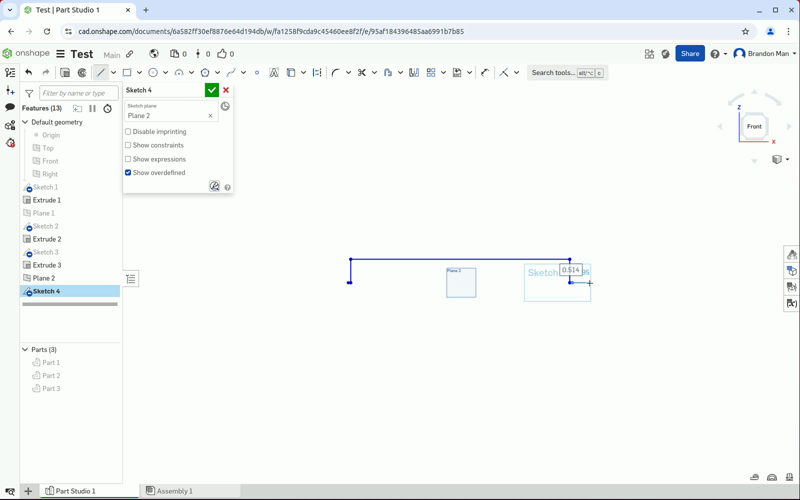
mouse_move(572, 257)
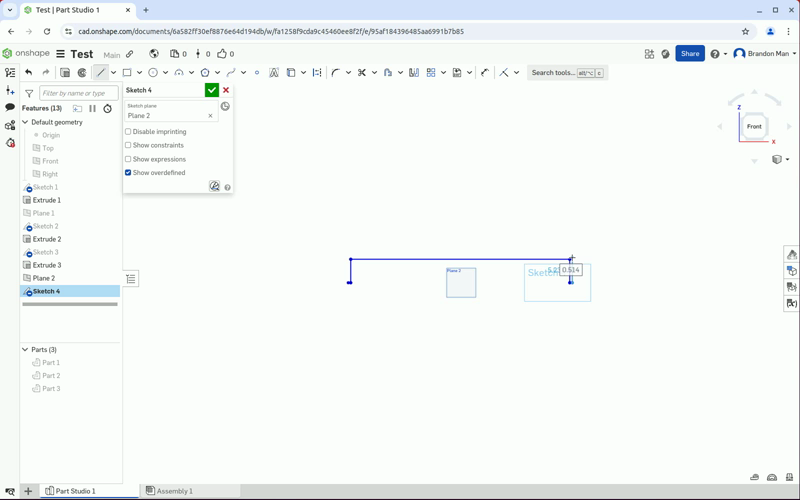
scroll(6)
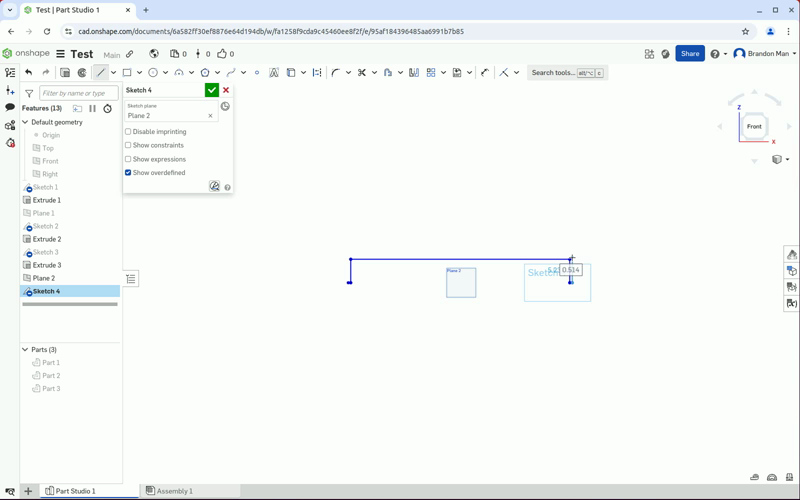
scroll(6)
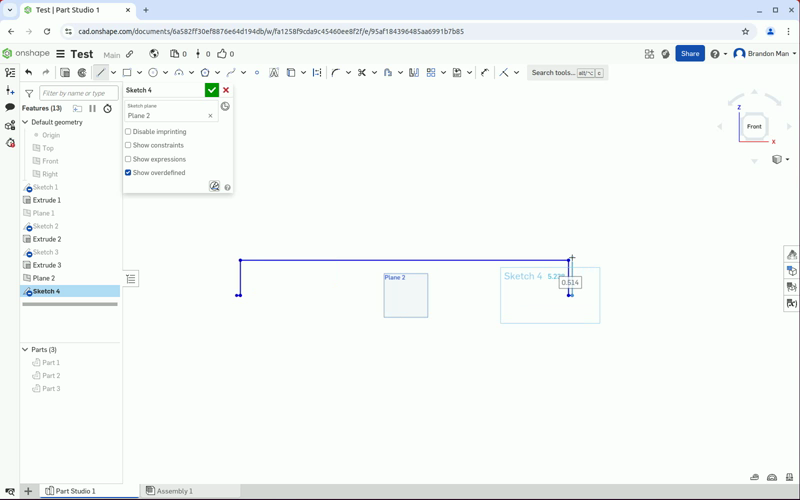
scroll(6)
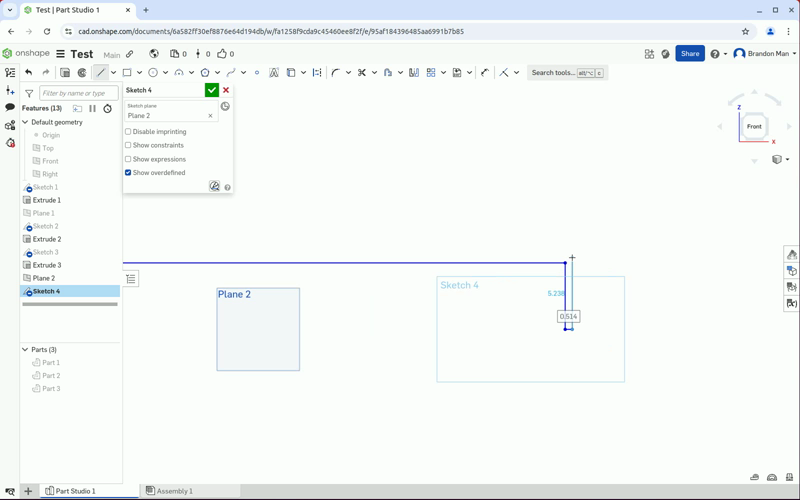
scroll(6)
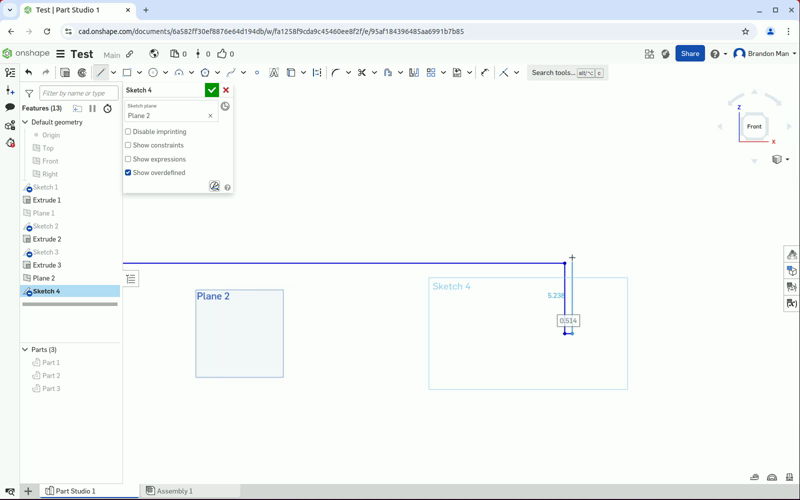
scroll(6)
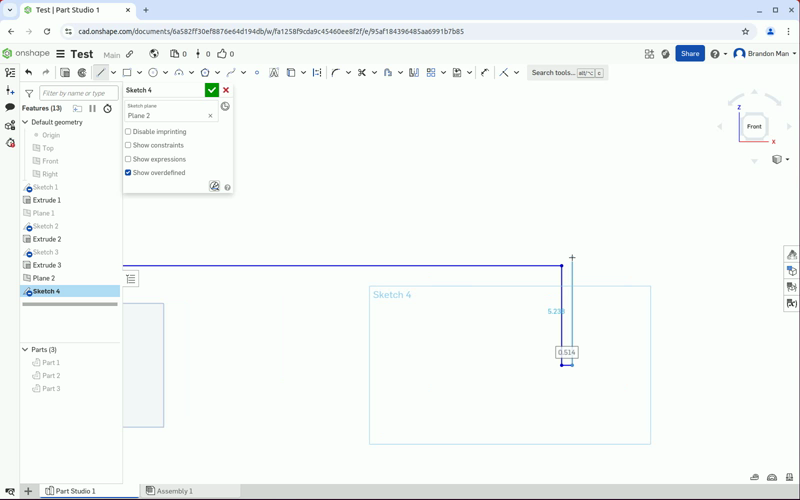
scroll(6)
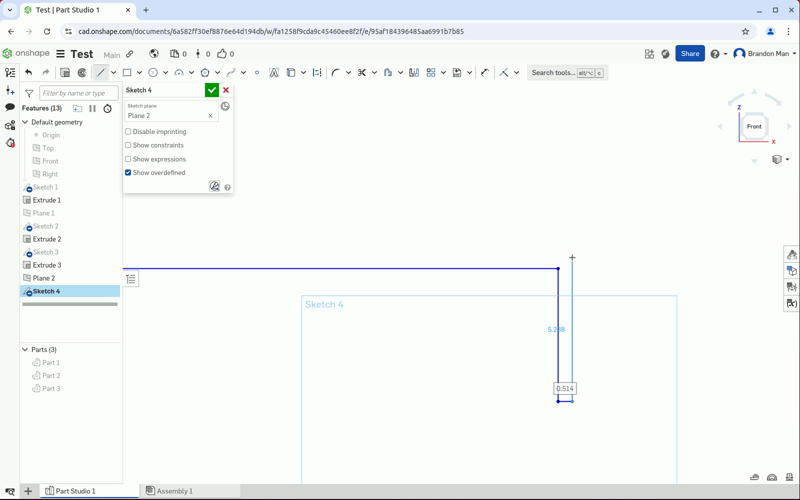
scroll(6)
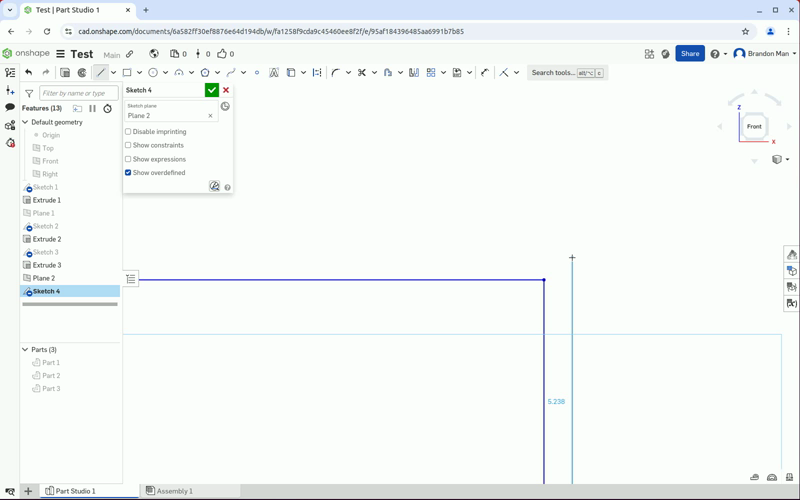
click(572, 257)
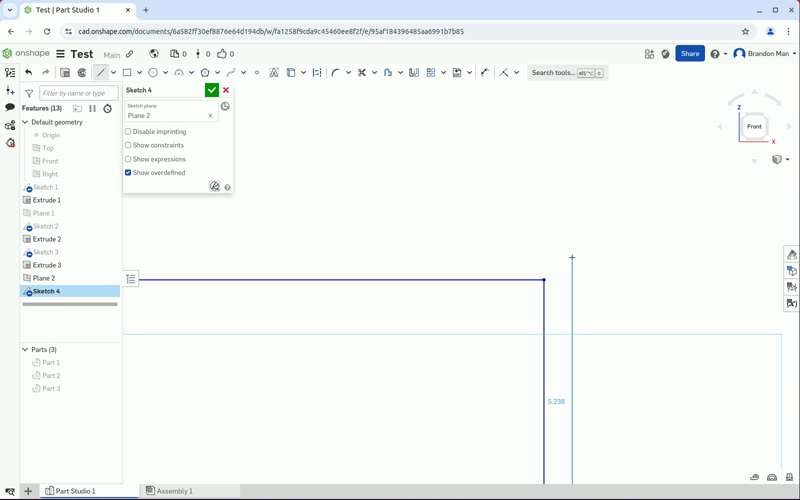
scroll(-6)
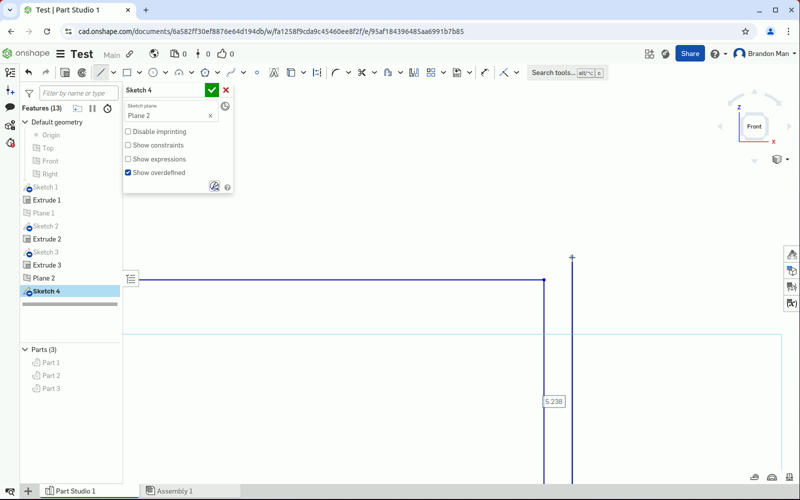
scroll(-6)
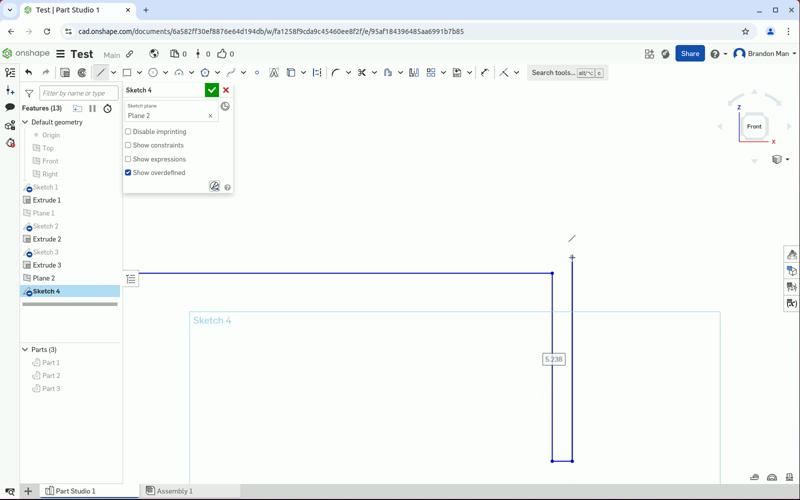
scroll(-6)
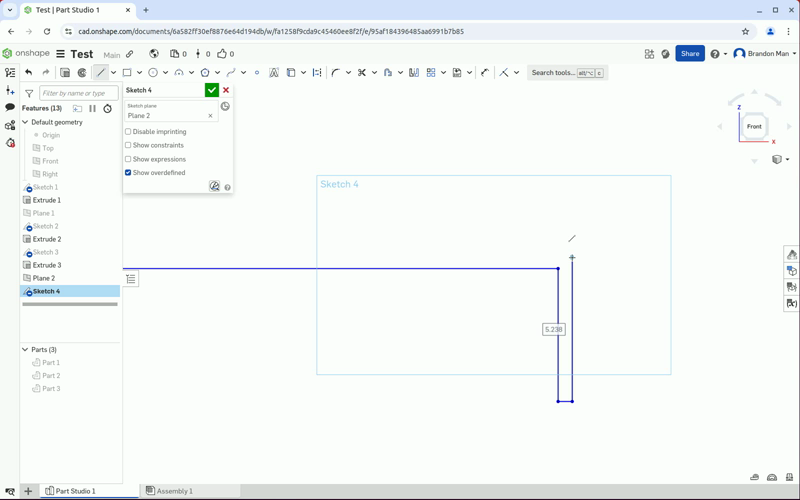
scroll(-6)
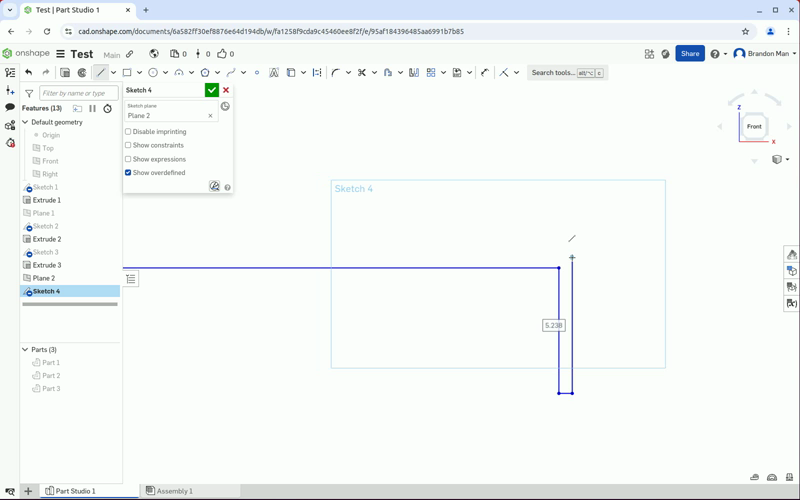
scroll(-6)
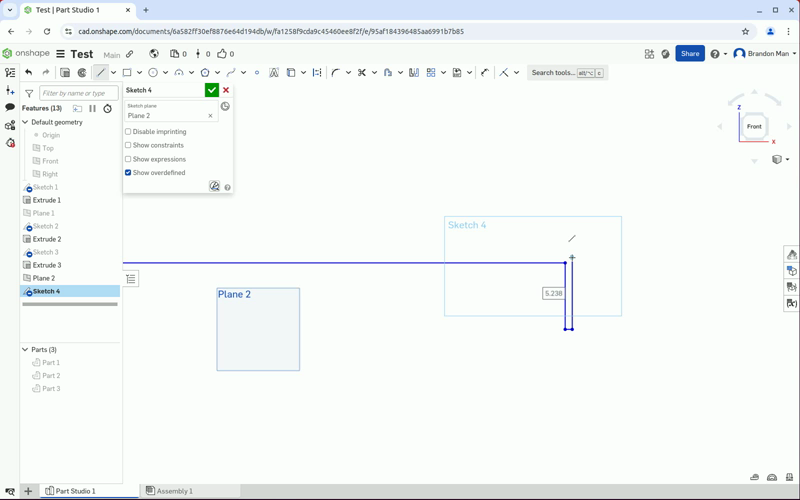
scroll(-6)
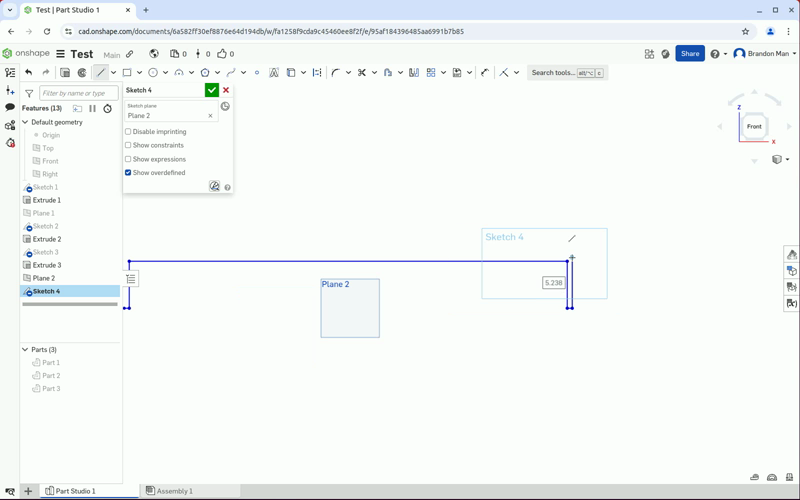
scroll(-6)
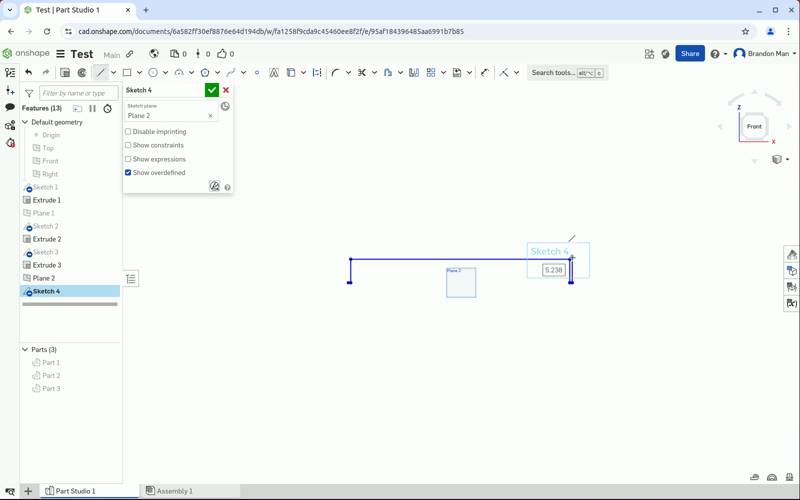
key_up(shift)
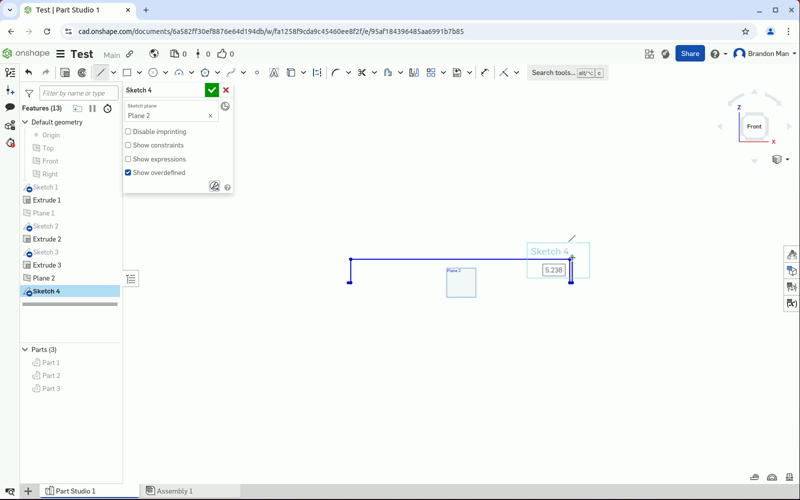
key_down(shift)
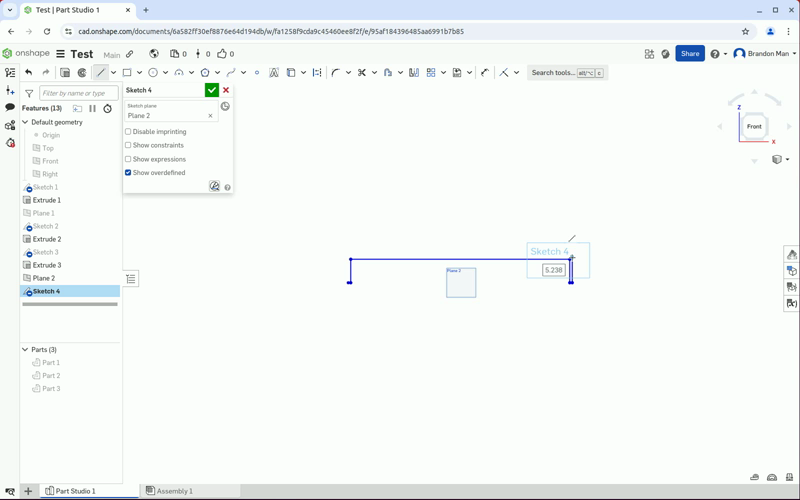
mouse_move(348, 257)
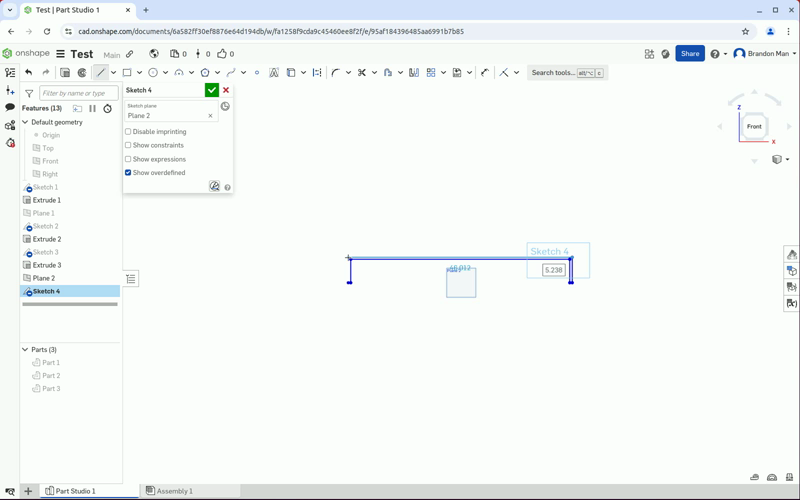
scroll(6)
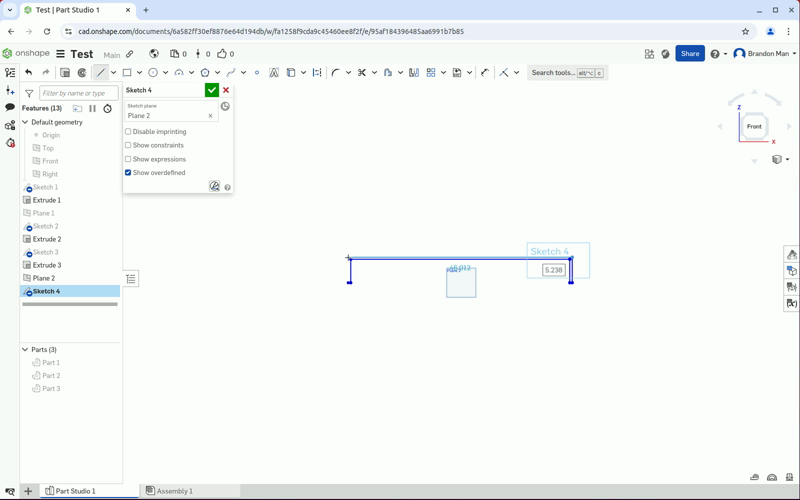
scroll(6)
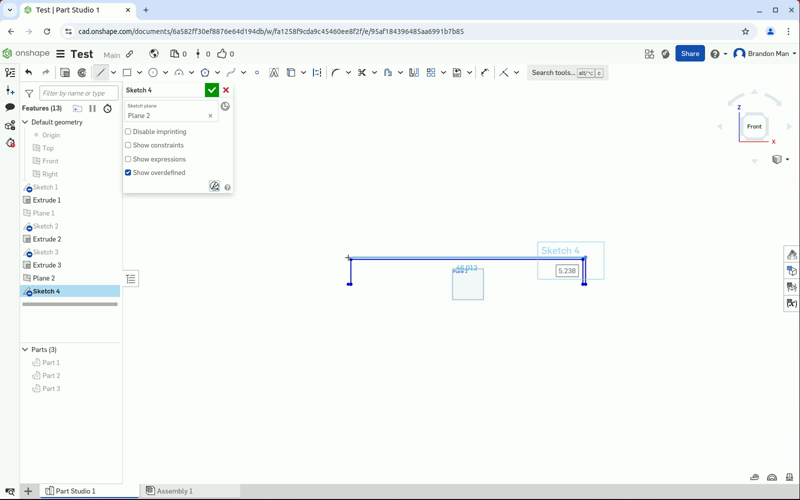
scroll(6)
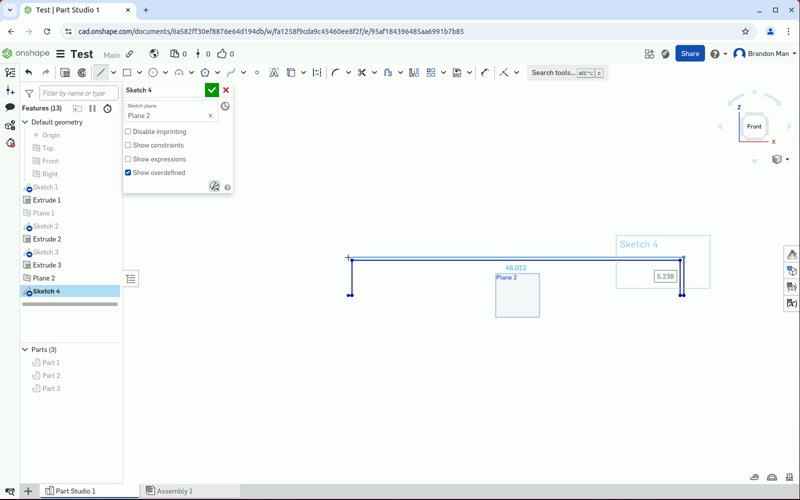
scroll(6)
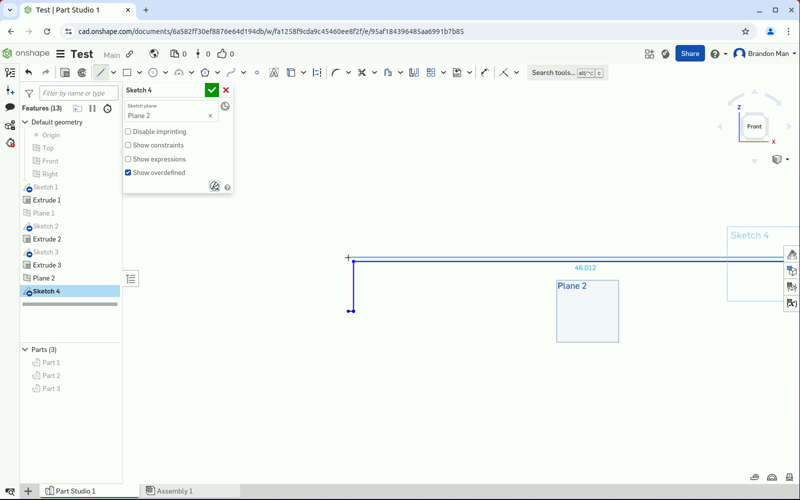
scroll(6)
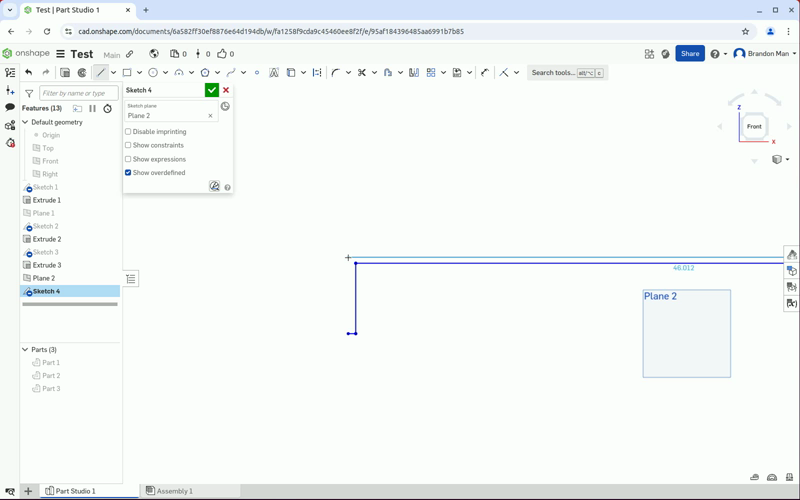
scroll(6)
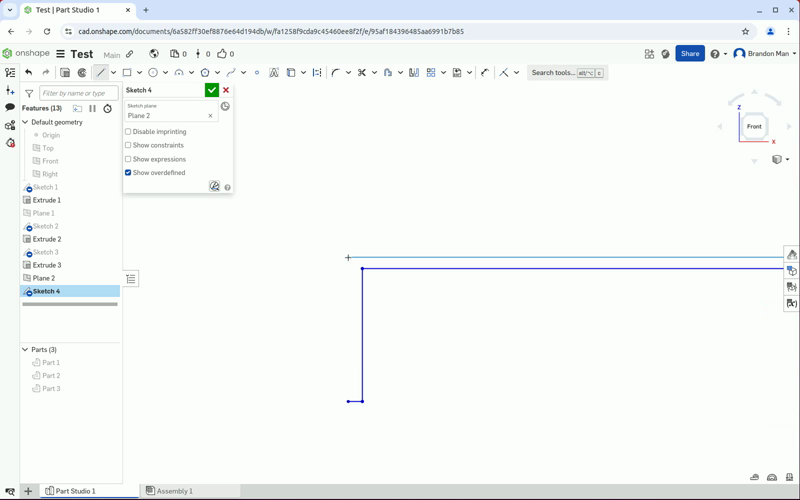
scroll(6)
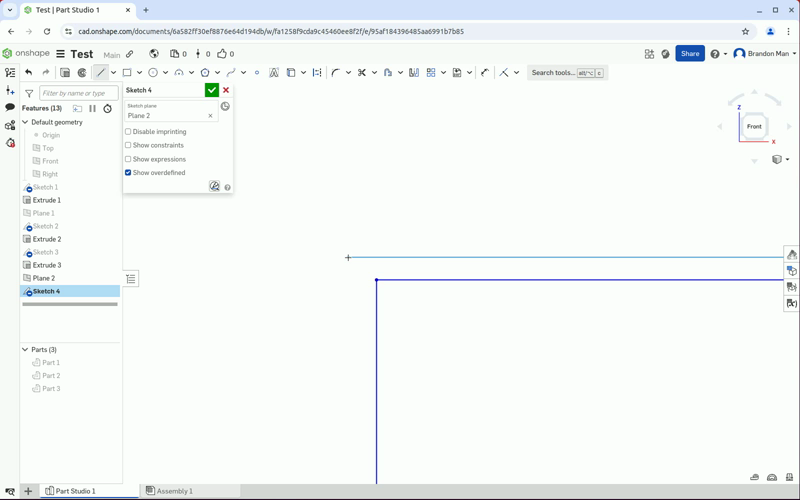
click(348, 257)
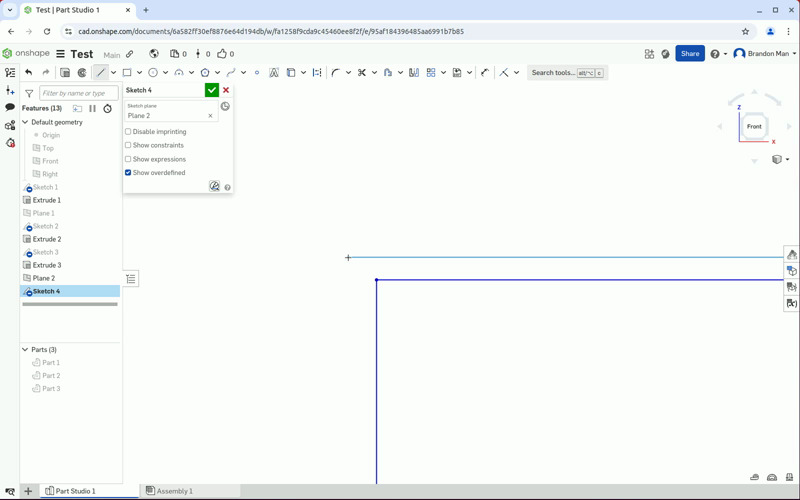
scroll(-6)
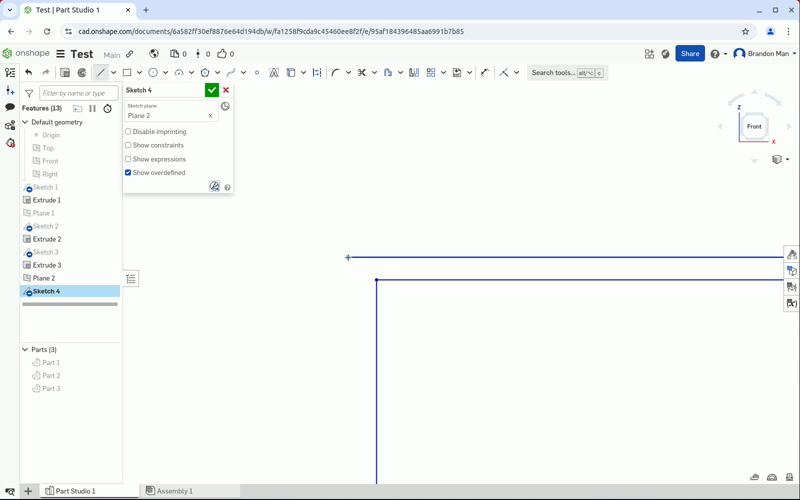
scroll(-6)
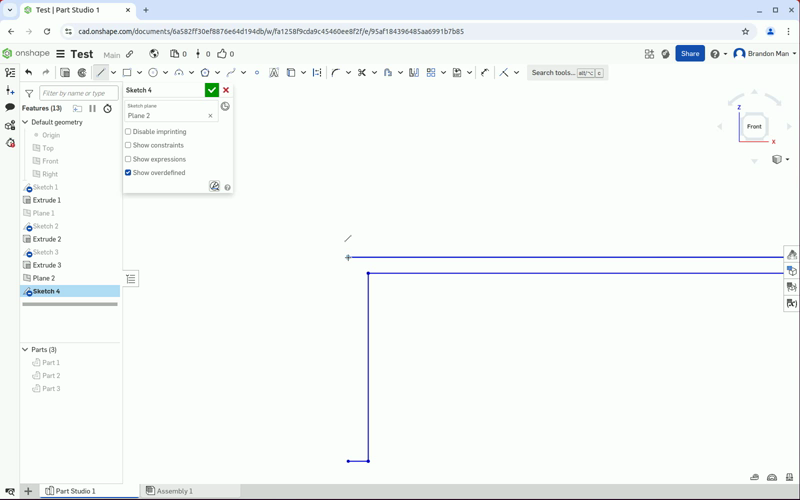
scroll(-6)
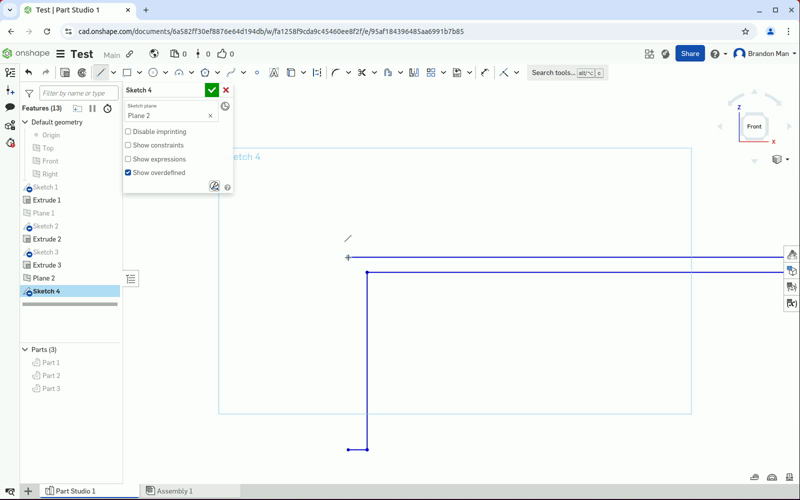
scroll(-6)
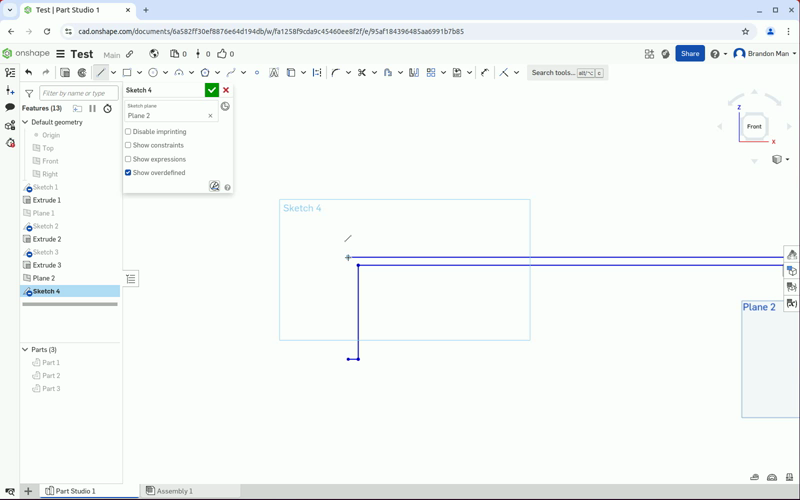
scroll(-6)
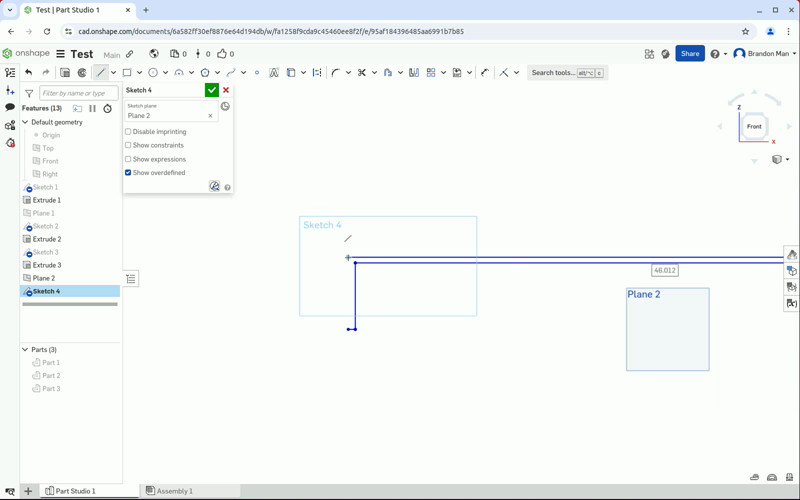
scroll(-6)
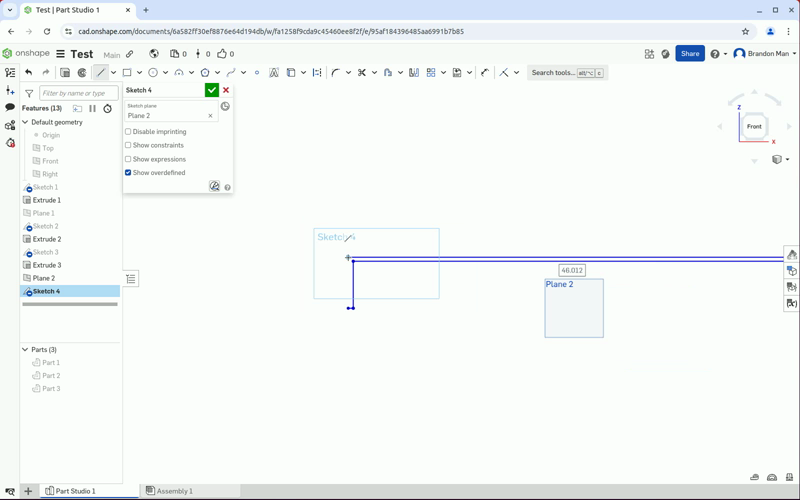
scroll(-6)
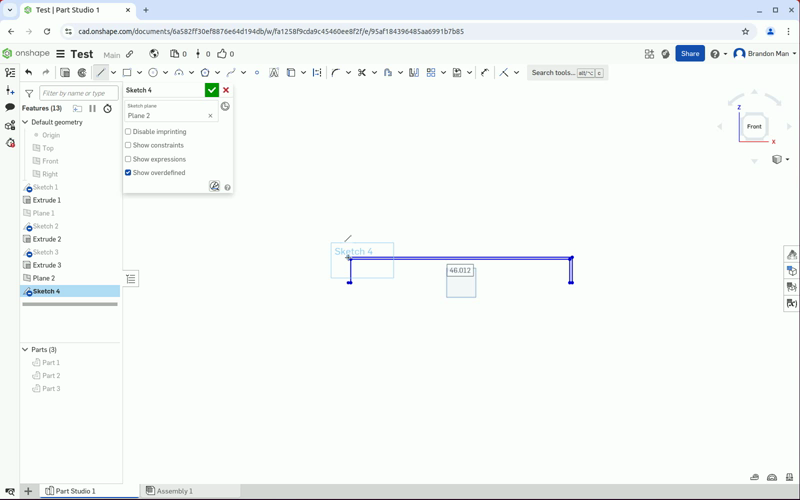
key_up(shift)
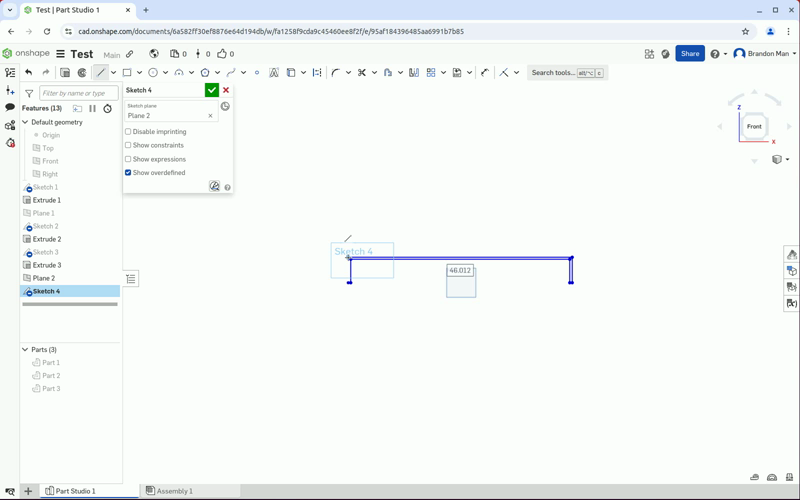
mouse_move(378, 257)
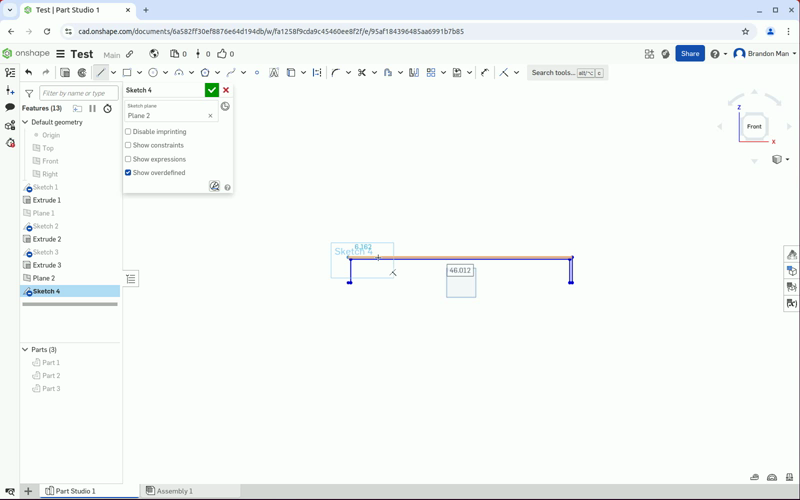
key_down(shift)
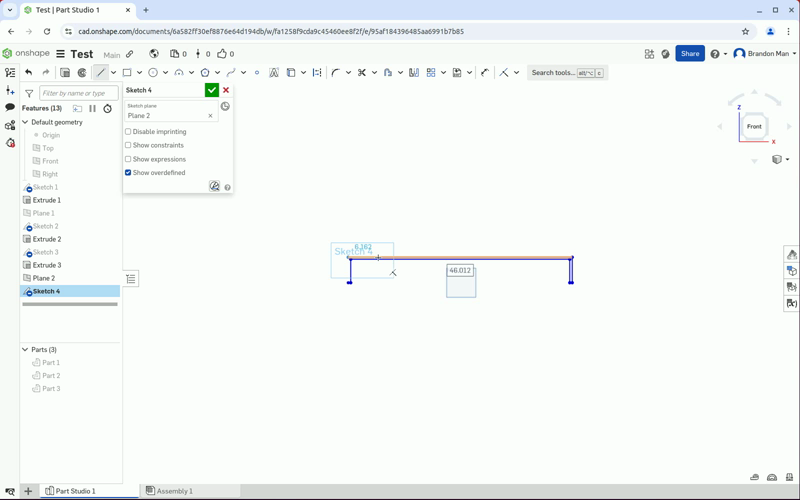
mouse_move(348, 282)
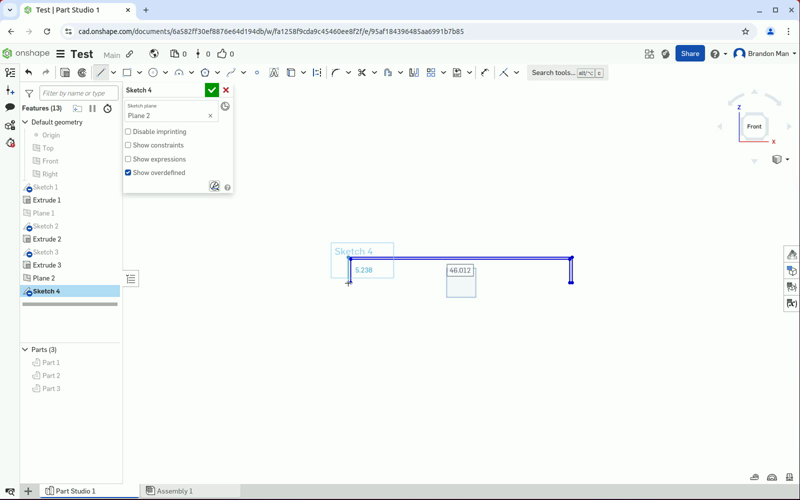
scroll(6)
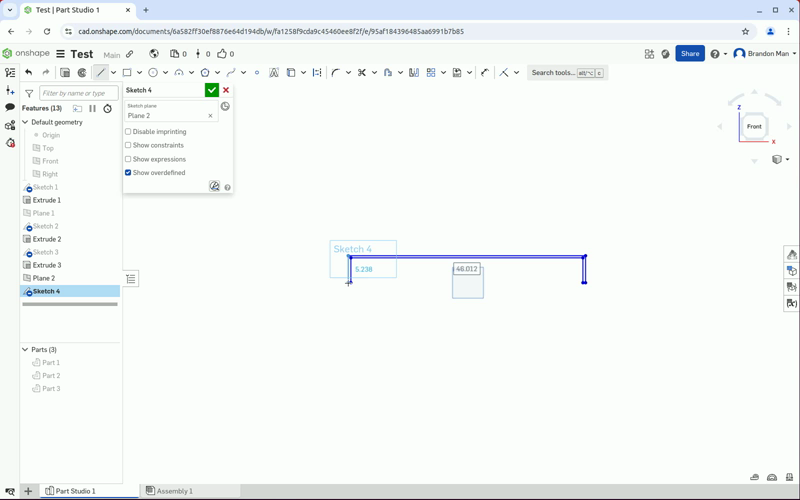
scroll(6)
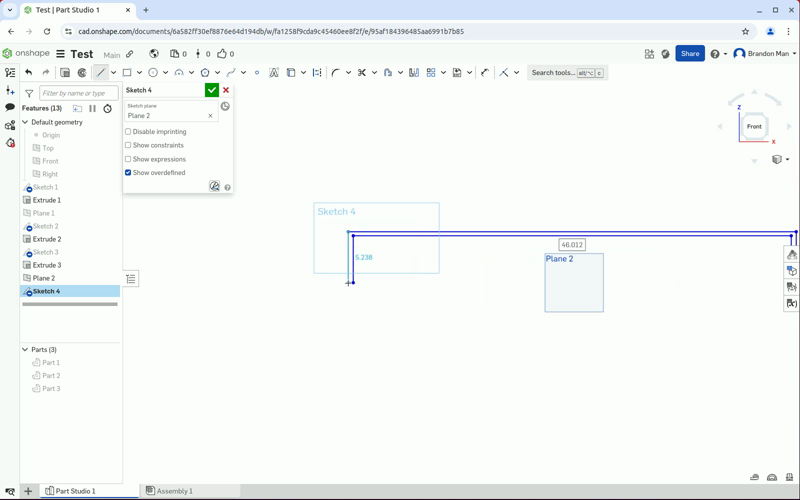
scroll(6)
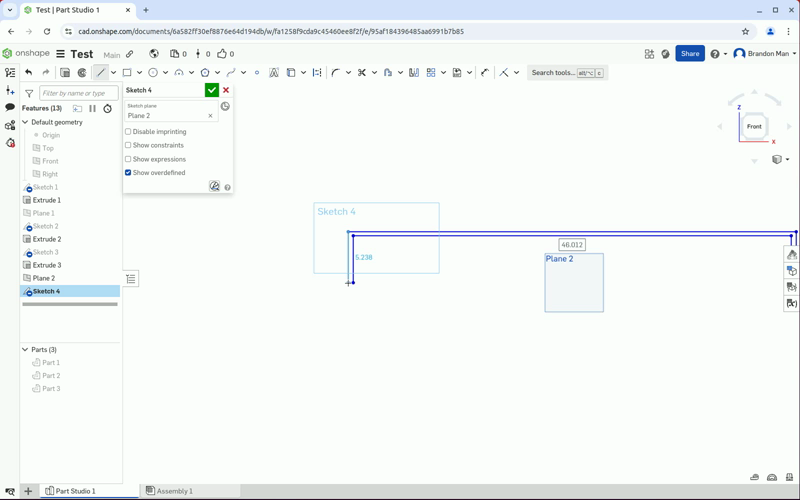
scroll(6)
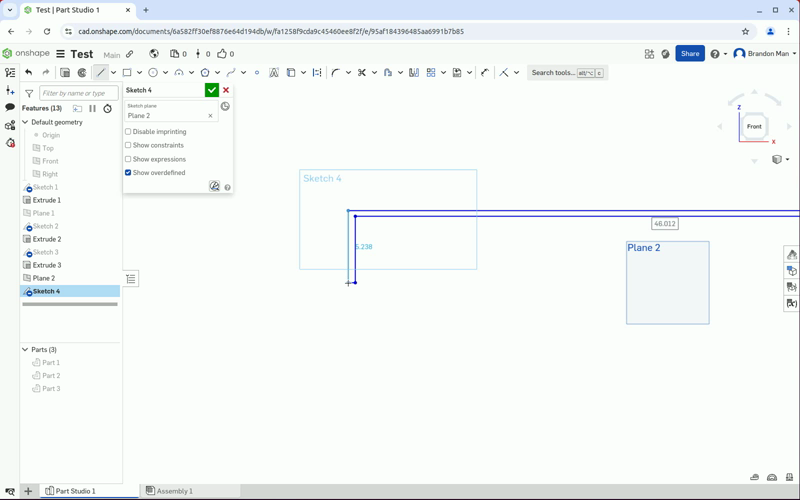
scroll(6)
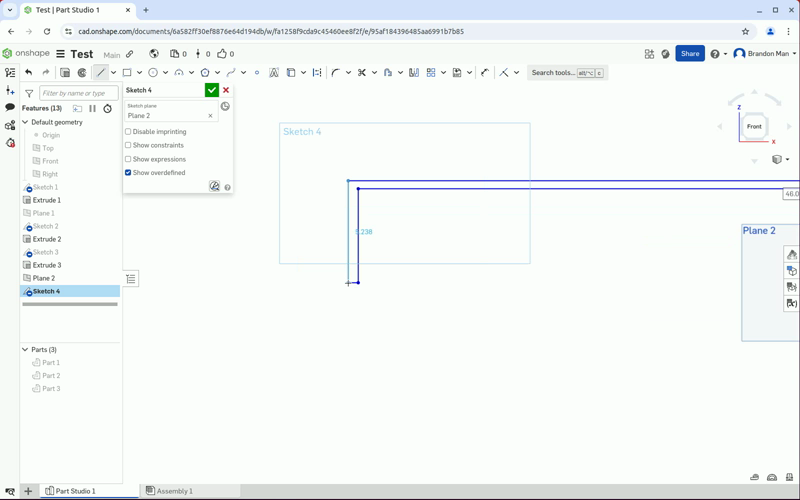
scroll(6)
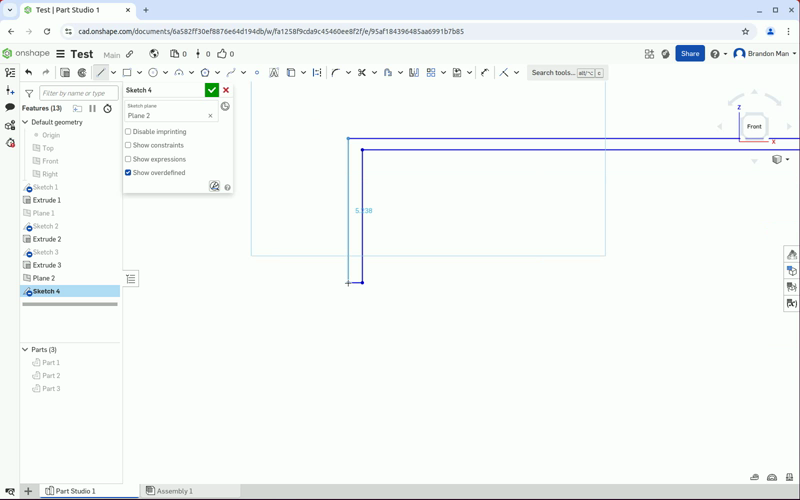
scroll(6)
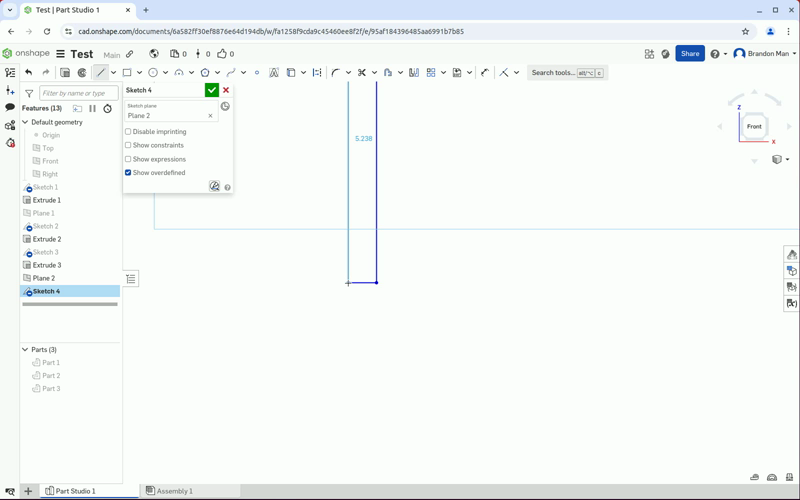
key_up(shift)
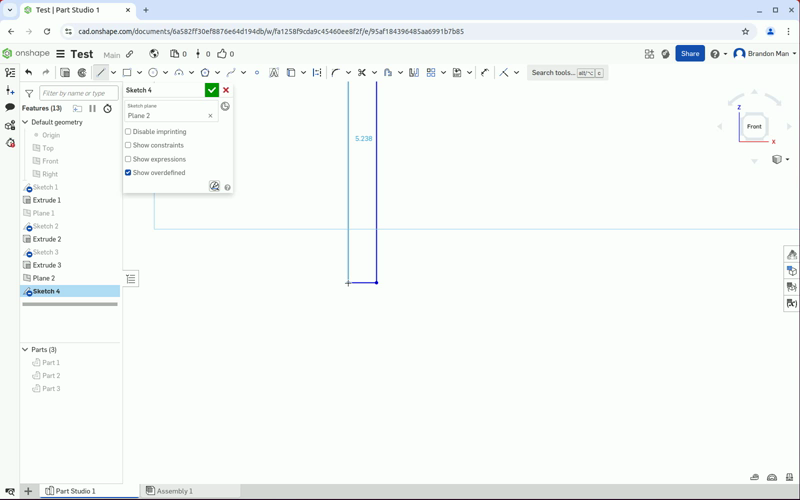
click(348, 282)
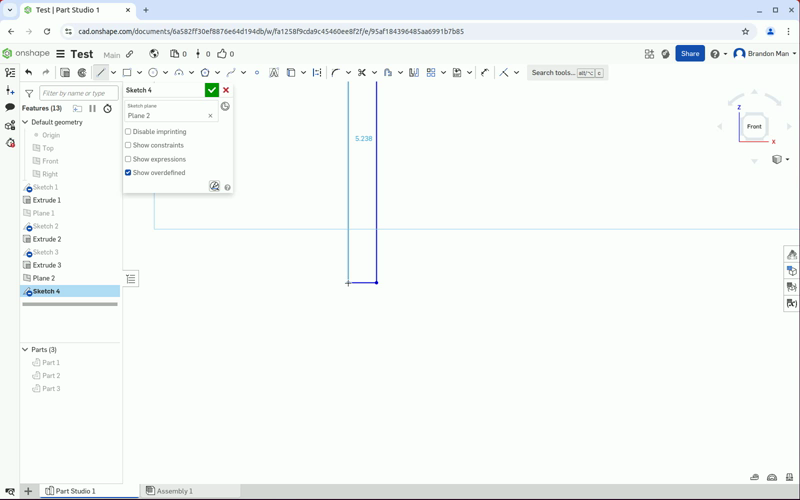
scroll(-6)
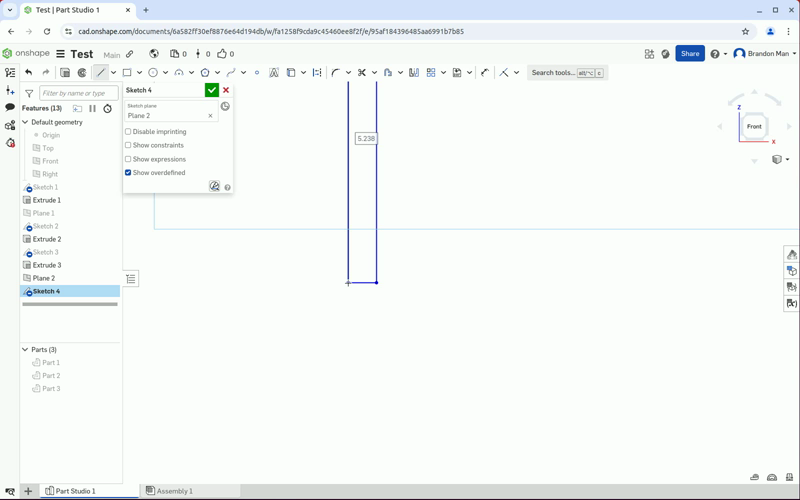
scroll(-6)
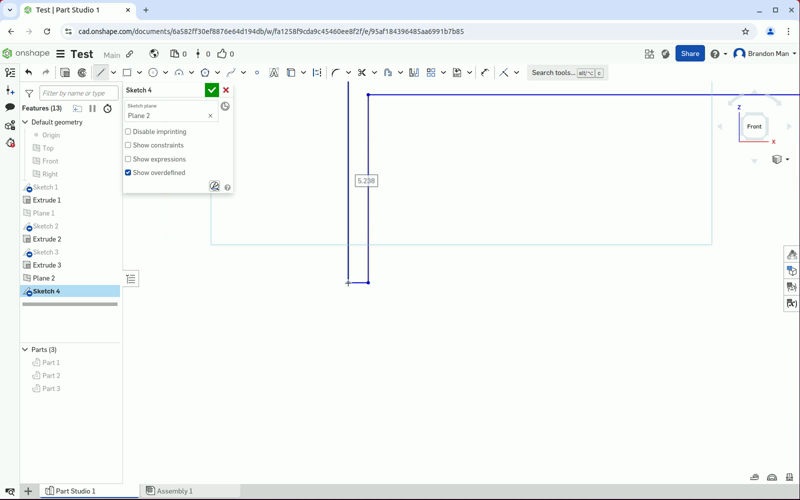
scroll(-6)
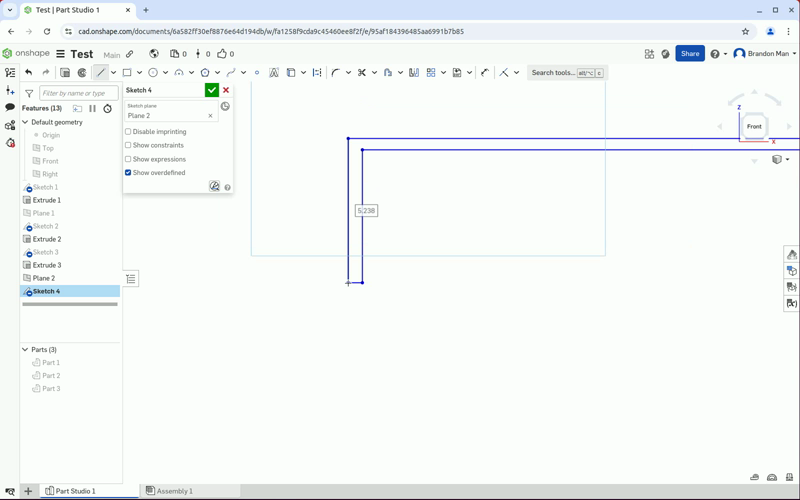
scroll(-6)
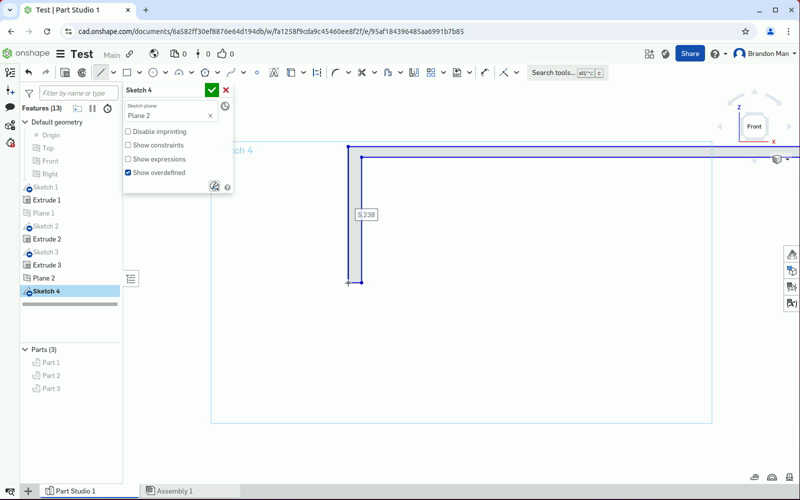
scroll(-6)
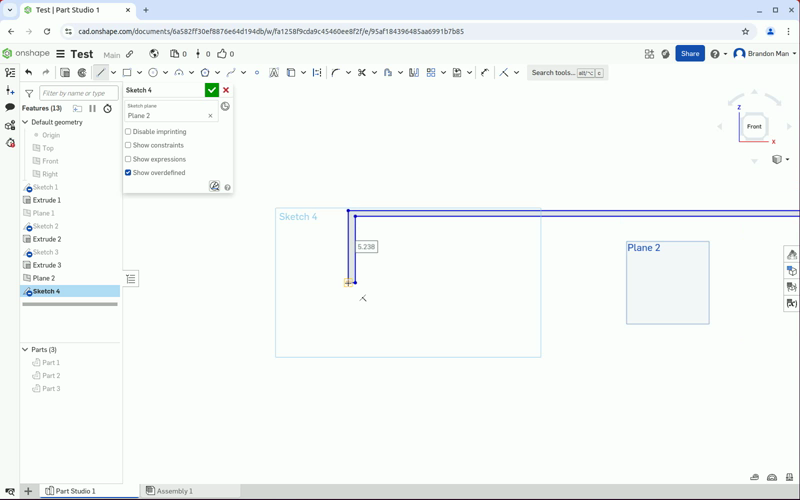
scroll(-6)
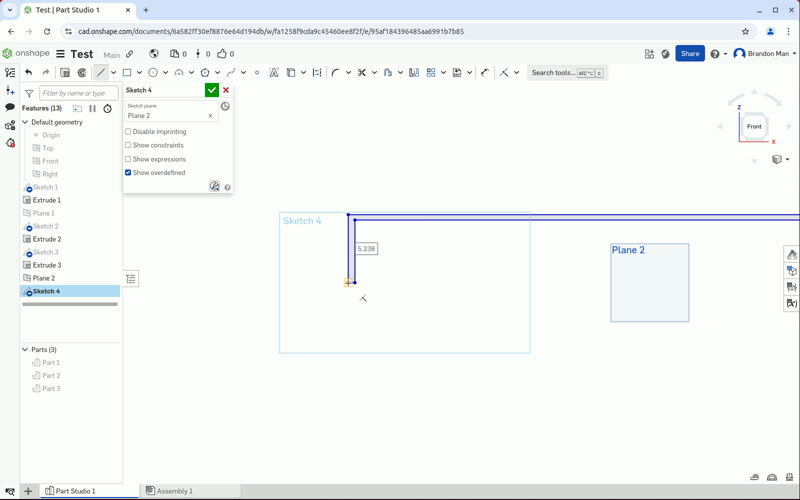
scroll(-6)
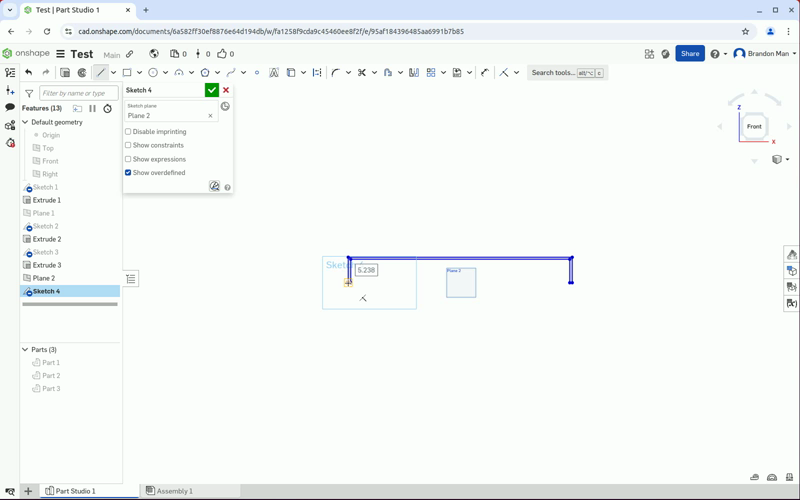
key(esc)
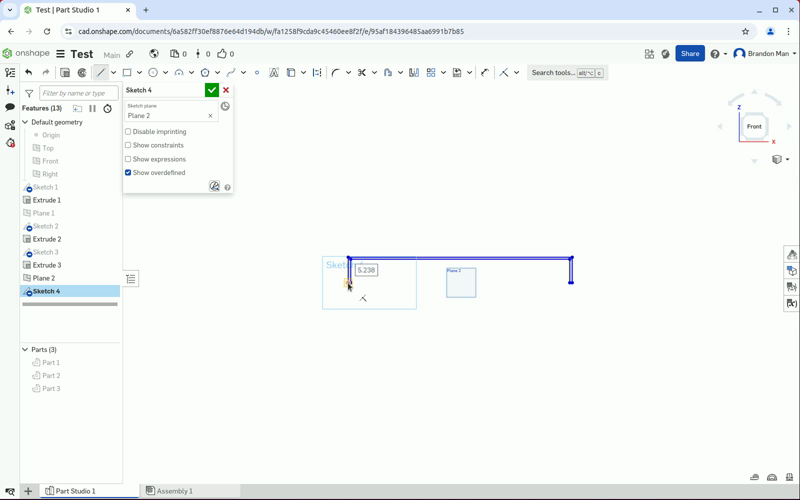
mouse_move(444, 258)
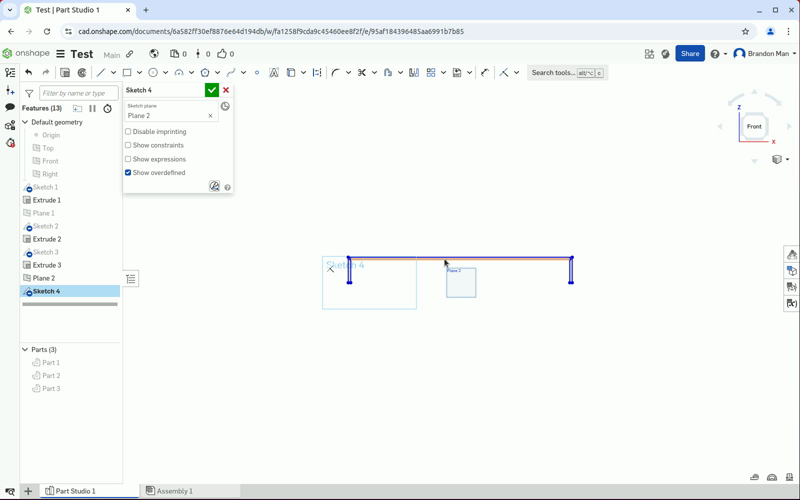
scroll(6)
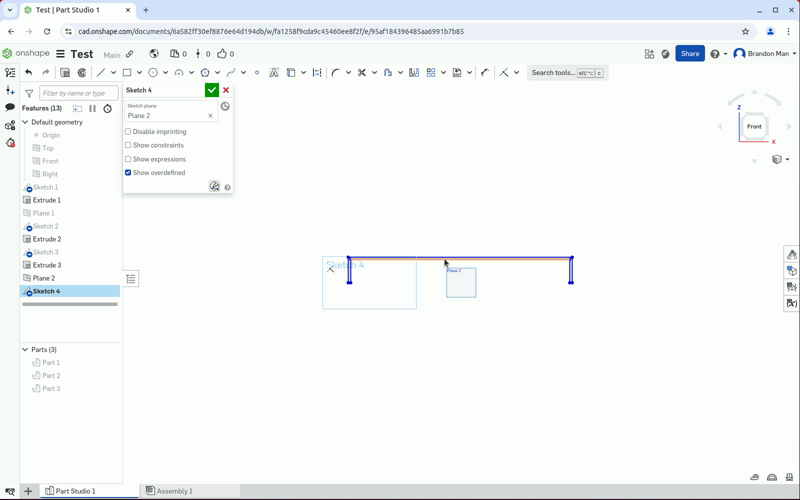
scroll(6)
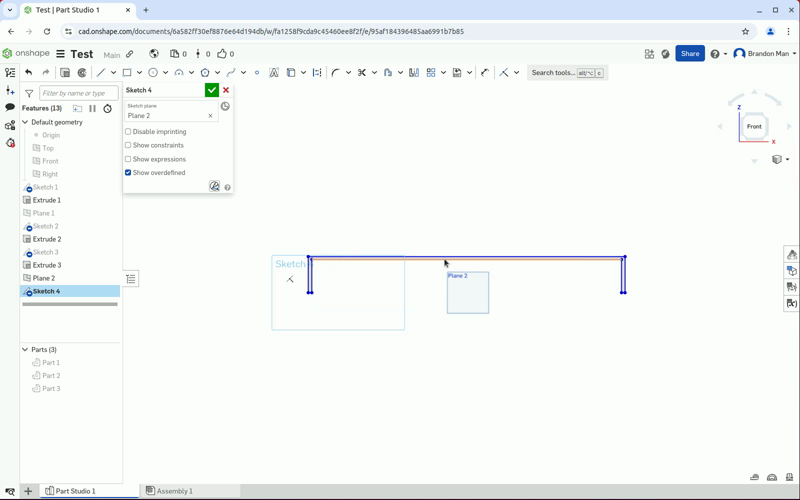
scroll(6)
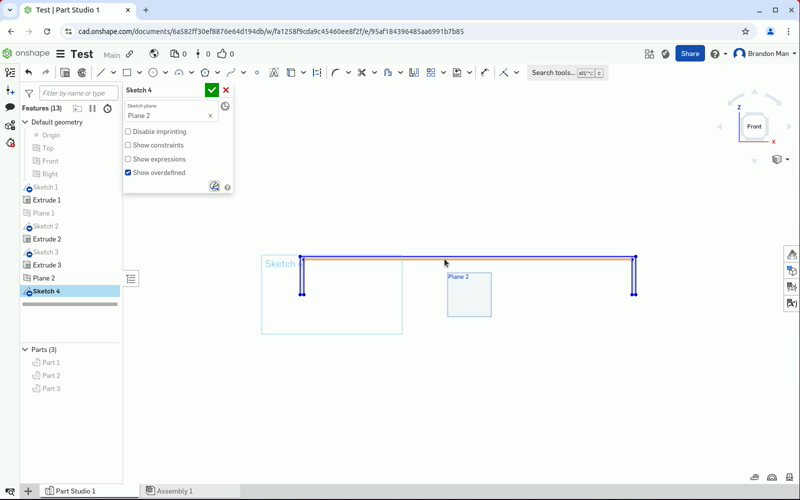
scroll(6)
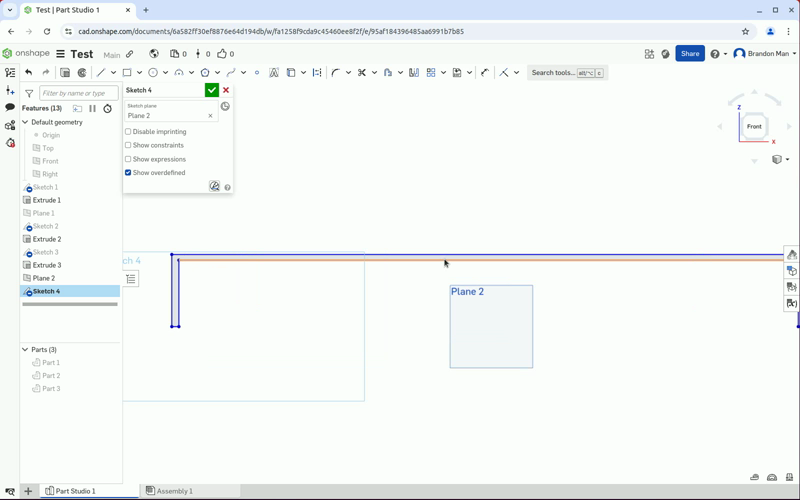
scroll(6)
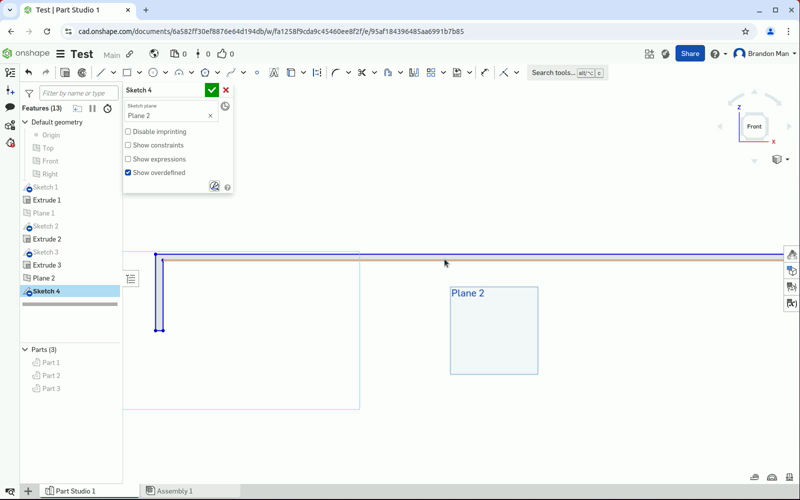
scroll(6)
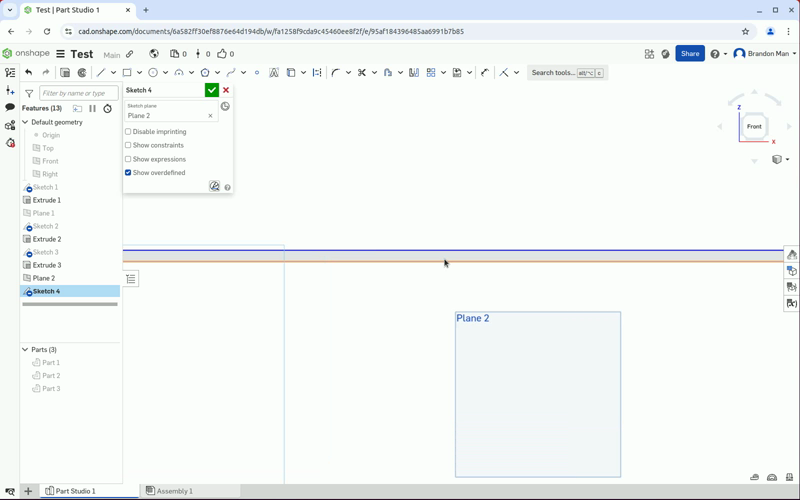
scroll(6)
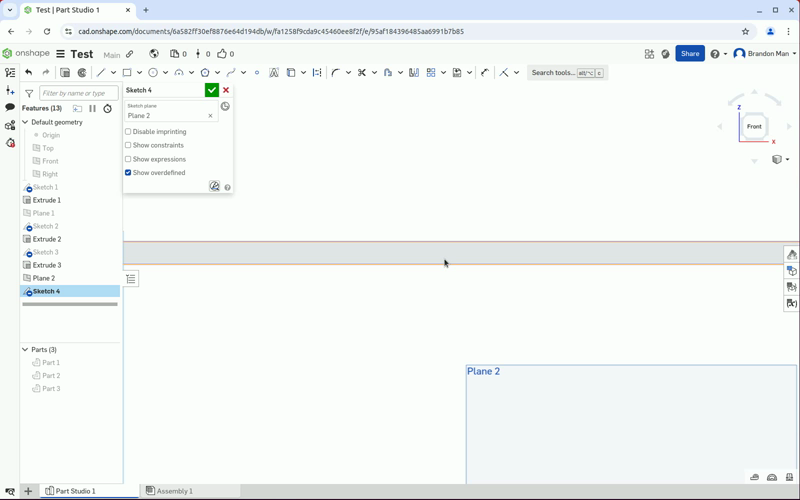
click(444, 258)
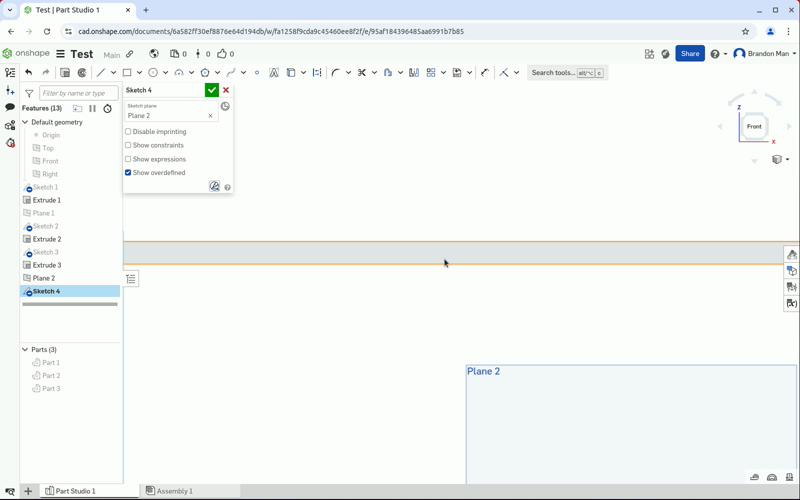
scroll(-6)
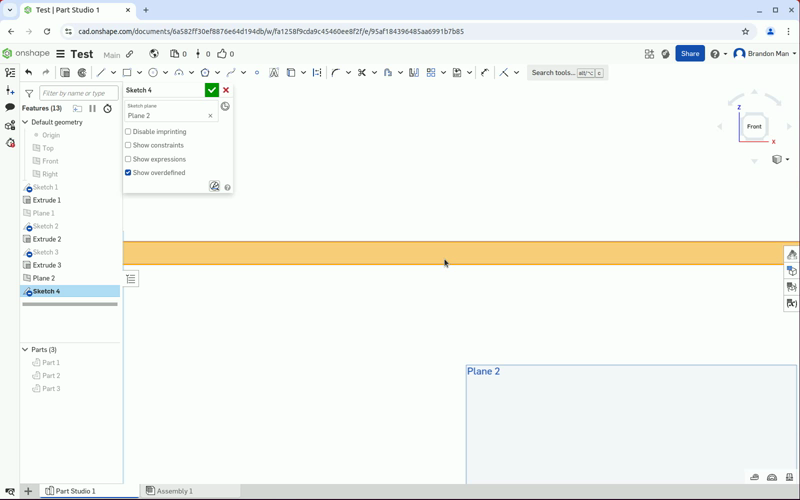
scroll(-6)
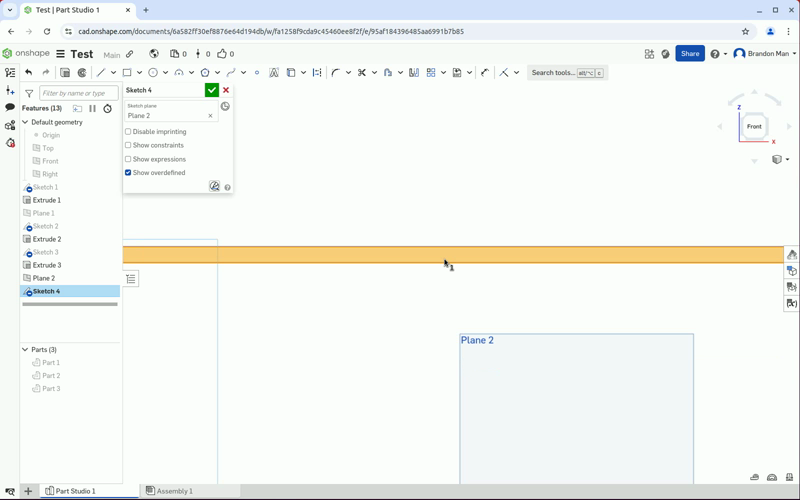
scroll(-6)
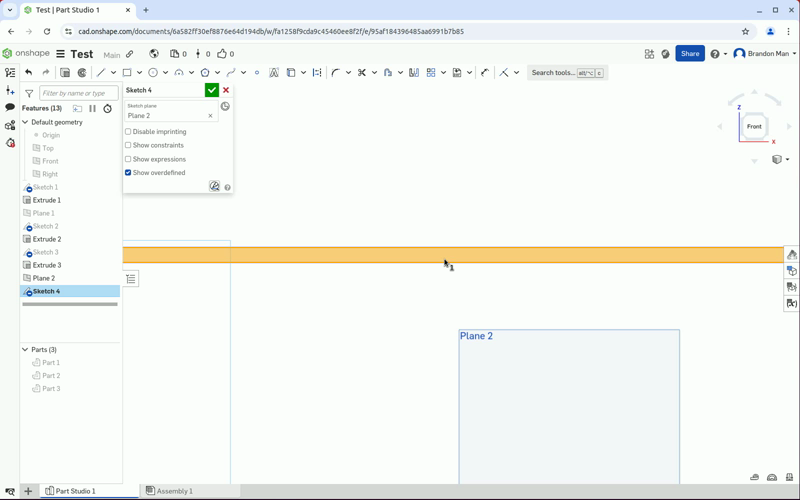
scroll(-6)
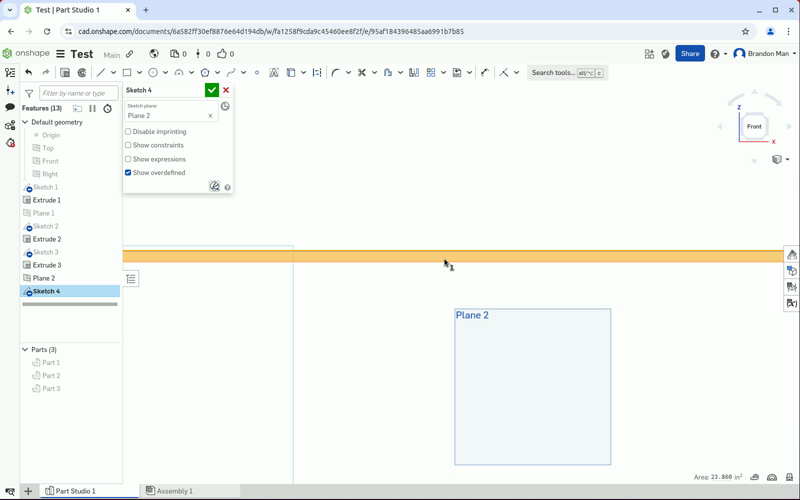
scroll(-6)
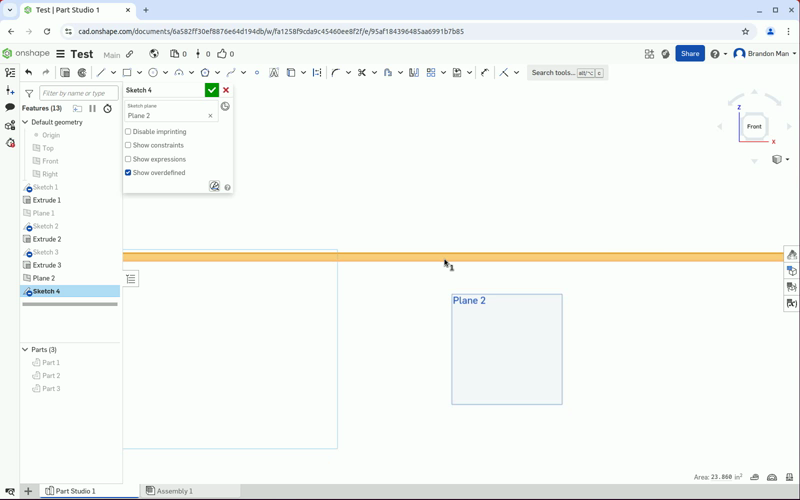
scroll(-6)
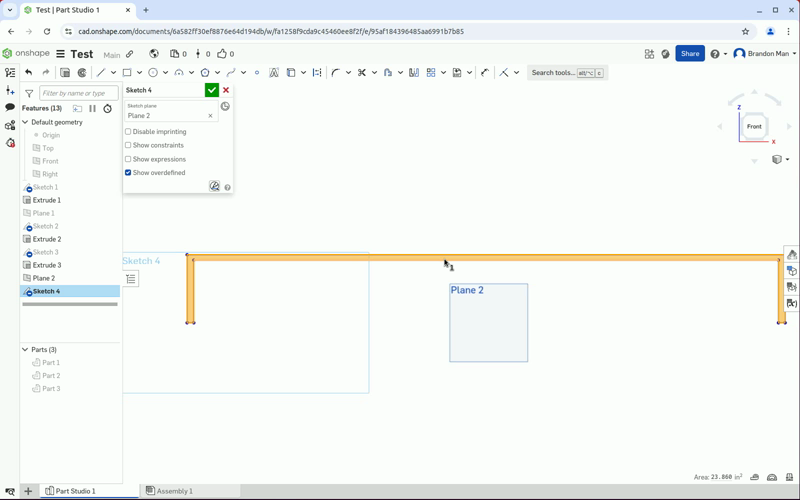
scroll(-6)
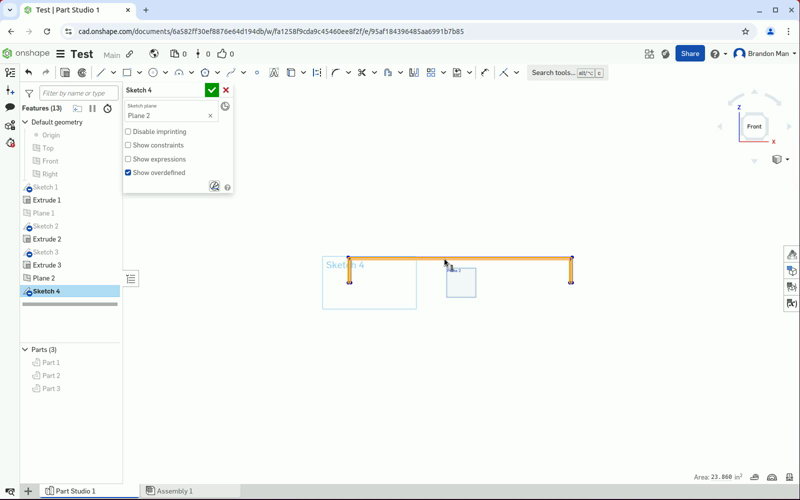
mouse_move(73, 352)
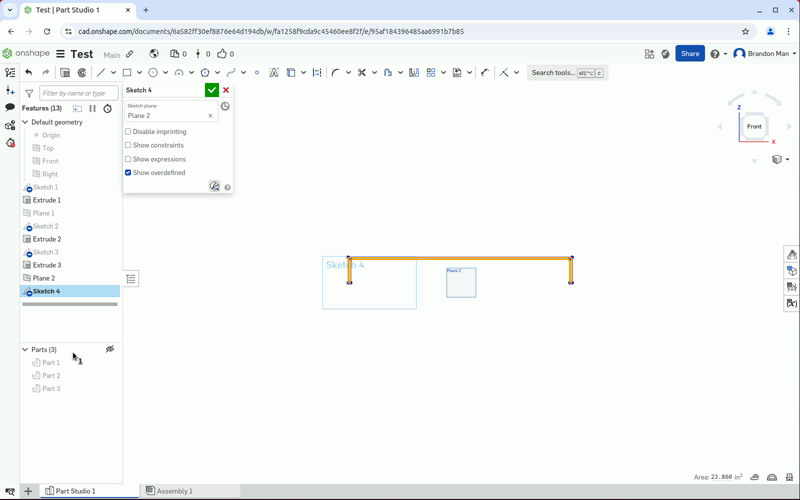
key(shift+y)
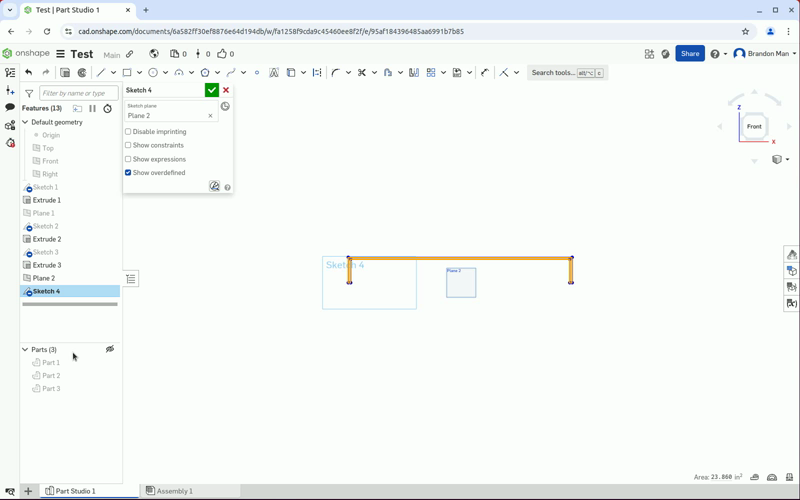
key(shift+e)
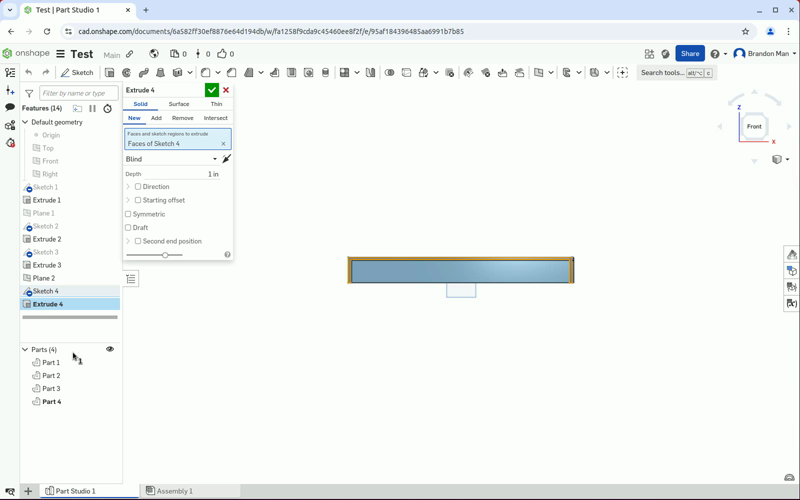
mouse_move(143, 106)
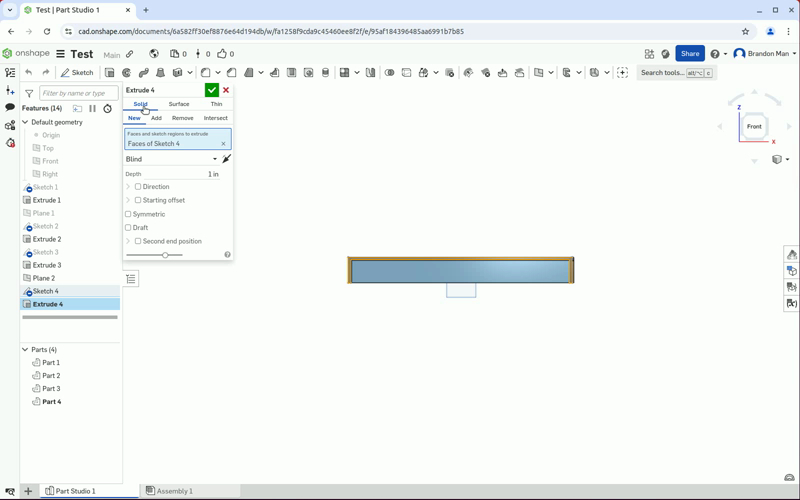
click(143, 106)
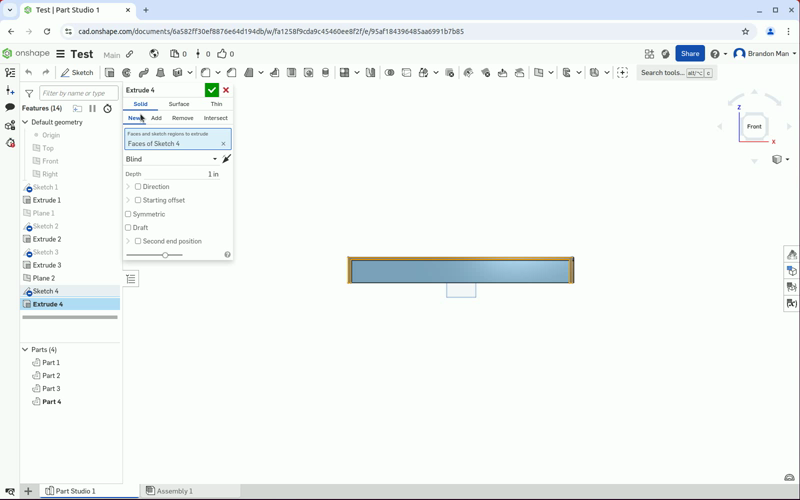
mouse_move(137, 120)
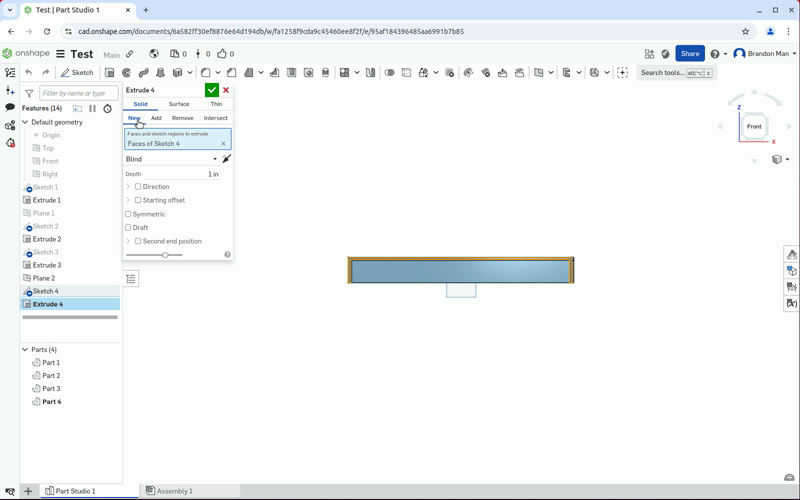
click(137, 120)
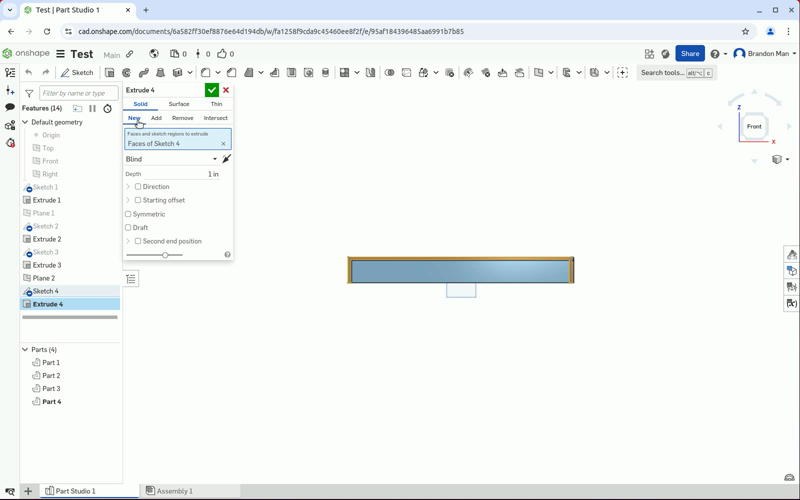
key(tab, 4)
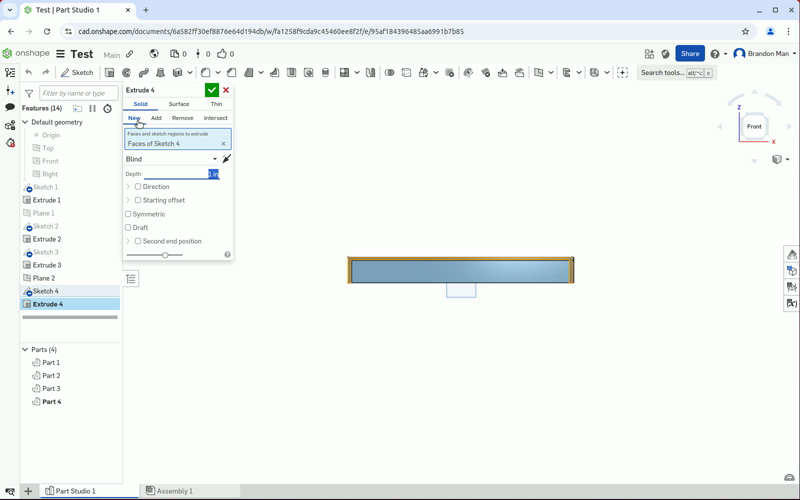
text(0.722)
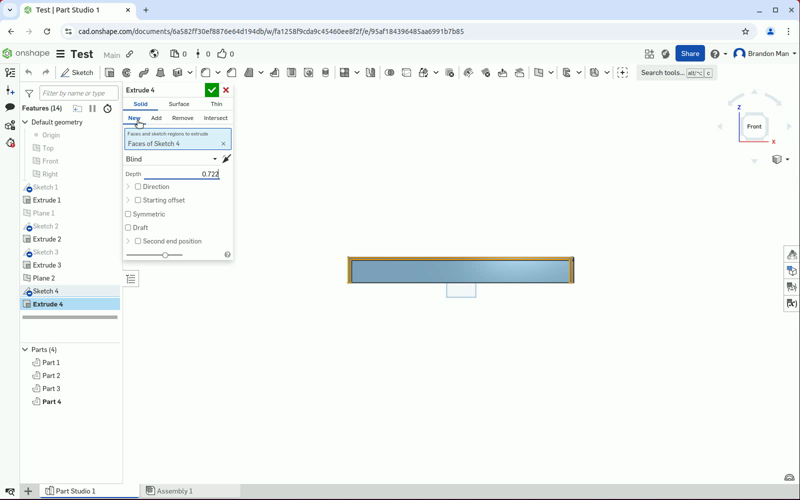
key(enter)
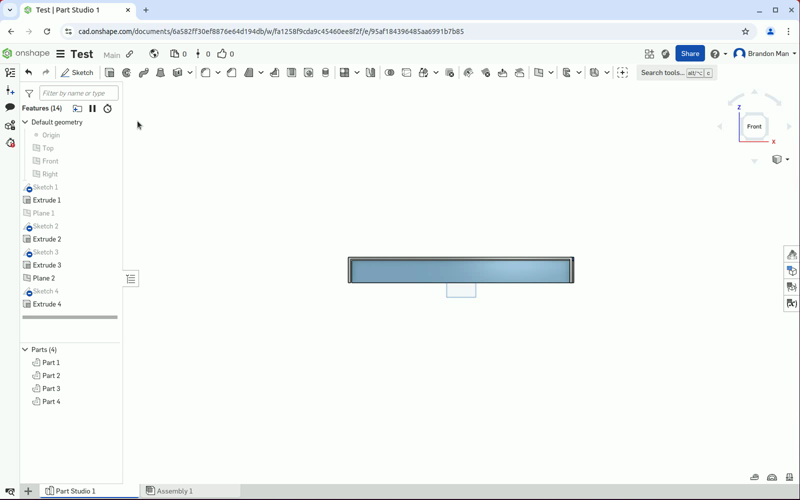
key(shift+h)
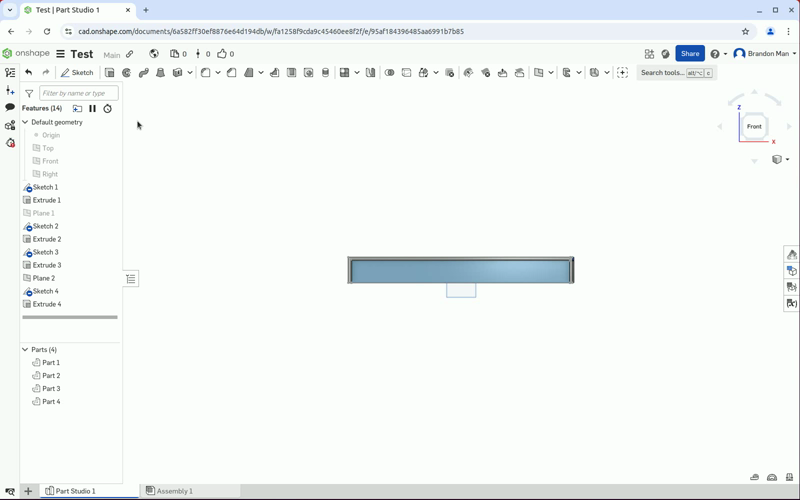
key(shift+h)
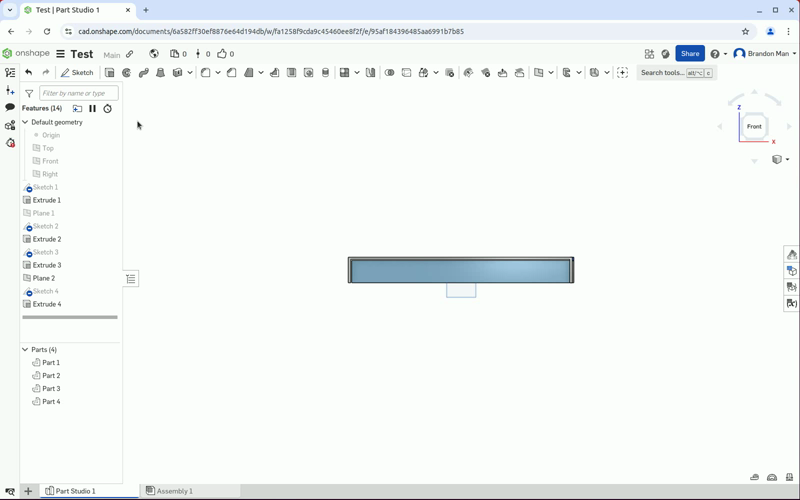
mouse_move(73, 189)
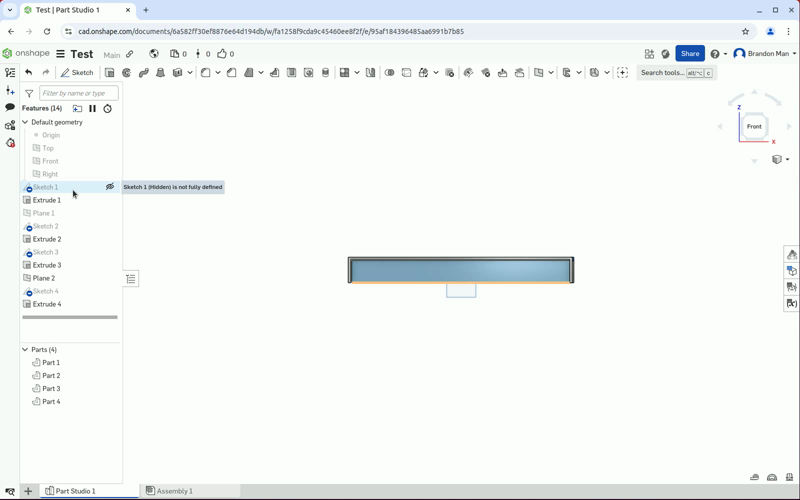
click(73, 189)
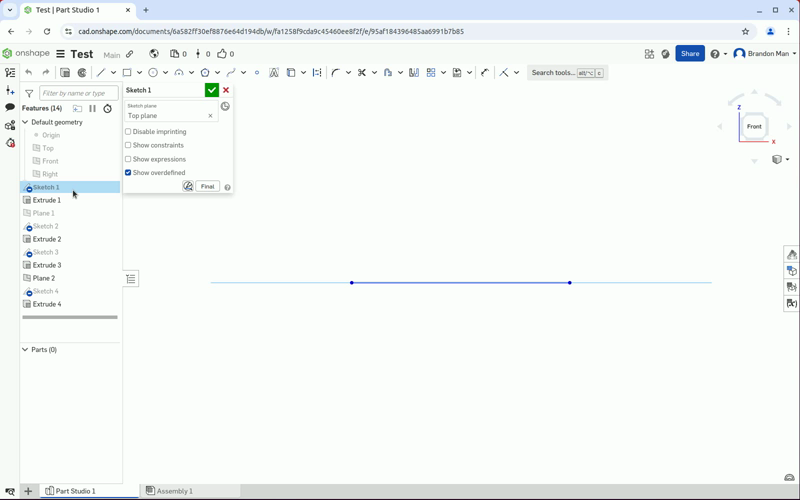
mouse_move(229, 92)
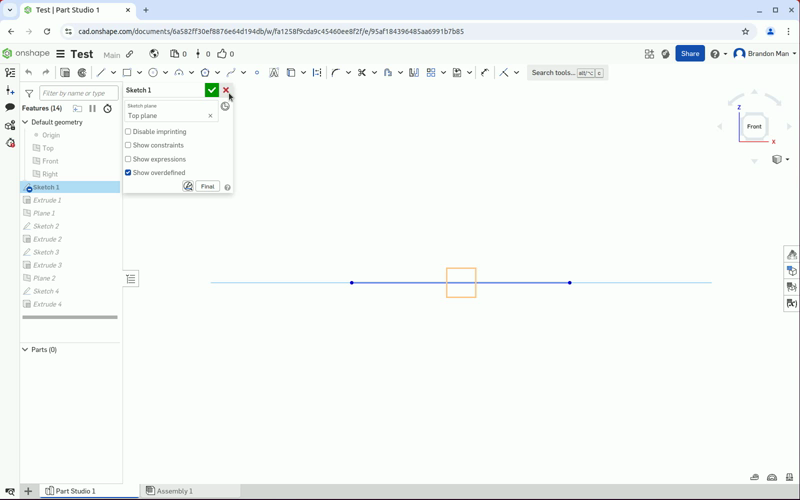
click(229, 92)
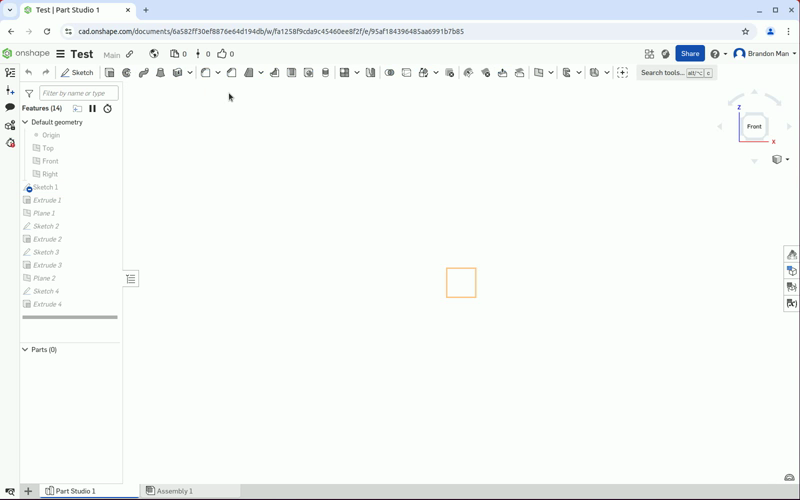
key(shift+s)
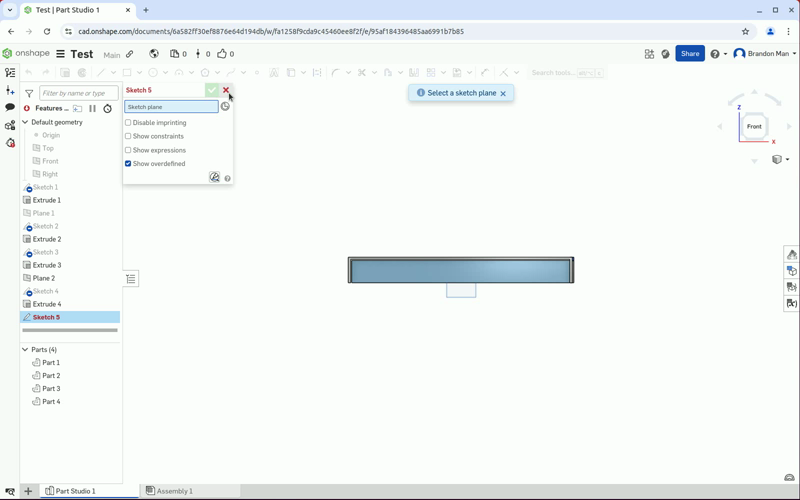
mouse_move(73, 280)
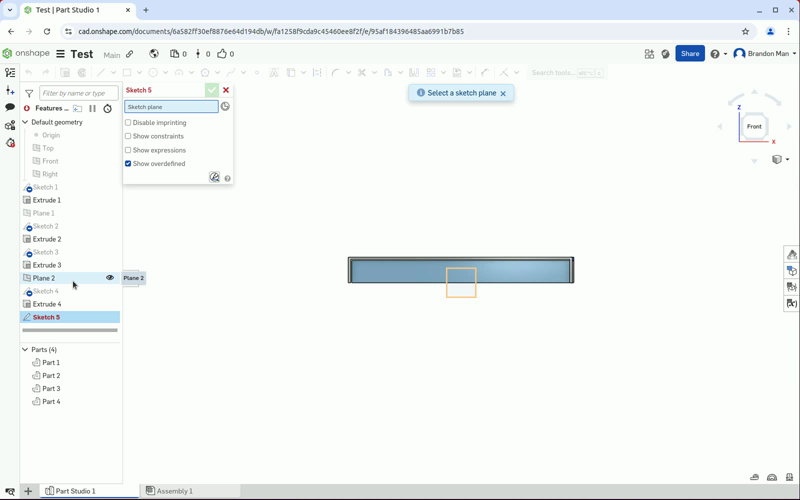
click(73, 280)
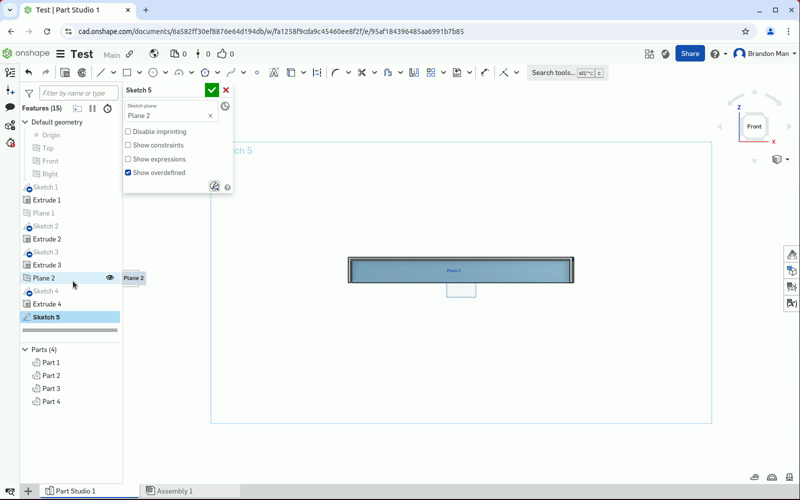
mouse_move(73, 352)
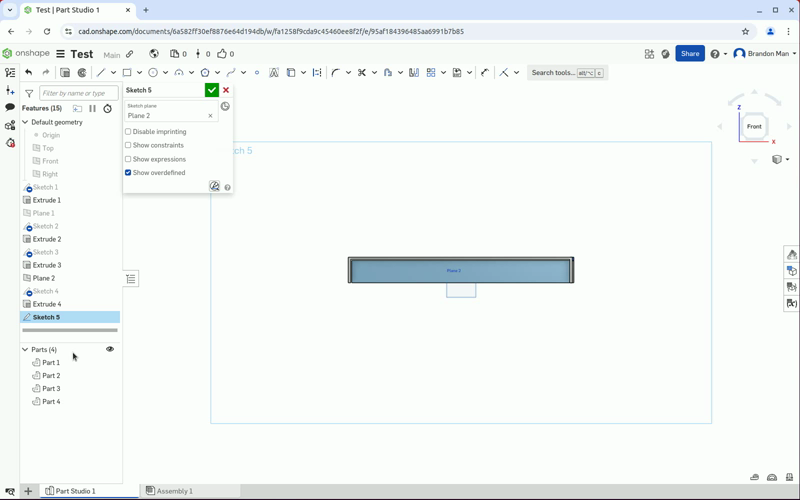
key(y)
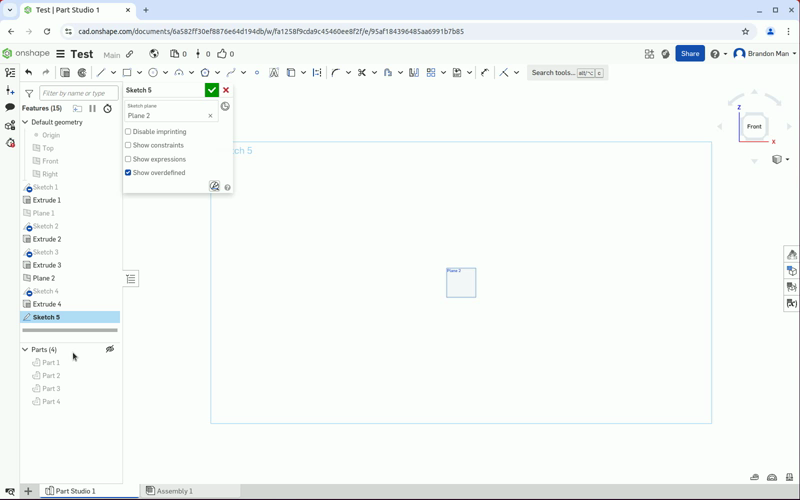
key(l)
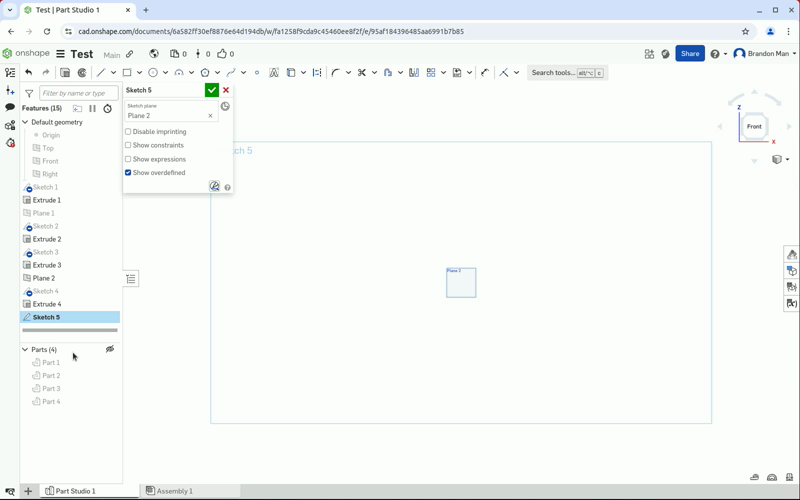
key_down(shift)
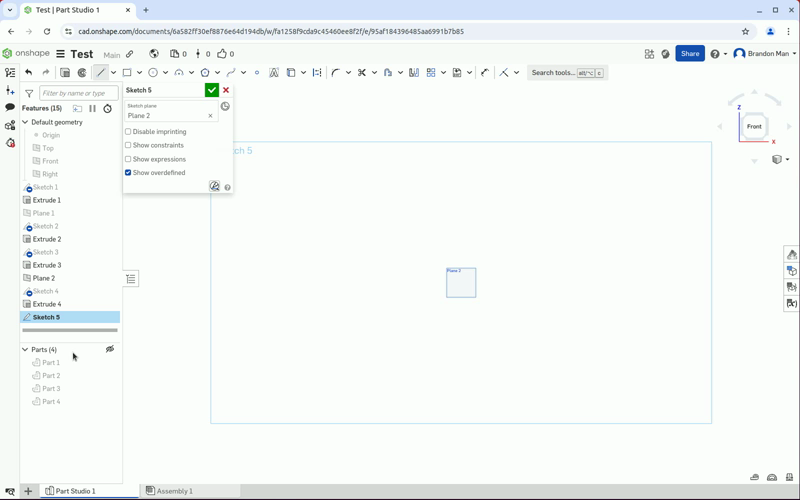
mouse_move(351, 282)
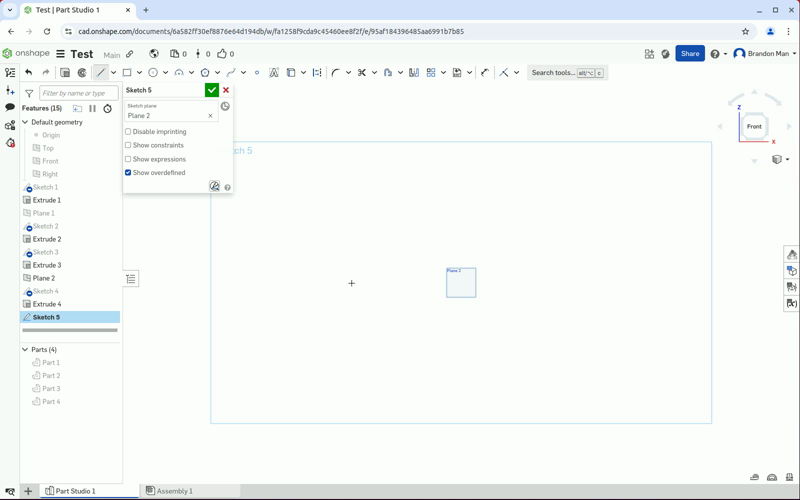
click(351, 282)
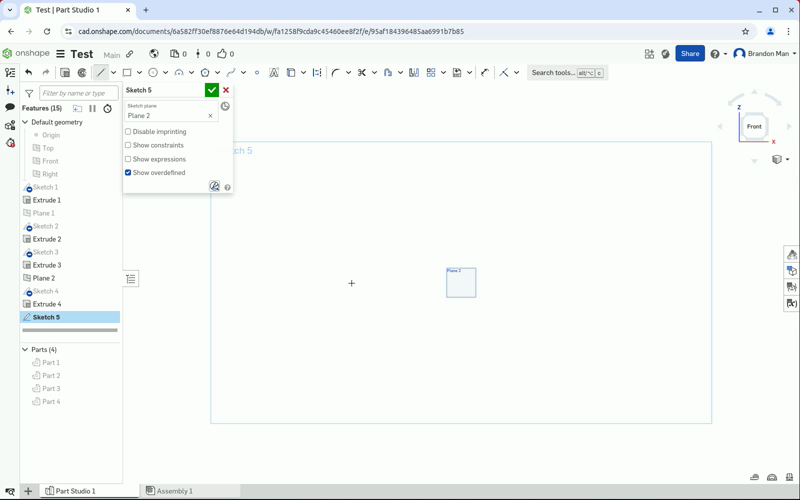
key_up(shift)
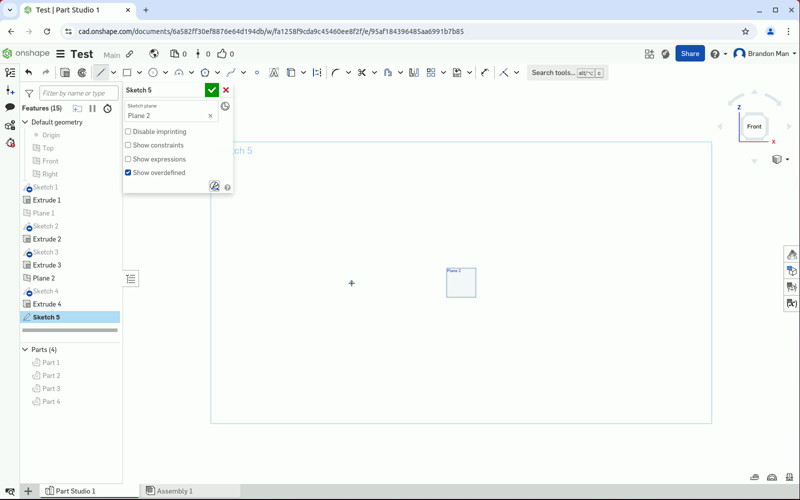
key_down(shift)
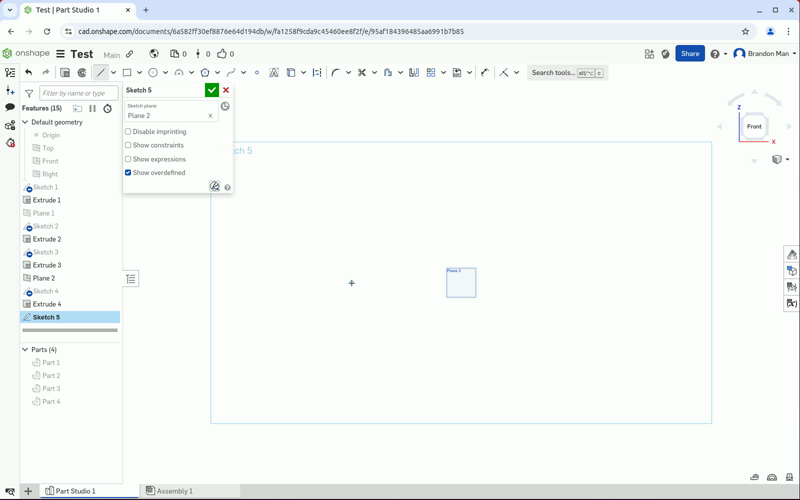
mouse_move(569, 282)
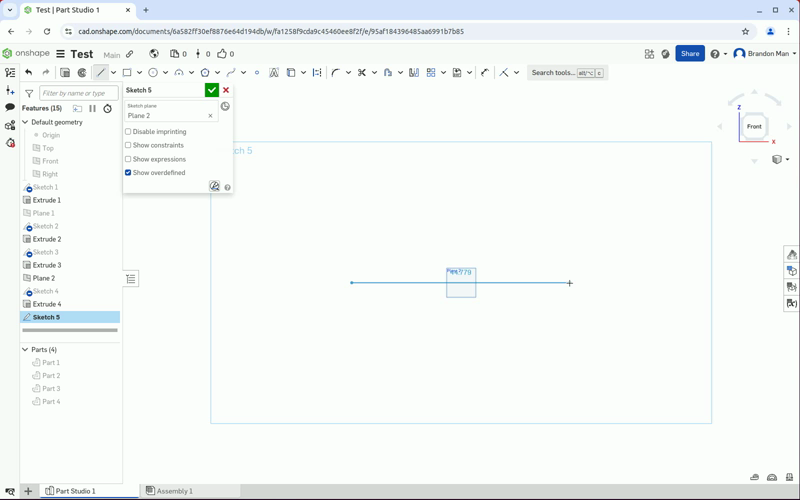
click(569, 282)
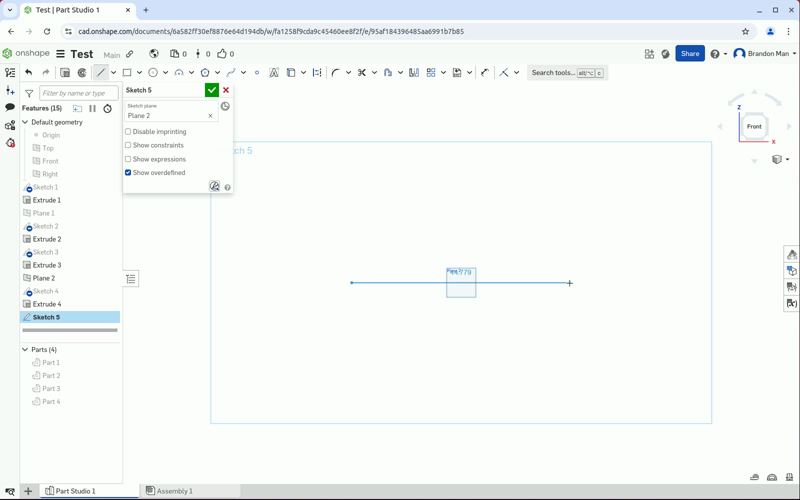
key_up(shift)
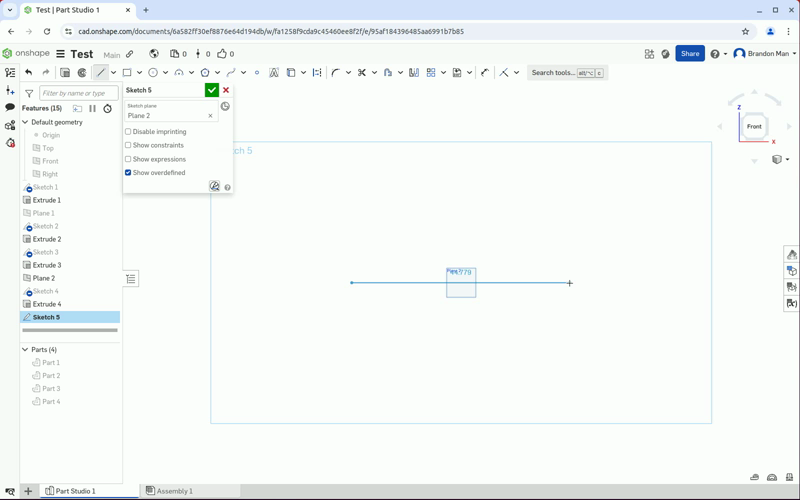
key_down(shift)
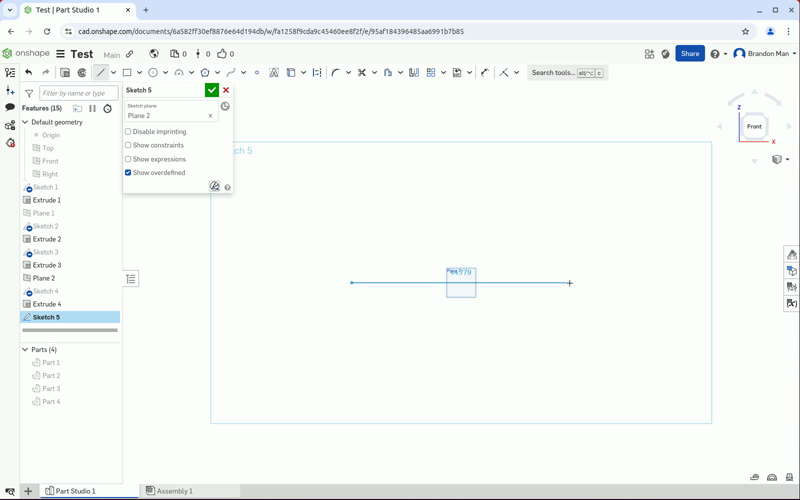
mouse_move(589, 282)
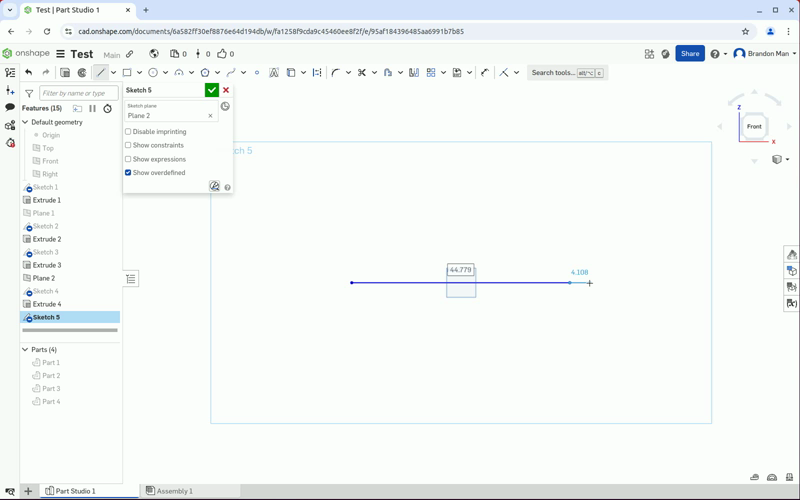
mouse_move(569, 260)
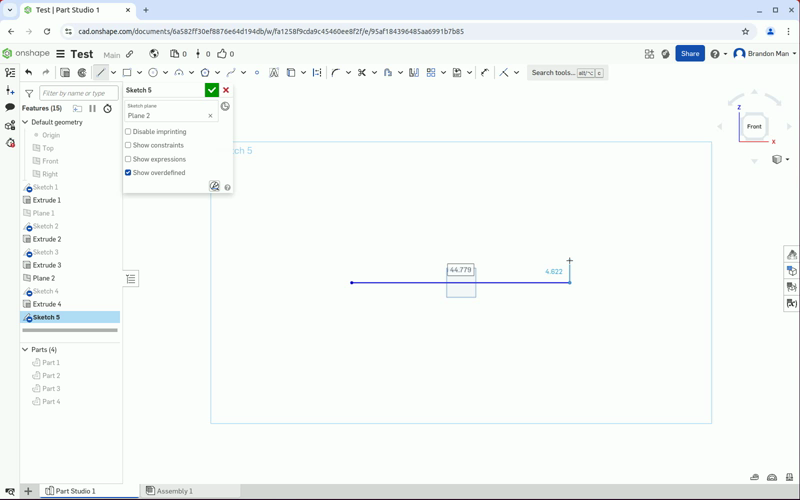
click(569, 260)
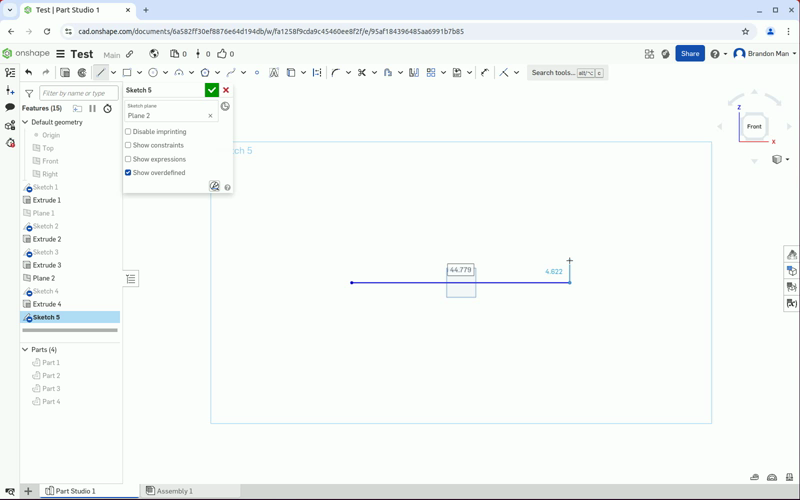
key_up(shift)
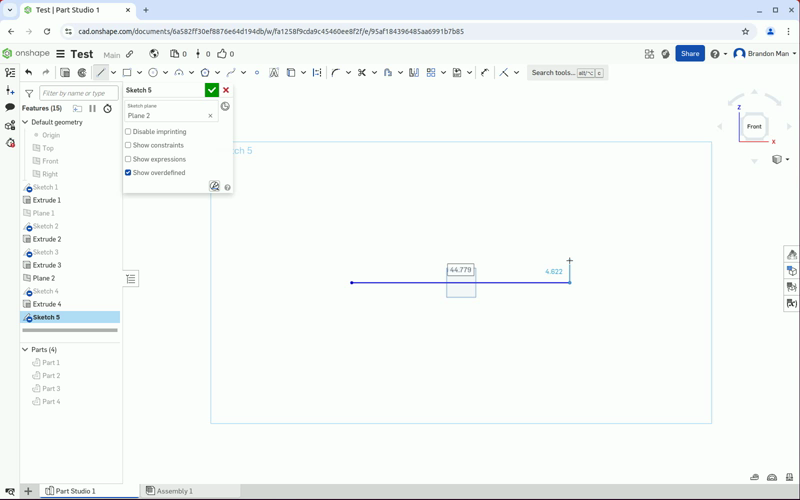
key_down(shift)
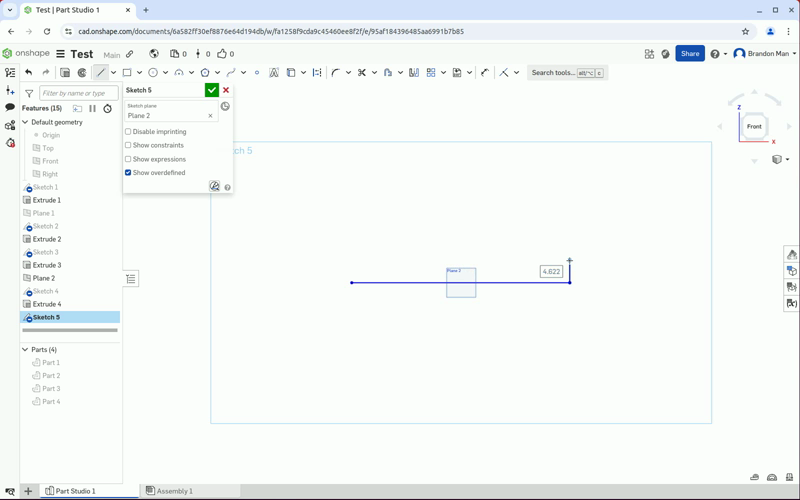
mouse_move(351, 260)
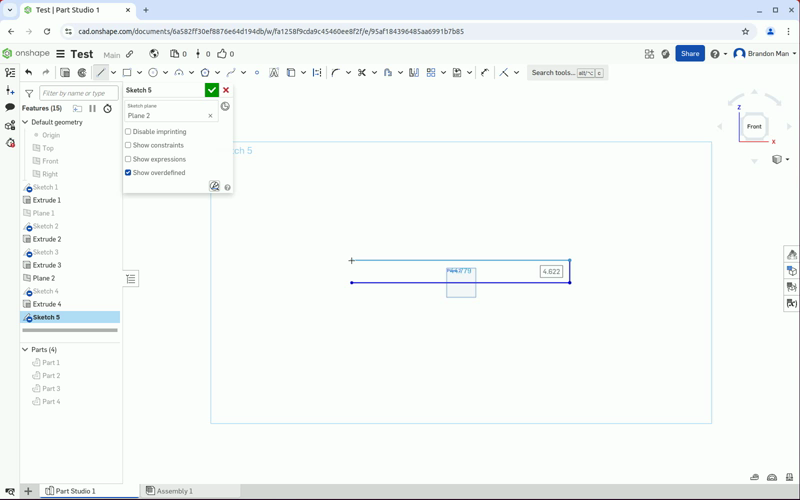
click(351, 260)
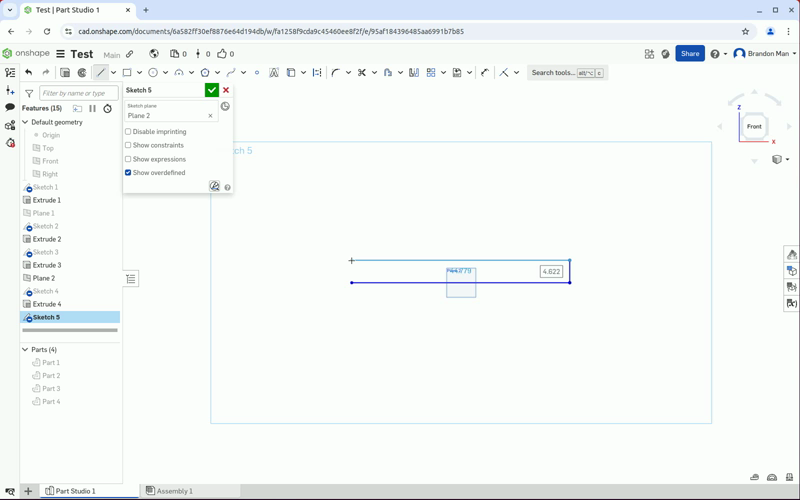
key_up(shift)
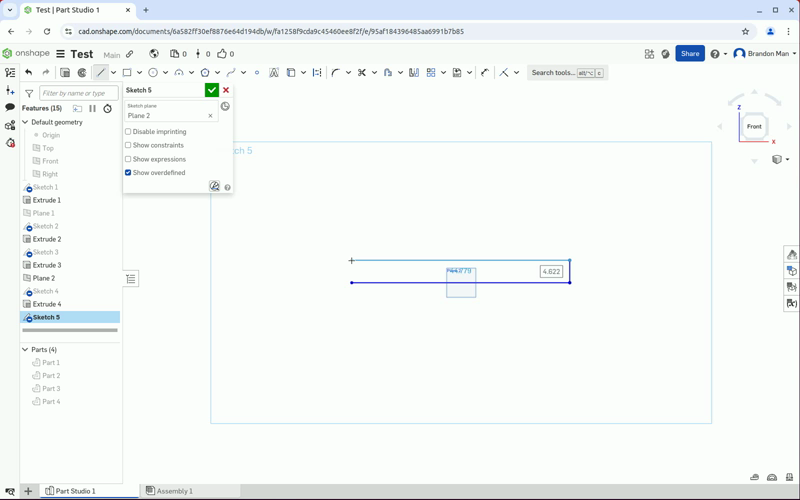
mouse_move(381, 260)
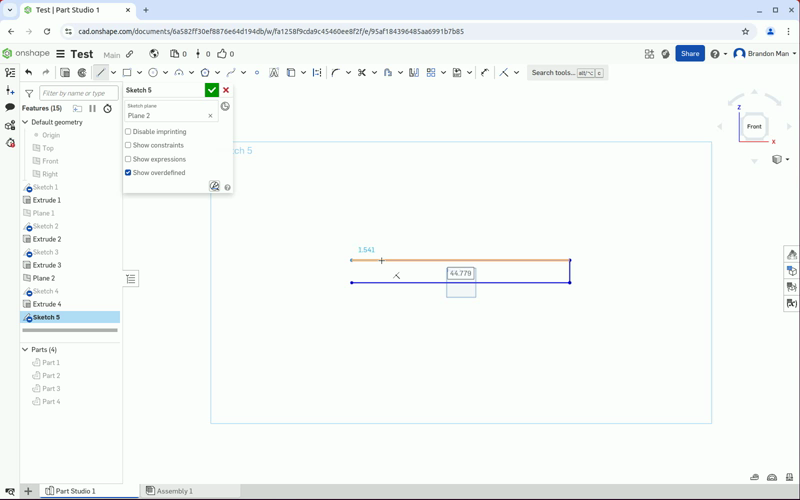
key_down(shift)
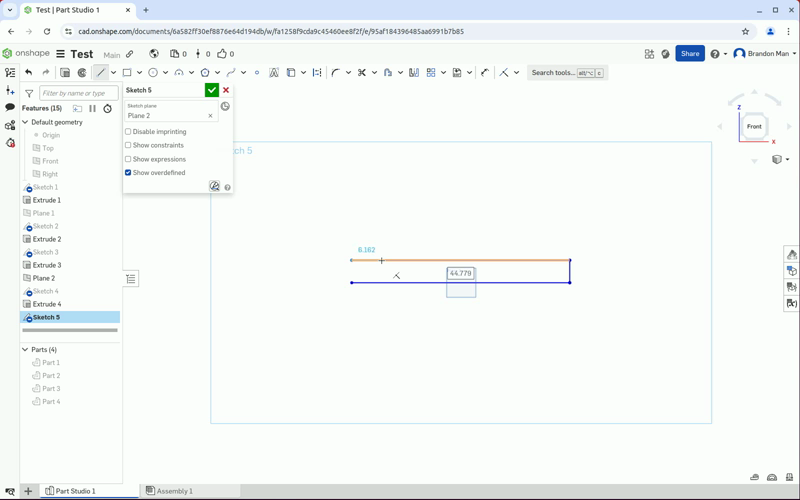
mouse_move(351, 282)
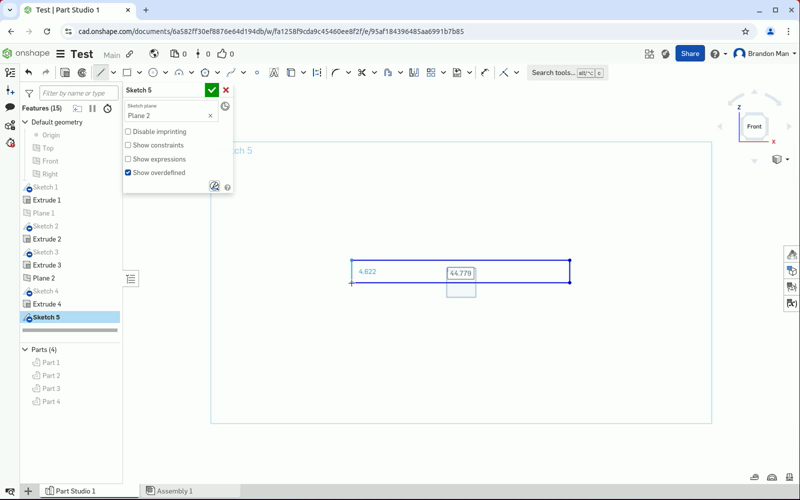
key_up(shift)
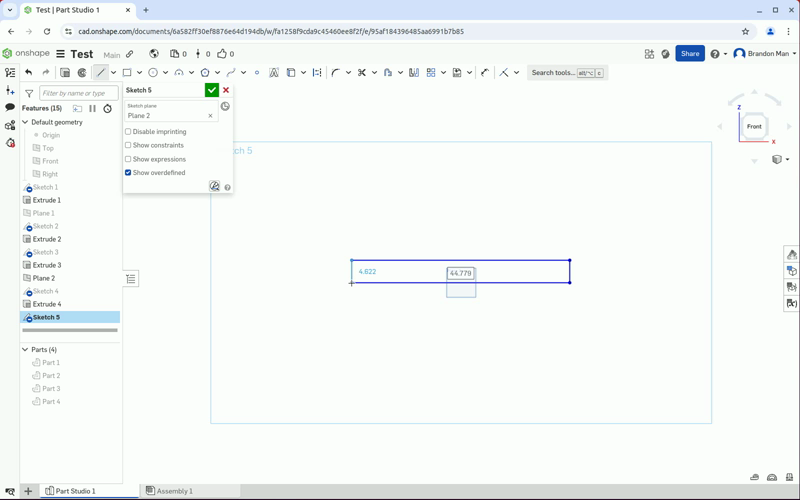
click(351, 282)
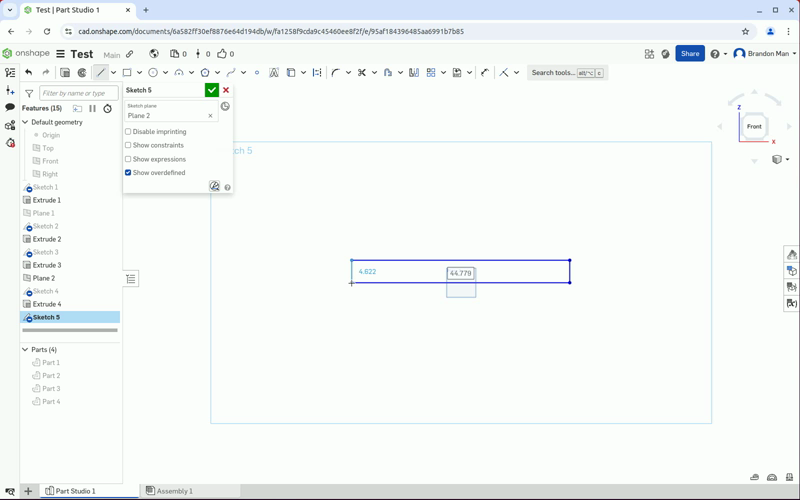
key(esc)
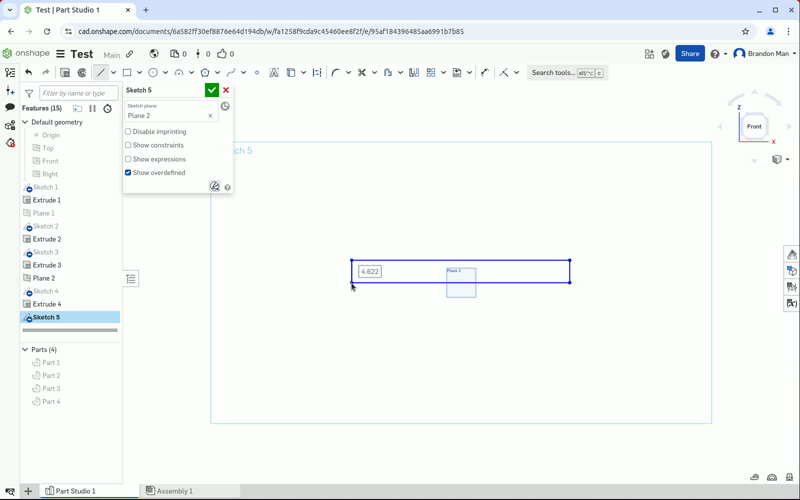
mouse_move(385, 267)
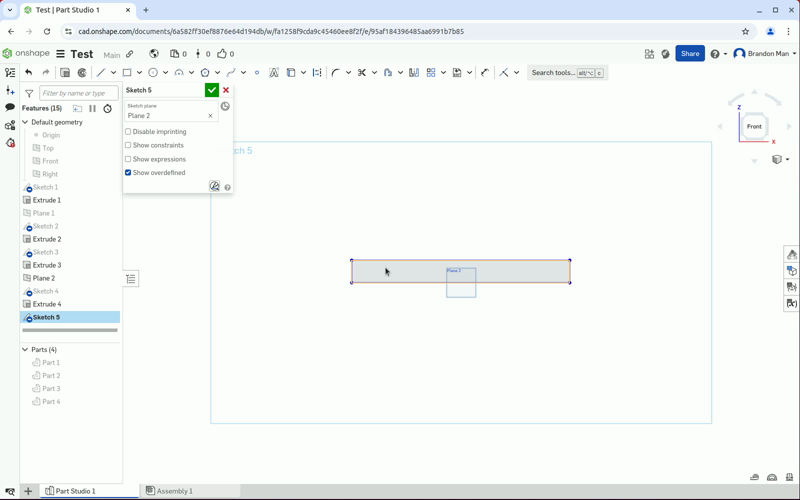
click(385, 267)
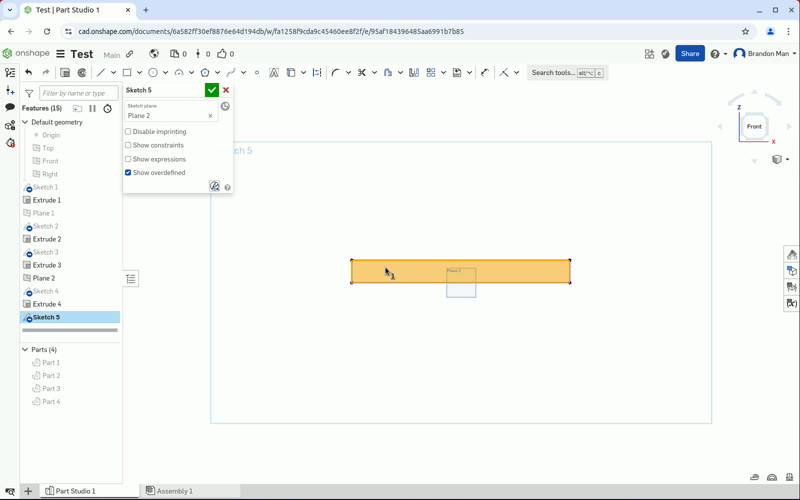
mouse_move(73, 352)
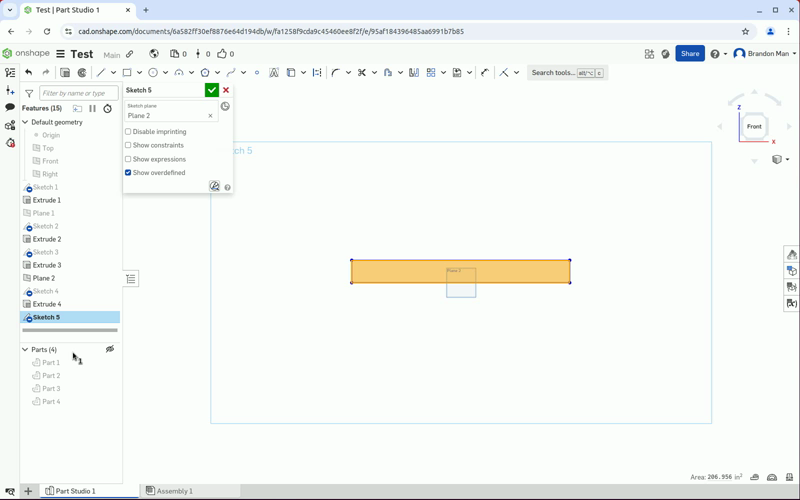
key(shift+y)
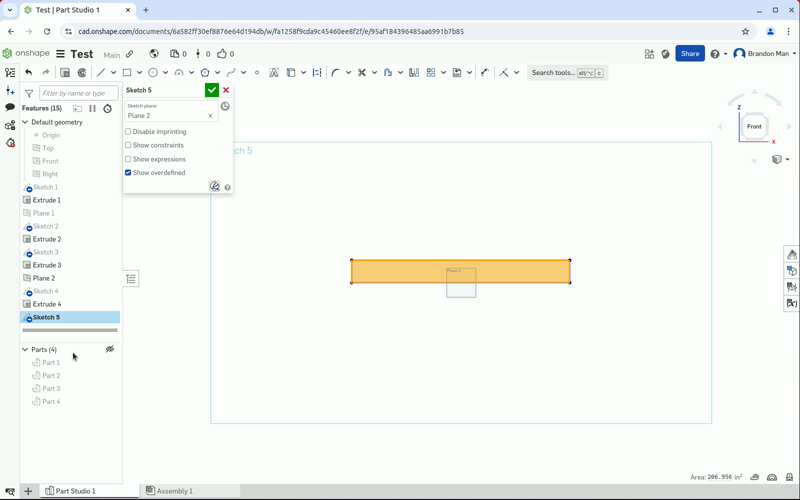
key(shift+e)
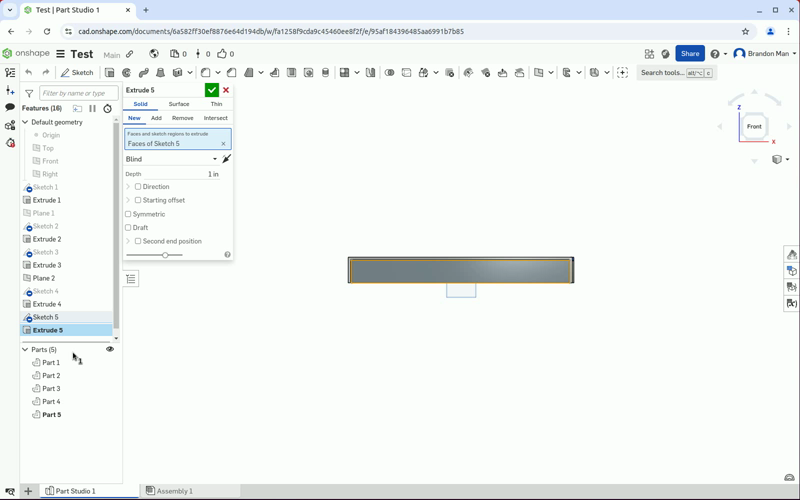
mouse_move(143, 106)
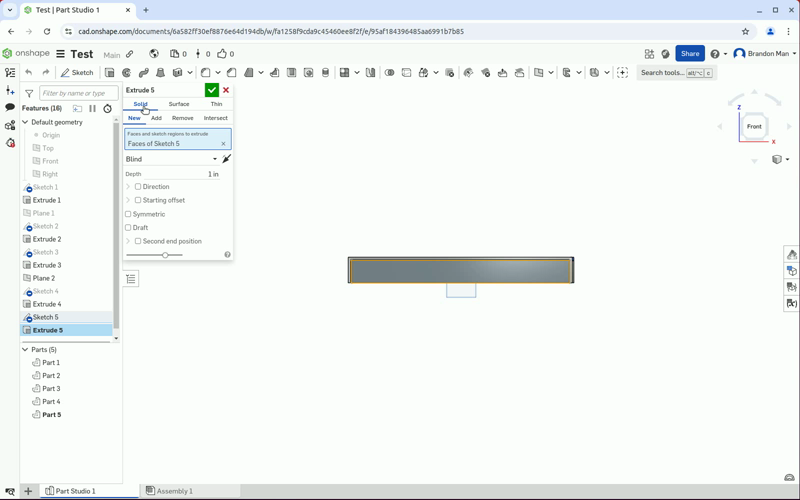
click(143, 106)
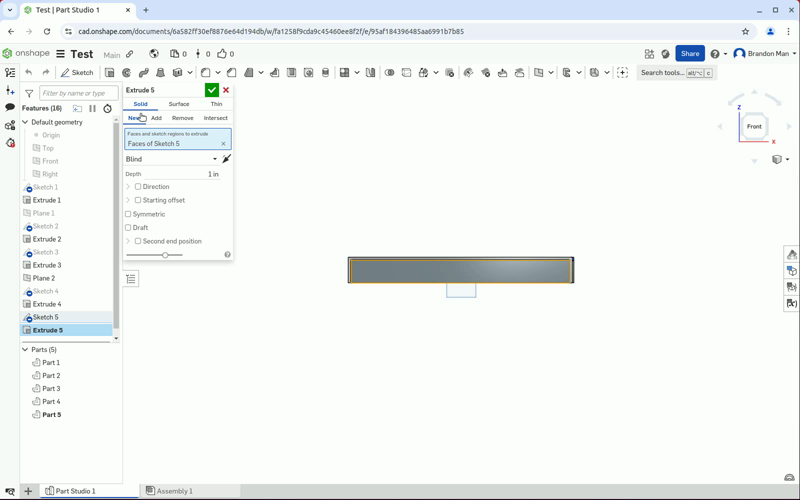
mouse_move(137, 120)
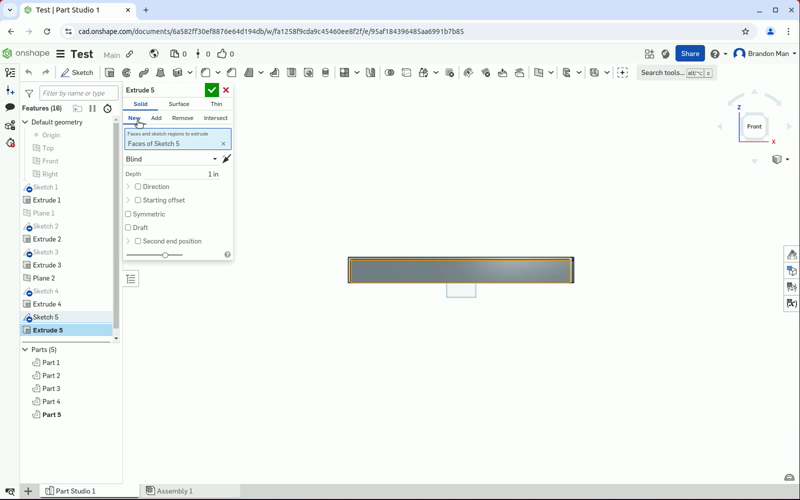
click(137, 120)
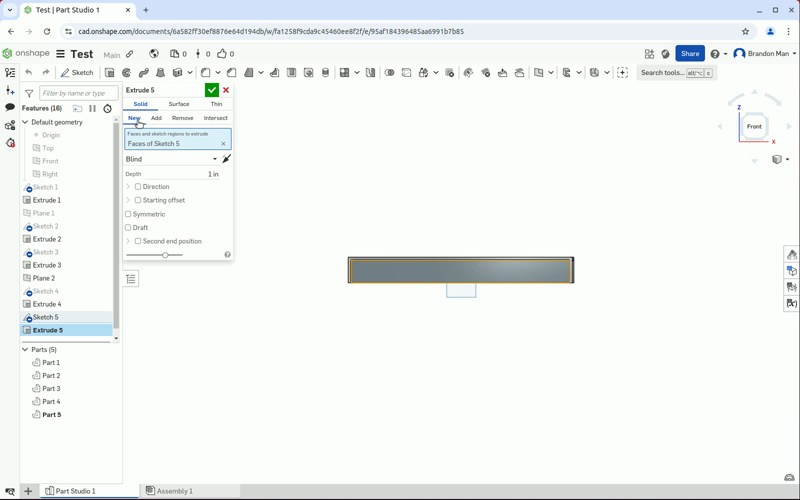
key(tab, 4)
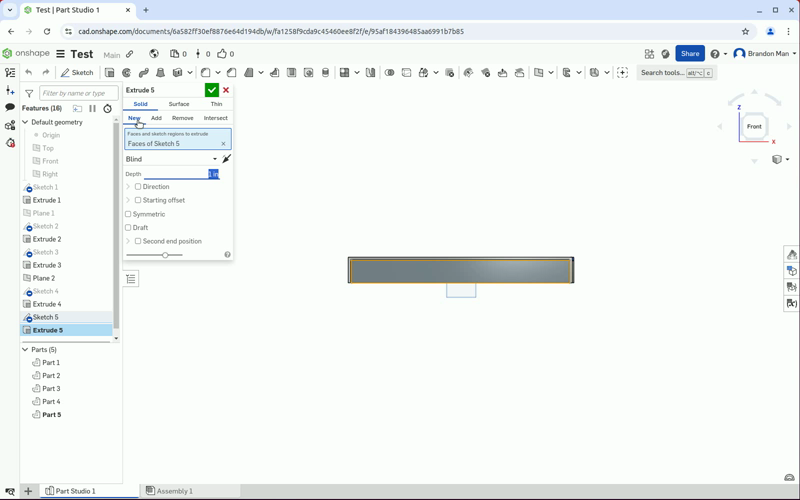
text(0.722)
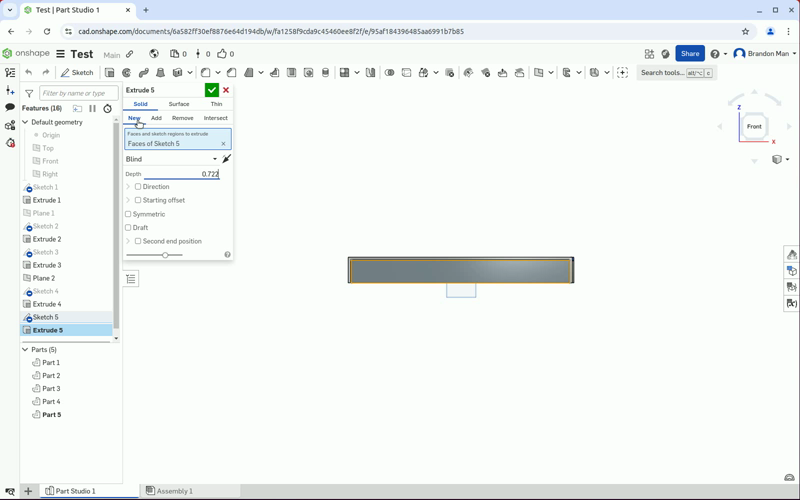
key(enter)
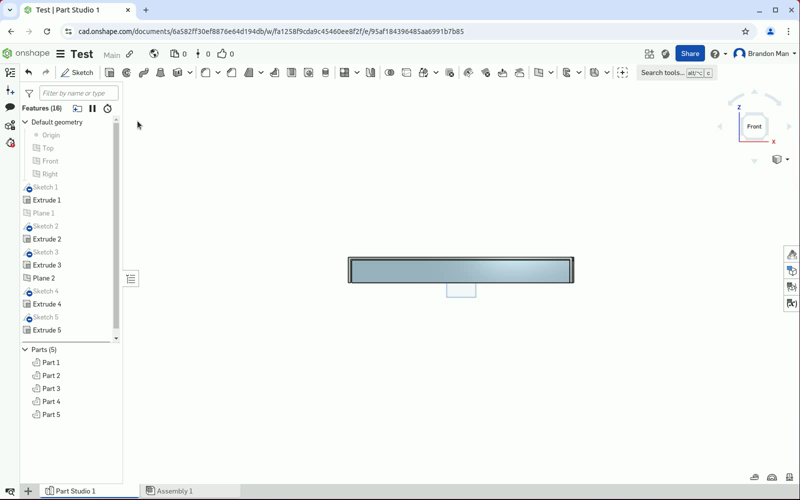
key(shift+h)
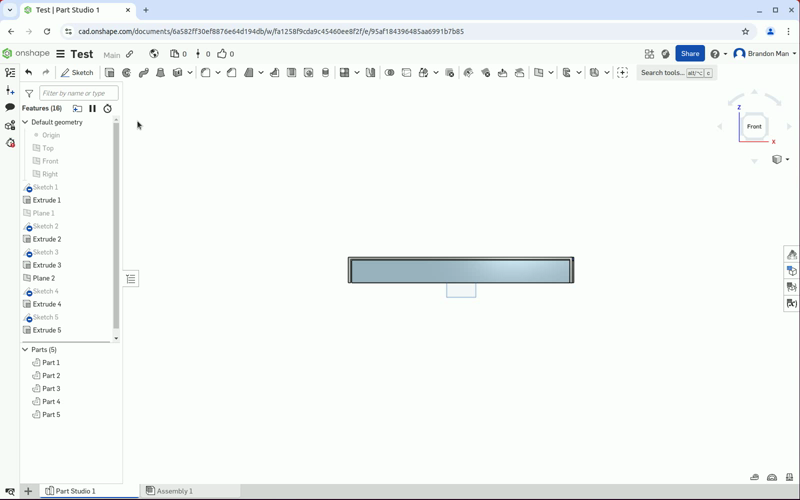
key(shift+h)
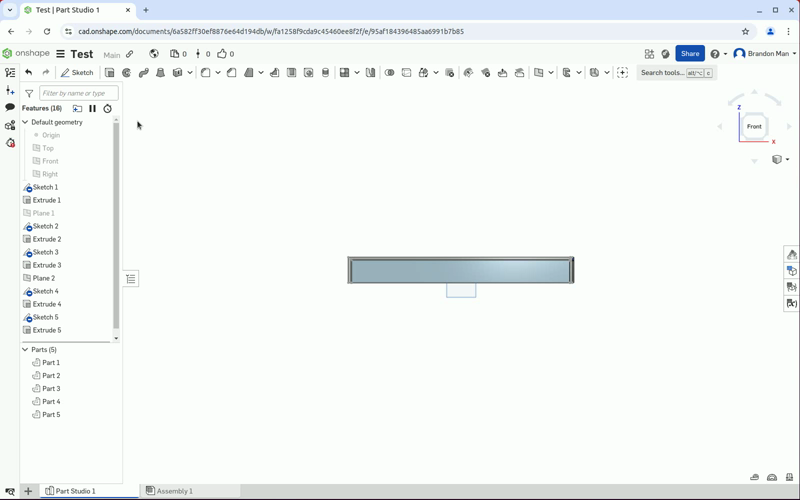
key(shift+7)
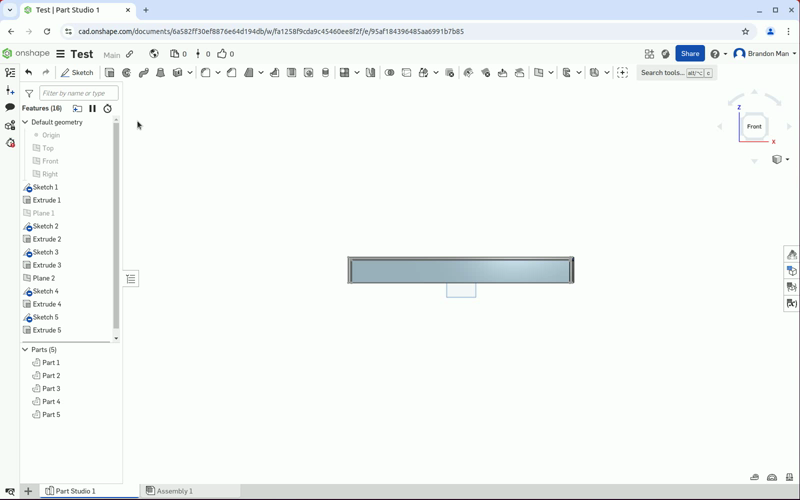
key(left, 2)
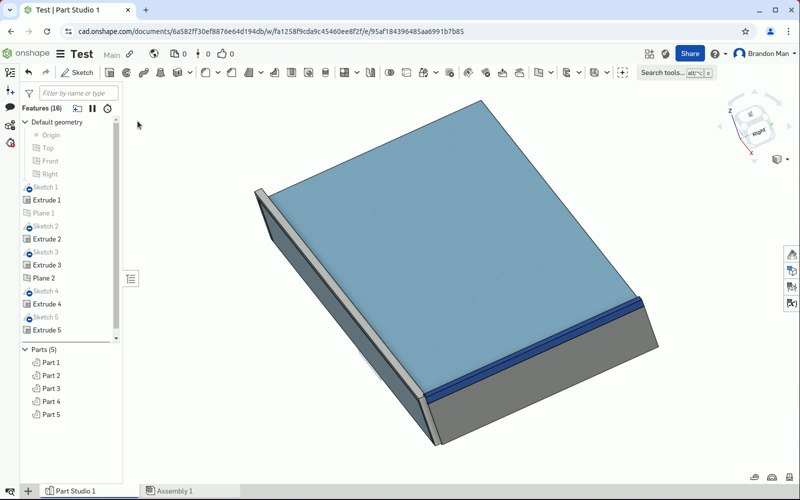
key(down, 2)
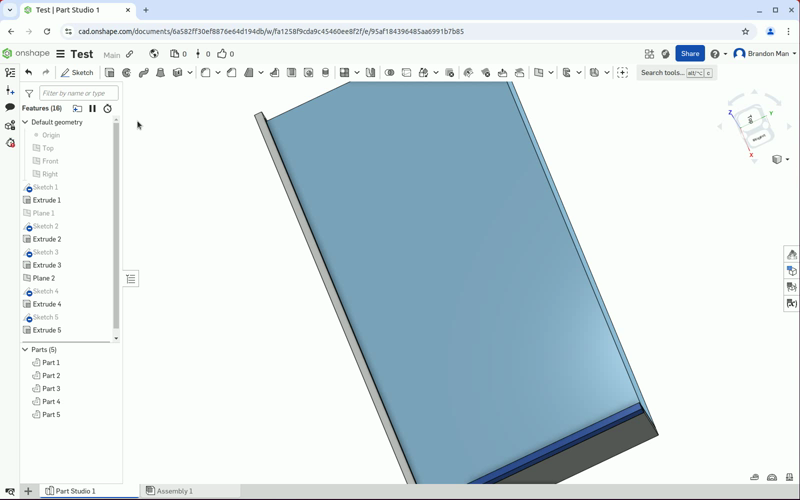
key(up, 2)
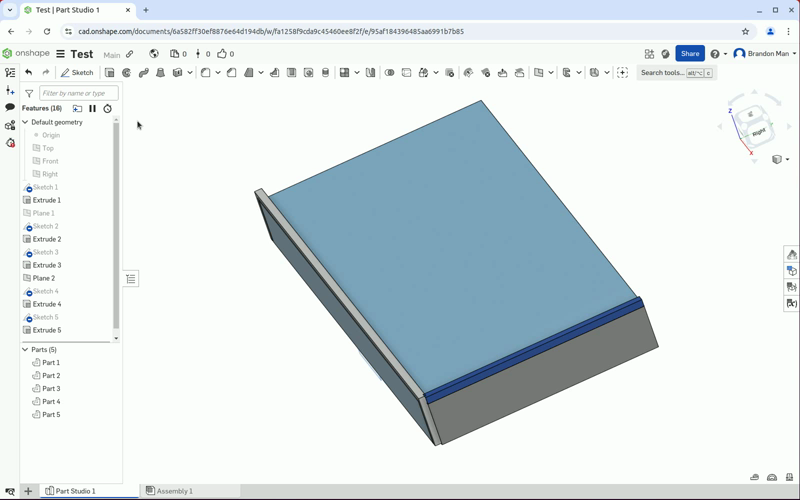
key(right, 2)
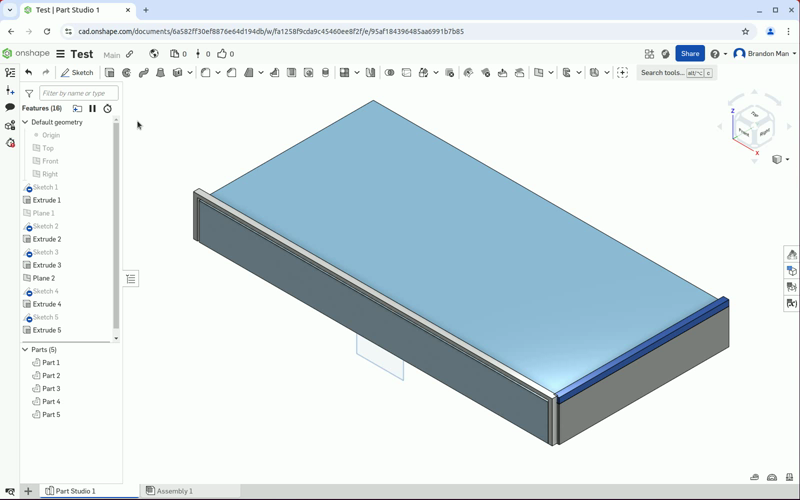
mouse_move(69, 189)
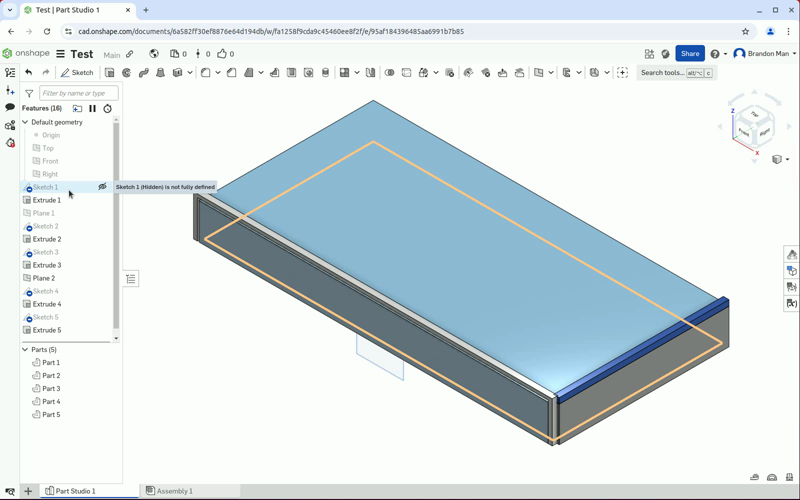
click(69, 189)